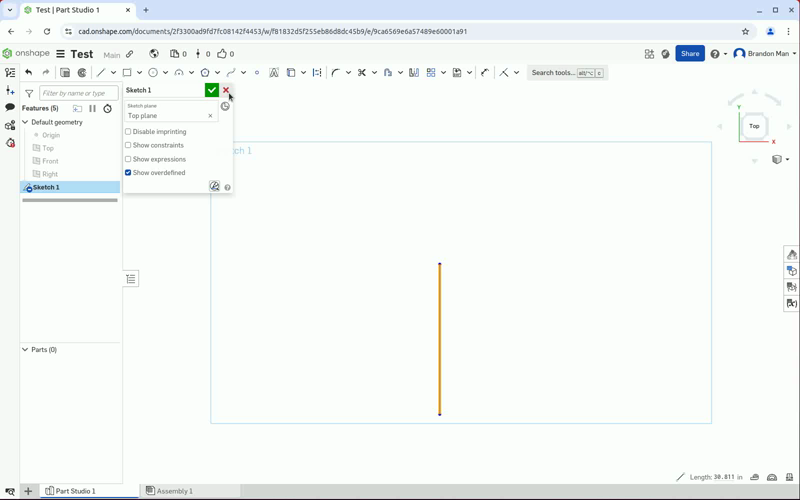
key(shift+h)
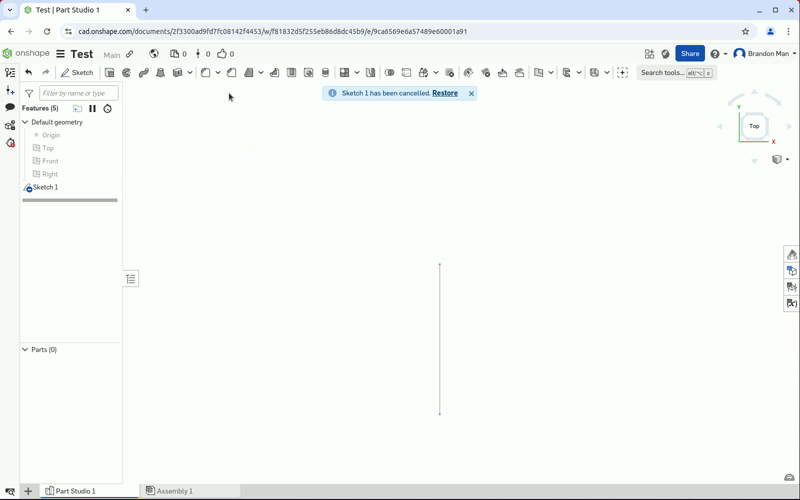
key(shift+s)
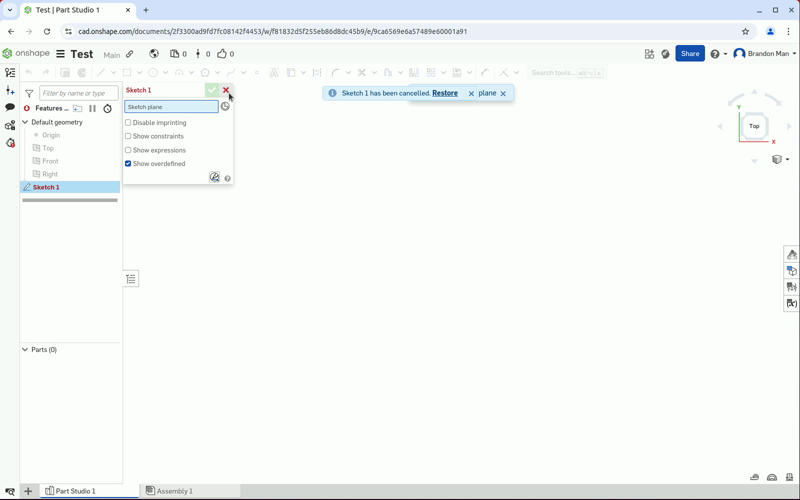
mouse_move(73, 150)
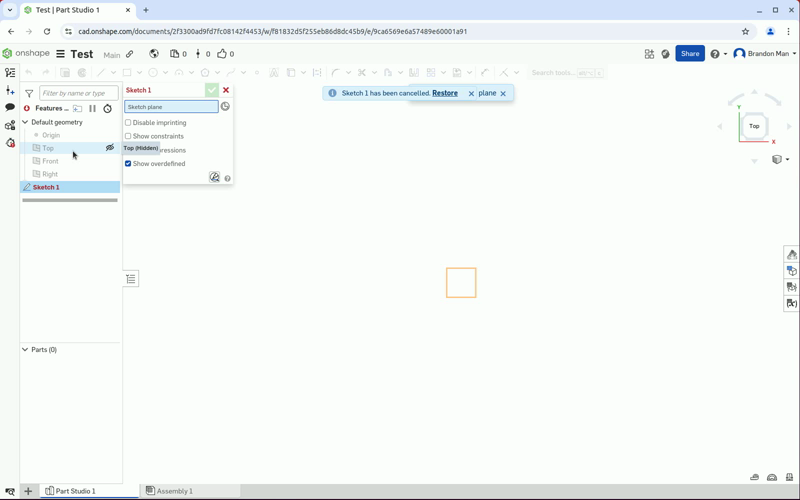
click(73, 150)
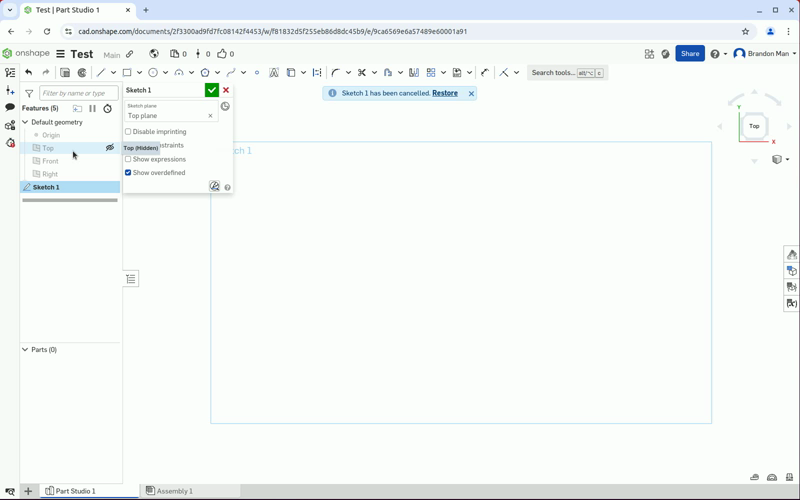
mouse_move(73, 352)
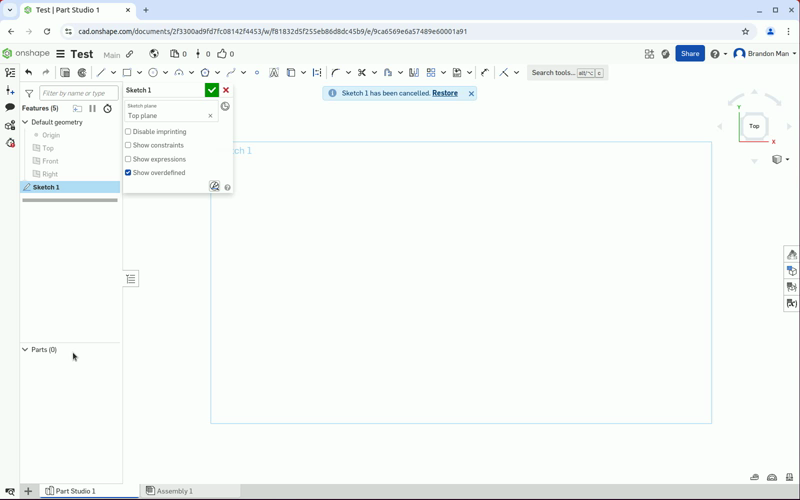
key(y)
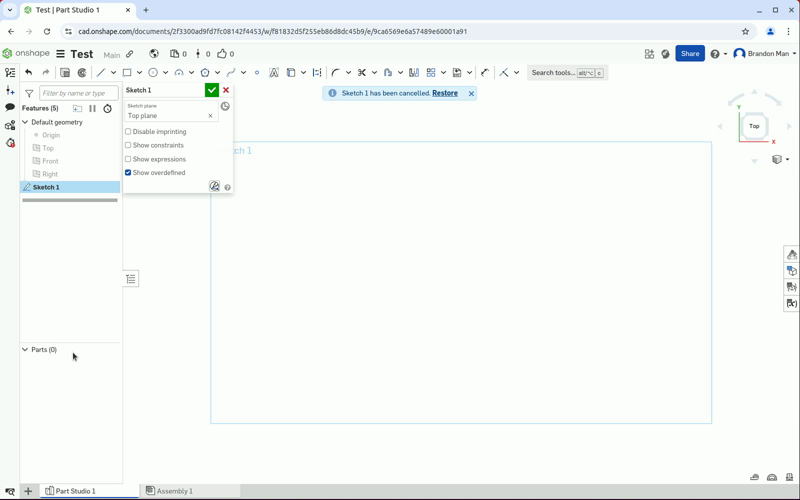
key(l)
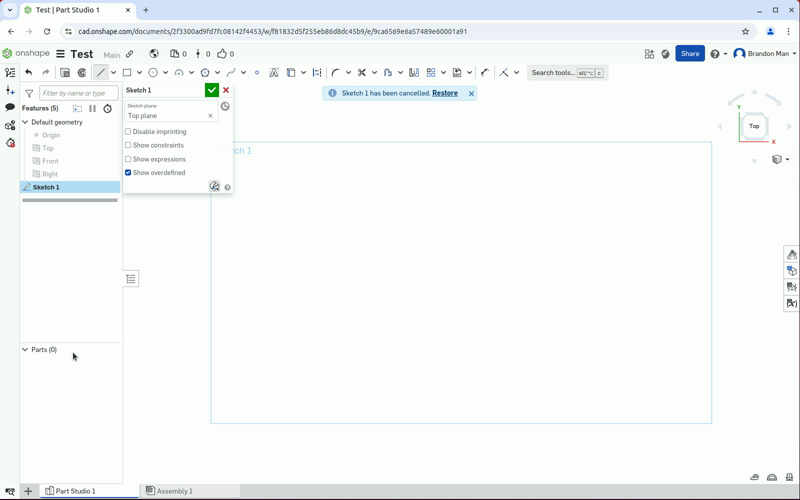
key_down(shift)
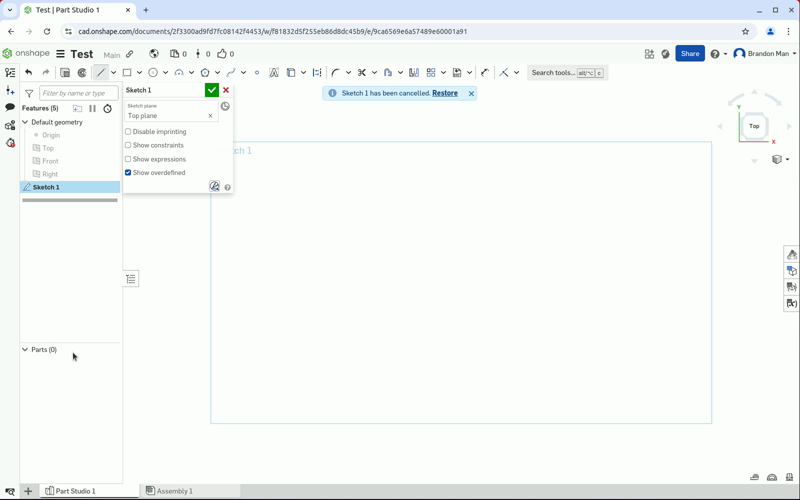
mouse_move(357, 328)
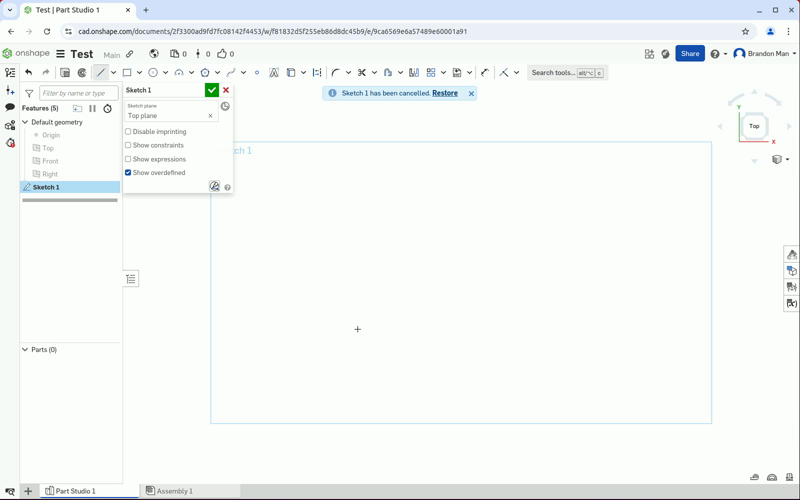
click(357, 328)
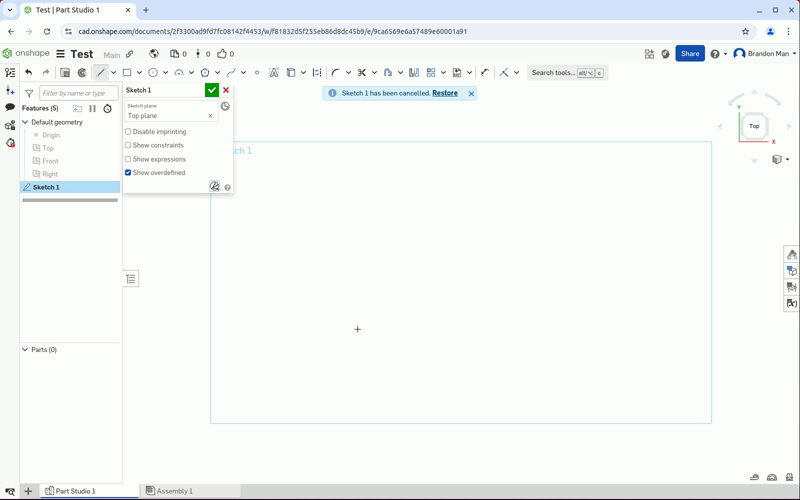
key_up(shift)
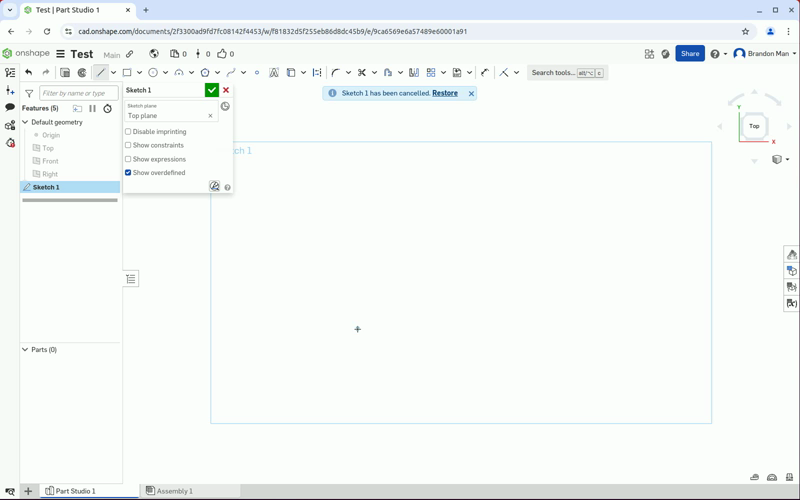
key_down(shift)
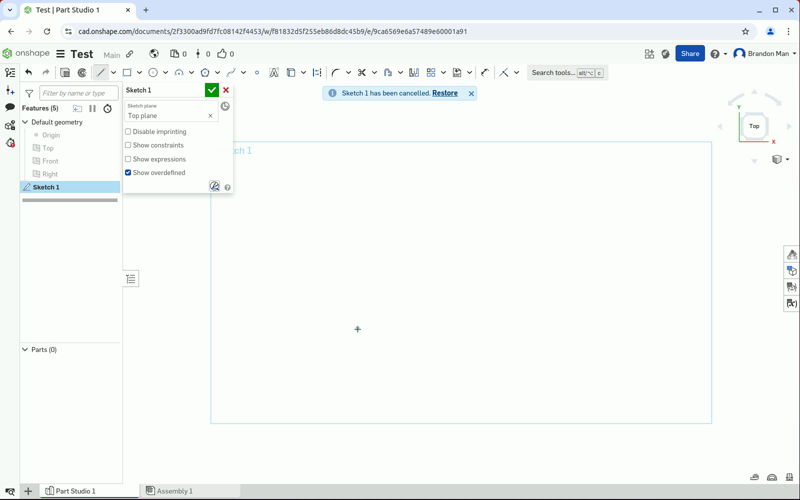
mouse_move(387, 328)
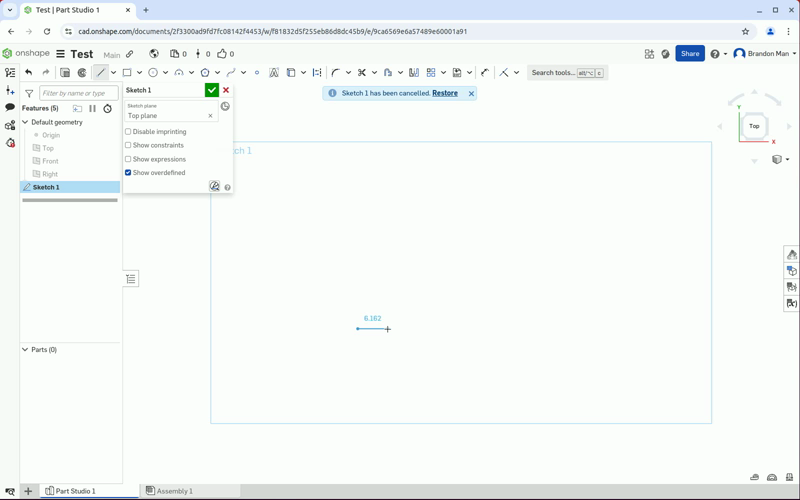
mouse_move(368, 322)
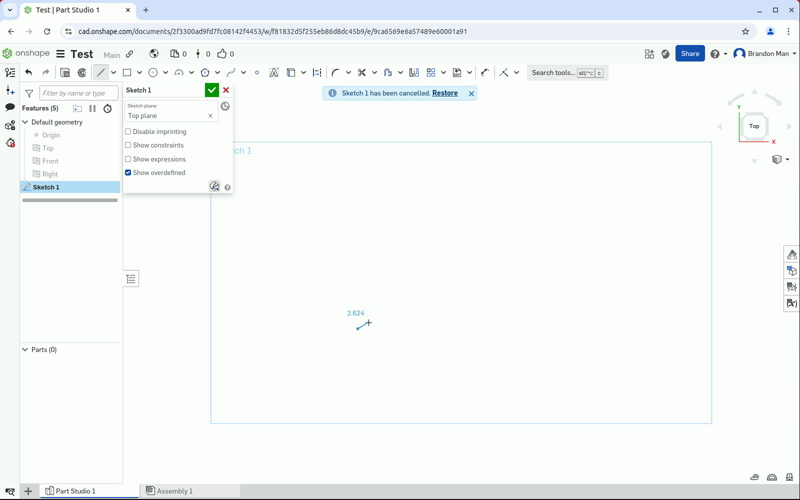
click(368, 322)
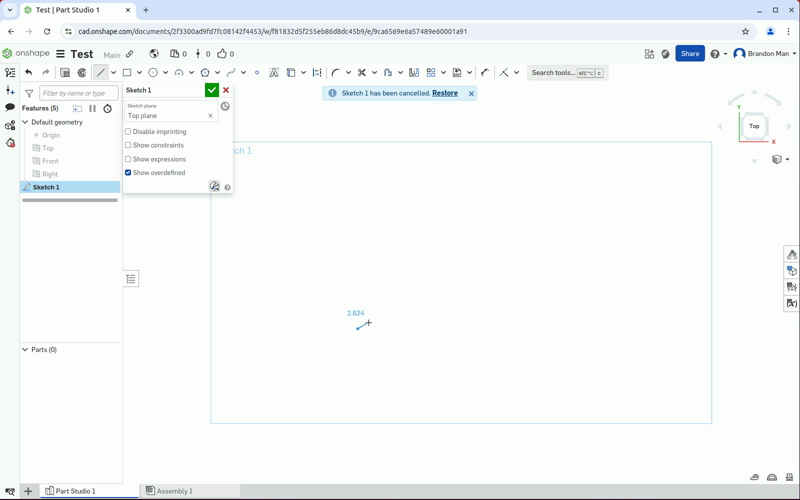
key_up(shift)
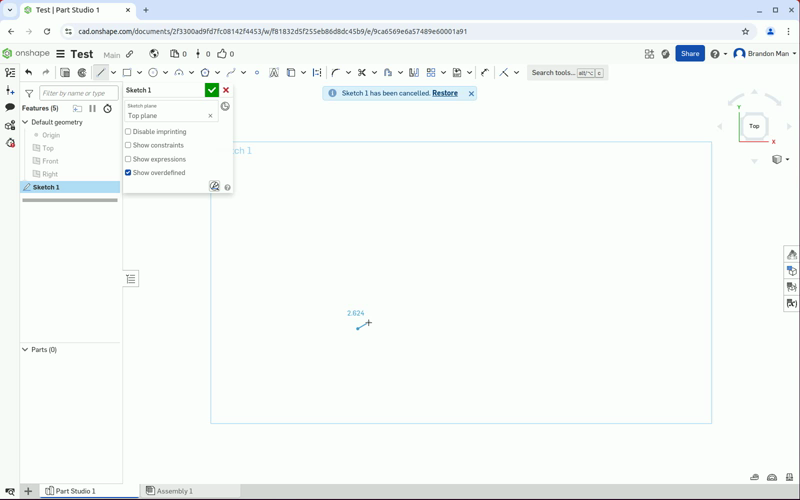
key_down(shift)
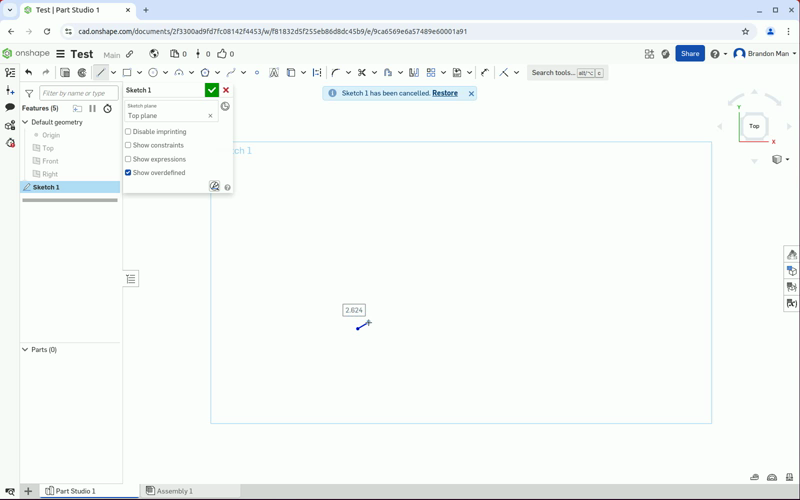
mouse_move(398, 322)
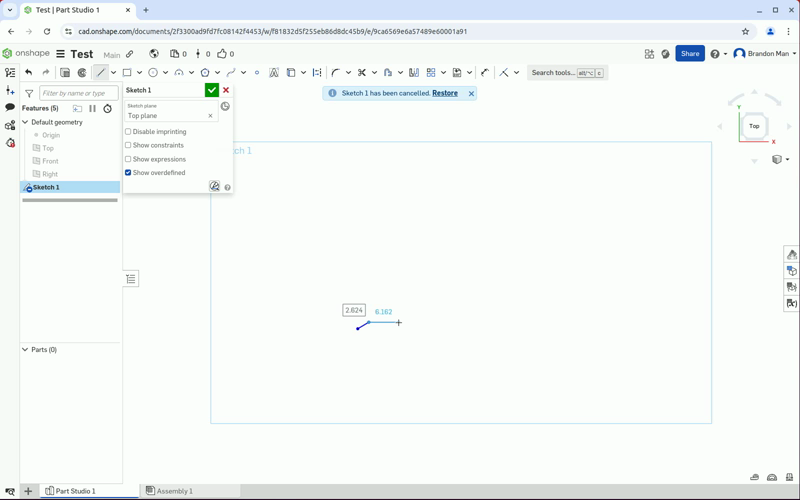
mouse_move(375, 331)
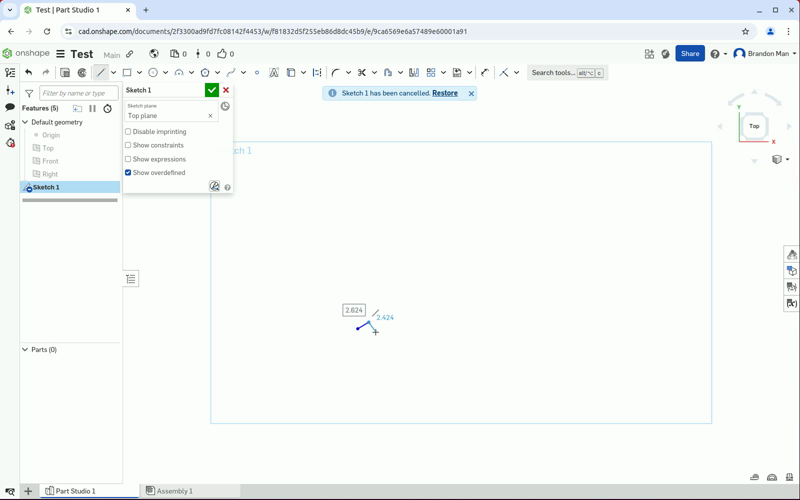
click(375, 331)
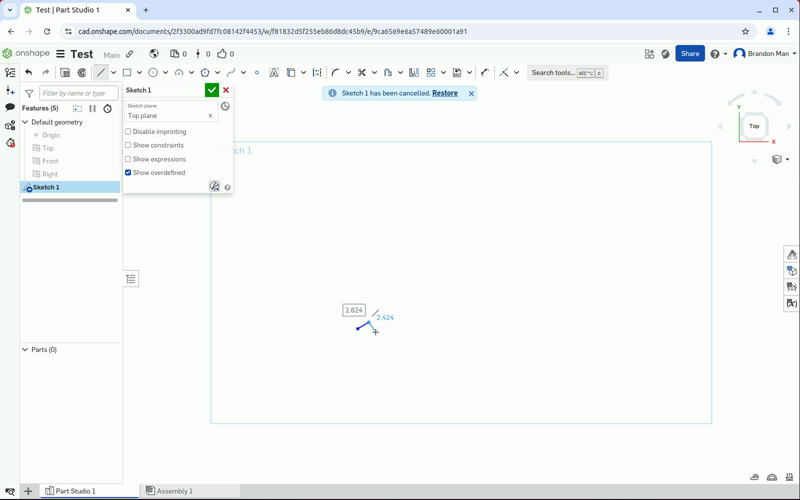
key_up(shift)
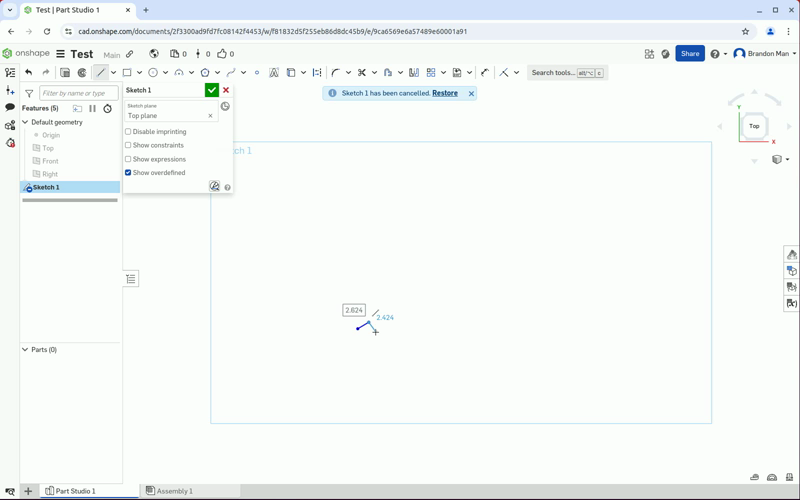
key_down(shift)
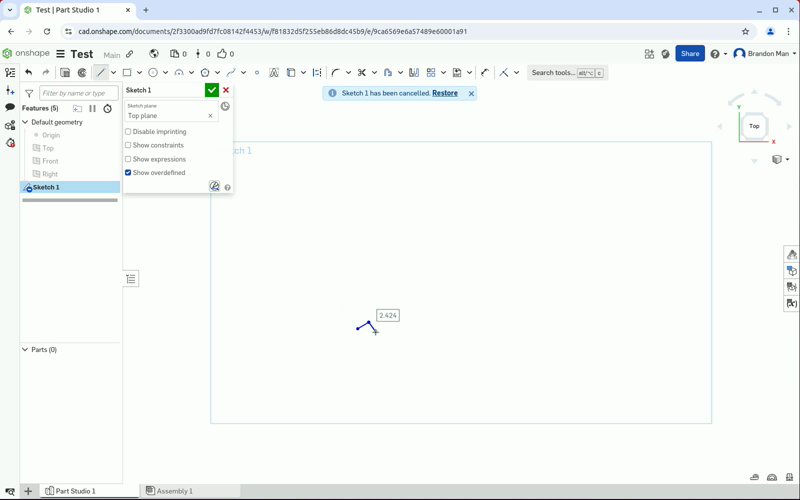
mouse_move(459, 284)
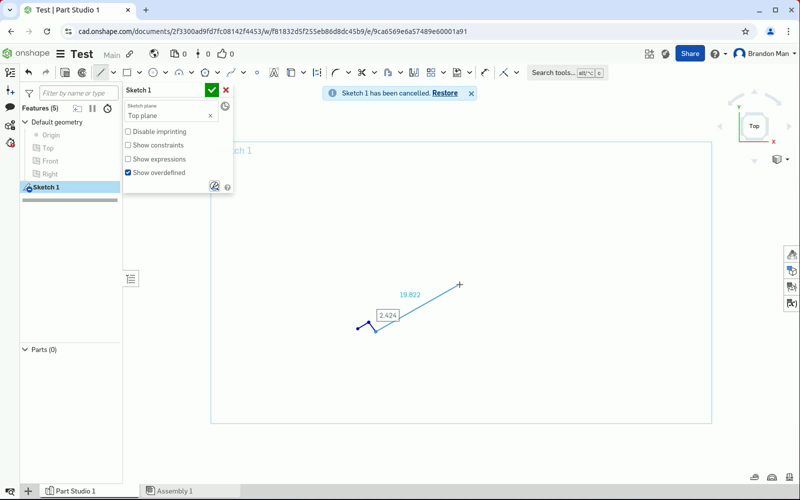
click(459, 284)
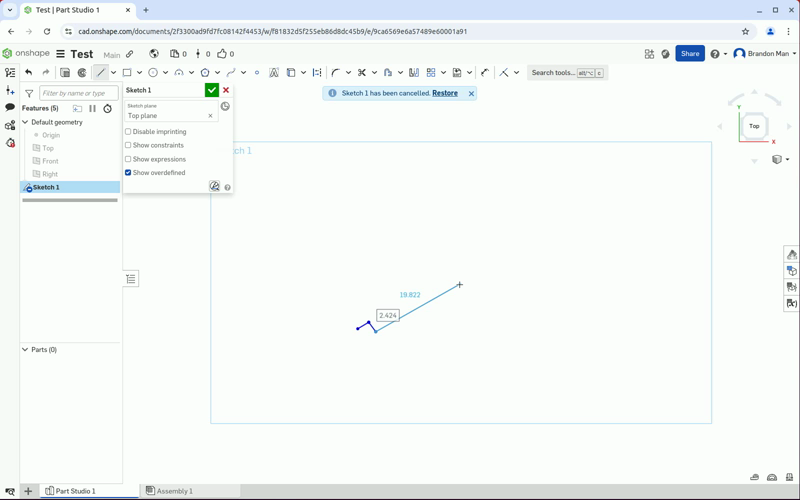
key_up(shift)
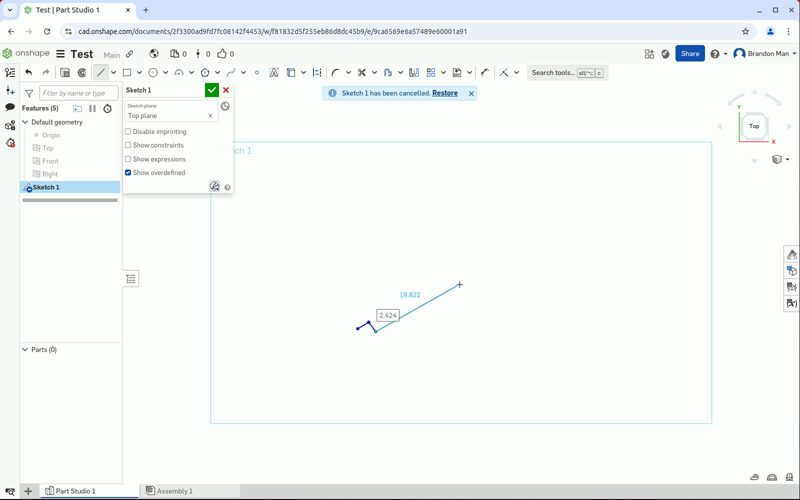
key_down(shift)
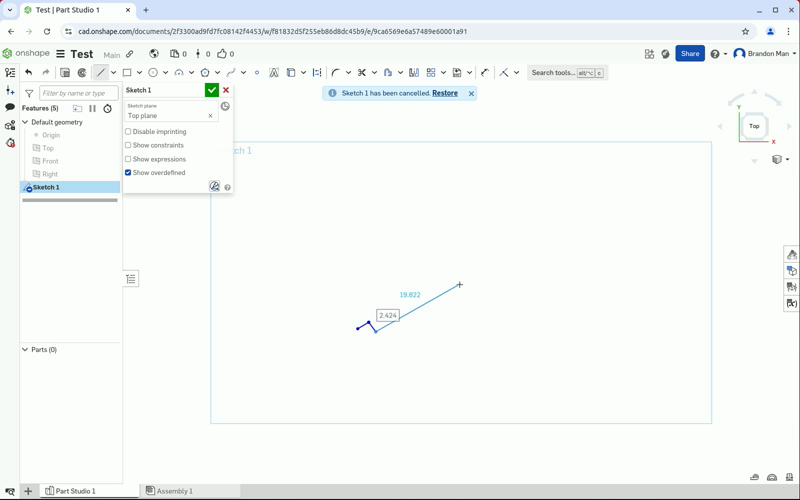
mouse_move(459, 186)
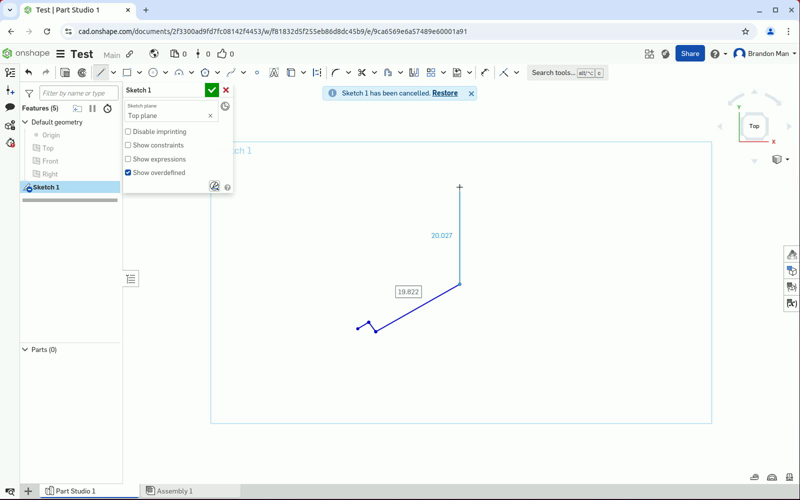
click(459, 186)
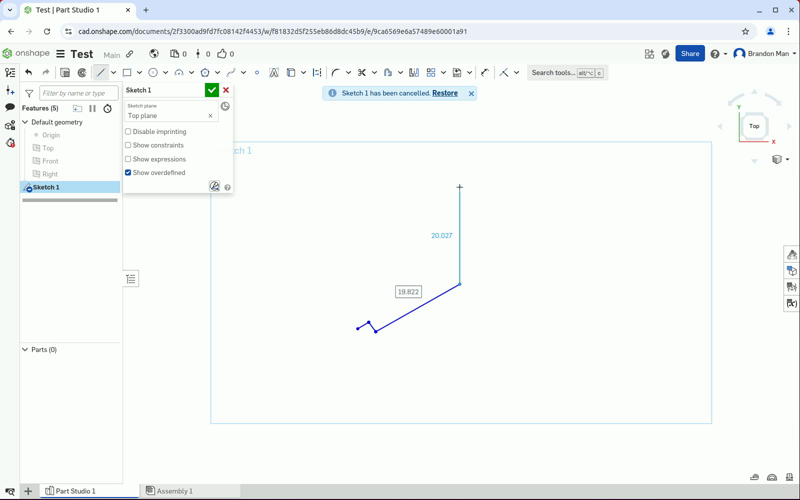
key_up(shift)
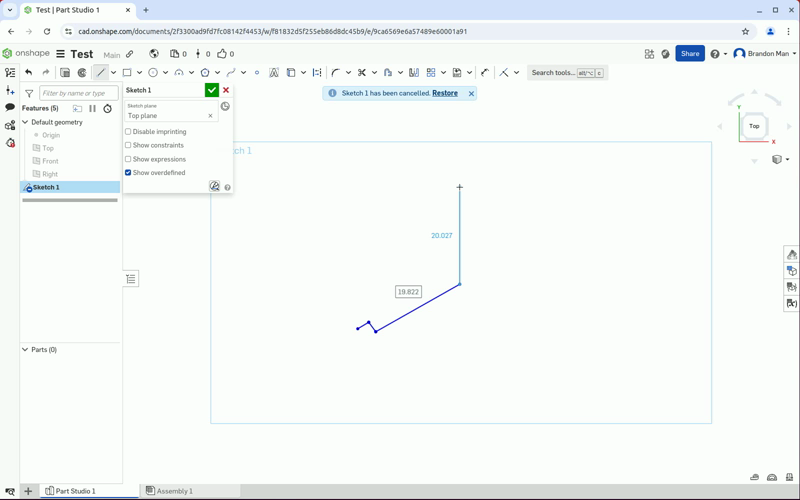
key_down(shift)
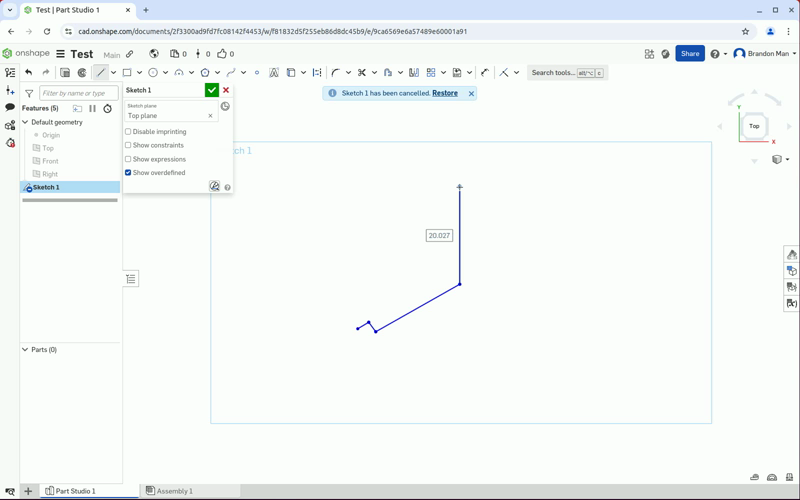
mouse_move(489, 186)
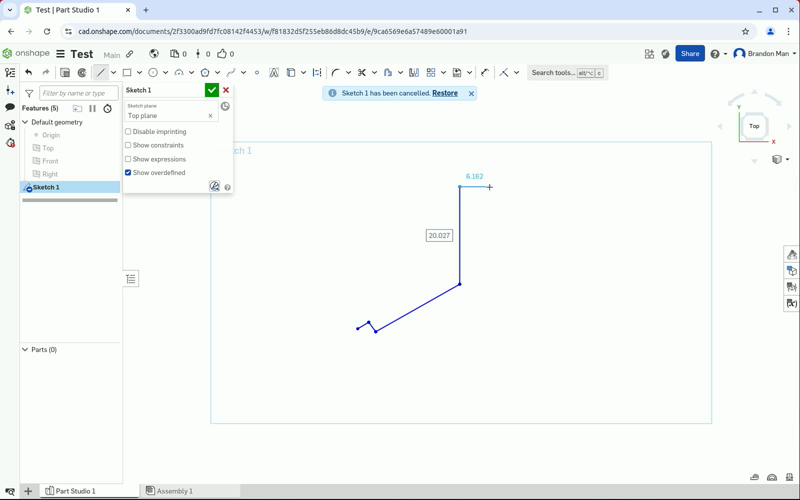
mouse_move(448, 186)
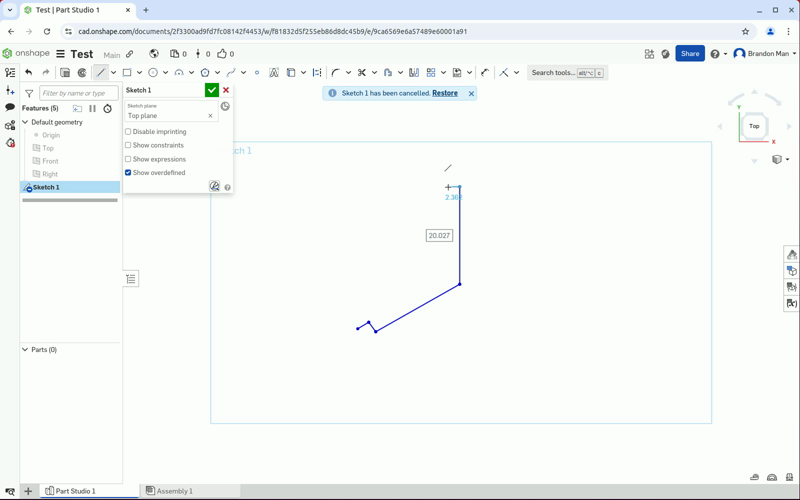
click(448, 186)
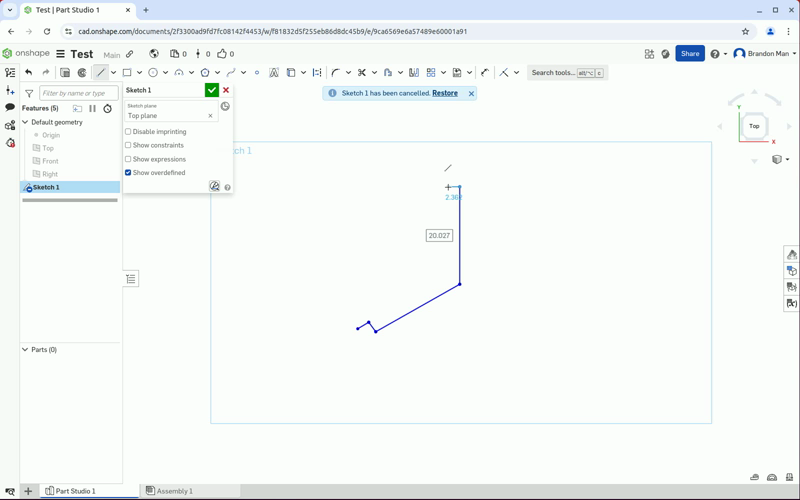
key_up(shift)
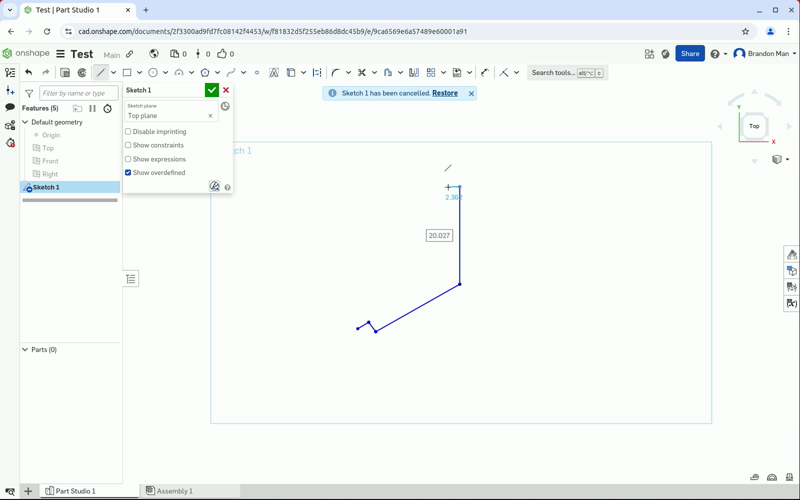
key_down(shift)
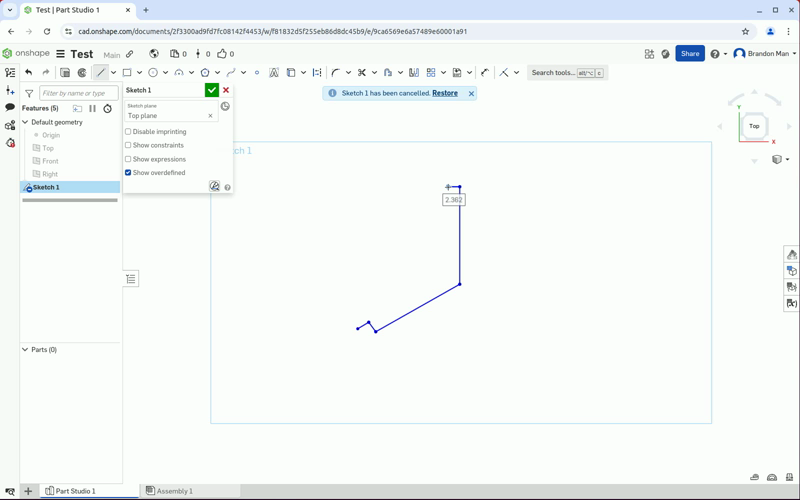
mouse_move(478, 186)
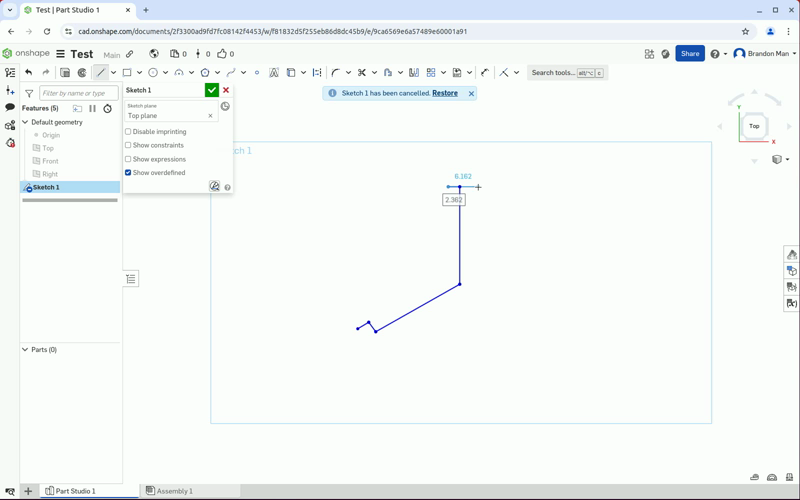
mouse_move(448, 172)
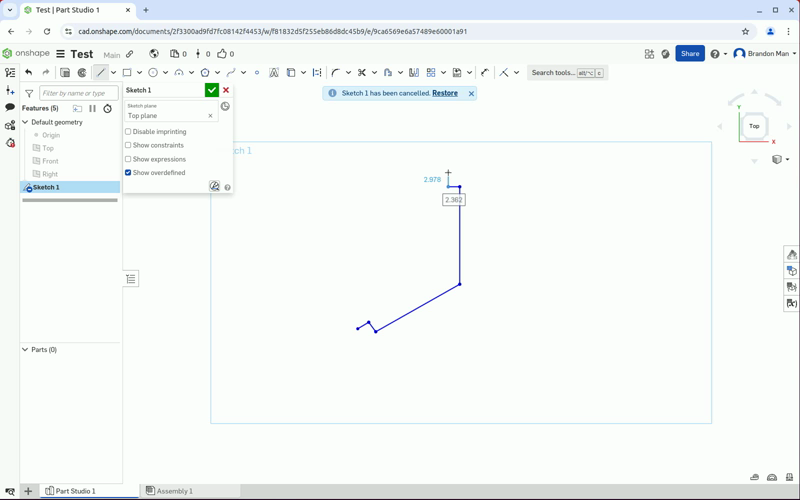
click(448, 172)
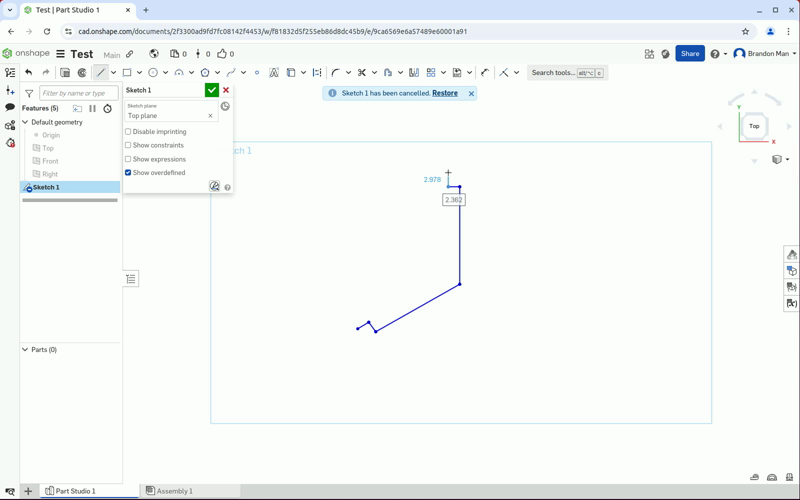
key_up(shift)
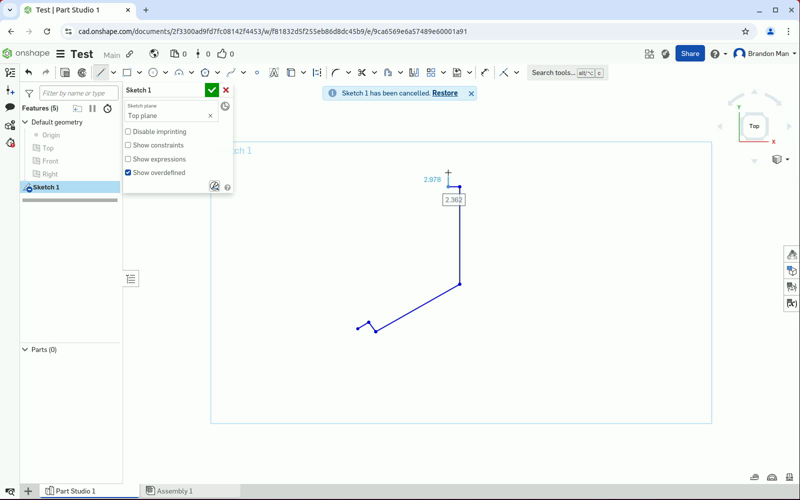
key(esc)
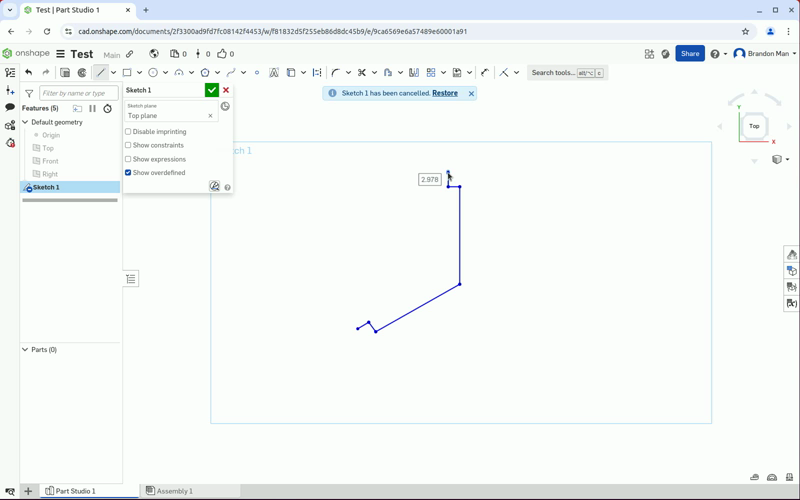
key(a)
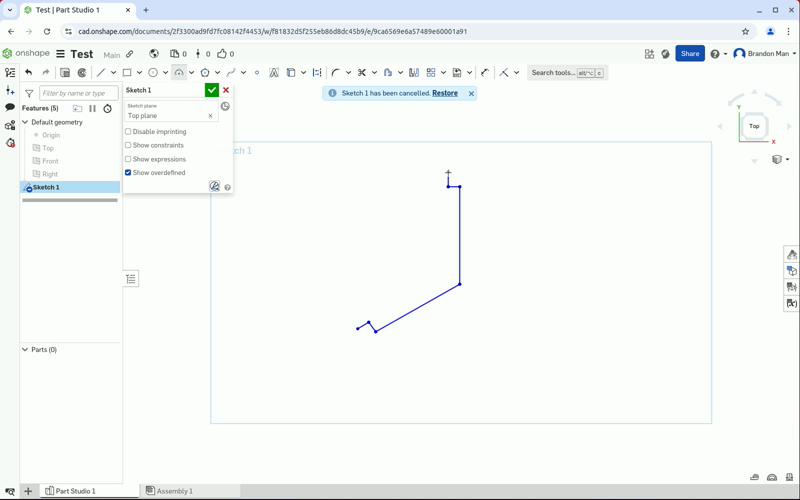
mouse_move(448, 172)
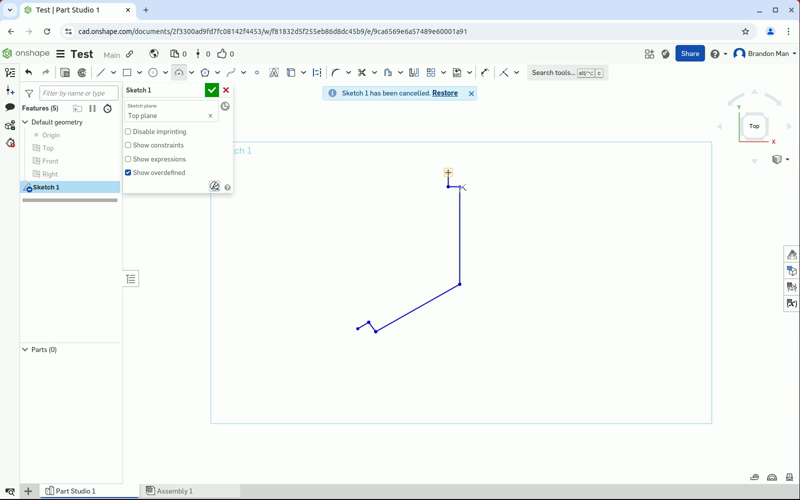
click(448, 172)
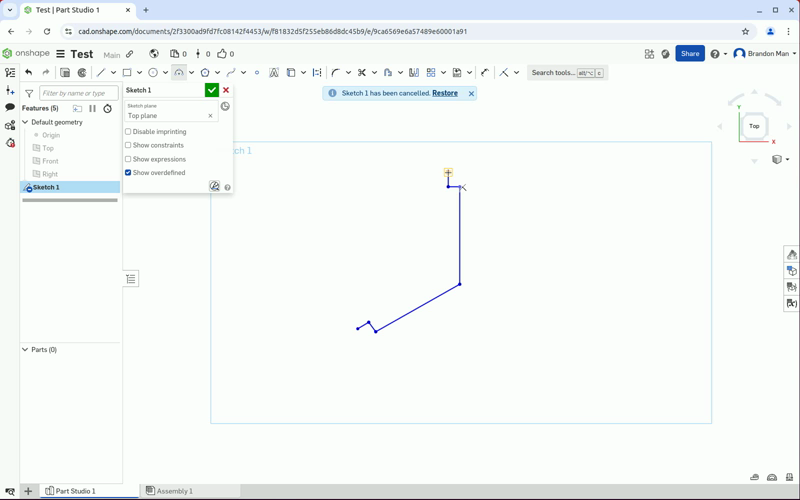
mouse_move(357, 328)
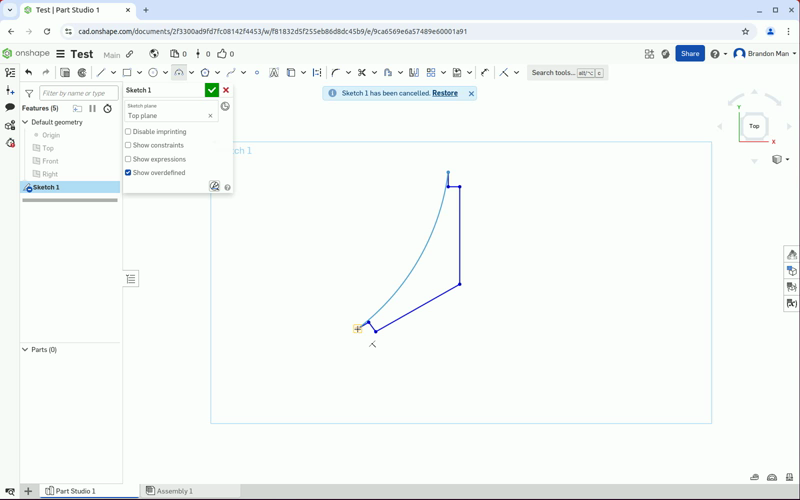
click(357, 328)
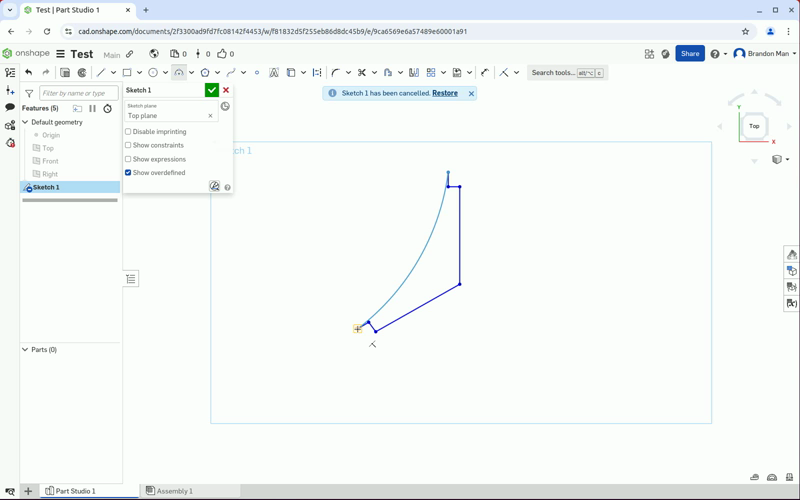
key_down(shift)
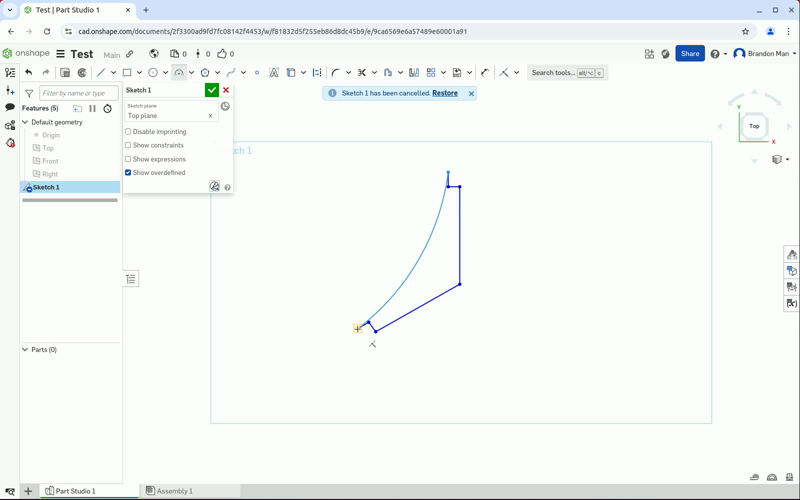
mouse_move(363, 227)
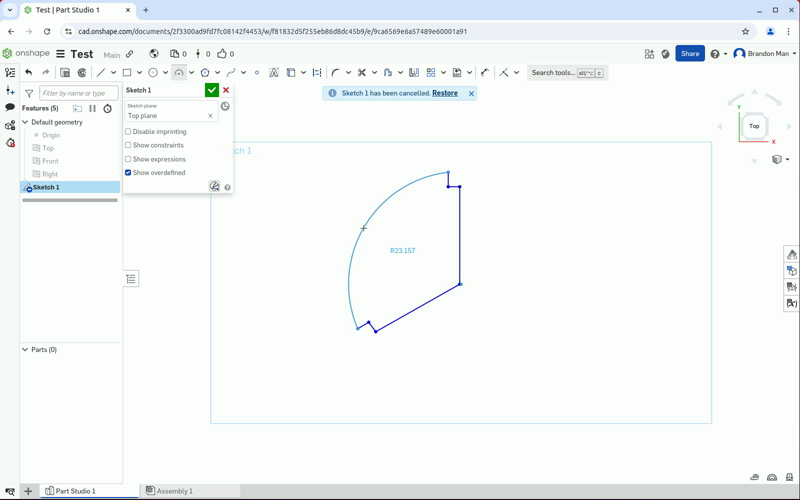
click(363, 227)
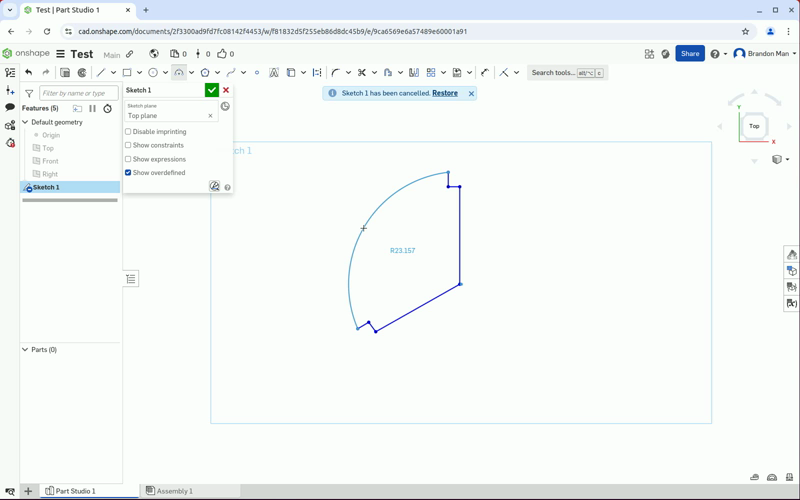
key_up(shift)
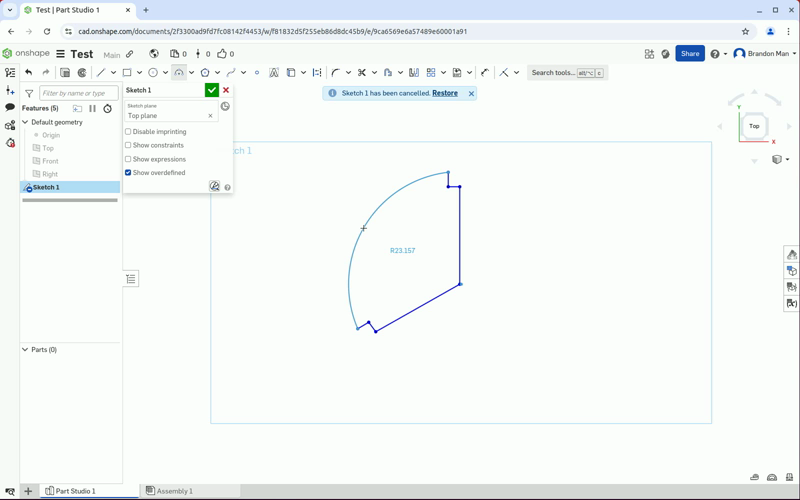
key(esc)
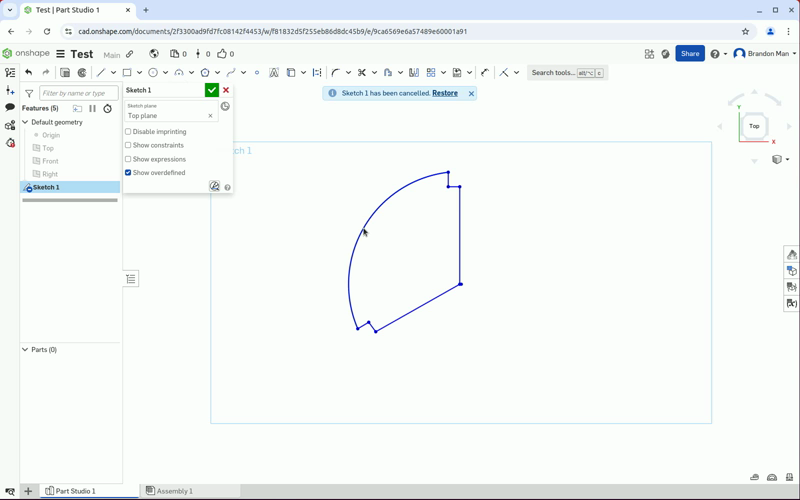
mouse_move(377, 284)
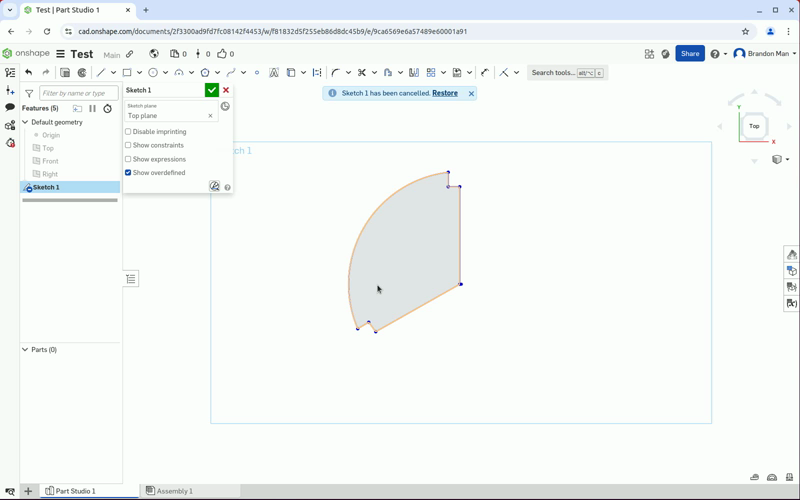
click(377, 284)
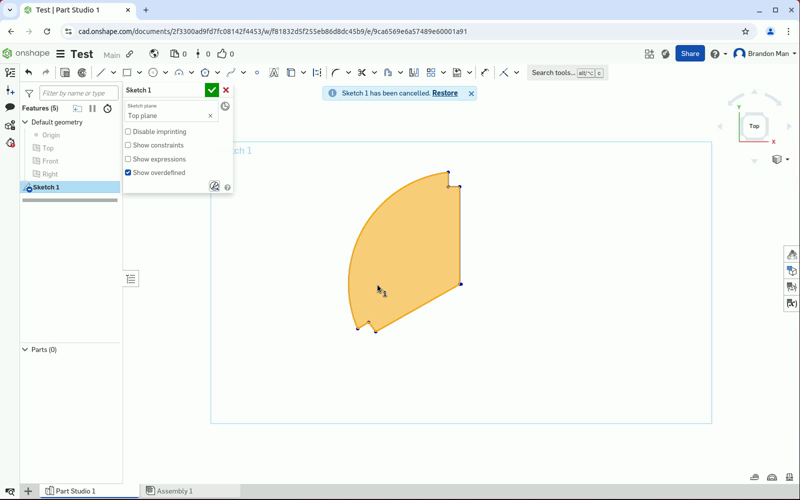
mouse_move(73, 352)
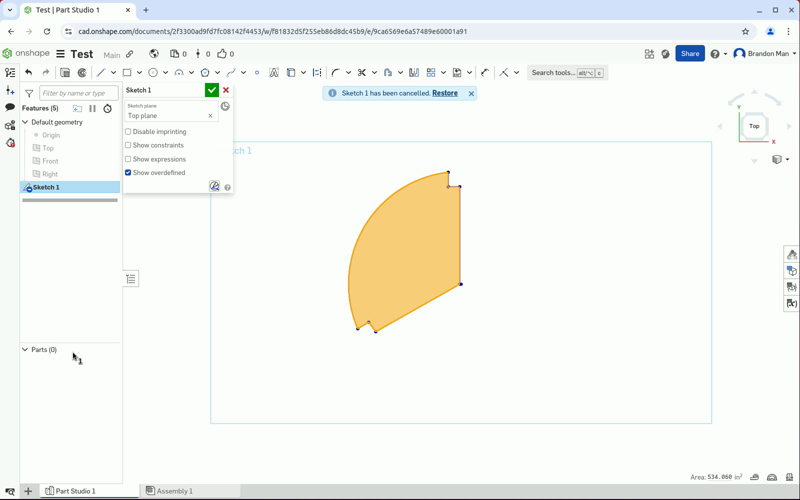
key(shift+y)
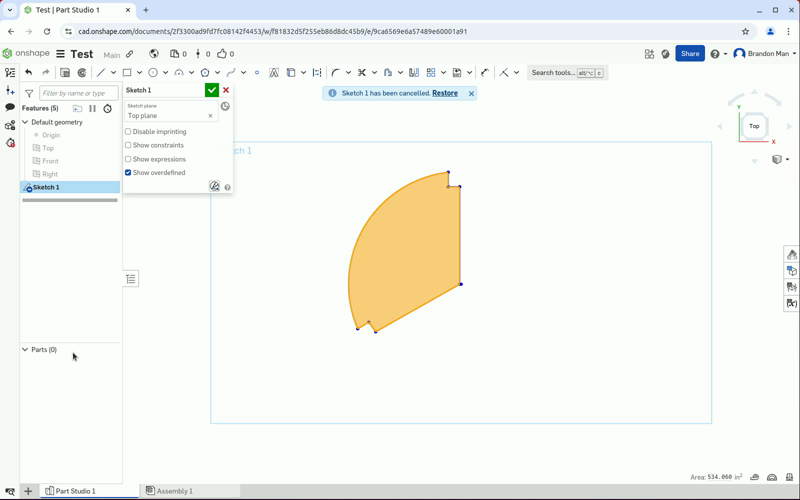
key(shift+e)
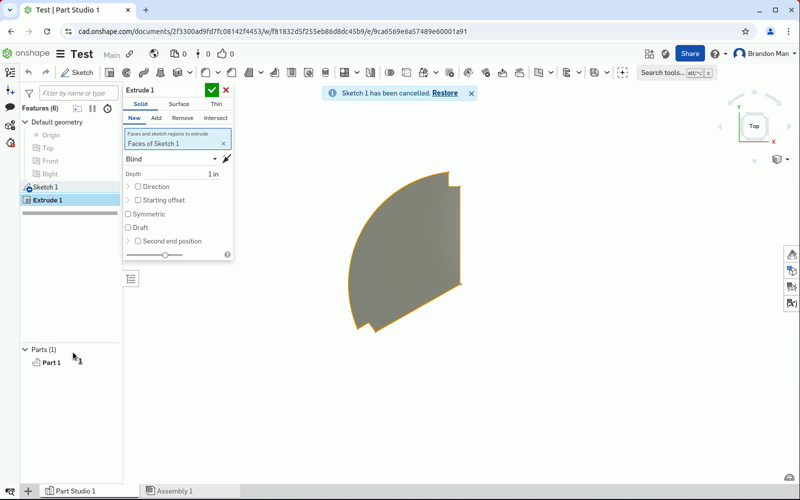
mouse_move(143, 106)
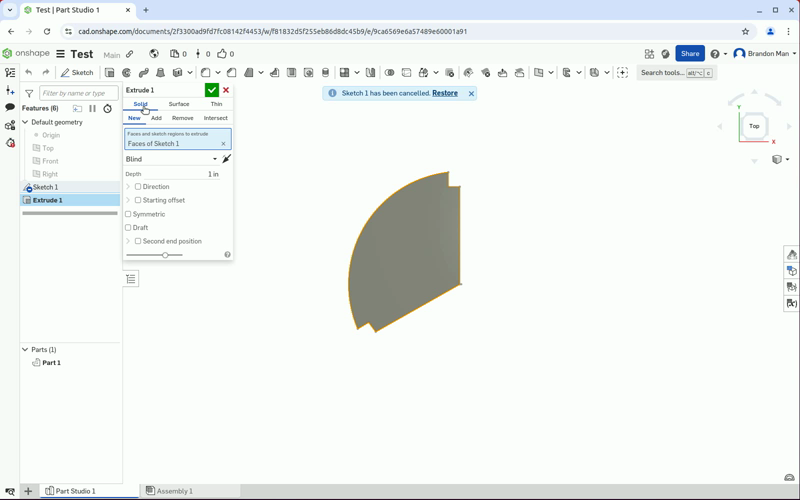
click(143, 106)
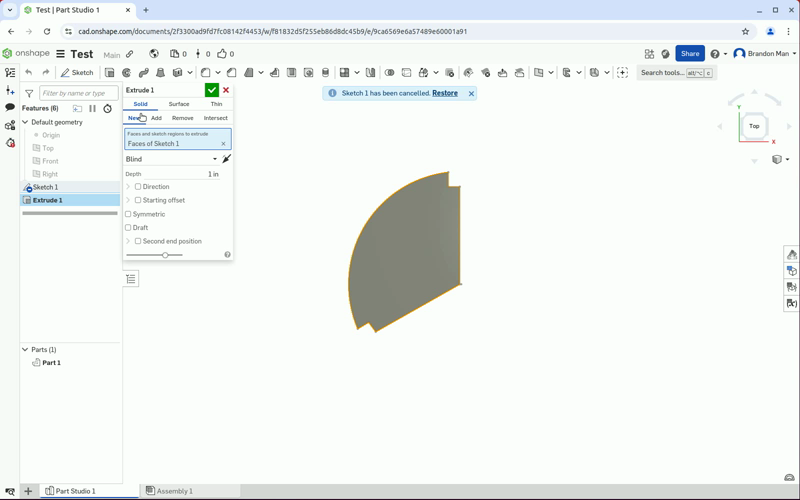
mouse_move(137, 120)
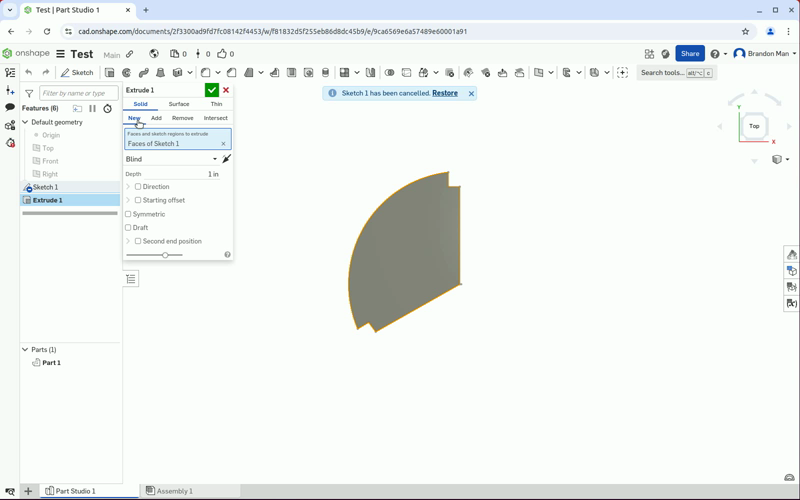
click(137, 120)
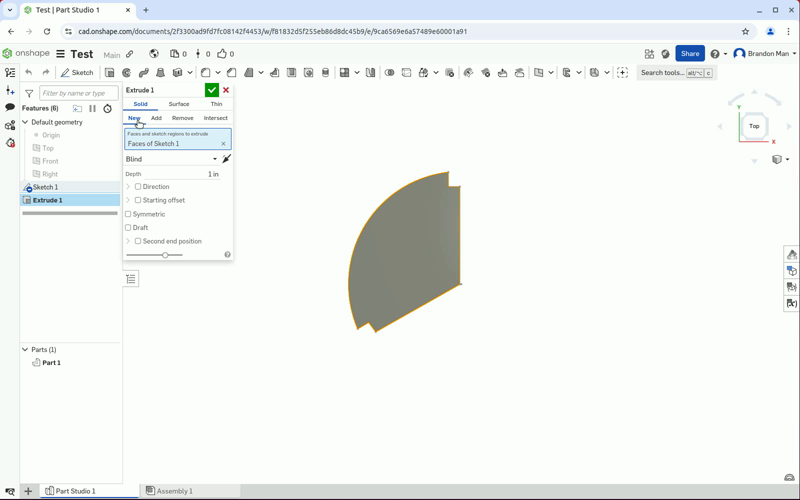
key(tab, 4)
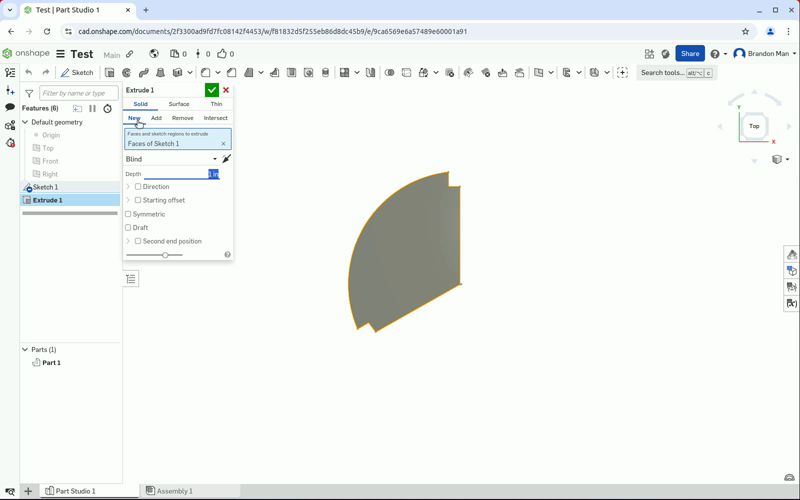
text(0.722)
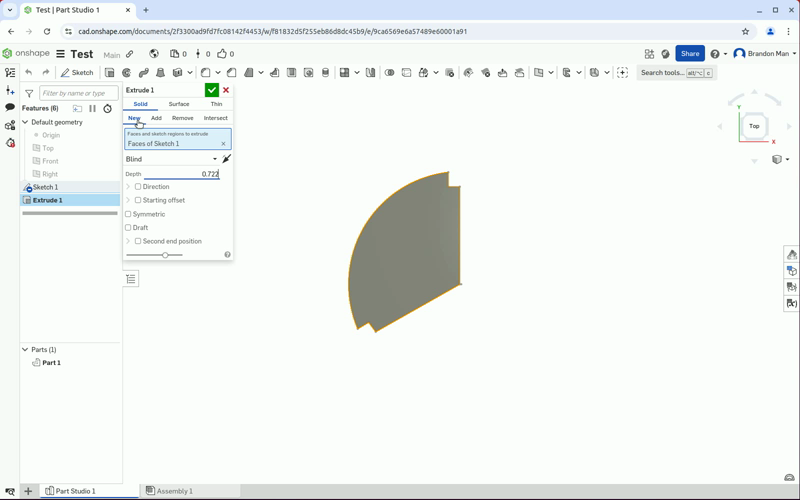
key(enter)
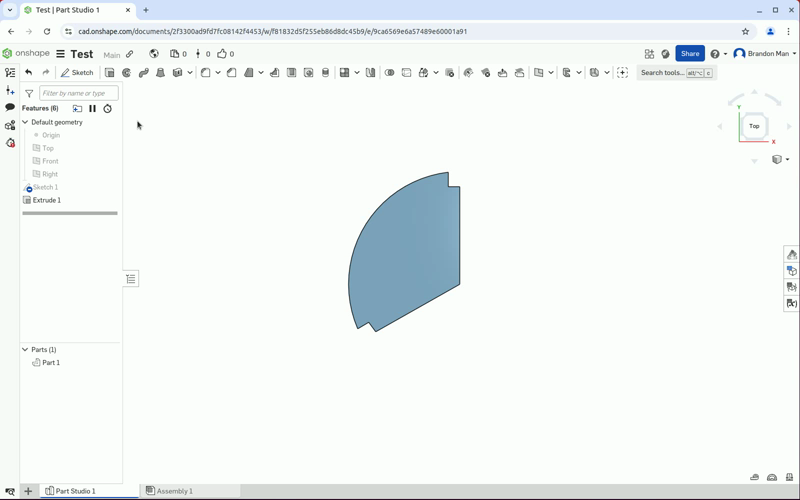
key(shift+h)
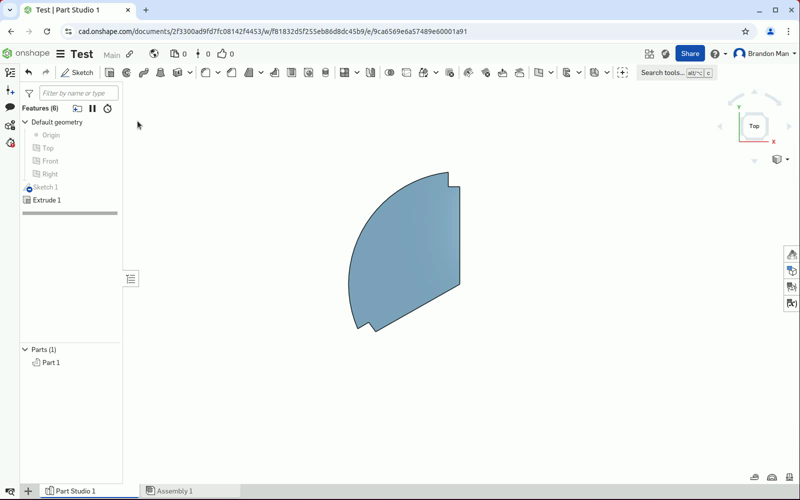
key(shift+h)
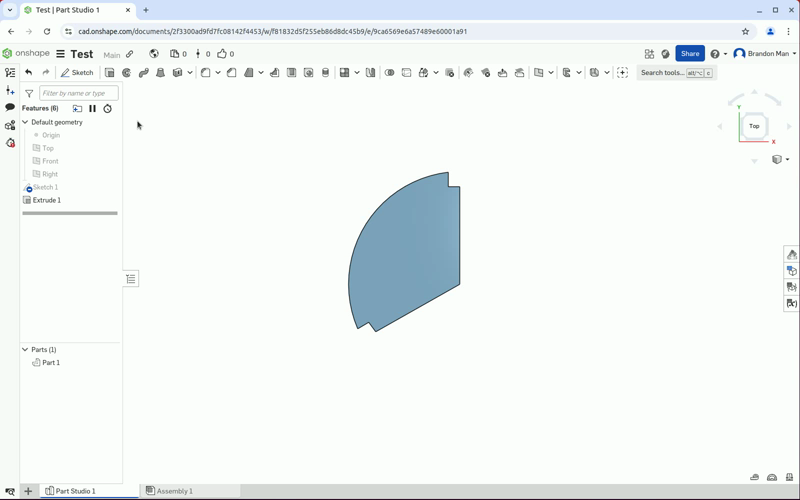
mouse_move(73, 189)
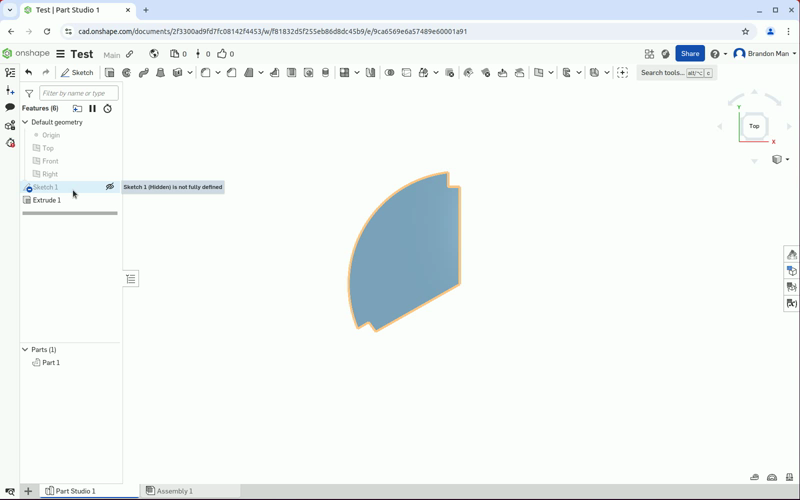
click(73, 189)
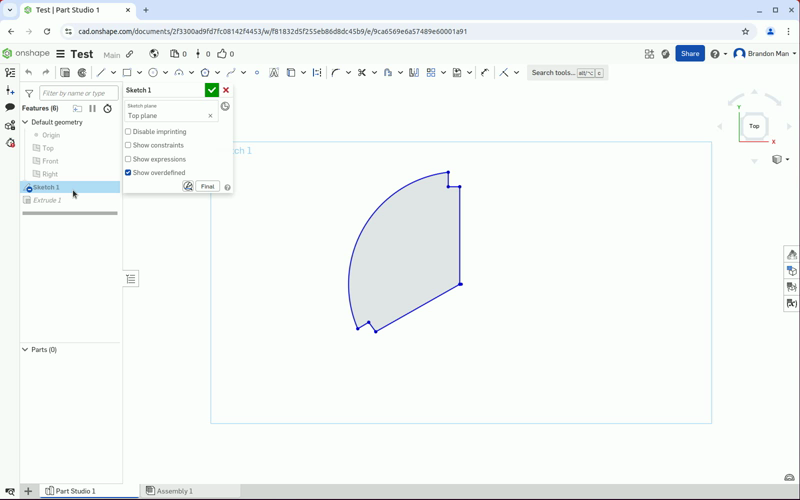
mouse_move(229, 92)
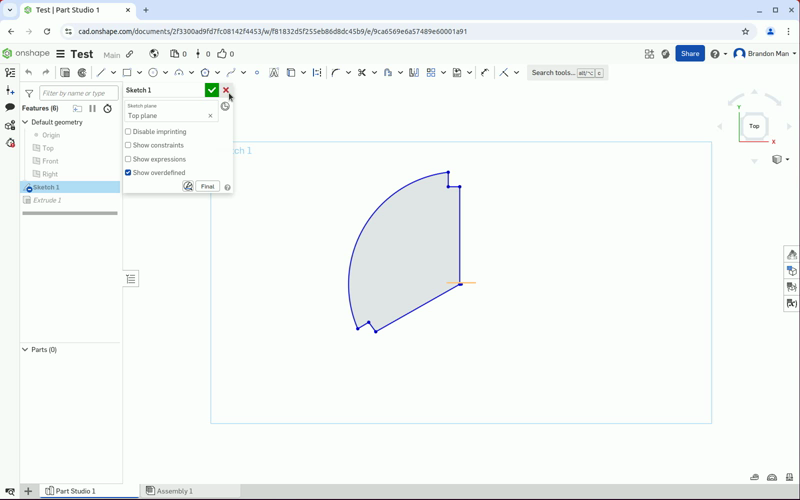
click(229, 92)
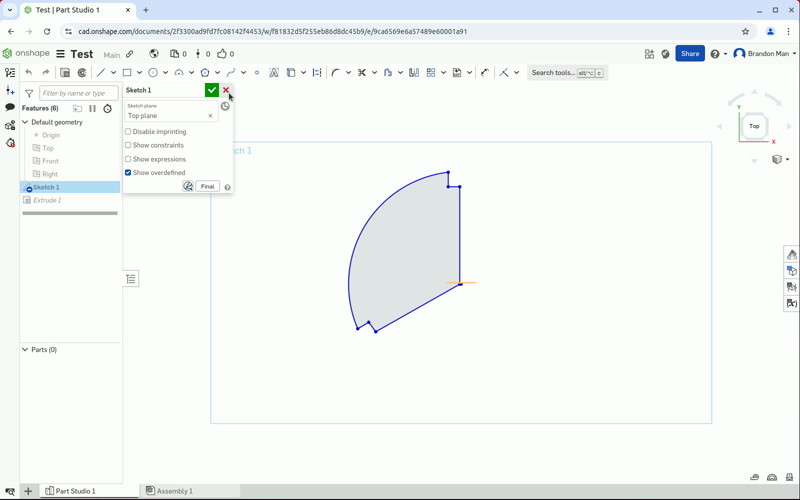
key(shift+s)
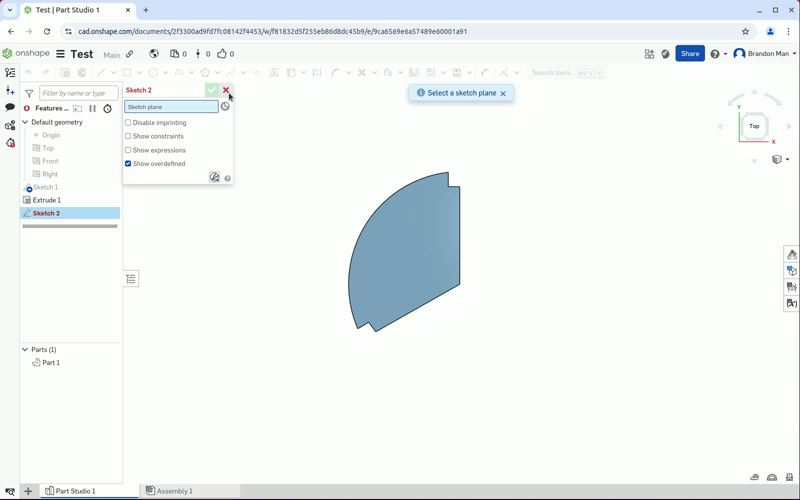
mouse_move(73, 150)
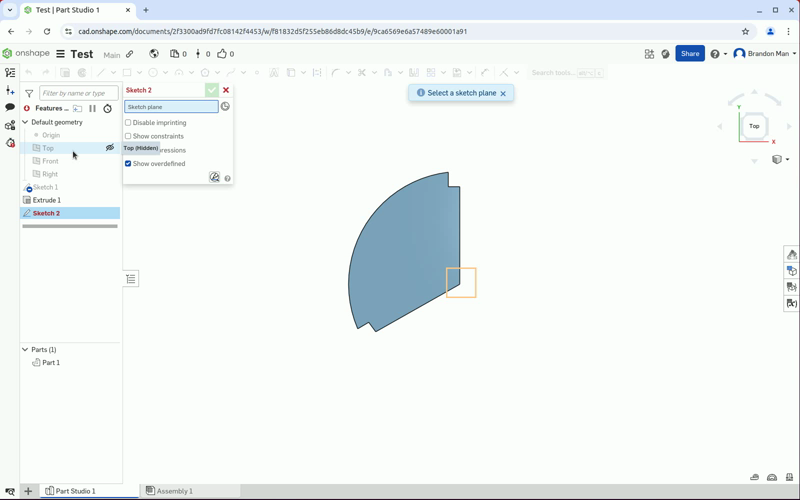
click(73, 150)
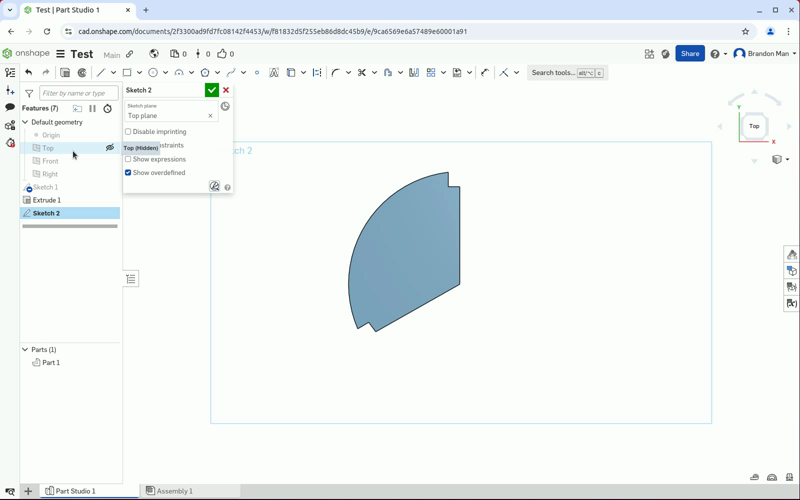
mouse_move(73, 352)
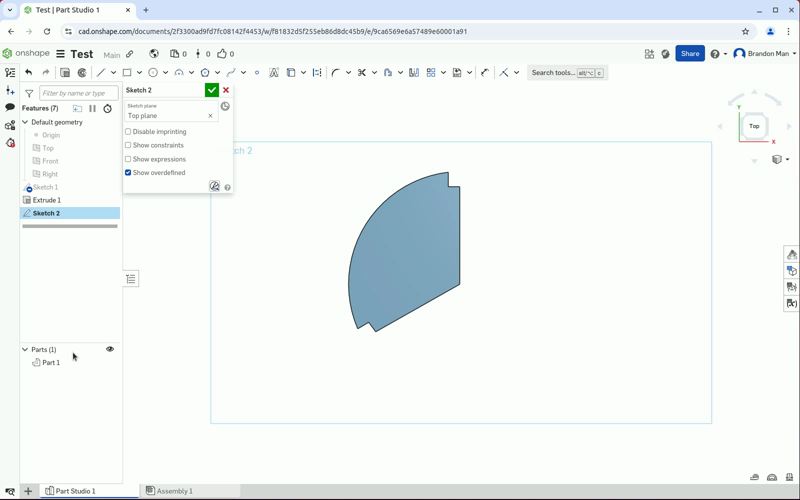
key(y)
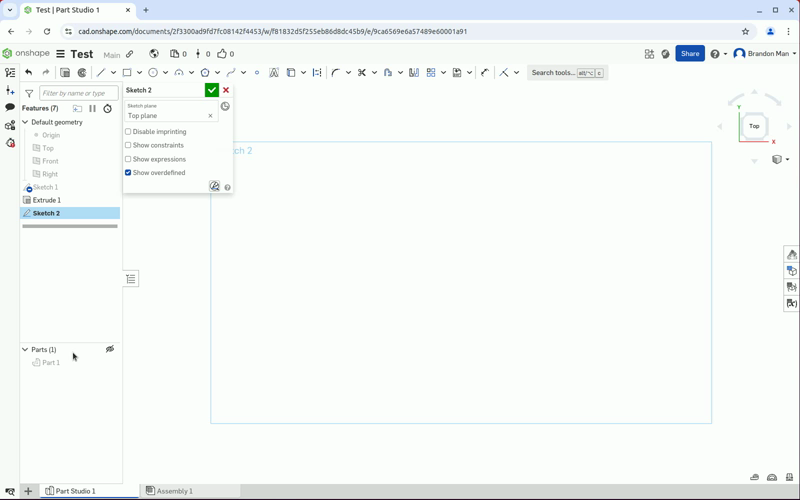
key(l)
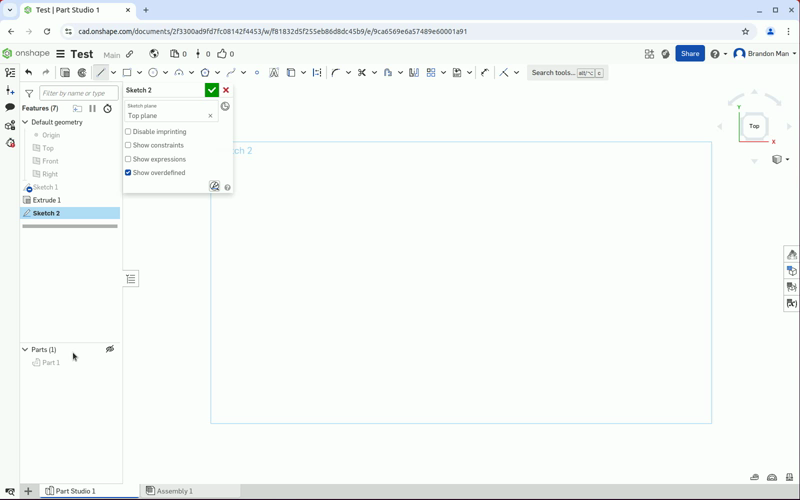
key_down(shift)
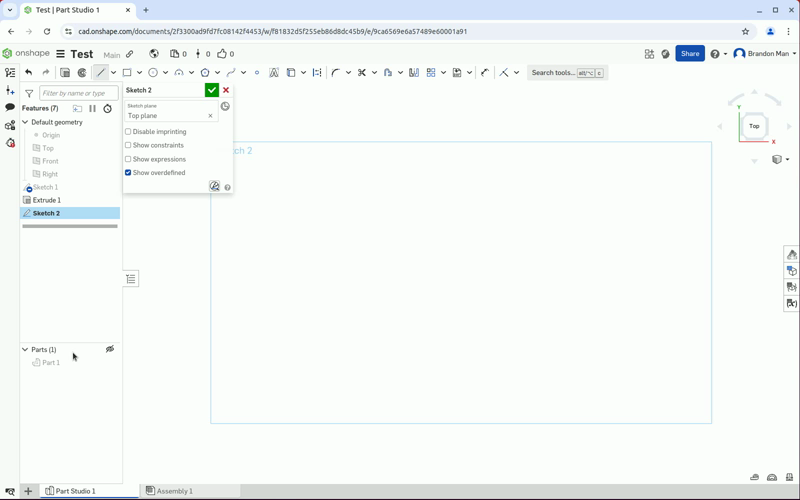
mouse_move(460, 282)
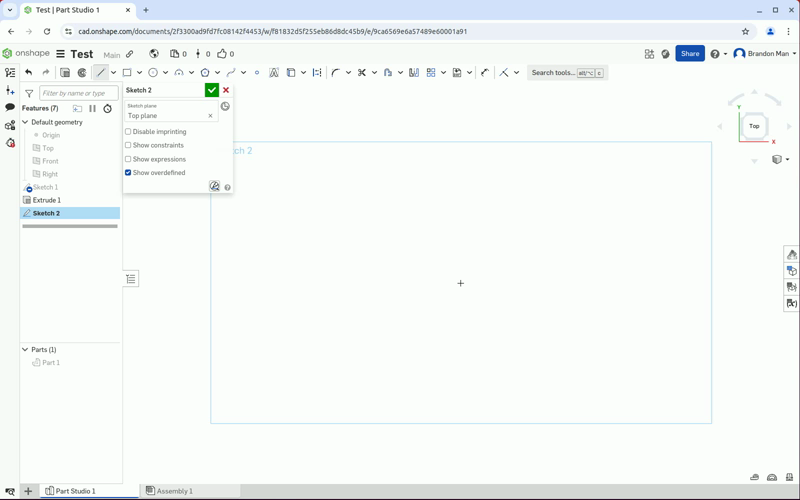
click(460, 282)
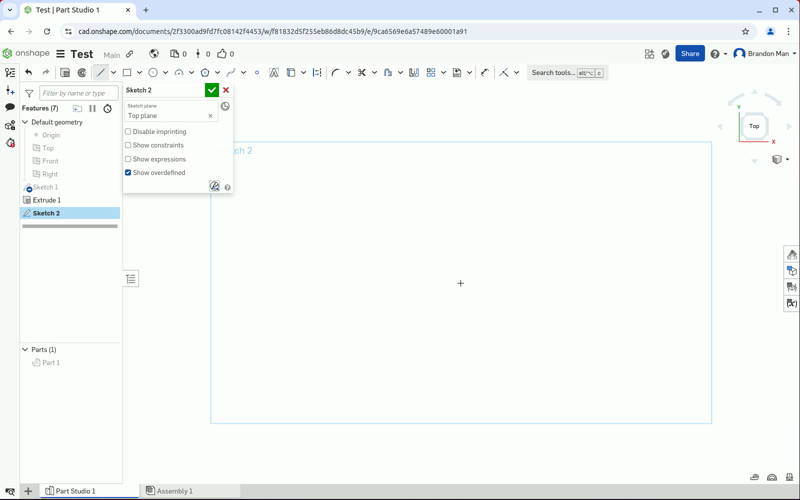
key_up(shift)
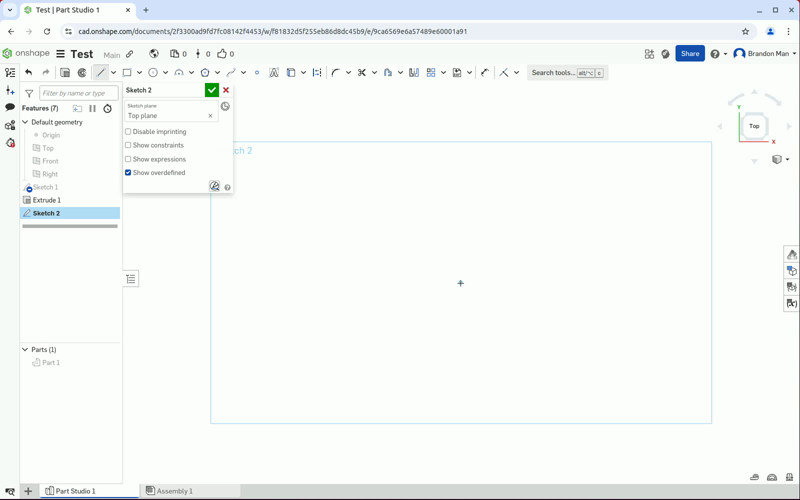
key_down(shift)
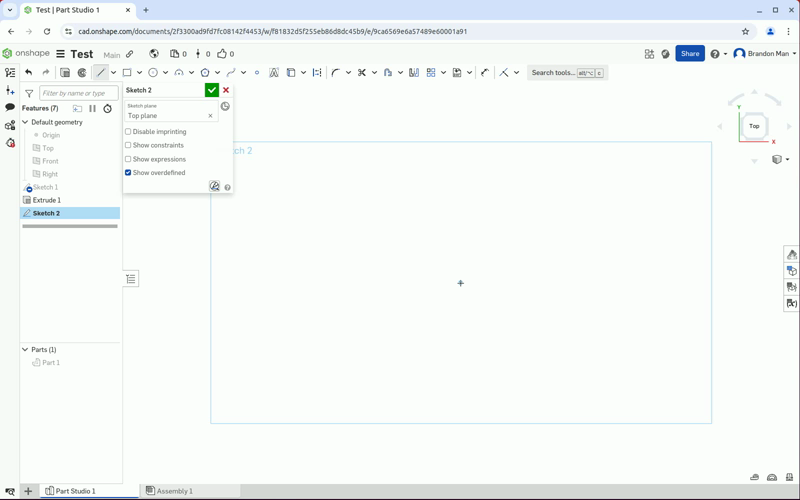
mouse_move(544, 331)
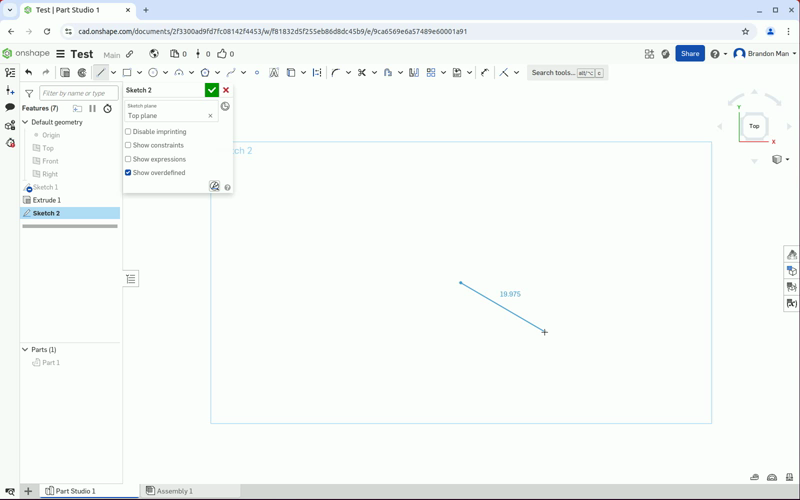
click(544, 331)
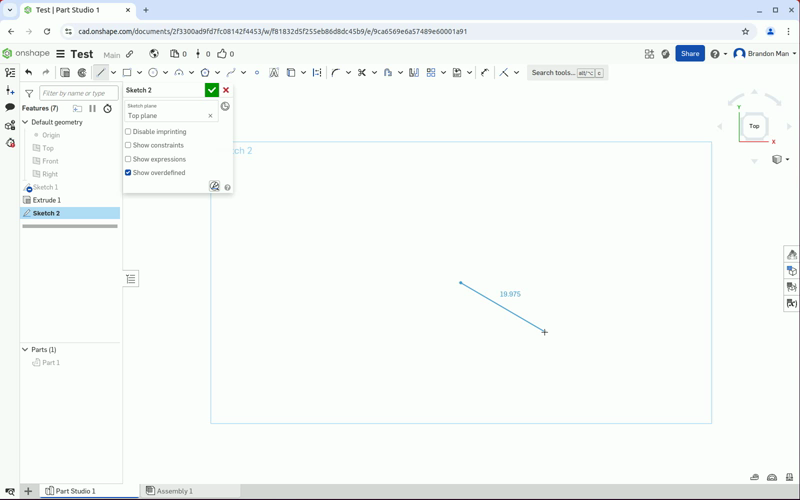
key_up(shift)
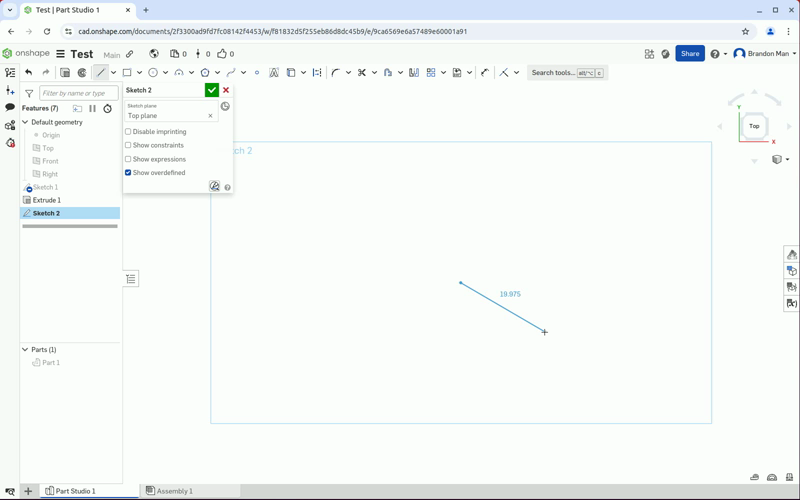
key_down(shift)
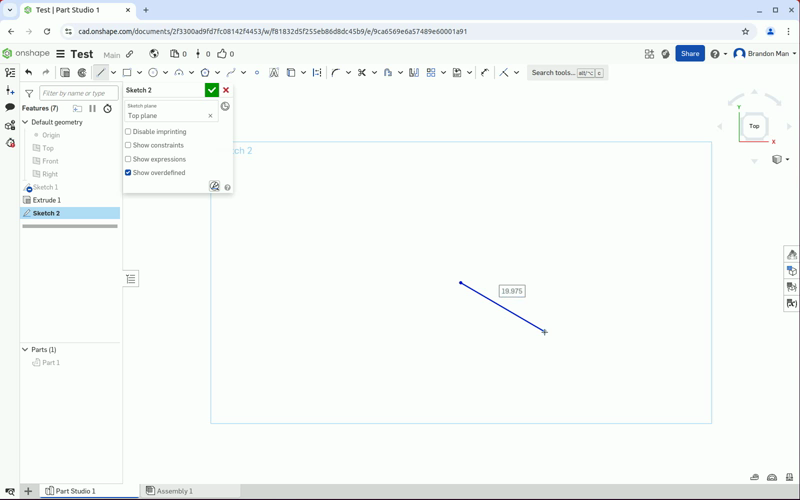
mouse_move(574, 331)
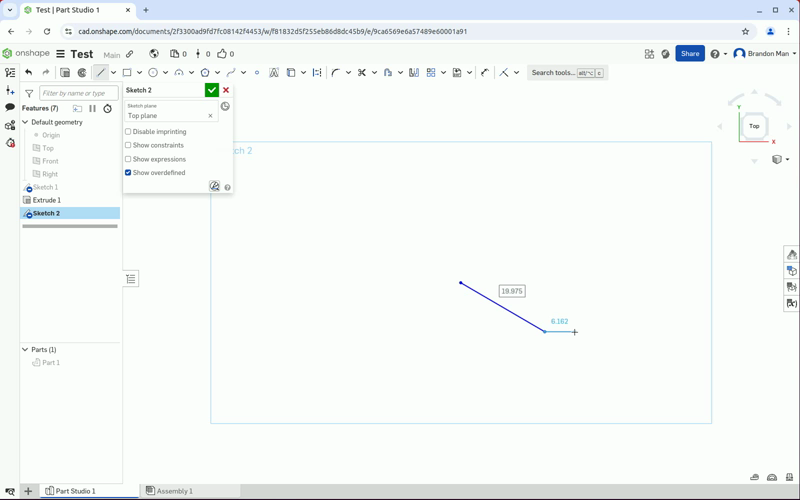
mouse_move(552, 320)
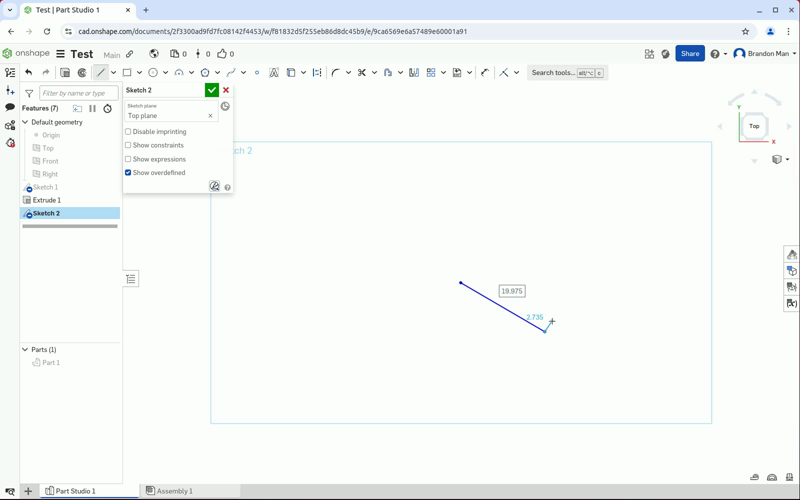
click(552, 320)
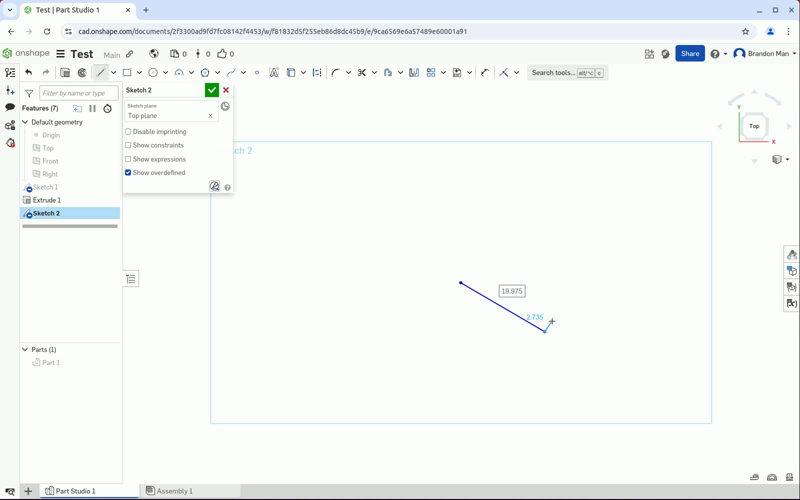
key_up(shift)
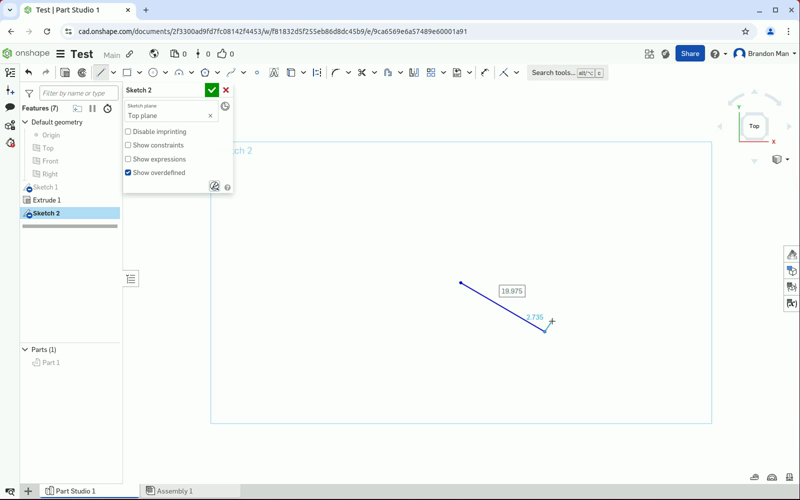
key_down(shift)
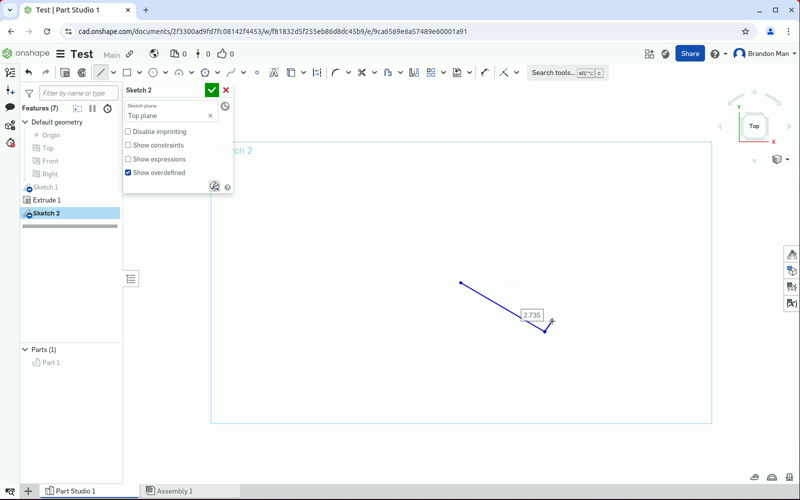
mouse_move(582, 320)
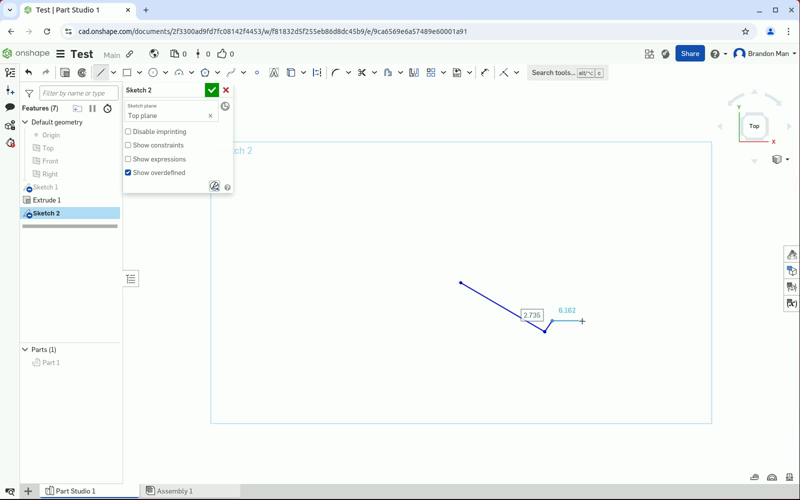
mouse_move(563, 327)
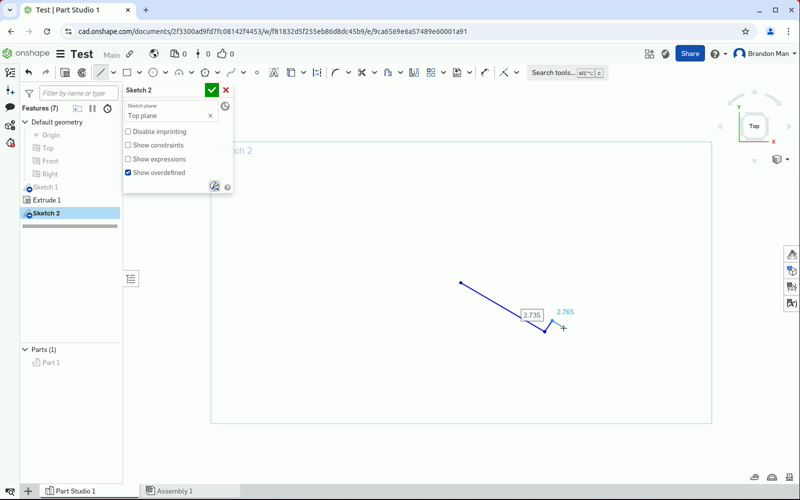
click(563, 327)
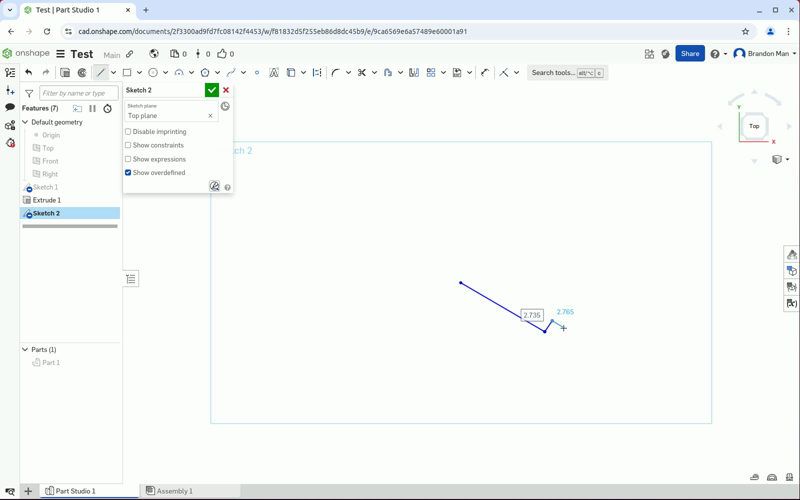
key_up(shift)
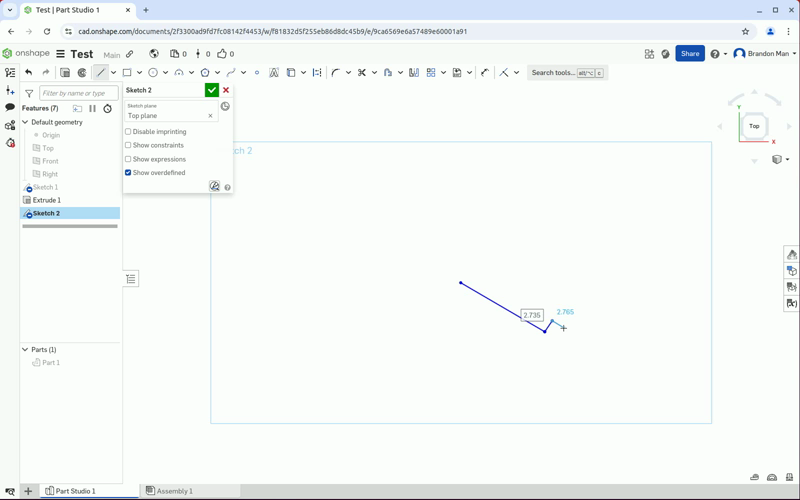
key(esc)
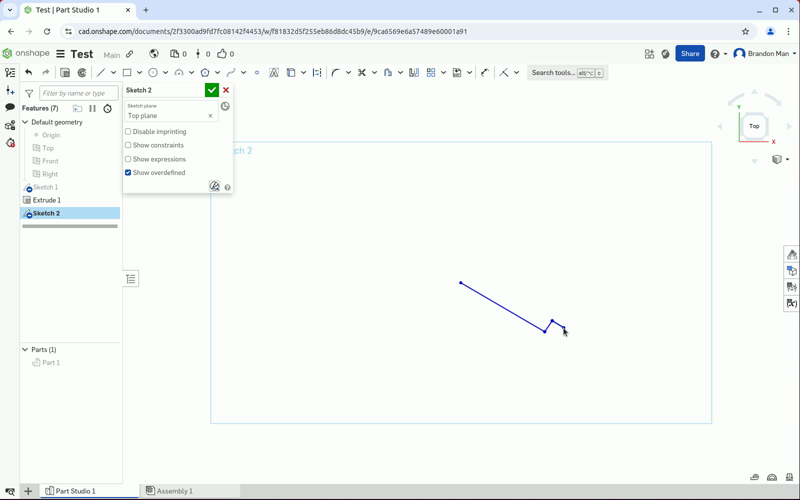
key(a)
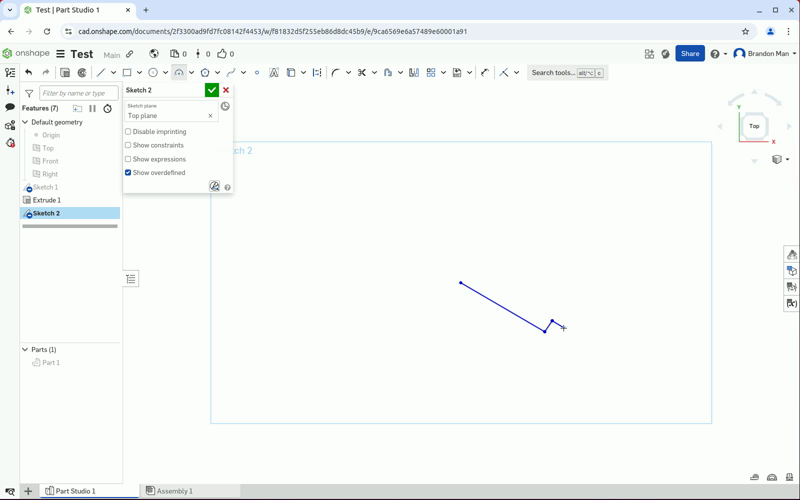
mouse_move(563, 327)
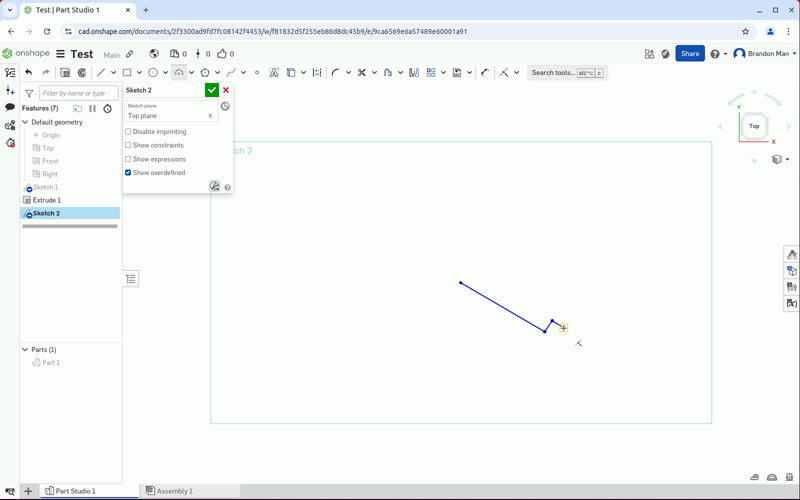
click(563, 327)
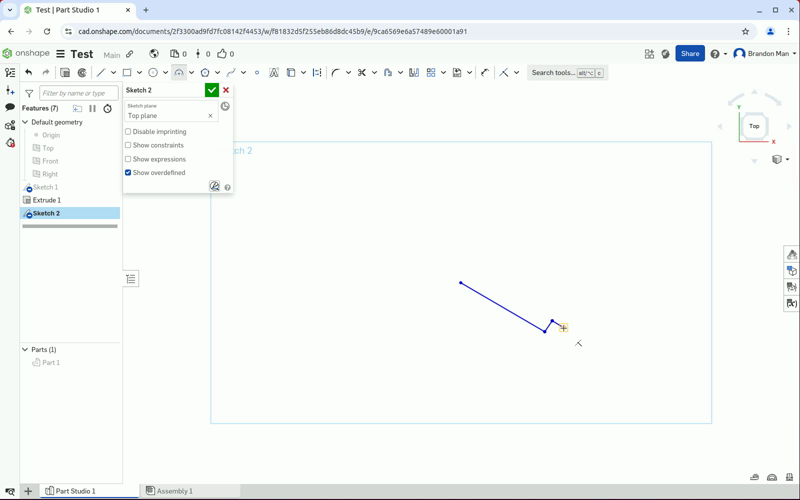
key_down(shift)
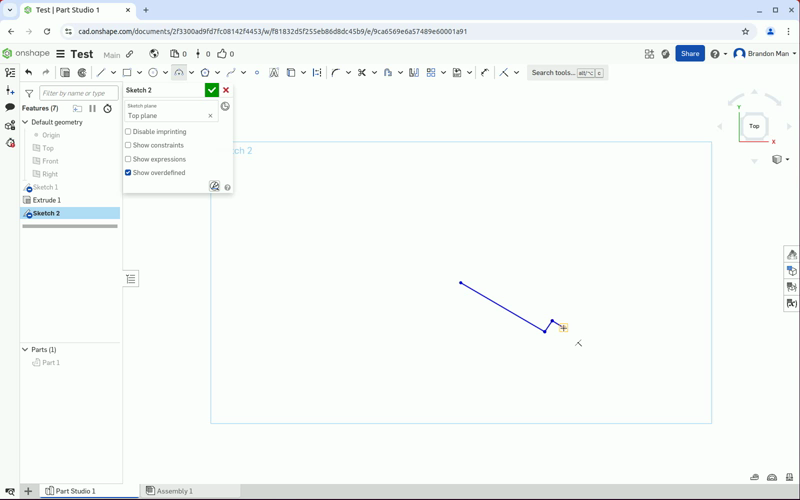
mouse_move(472, 171)
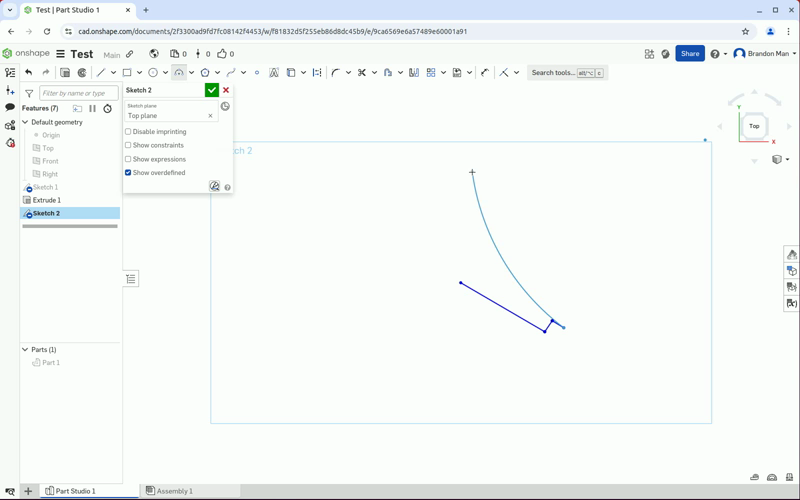
click(472, 171)
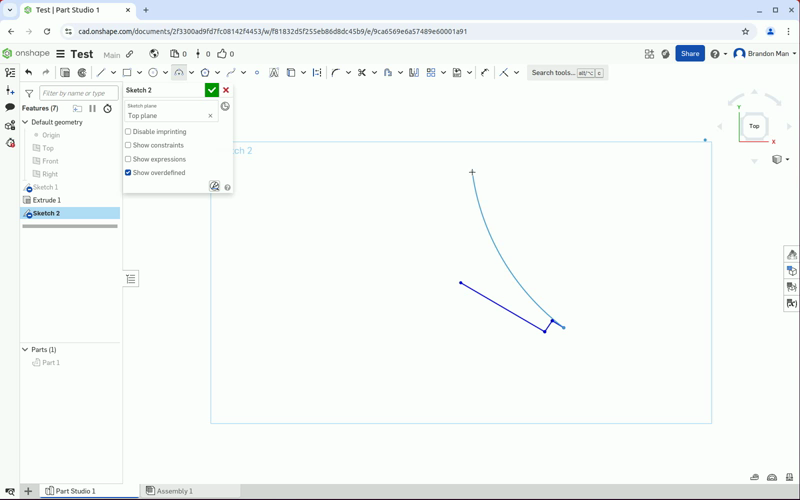
mouse_move(557, 226)
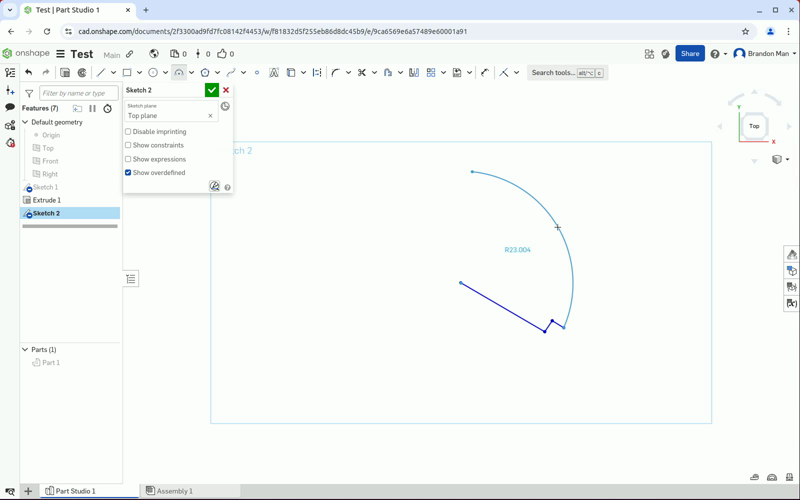
click(557, 226)
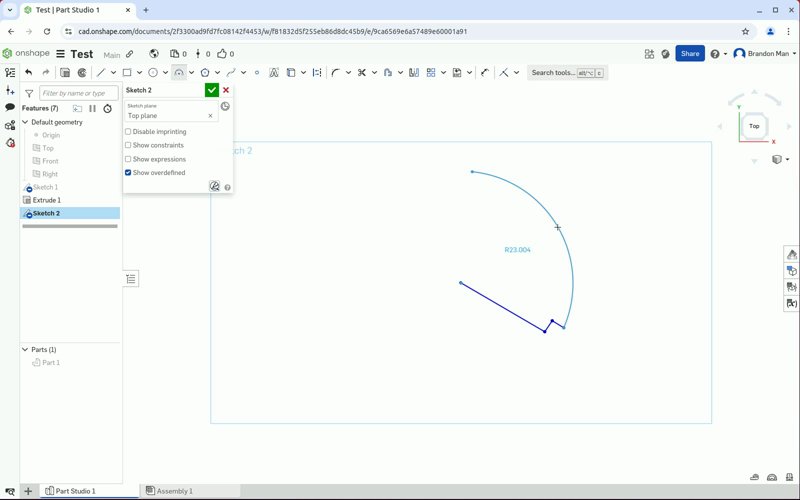
key_up(shift)
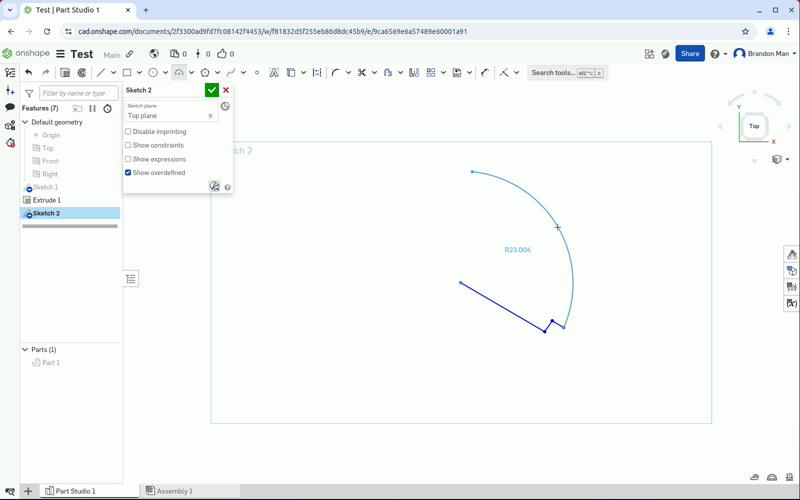
key(esc)
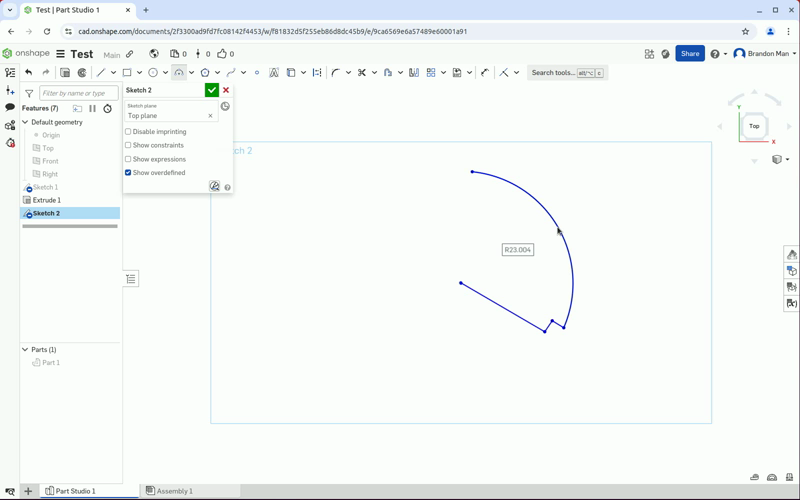
key(l)
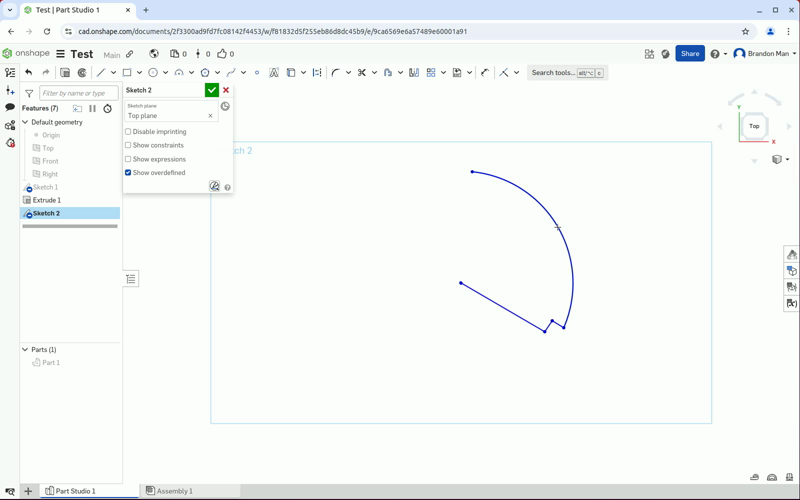
mouse_move(472, 171)
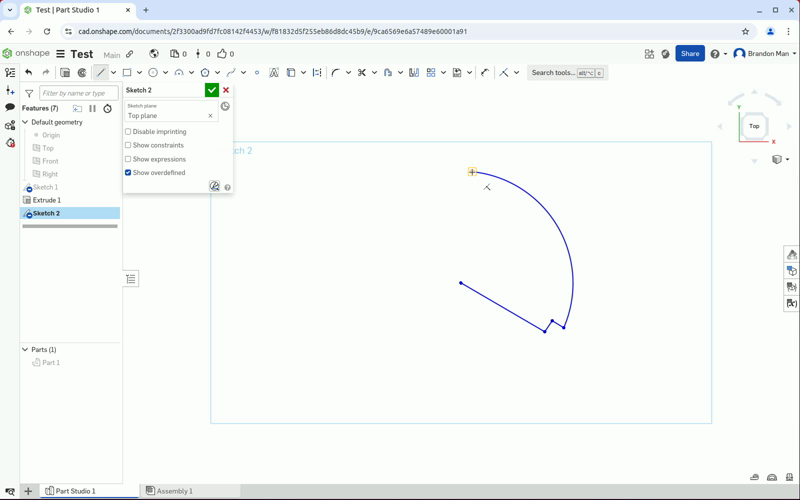
click(472, 171)
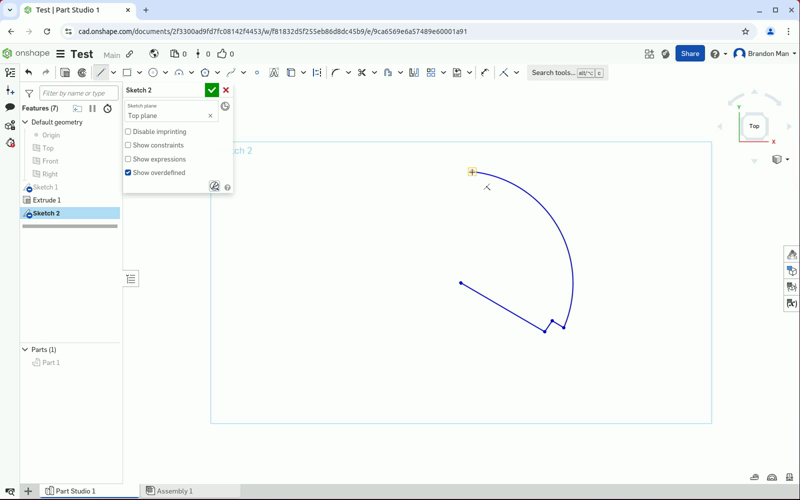
key_down(shift)
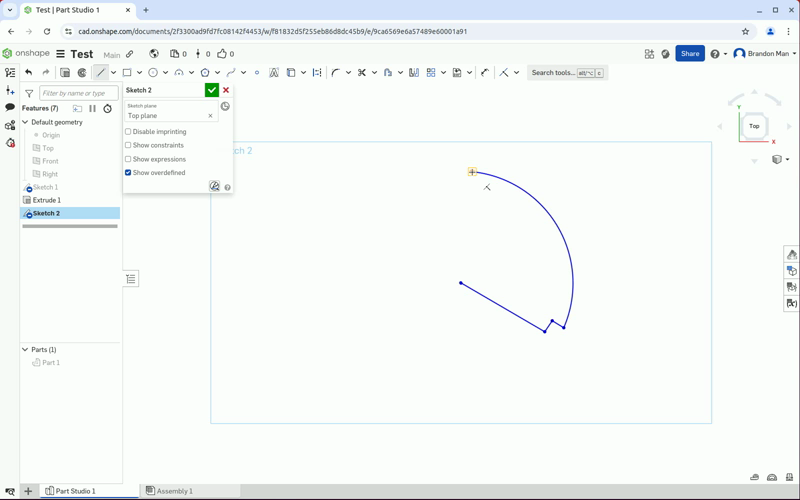
mouse_move(502, 171)
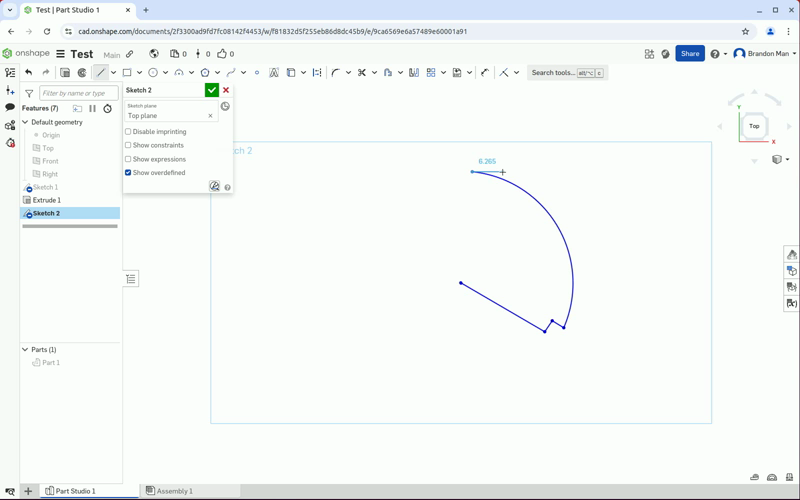
mouse_move(472, 184)
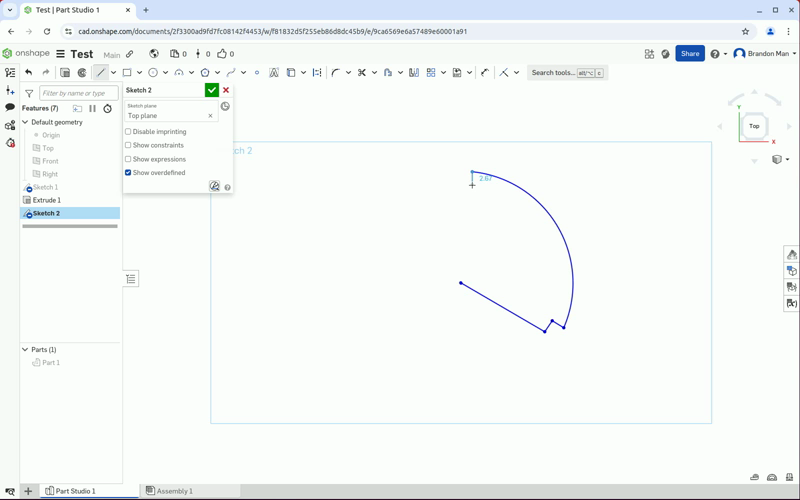
click(472, 184)
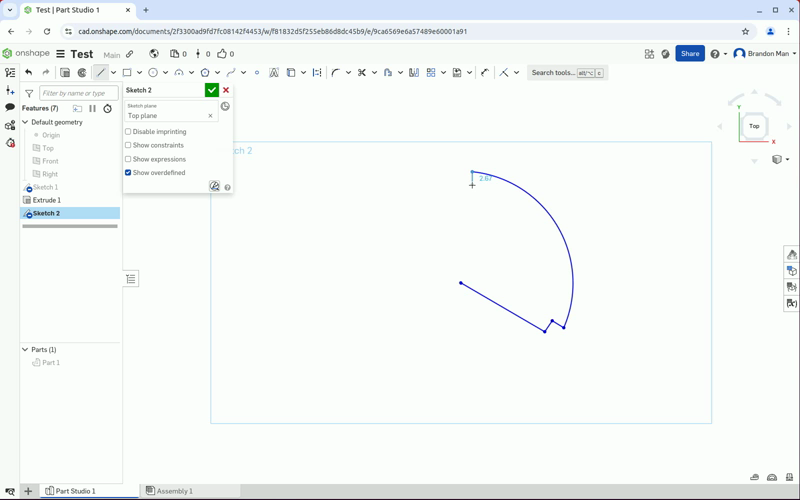
key_up(shift)
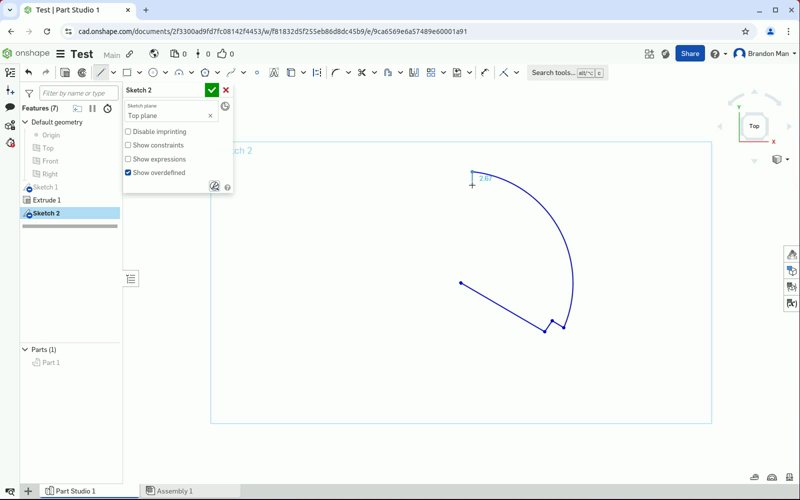
key_down(shift)
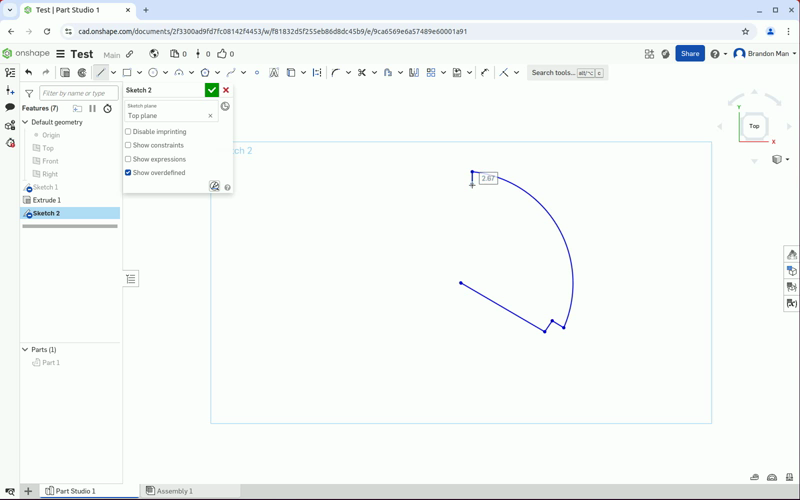
mouse_move(502, 184)
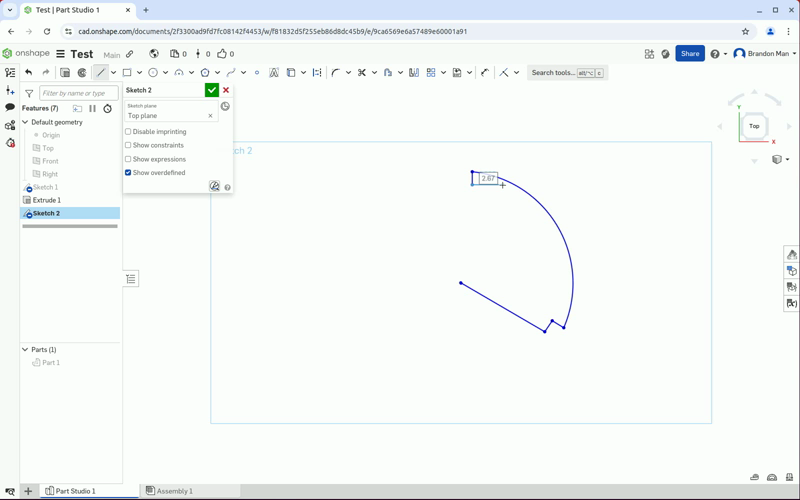
mouse_move(460, 184)
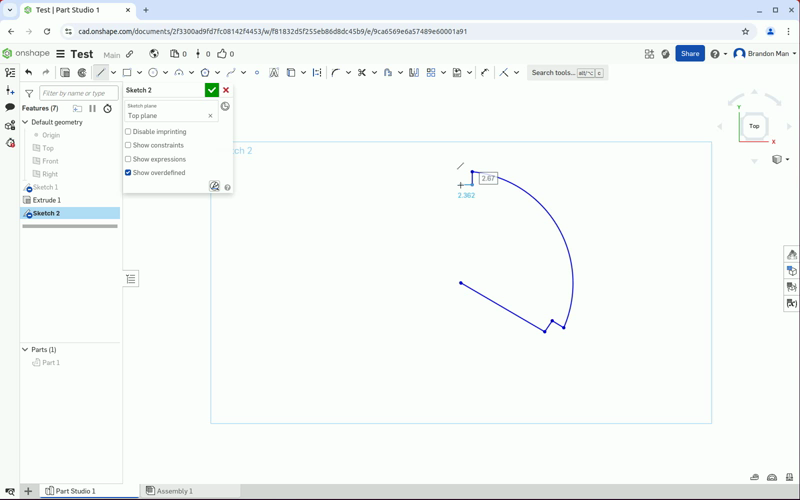
click(460, 184)
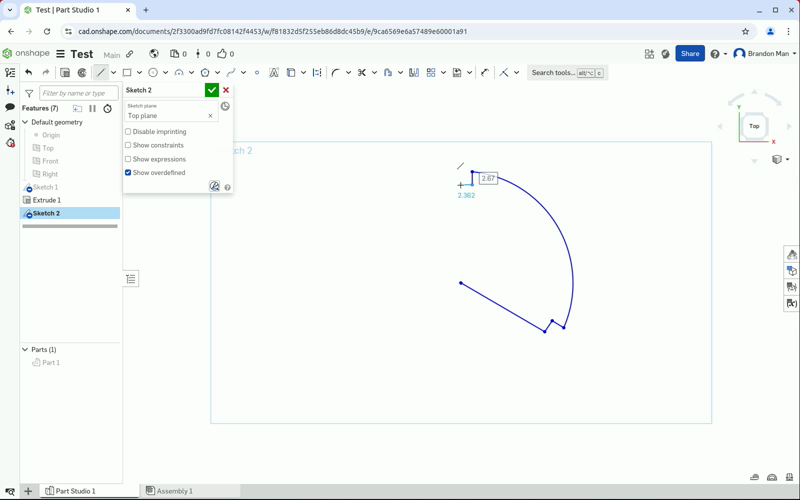
key_up(shift)
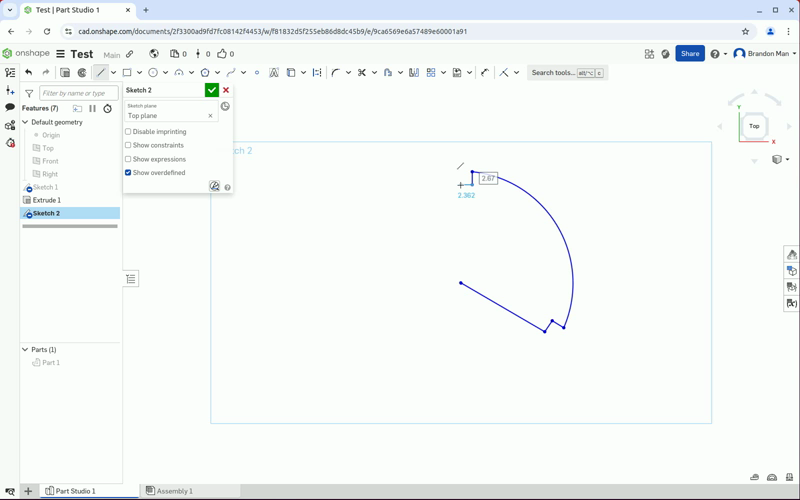
key_down(shift)
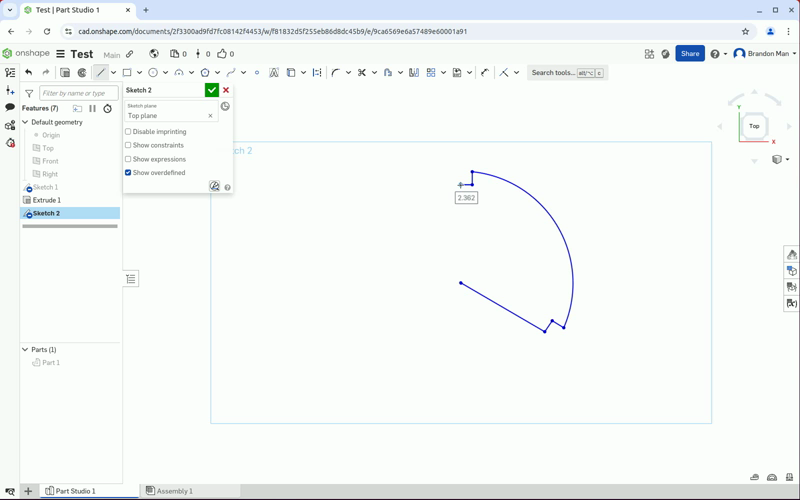
mouse_move(460, 282)
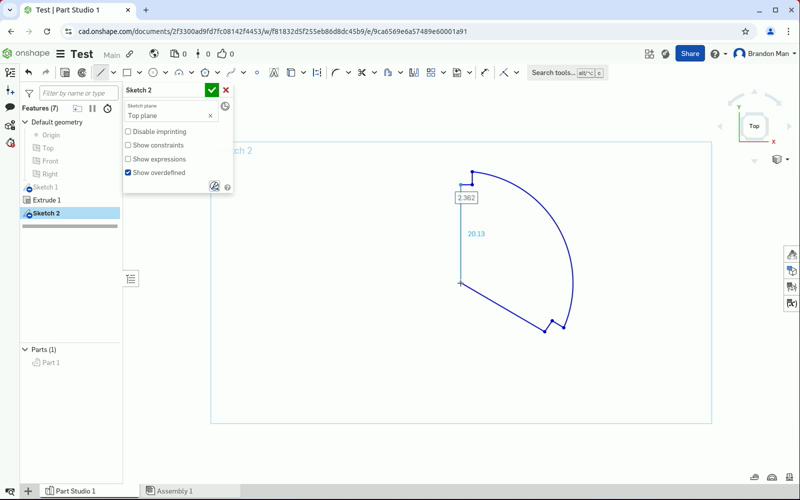
scroll(6)
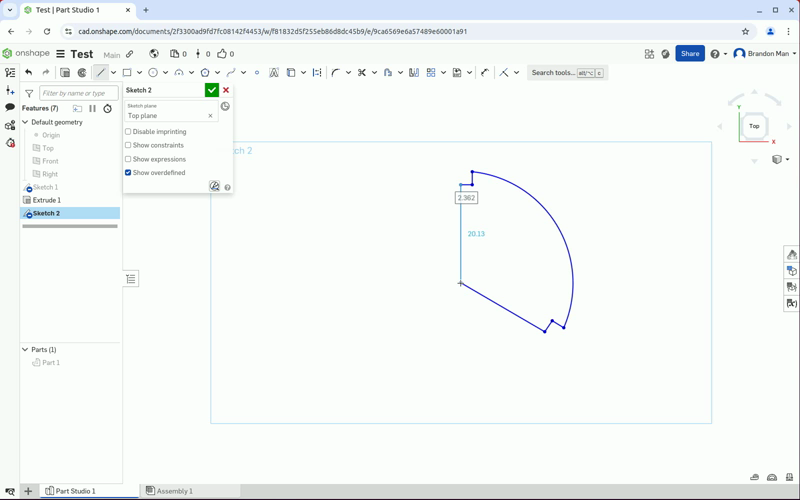
scroll(6)
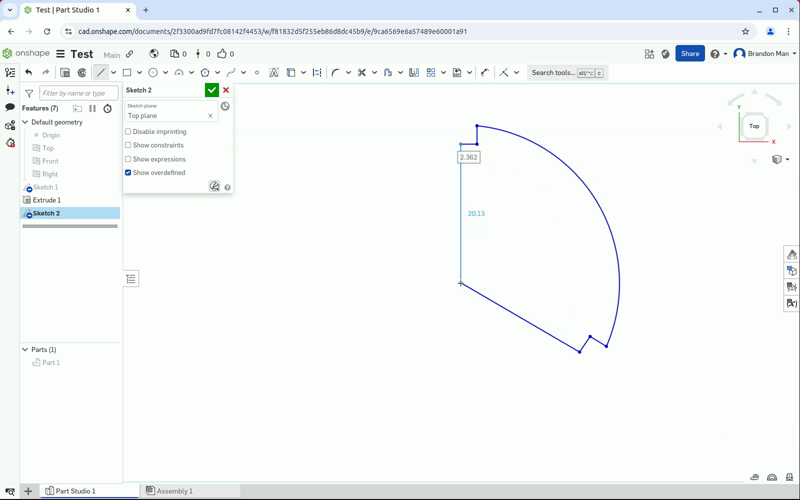
scroll(6)
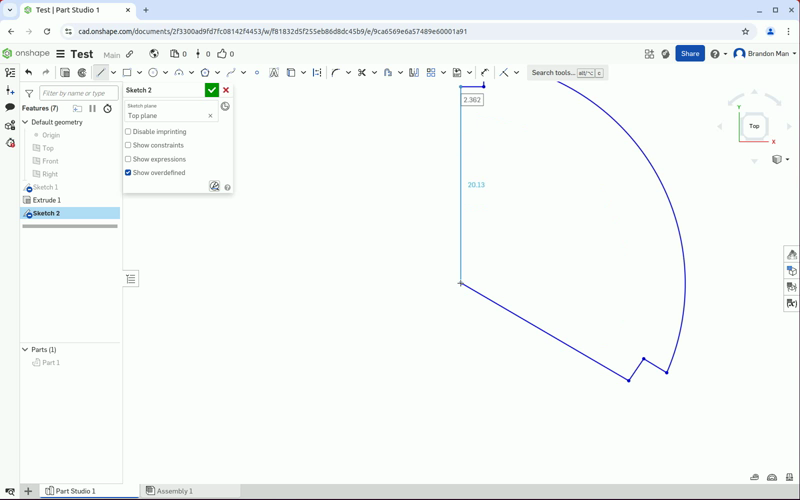
scroll(6)
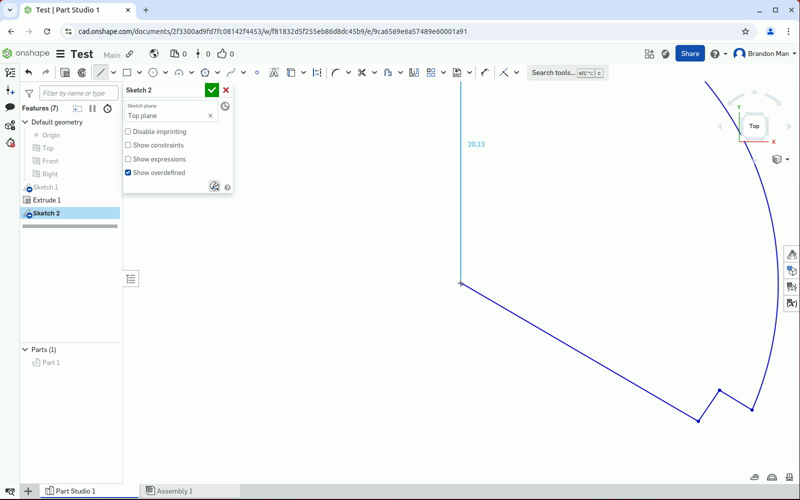
scroll(6)
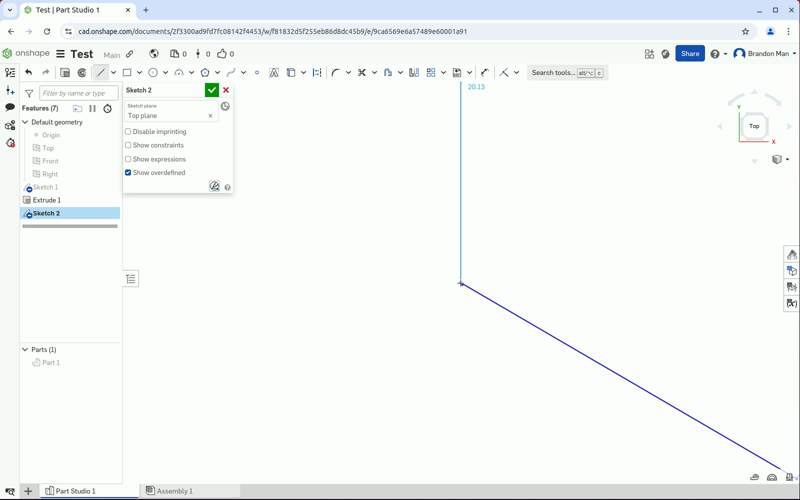
scroll(6)
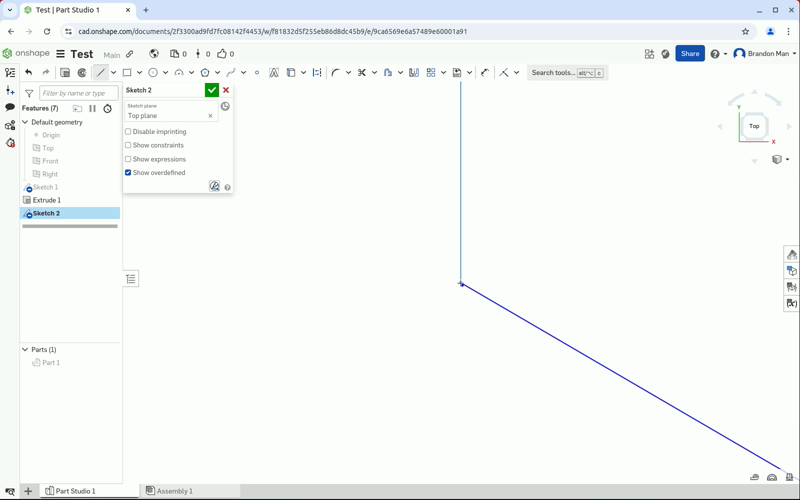
scroll(6)
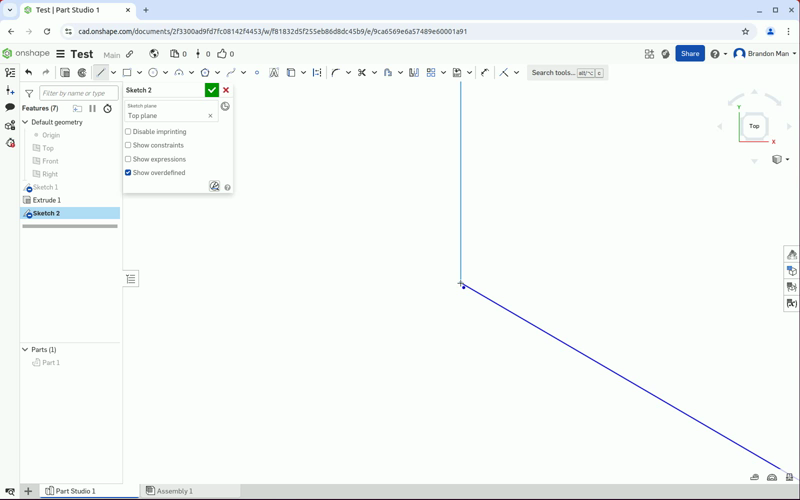
key_up(shift)
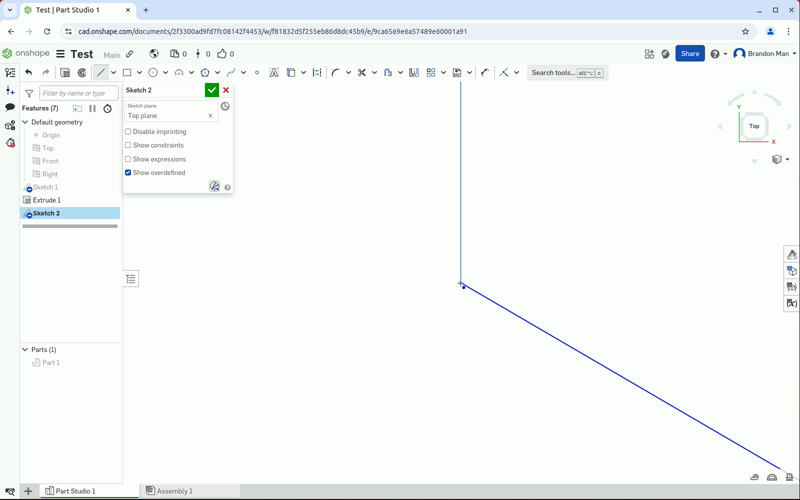
click(460, 282)
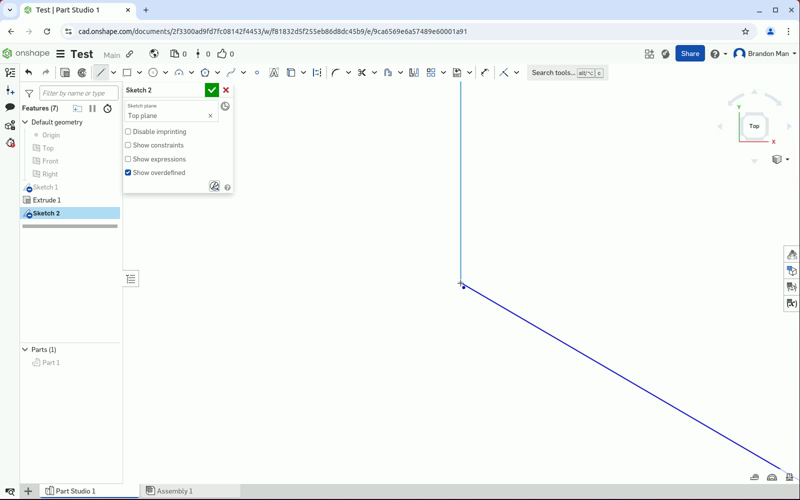
scroll(-6)
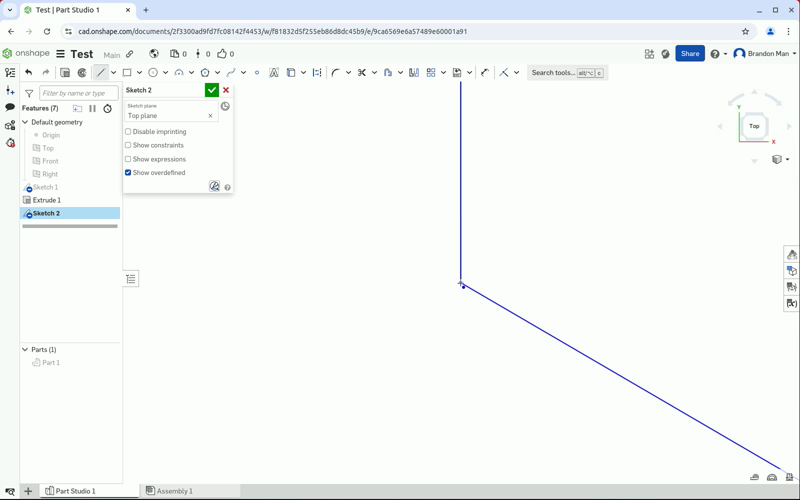
scroll(-6)
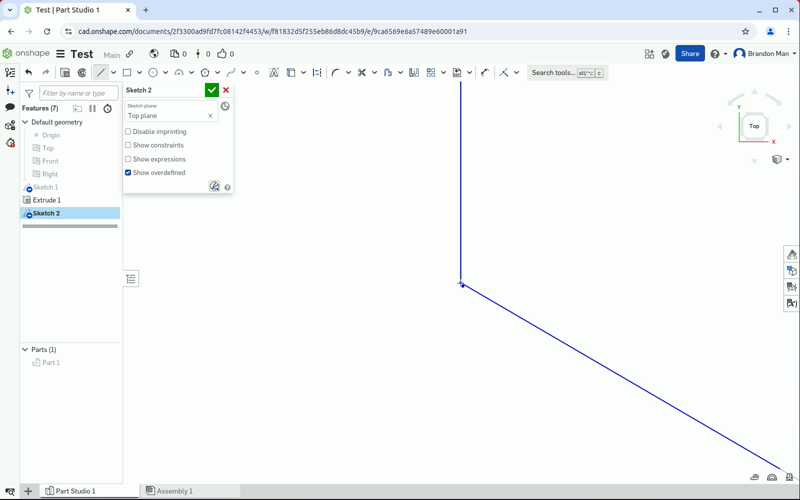
scroll(-6)
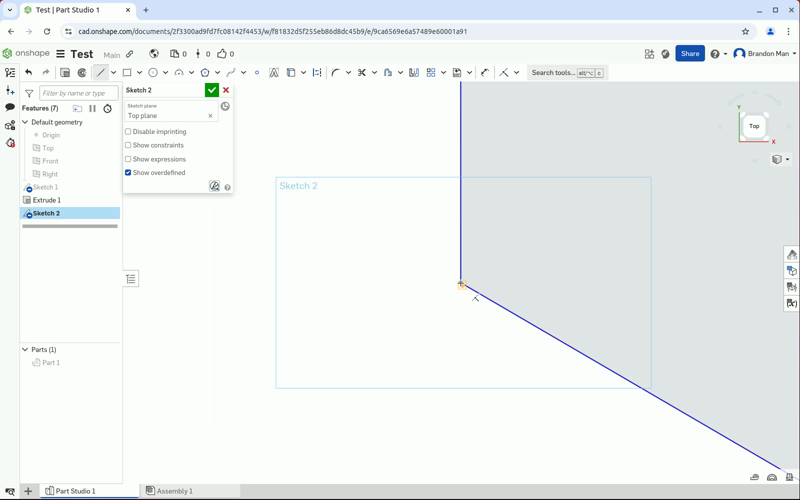
scroll(-6)
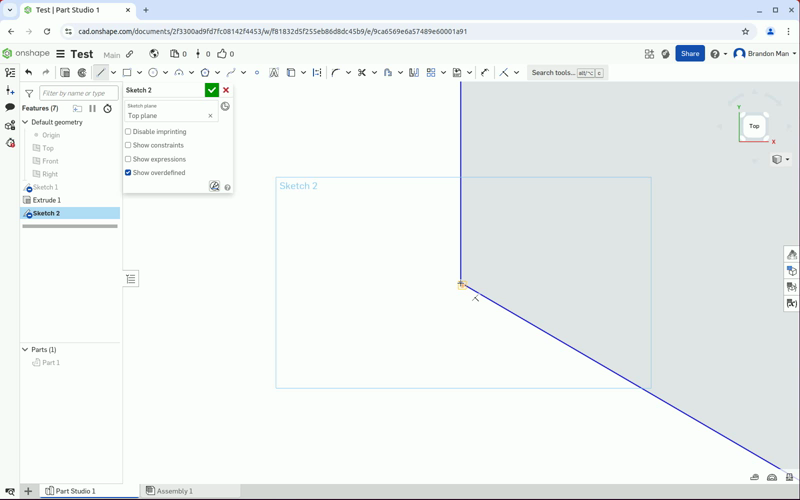
scroll(-6)
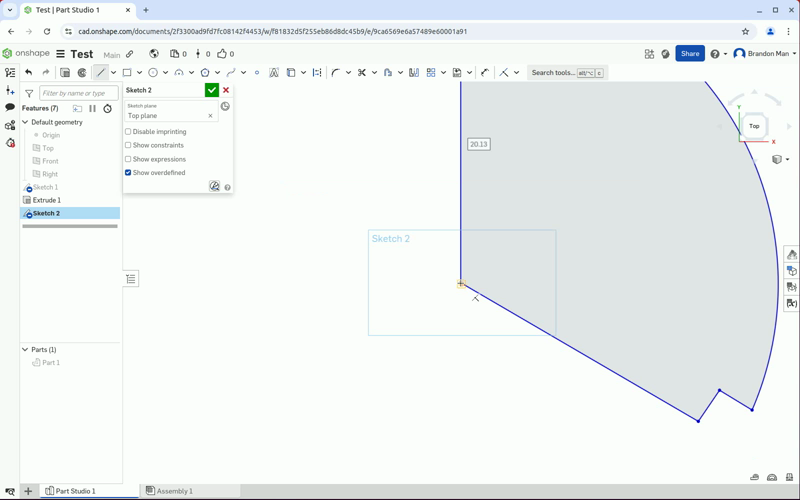
scroll(-6)
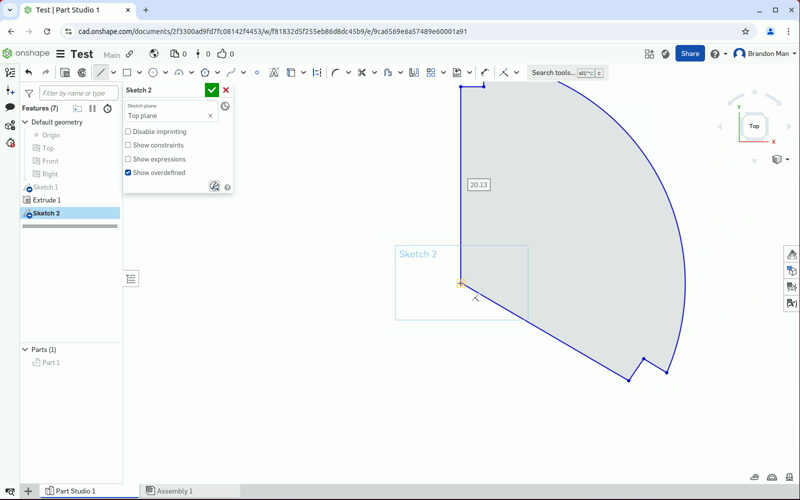
scroll(-6)
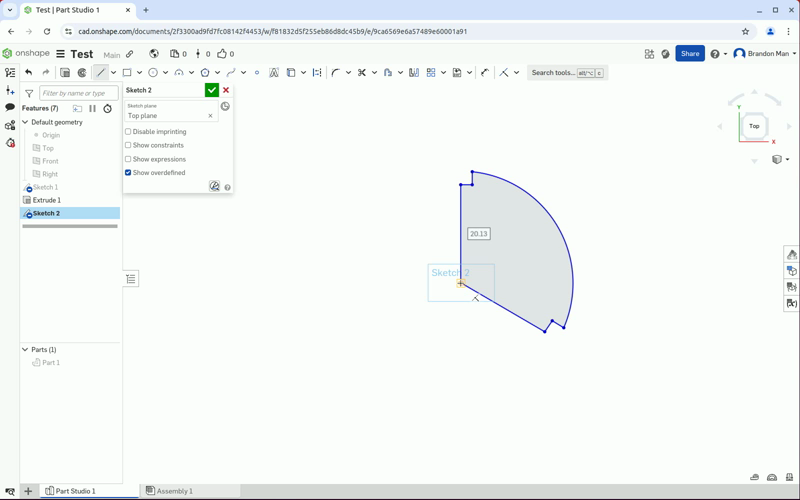
key(esc)
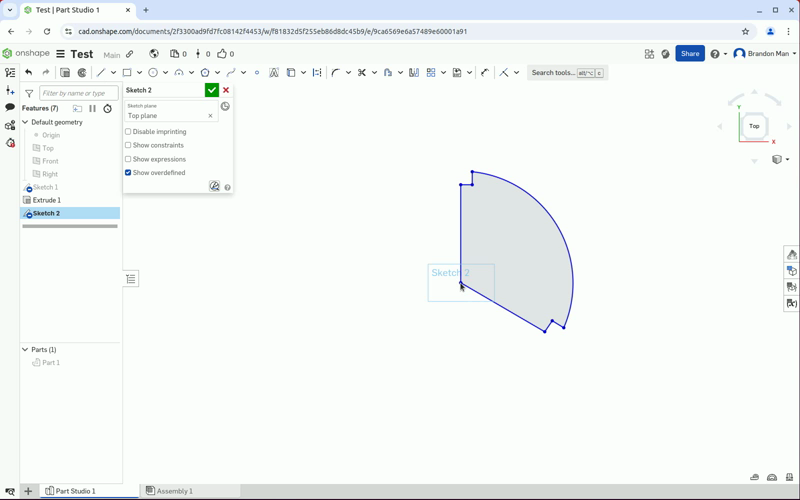
mouse_move(513, 278)
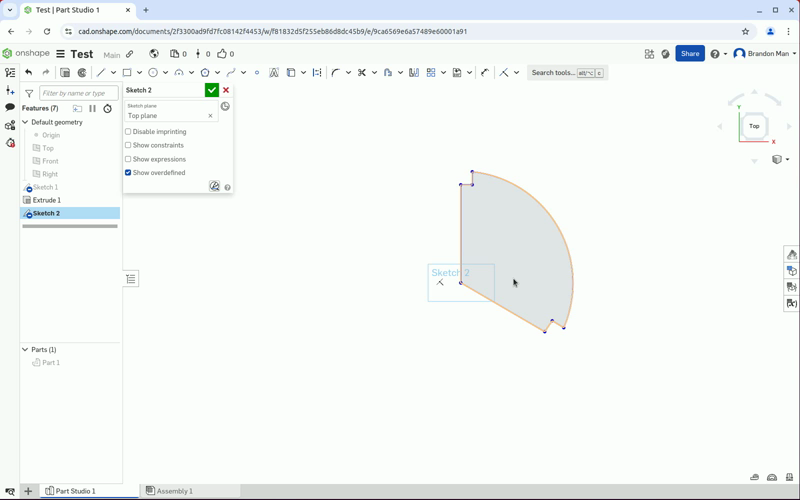
click(513, 278)
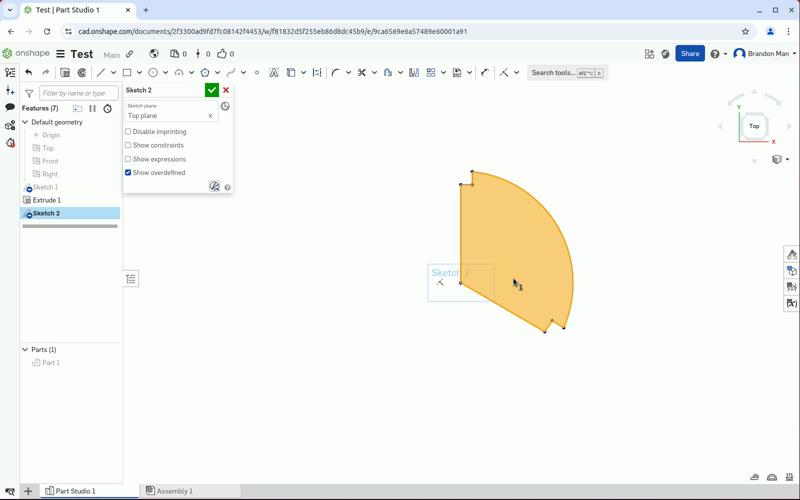
mouse_move(73, 352)
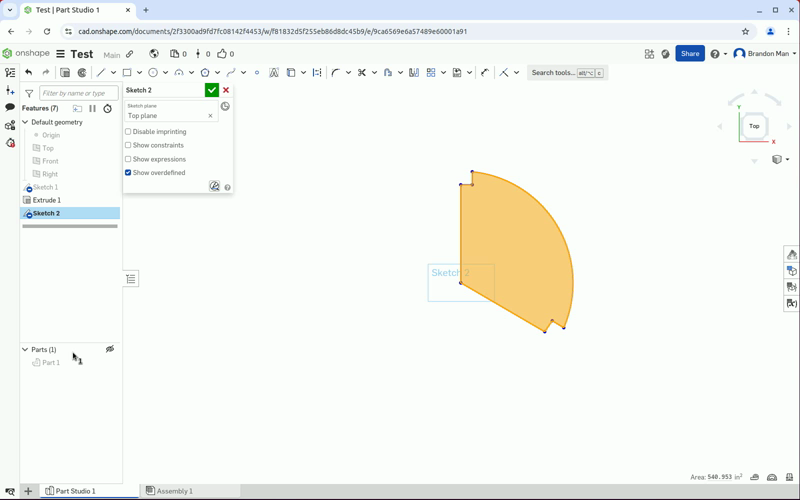
key(shift+y)
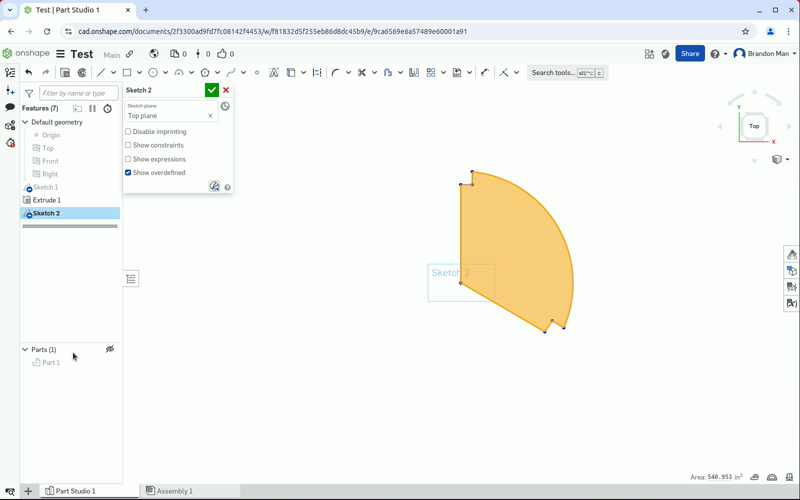
key(shift+e)
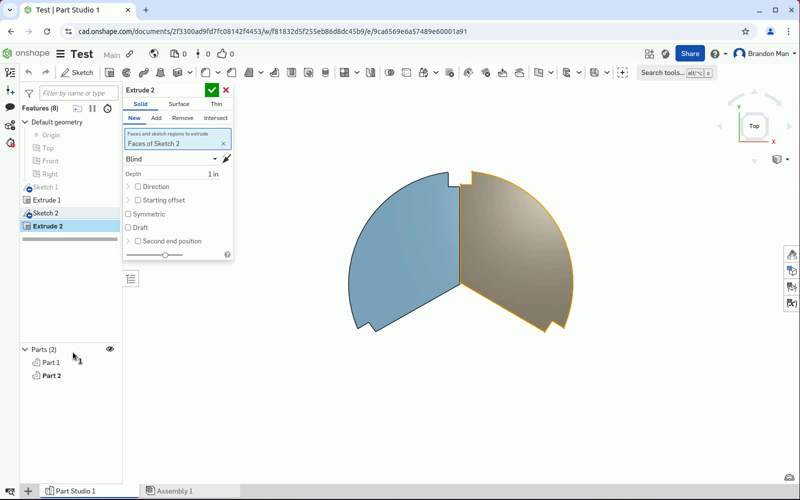
mouse_move(143, 106)
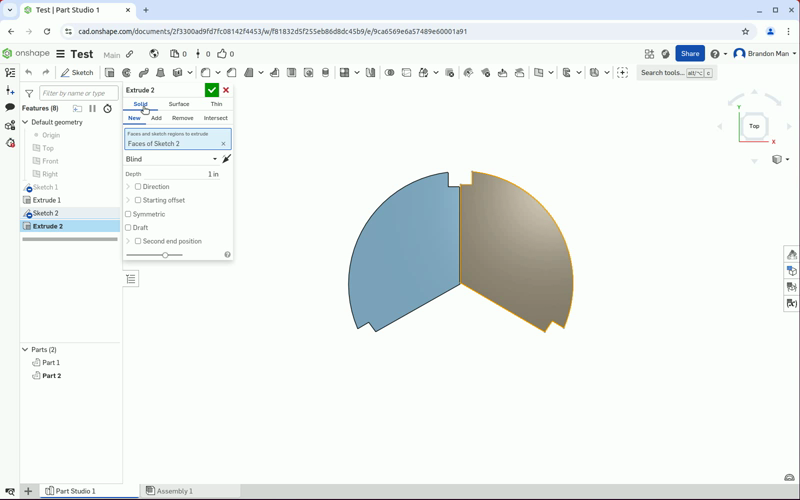
click(143, 106)
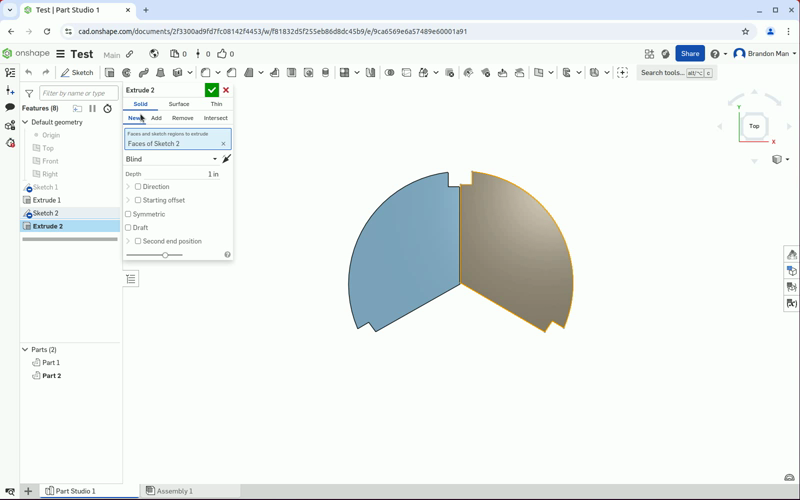
mouse_move(137, 120)
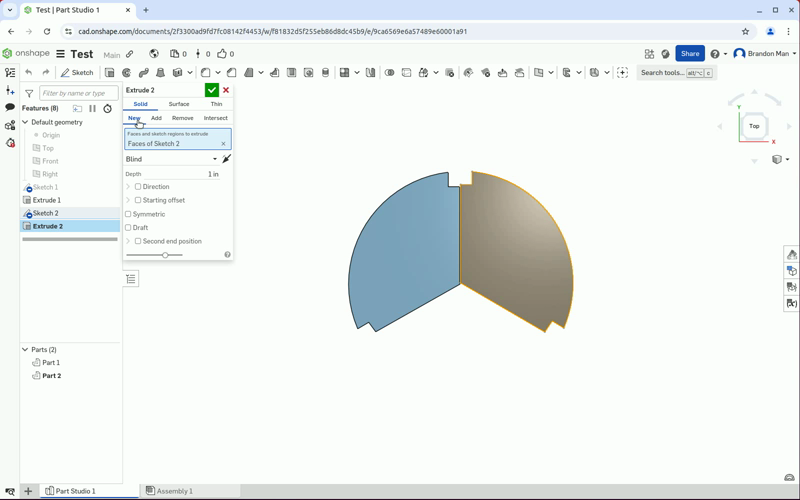
click(137, 120)
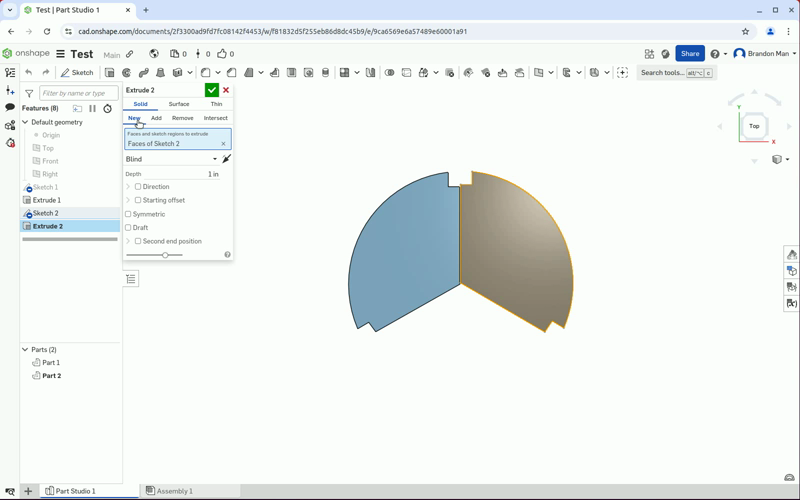
key(tab, 4)
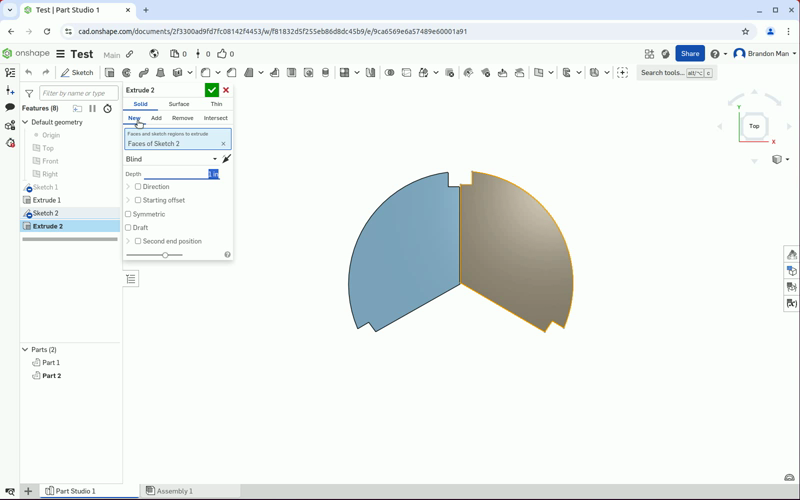
text(0.722)
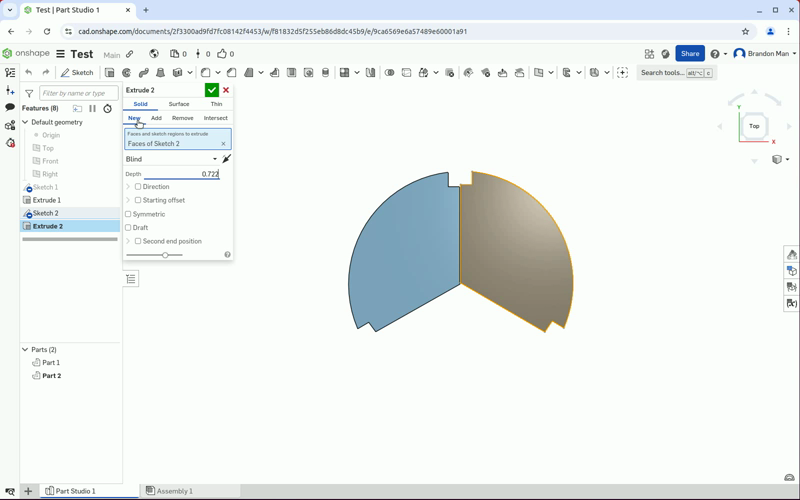
key(enter)
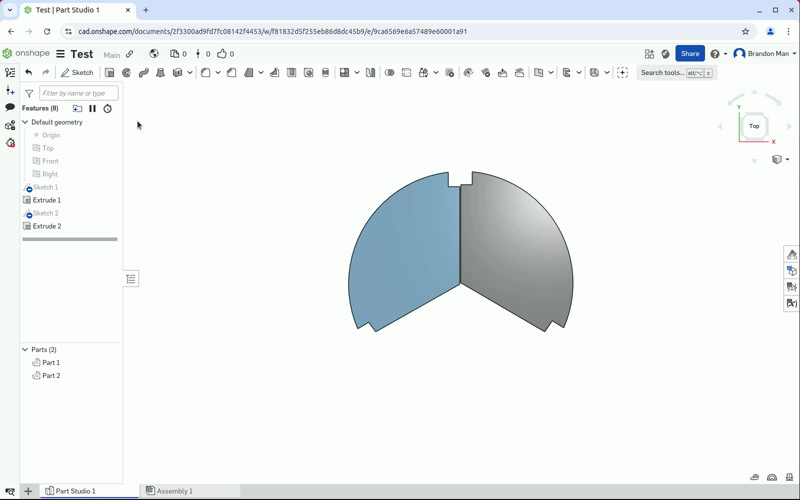
key(shift+h)
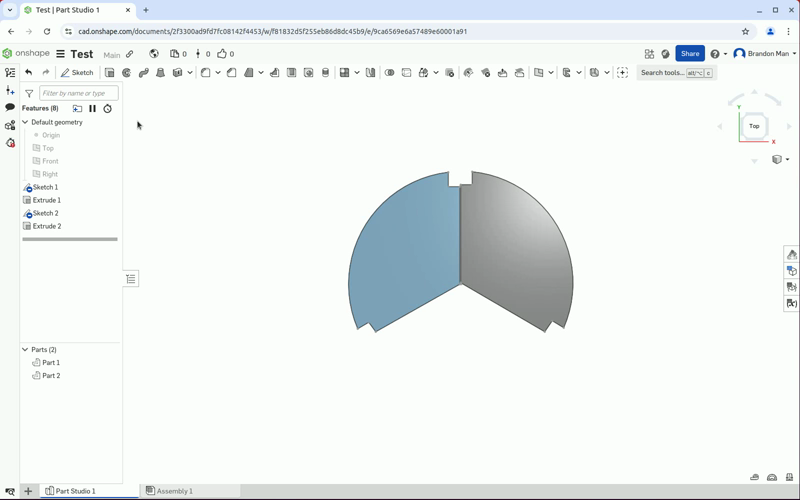
key(shift+h)
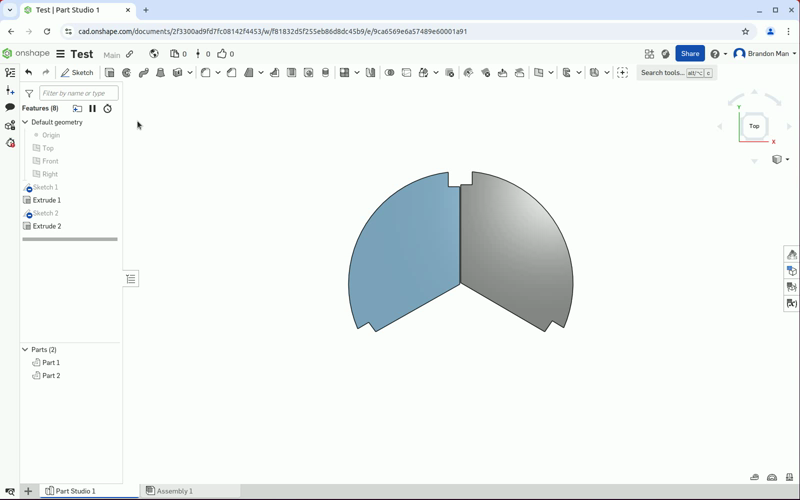
mouse_move(73, 189)
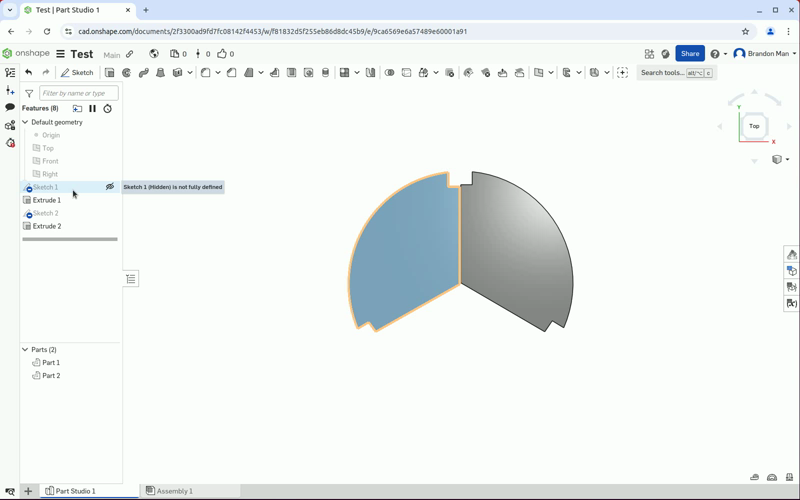
click(73, 189)
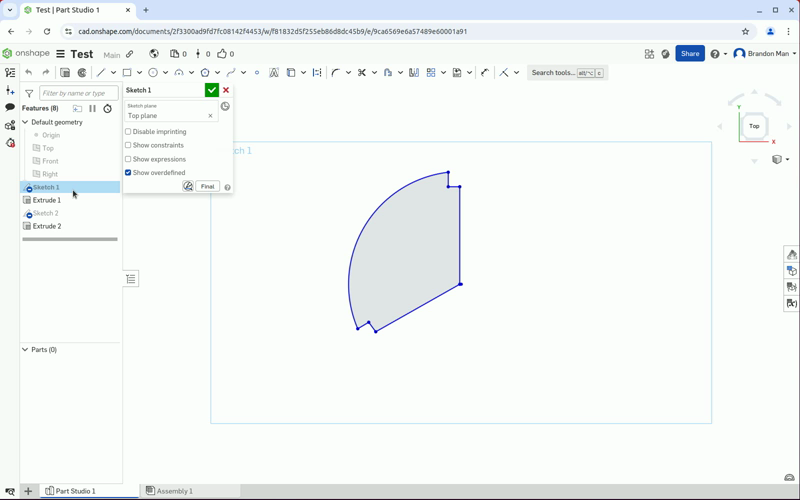
mouse_move(229, 92)
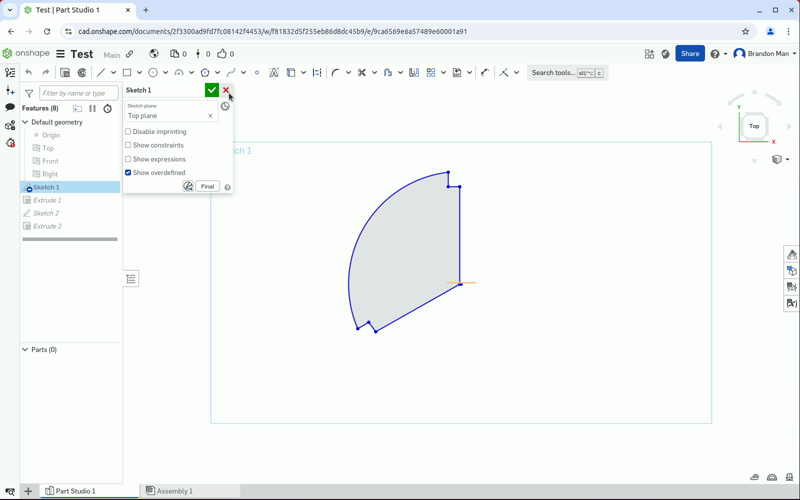
click(229, 92)
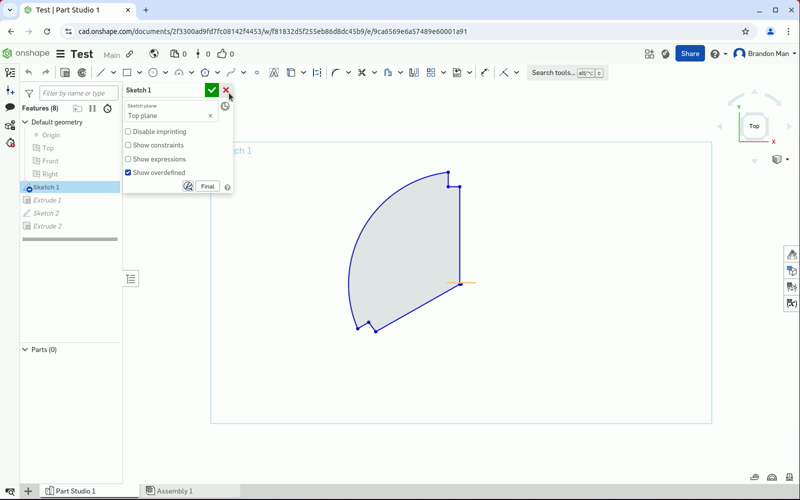
key(shift+s)
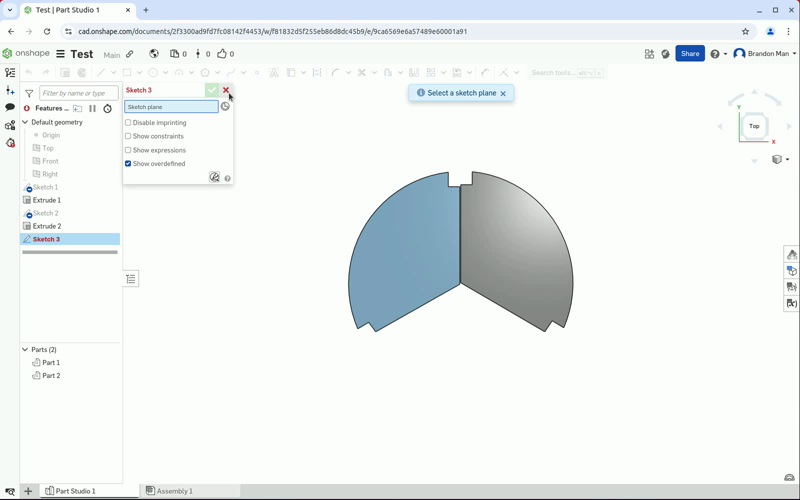
mouse_move(73, 150)
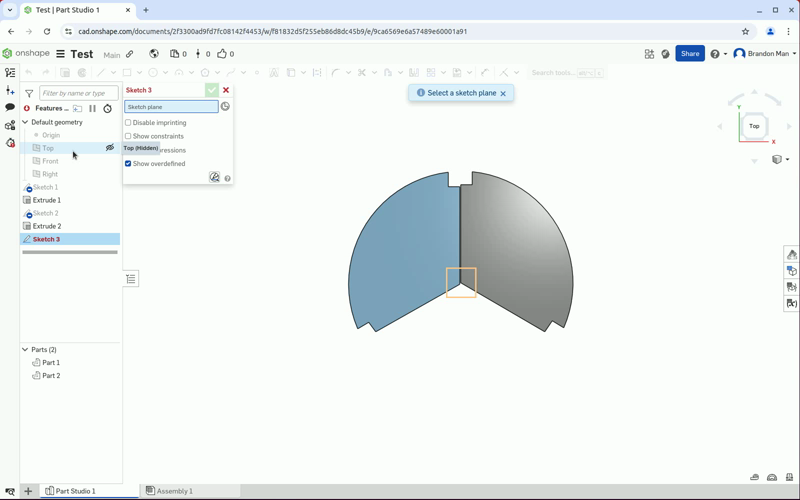
click(73, 150)
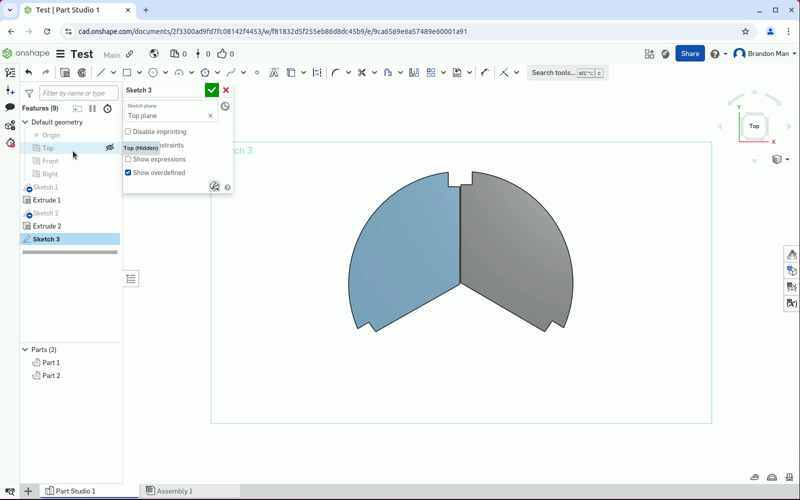
mouse_move(73, 352)
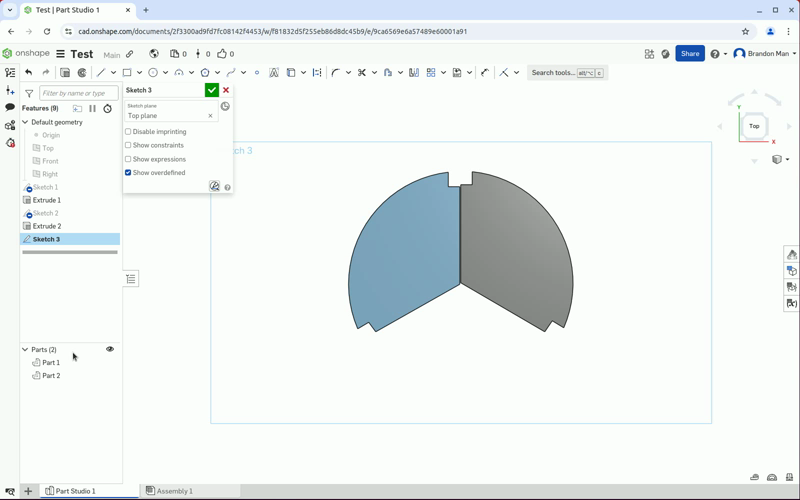
key(y)
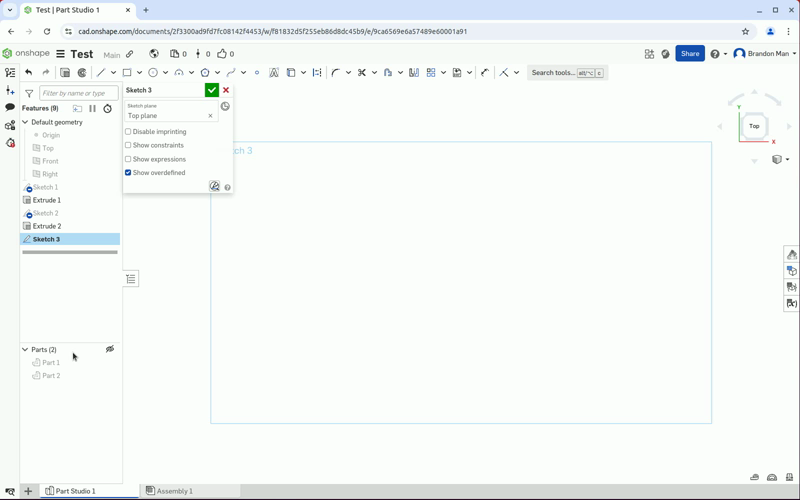
key(a)
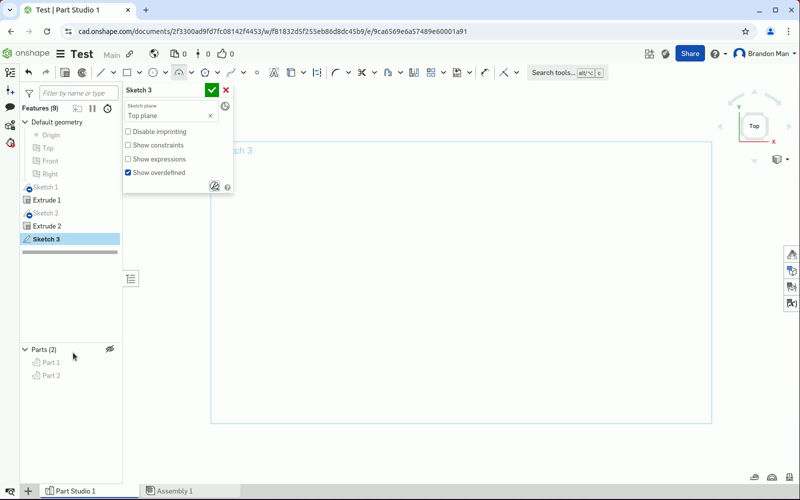
key_down(shift)
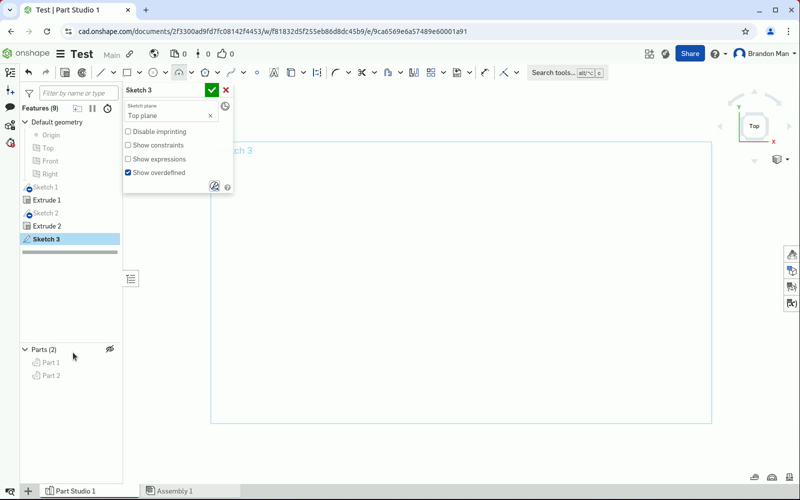
mouse_move(370, 349)
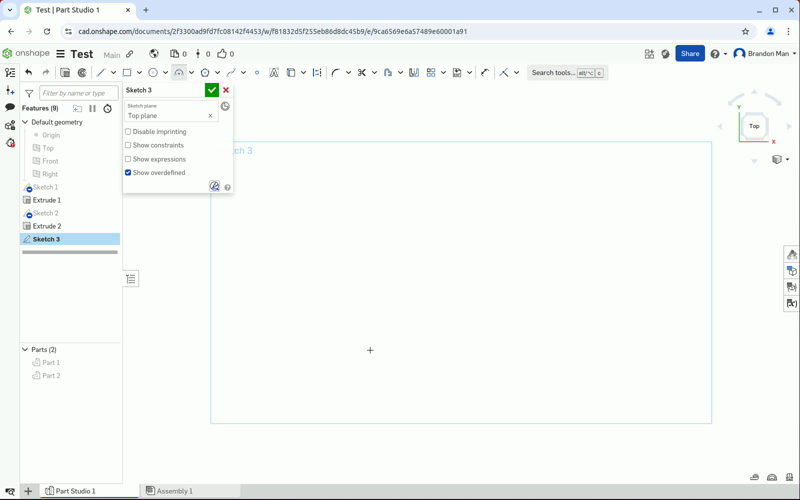
click(370, 349)
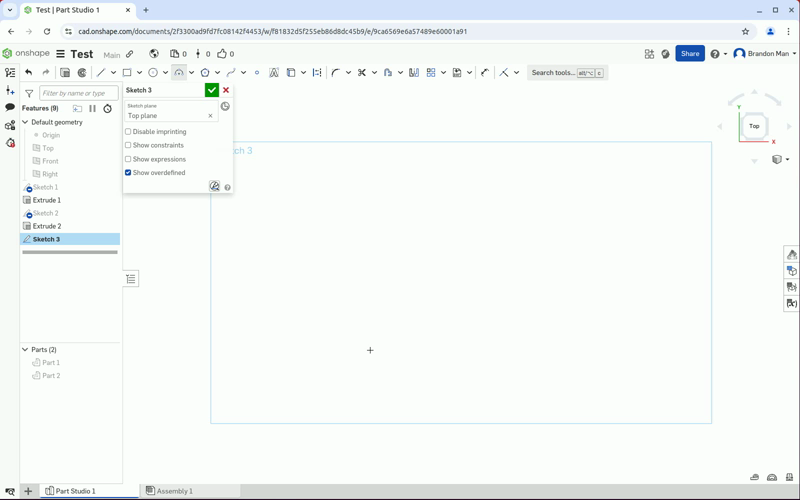
key_up(shift)
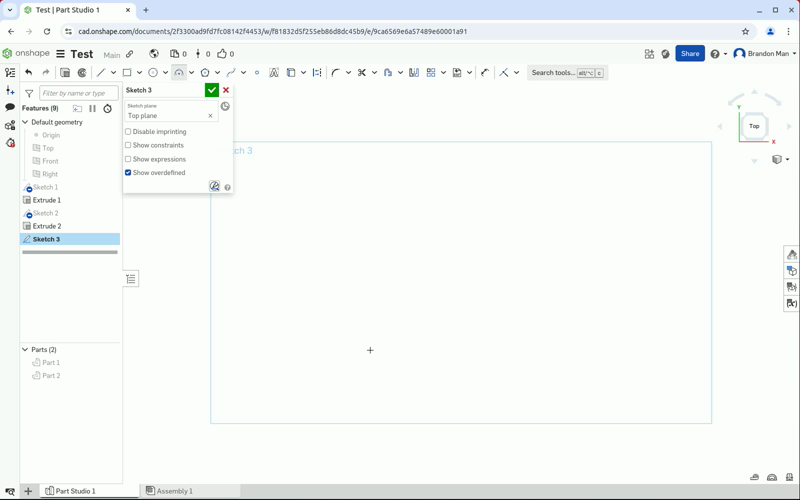
key_down(shift)
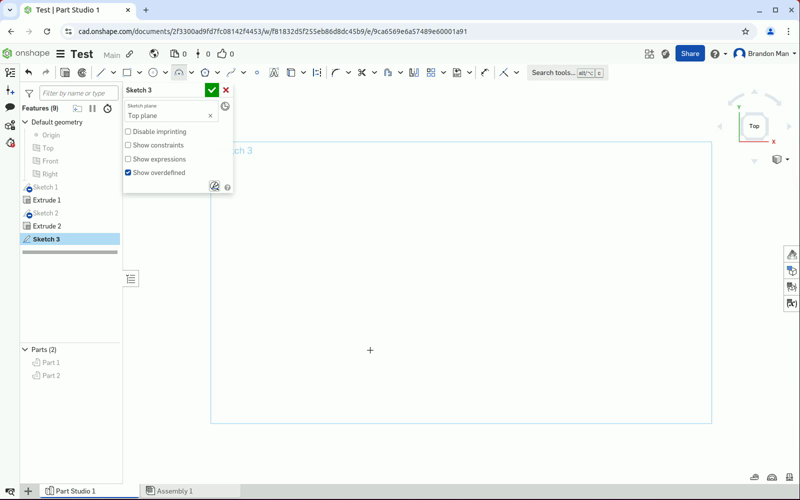
mouse_move(551, 349)
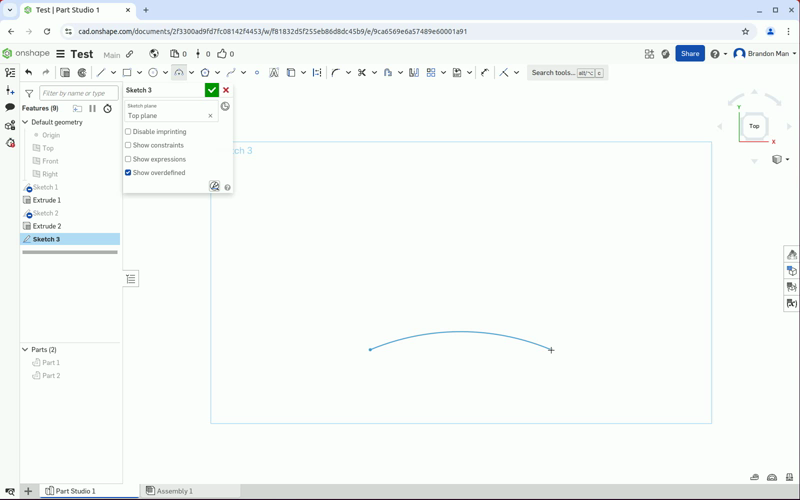
click(551, 349)
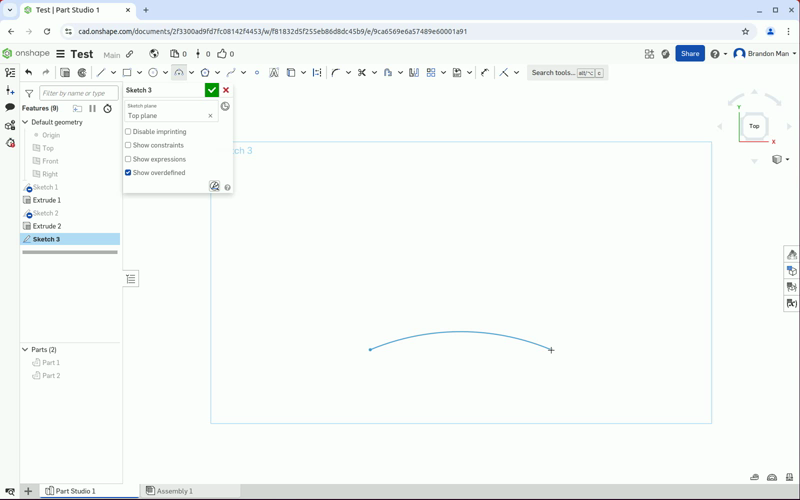
mouse_move(461, 395)
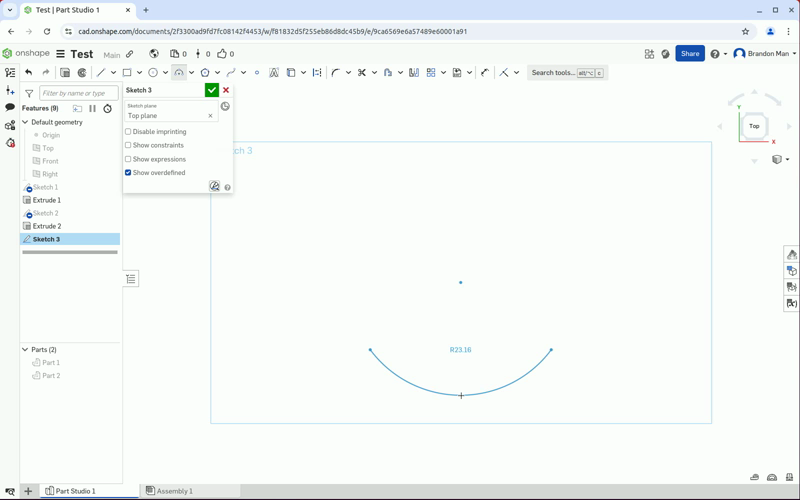
click(461, 395)
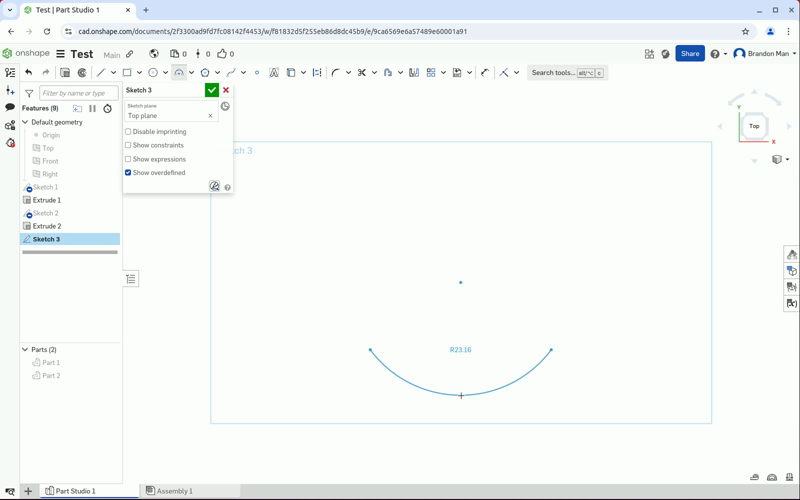
key_up(shift)
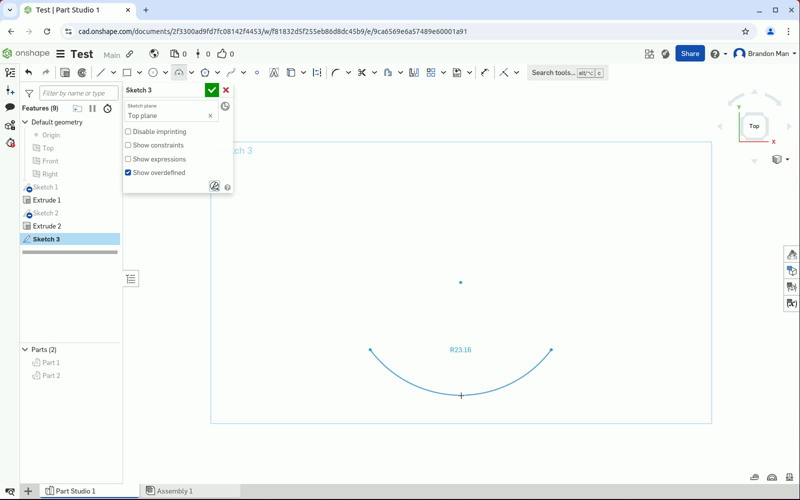
key(esc)
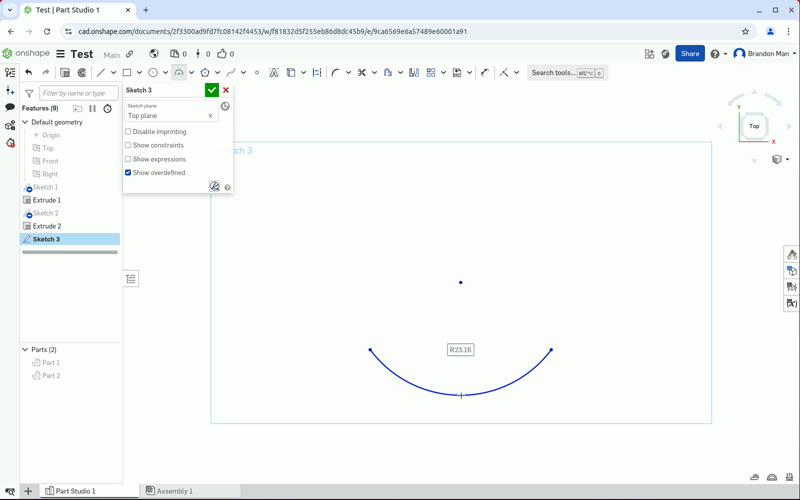
key(l)
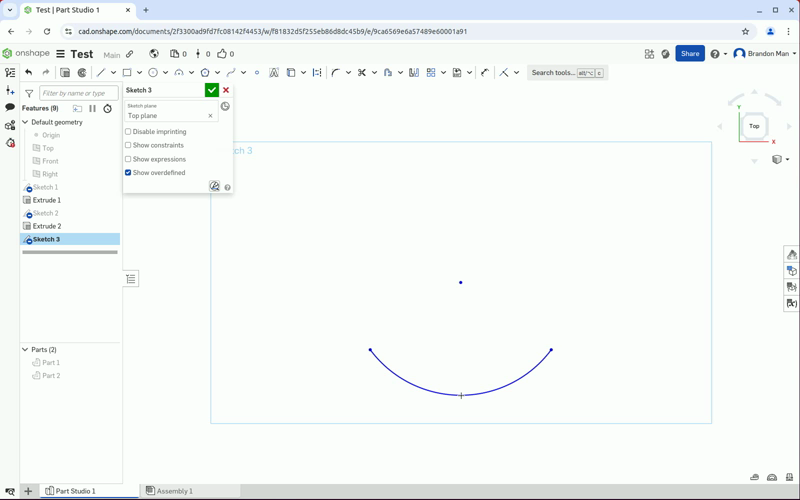
mouse_move(551, 349)
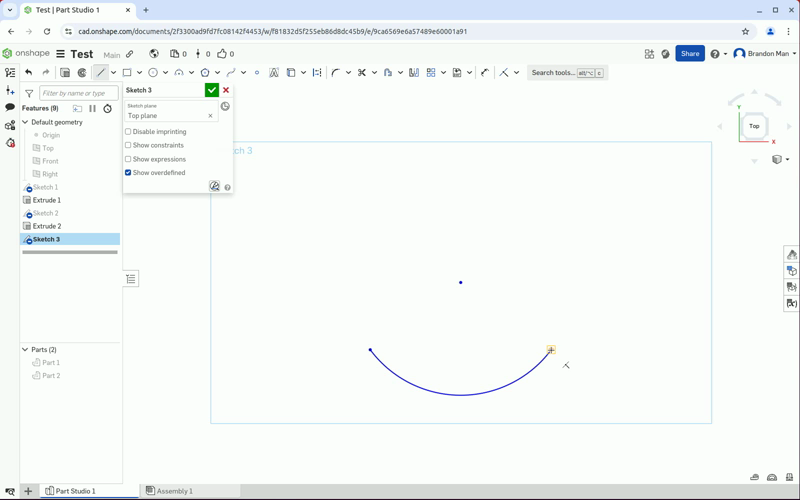
click(551, 349)
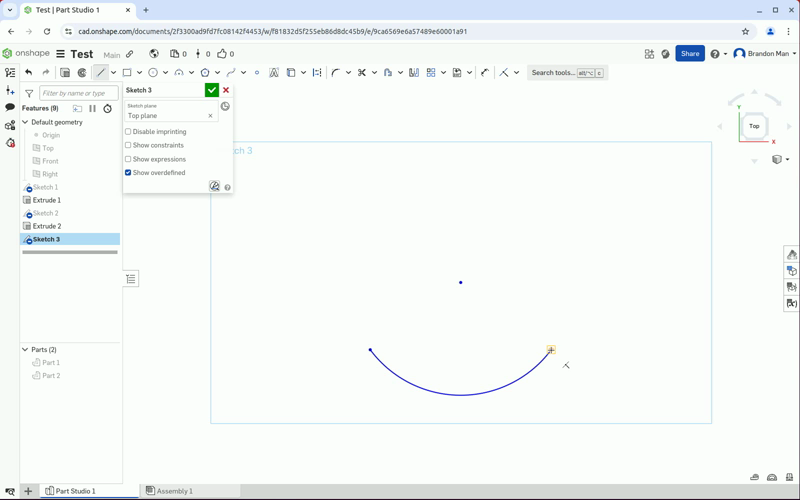
key_down(shift)
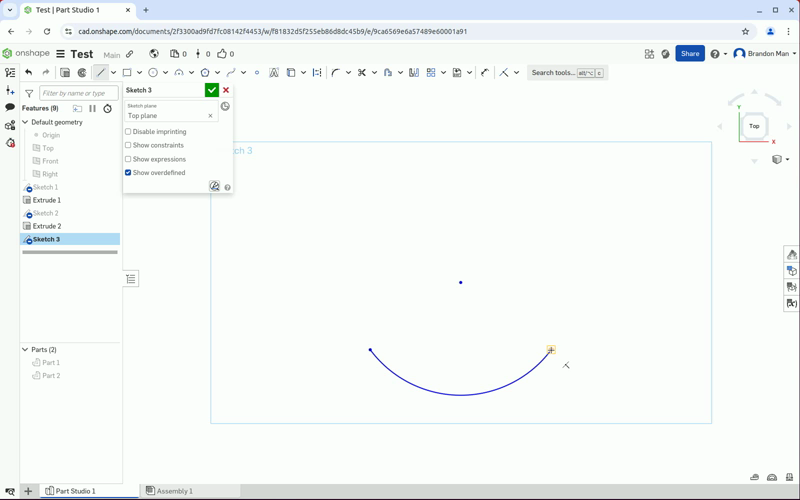
mouse_move(581, 349)
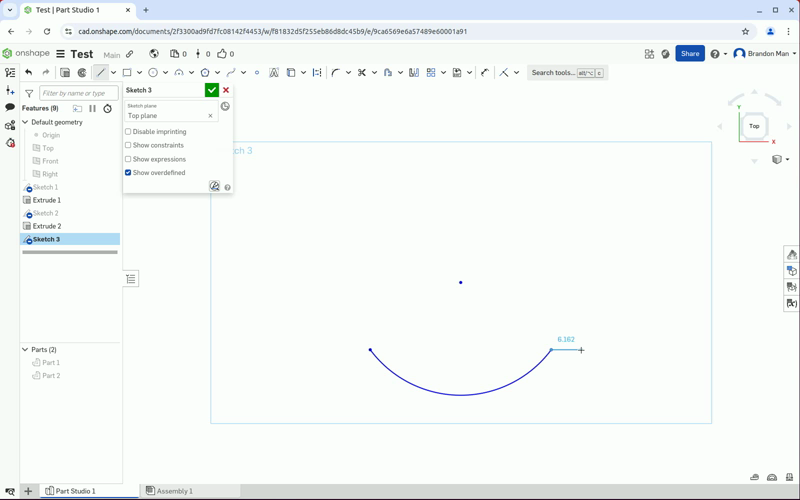
mouse_move(540, 342)
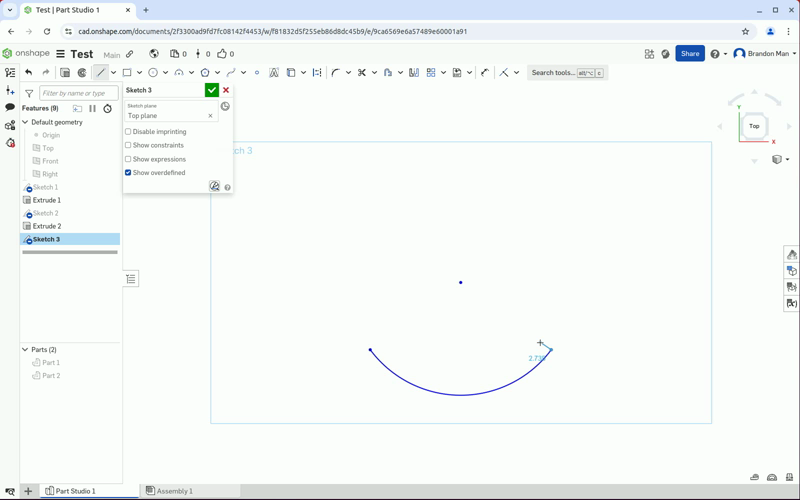
click(540, 342)
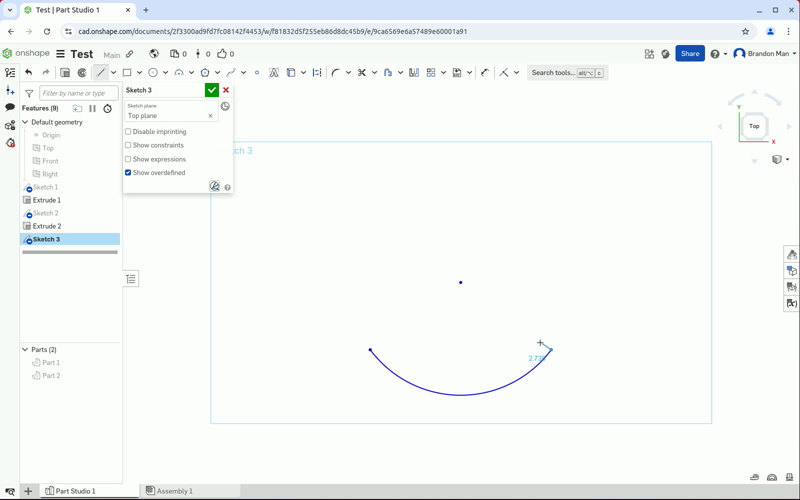
key_up(shift)
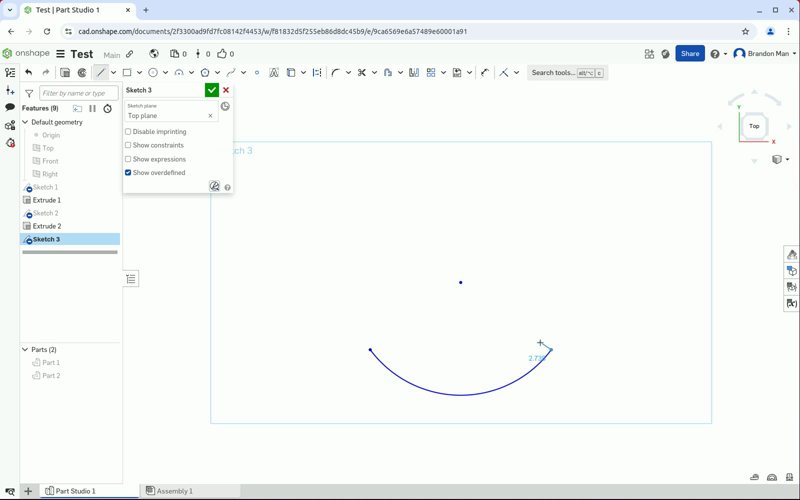
key_down(shift)
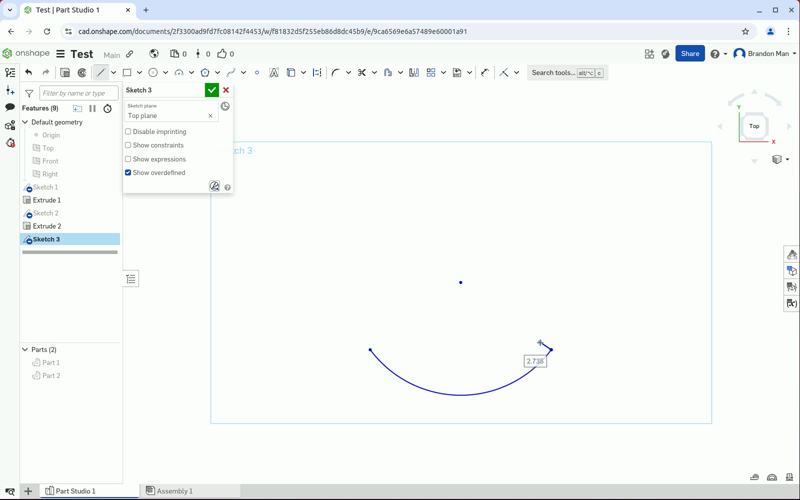
mouse_move(570, 342)
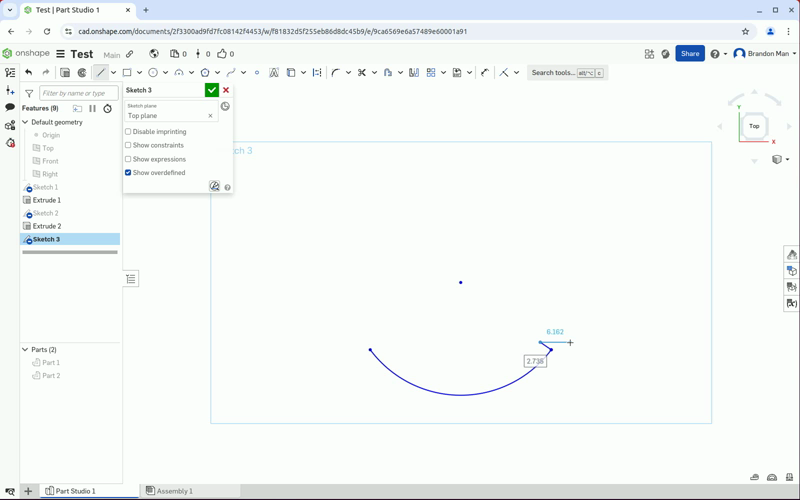
mouse_move(545, 332)
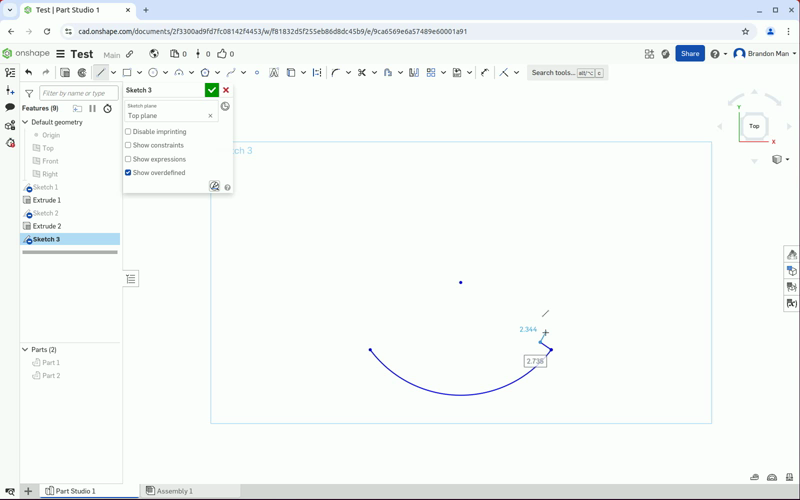
click(545, 332)
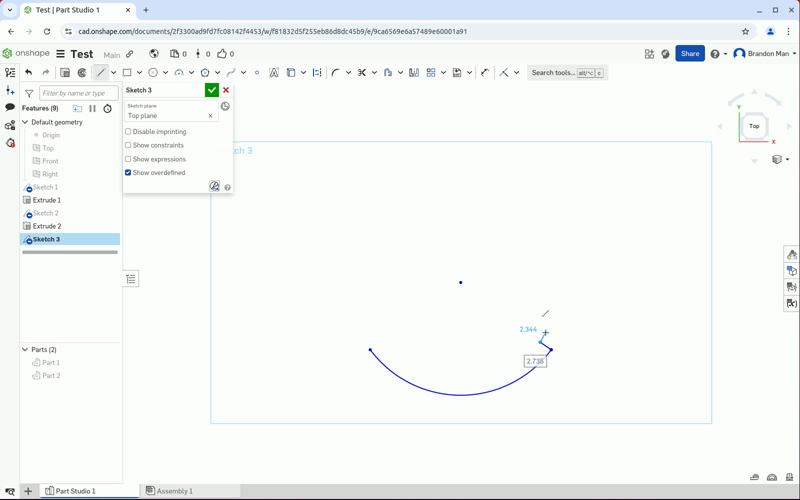
key_up(shift)
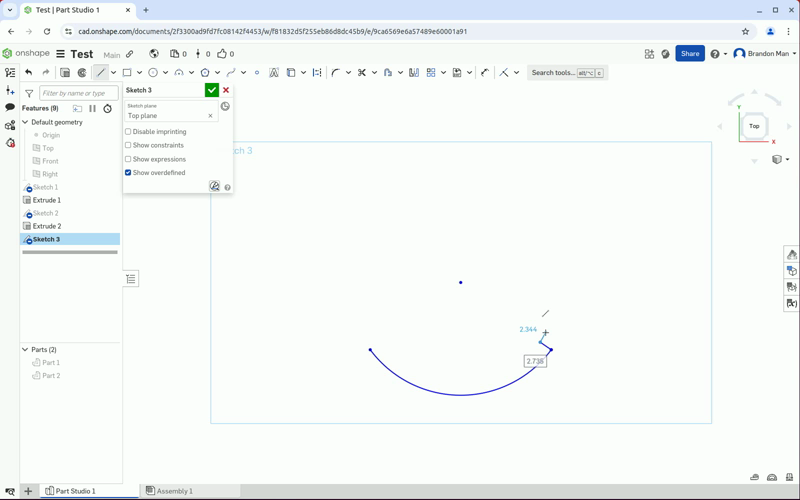
key_down(shift)
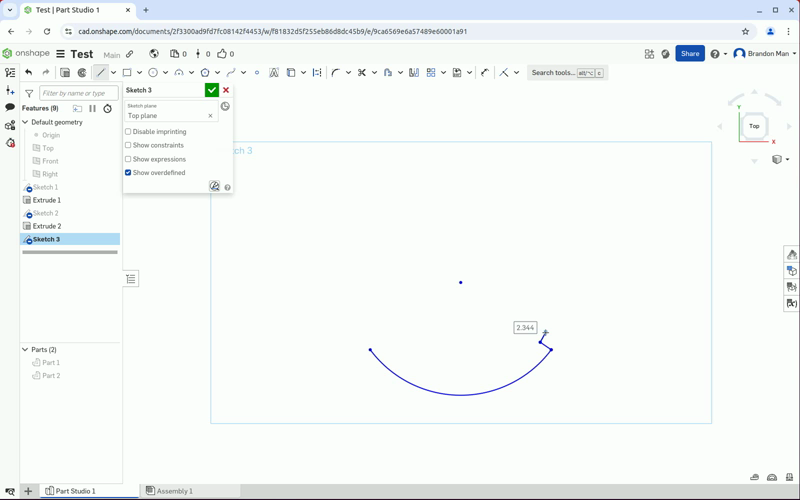
mouse_move(461, 282)
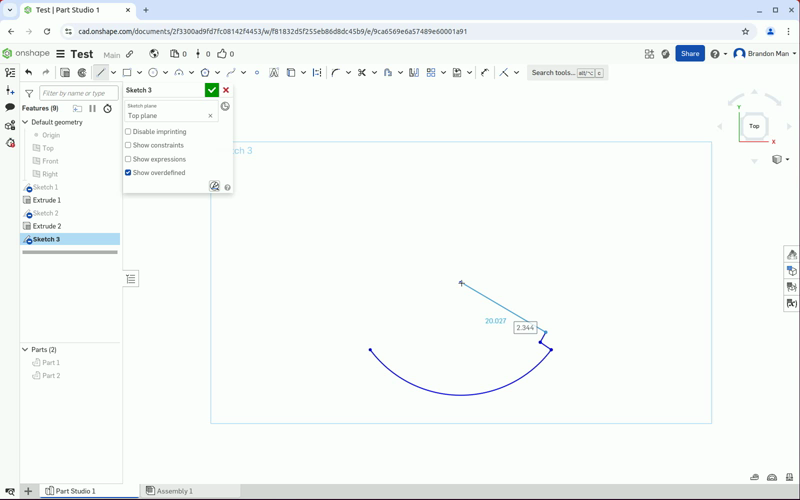
scroll(6)
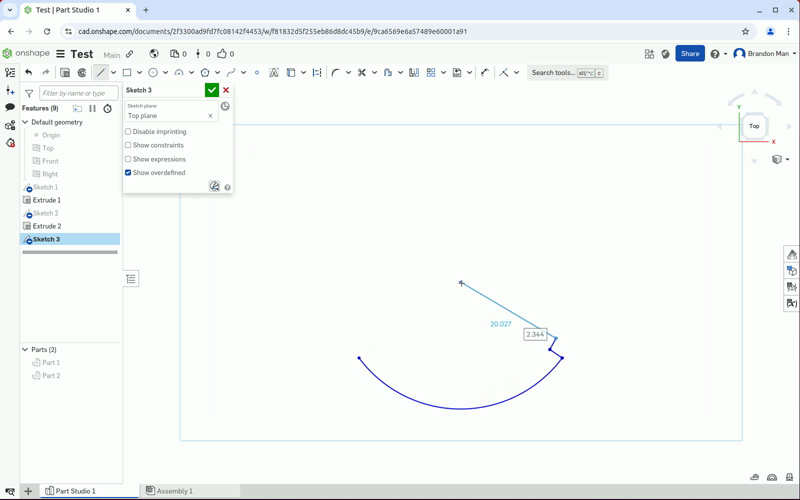
scroll(6)
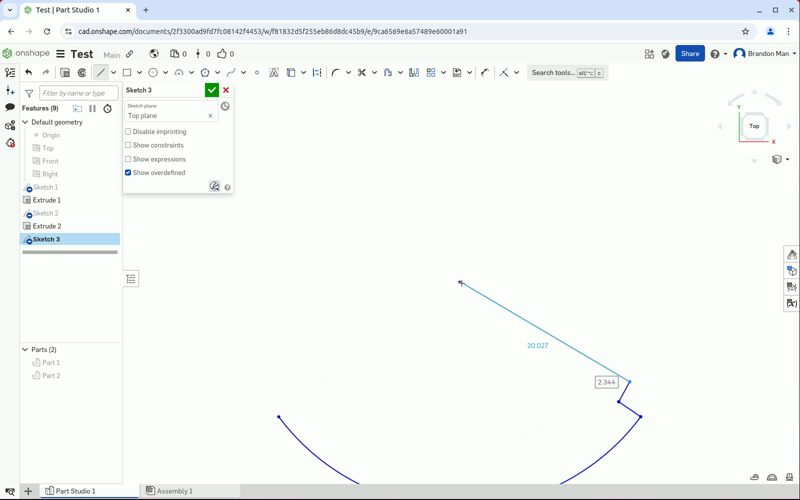
scroll(6)
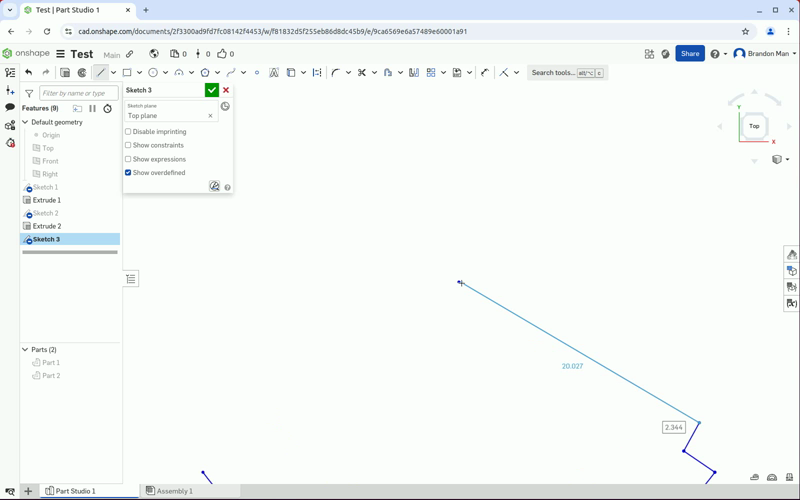
scroll(6)
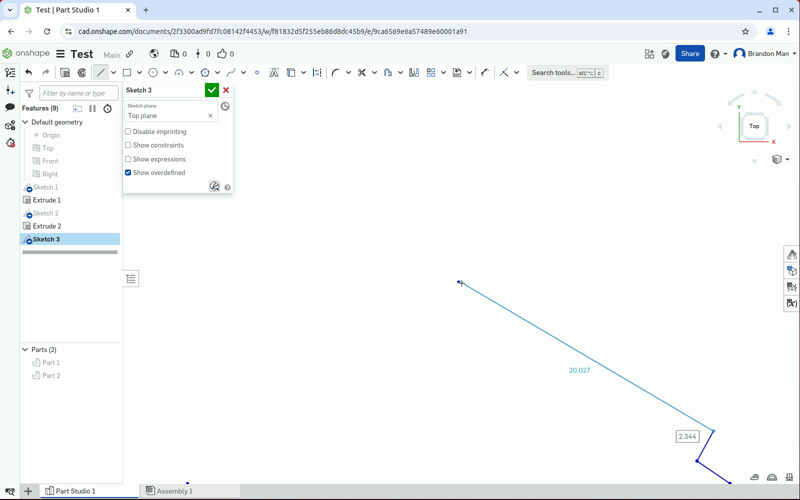
scroll(6)
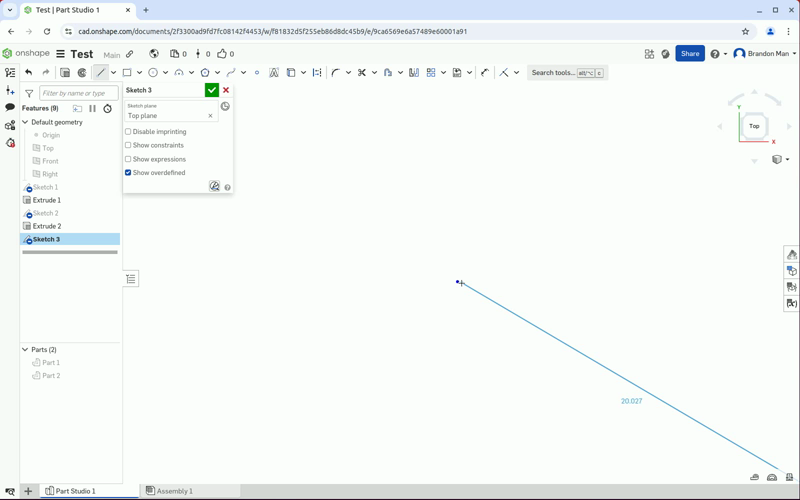
scroll(6)
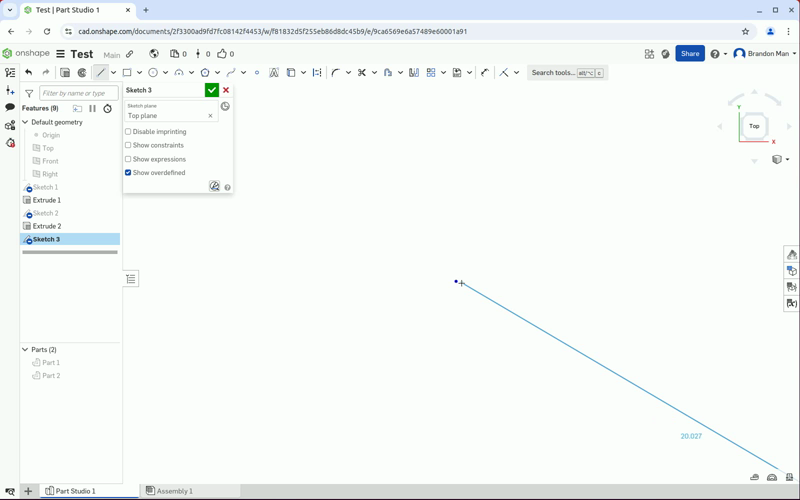
scroll(6)
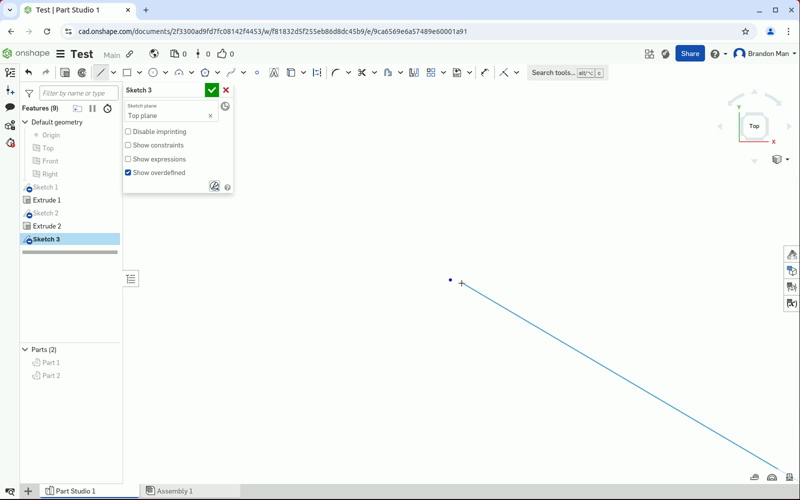
click(461, 282)
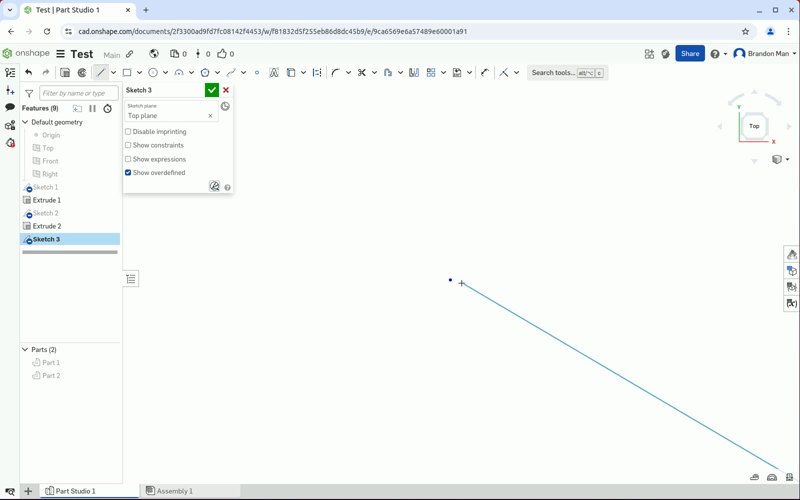
scroll(-6)
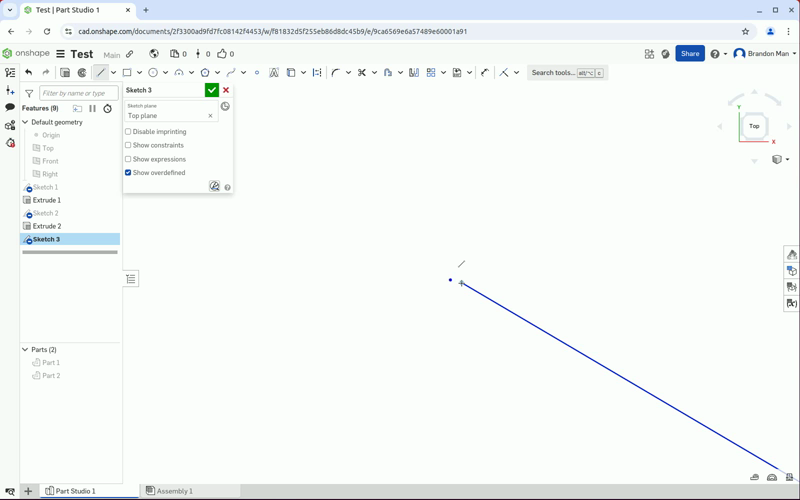
scroll(-6)
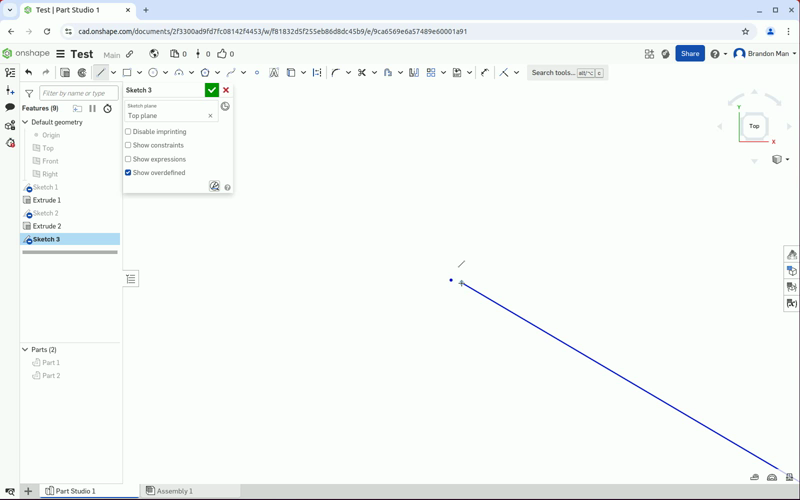
scroll(-6)
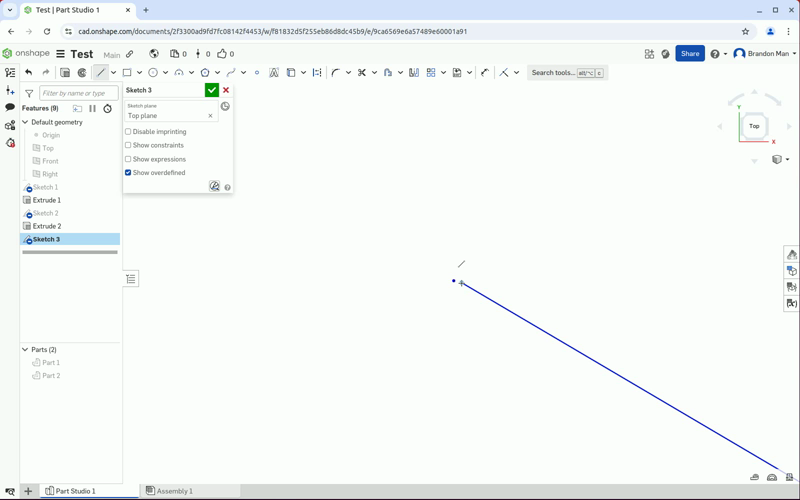
scroll(-6)
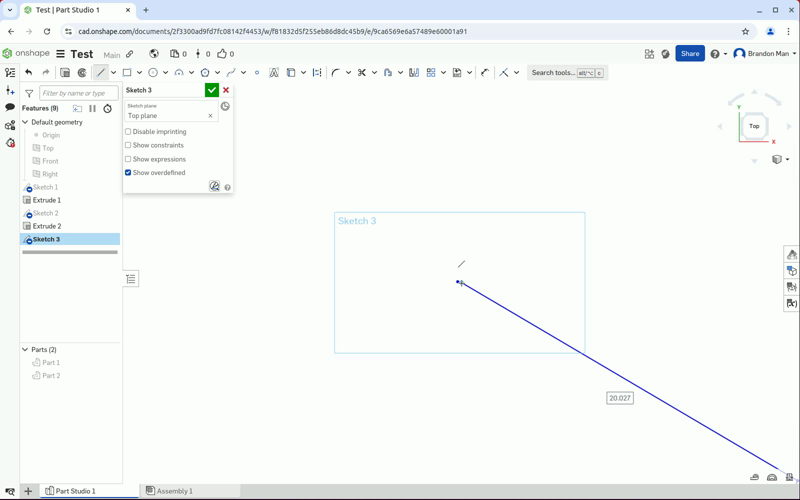
scroll(-6)
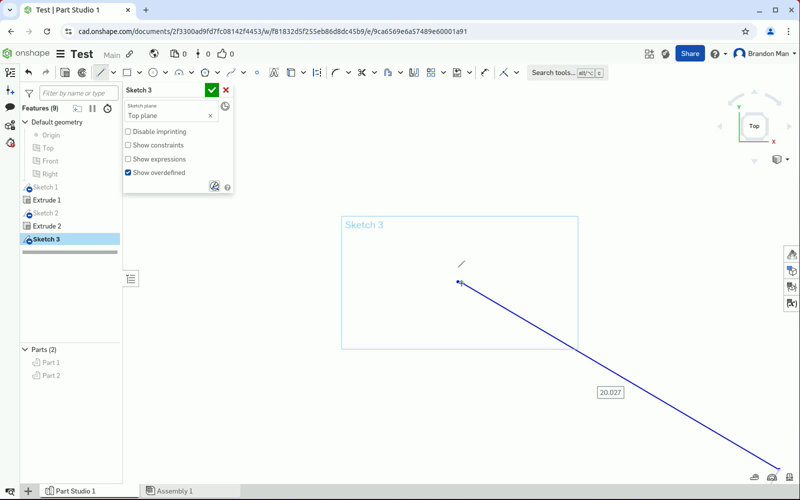
scroll(-6)
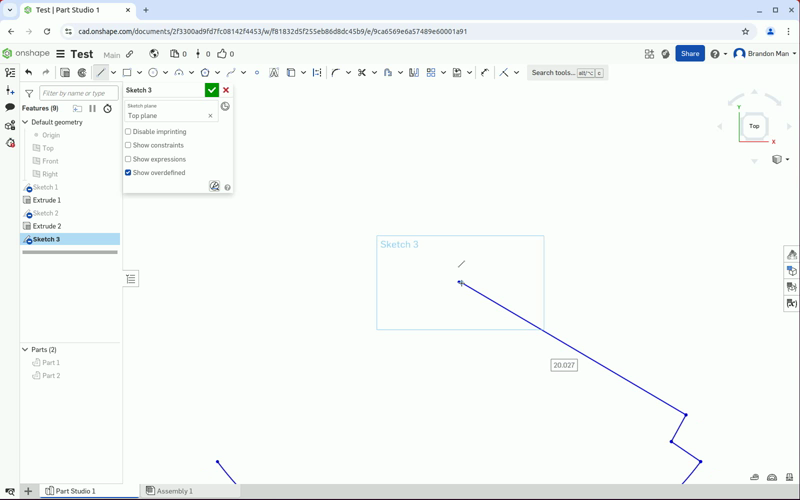
scroll(-6)
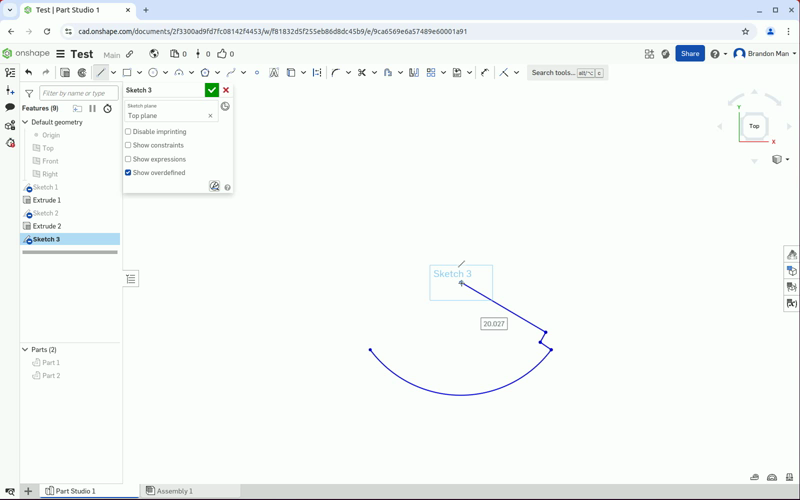
key_up(shift)
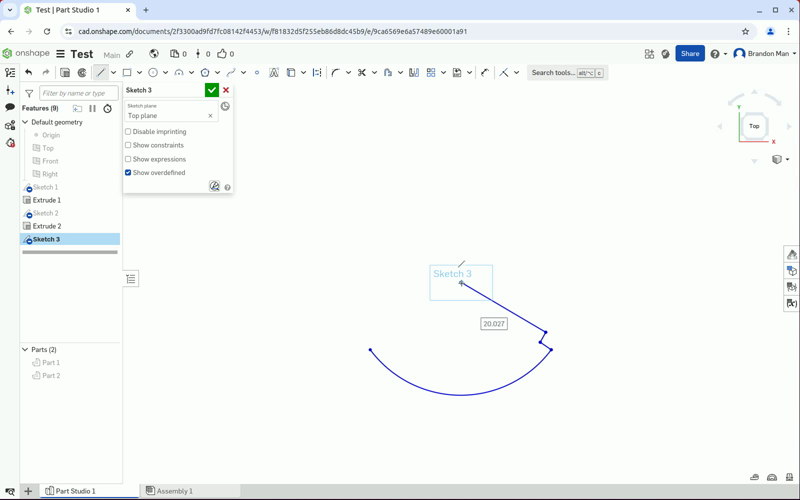
key_down(shift)
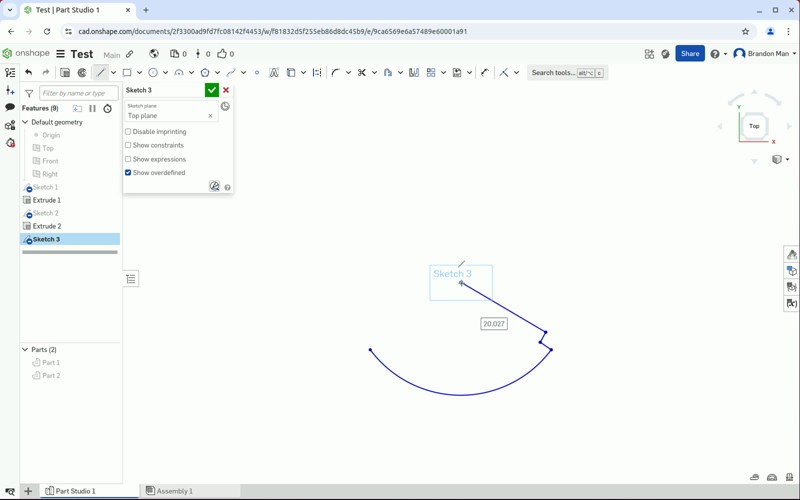
mouse_move(376, 332)
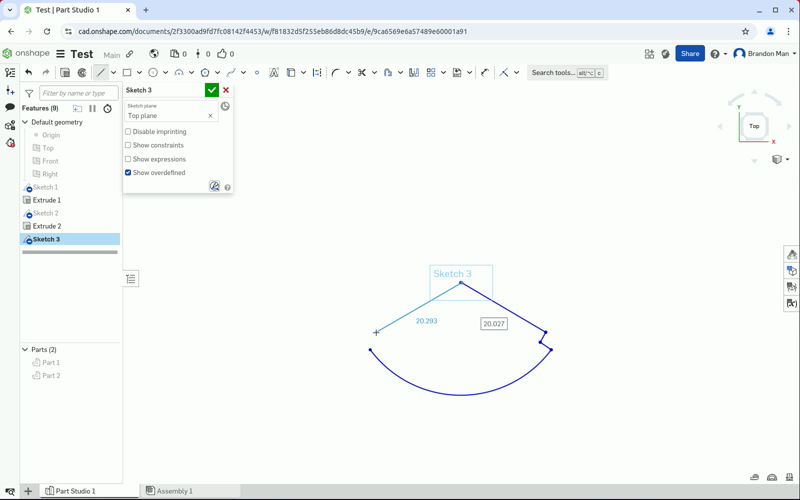
click(376, 332)
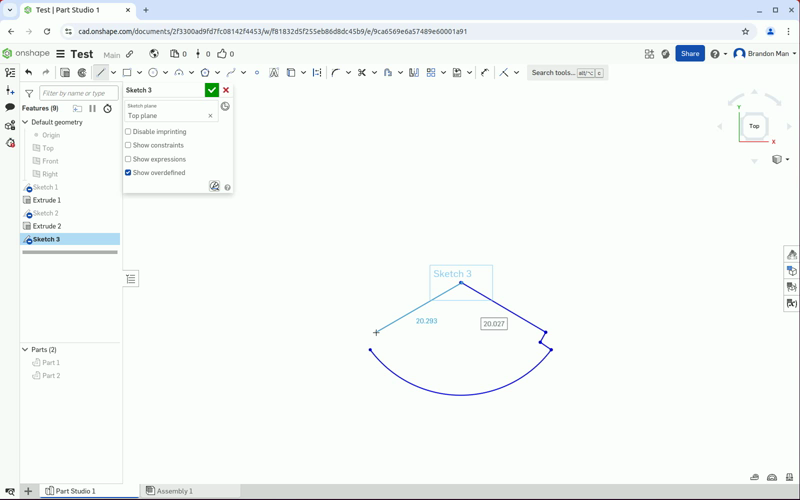
key_up(shift)
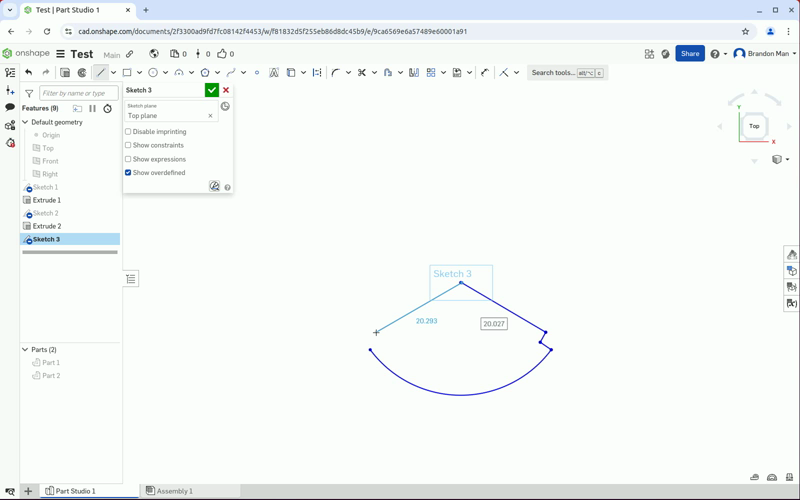
key_down(shift)
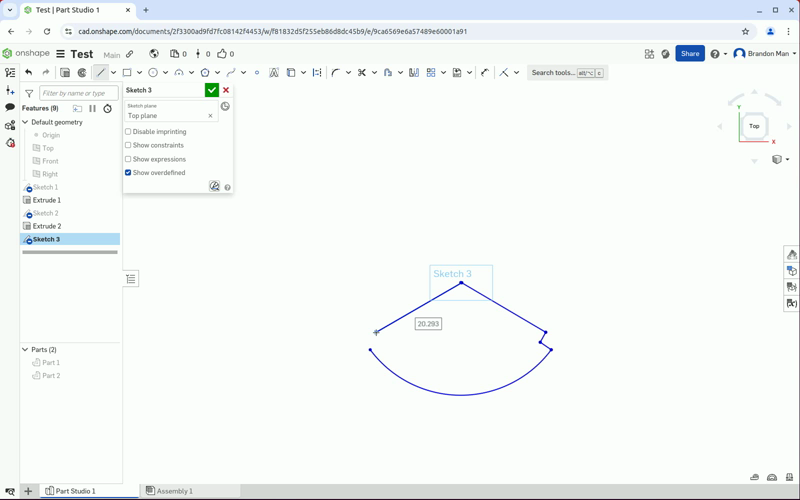
mouse_move(406, 332)
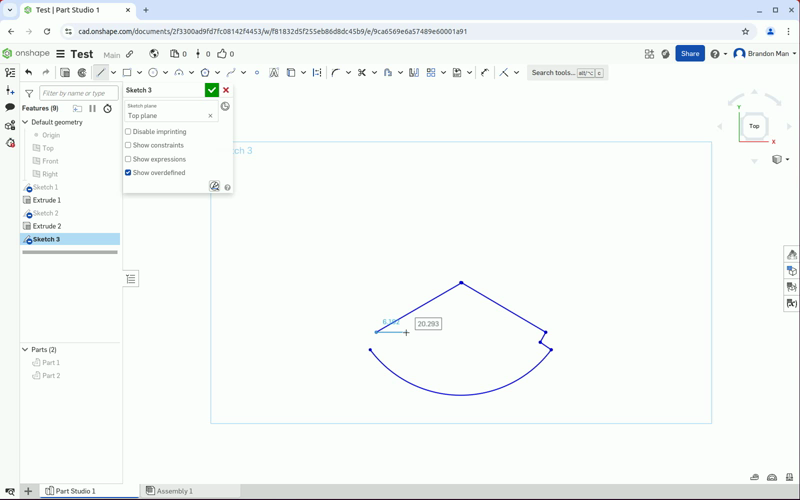
mouse_move(381, 342)
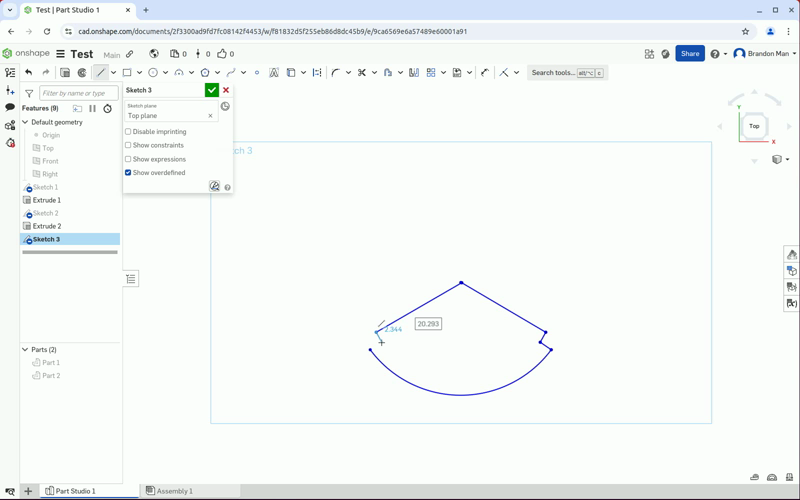
click(381, 342)
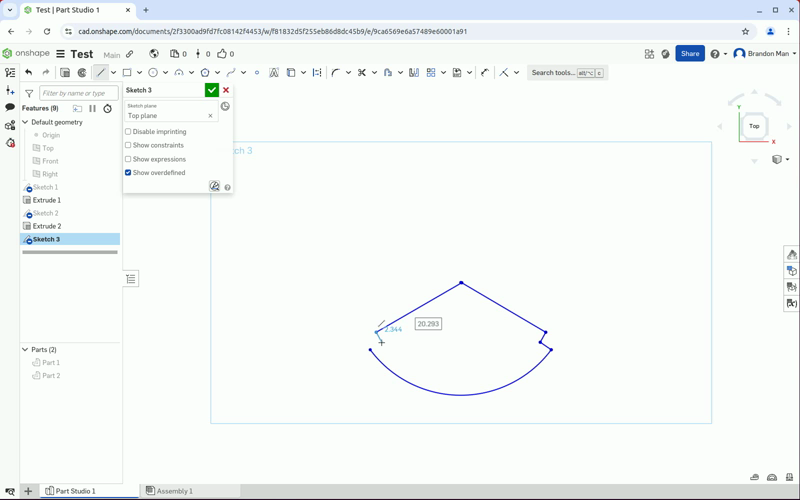
key_up(shift)
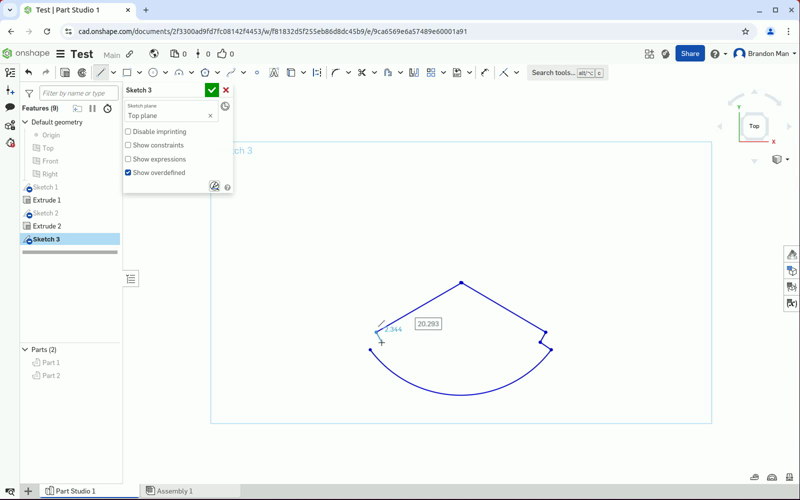
mouse_move(411, 342)
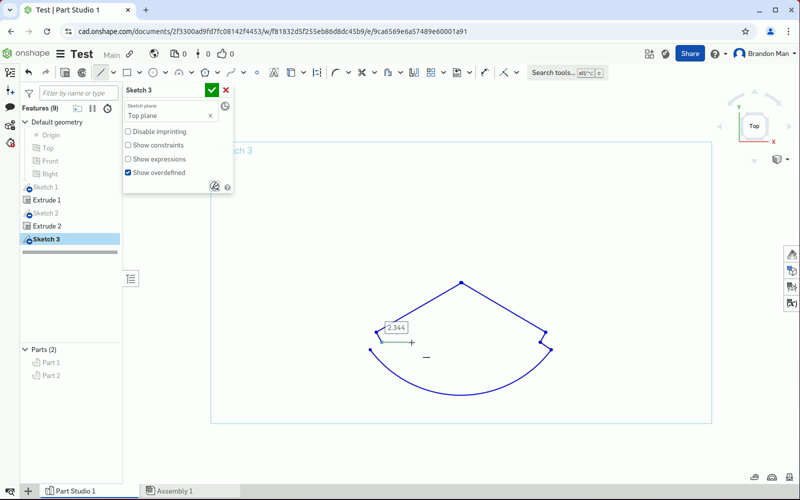
key_down(shift)
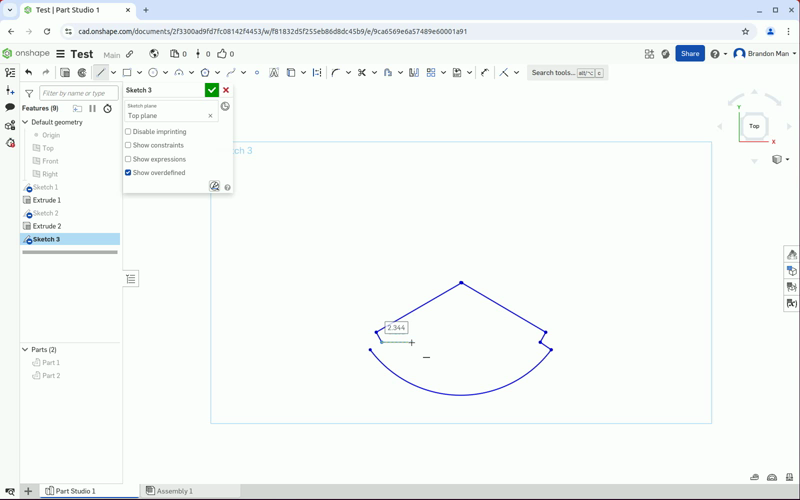
mouse_move(370, 349)
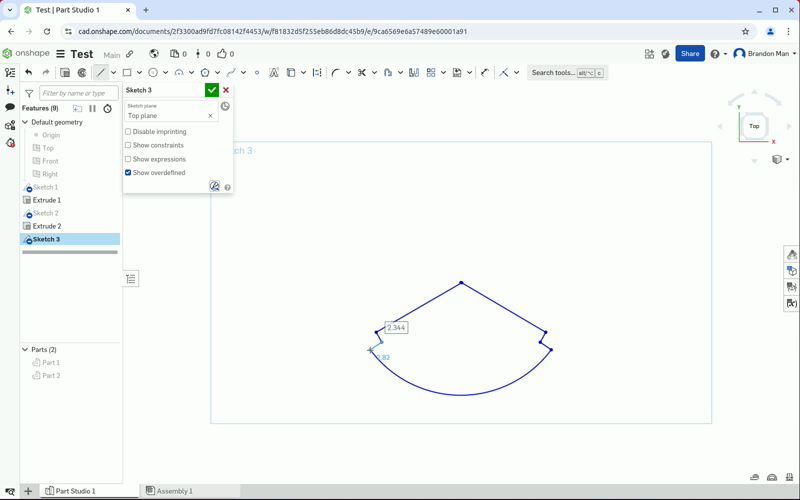
key_up(shift)
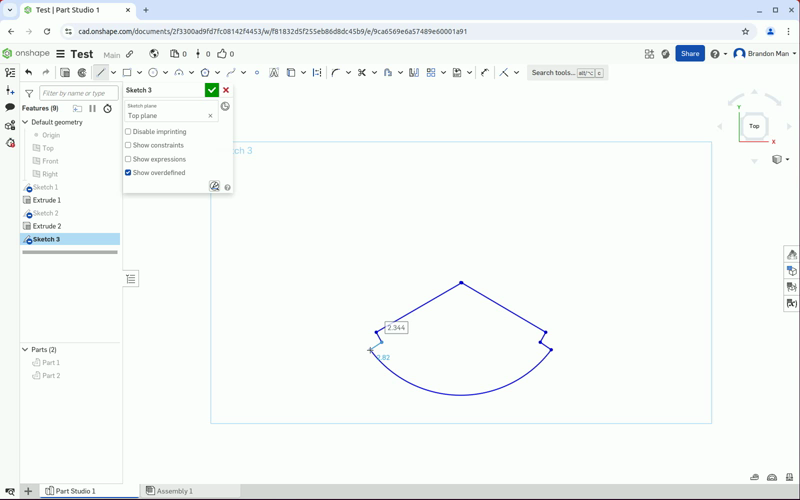
click(370, 349)
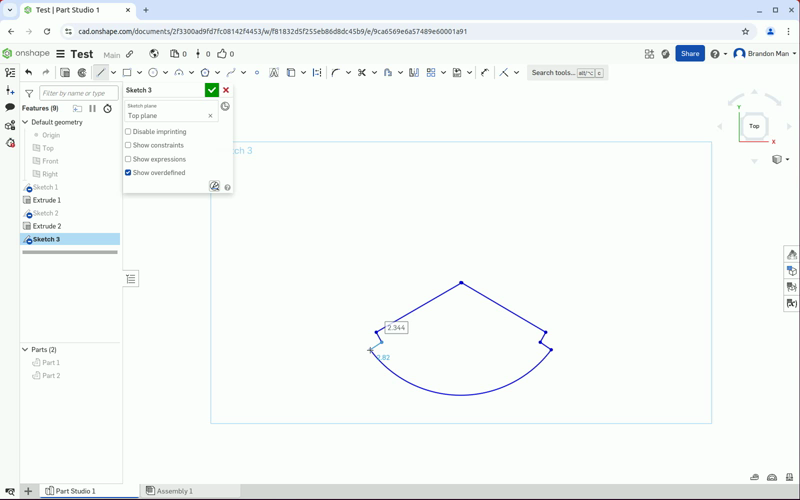
key(esc)
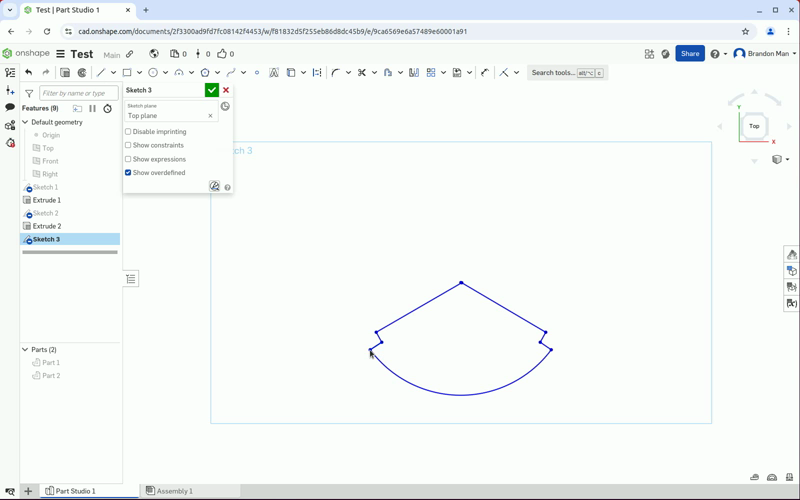
mouse_move(481, 378)
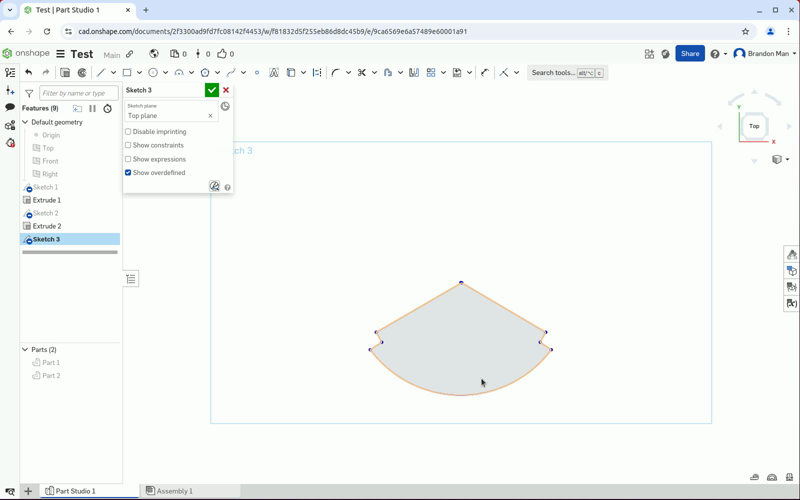
click(481, 378)
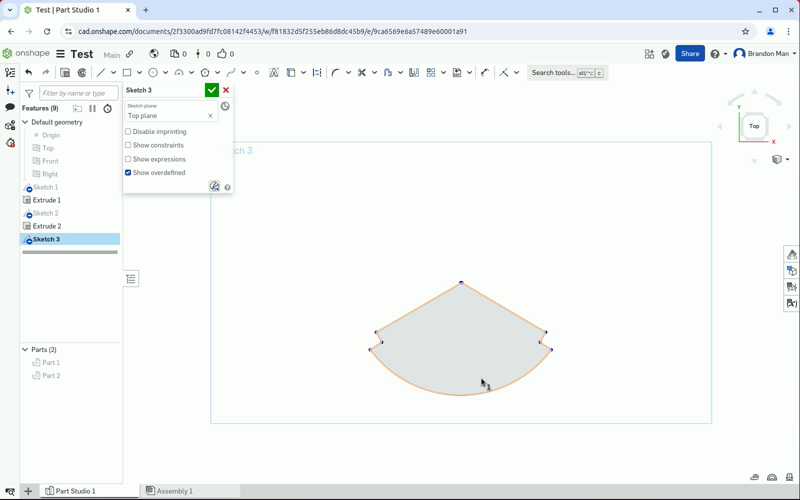
mouse_move(73, 352)
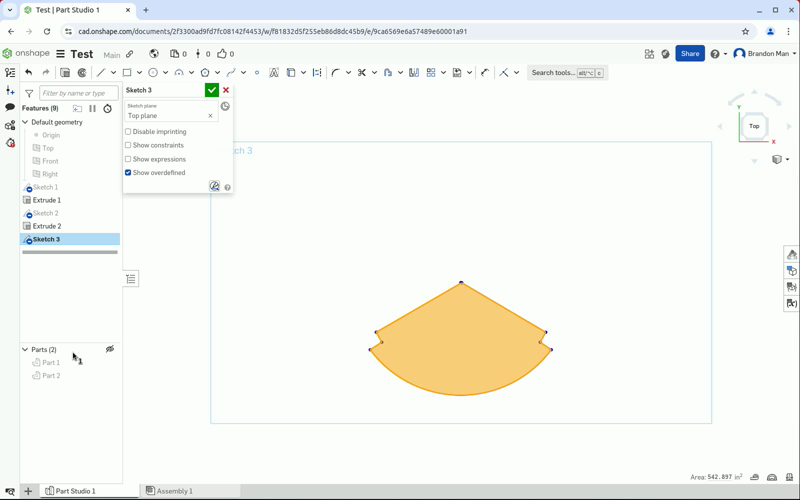
key(shift+y)
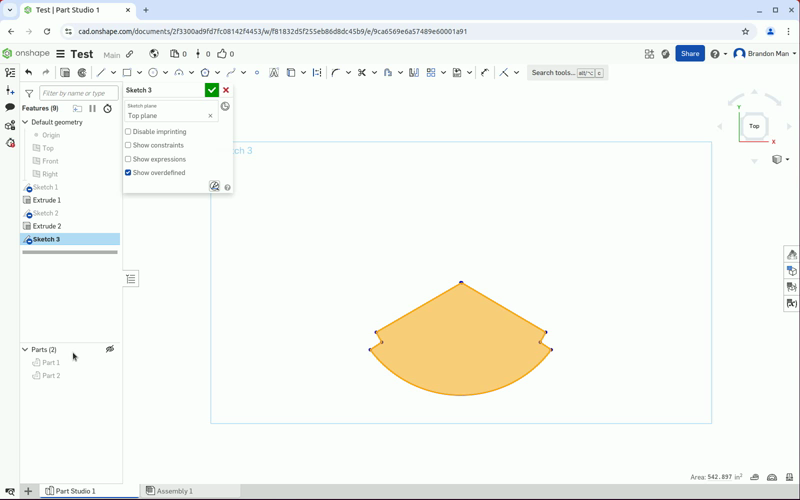
key(shift+e)
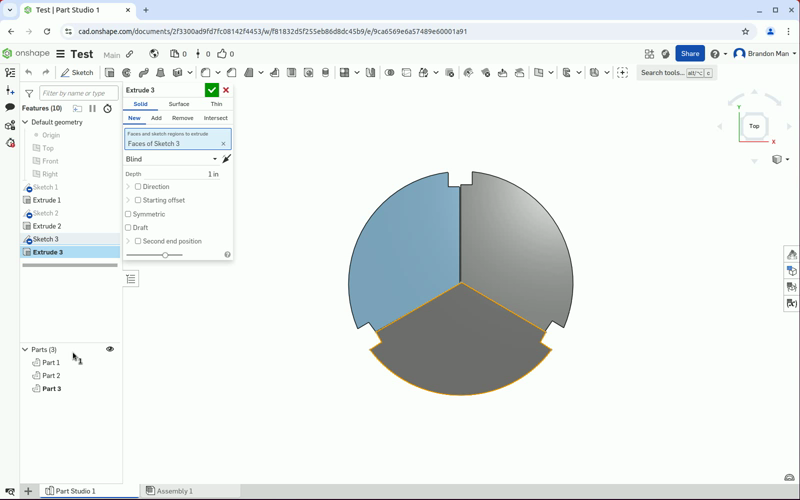
mouse_move(143, 106)
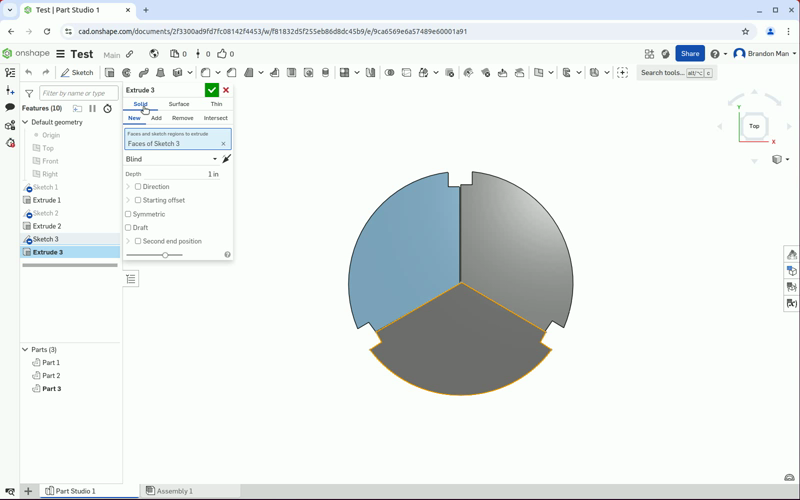
click(143, 106)
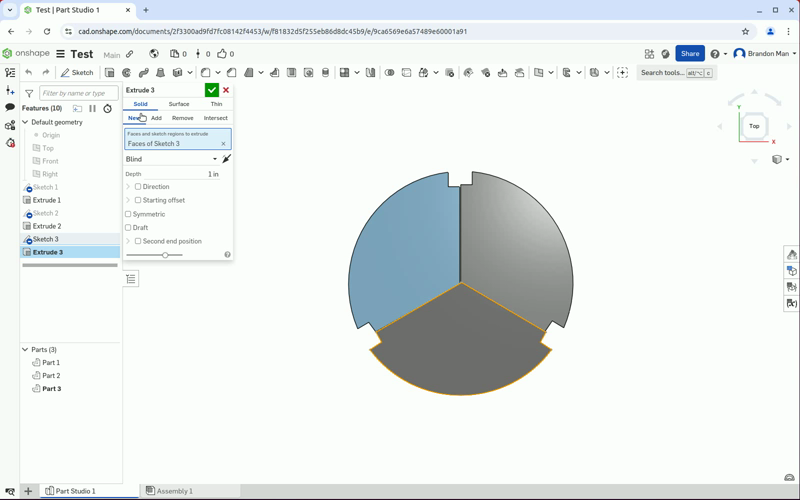
mouse_move(137, 120)
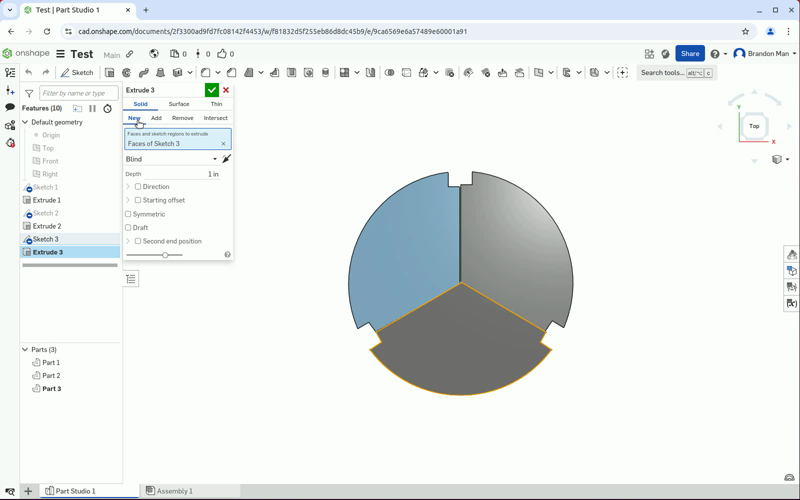
click(137, 120)
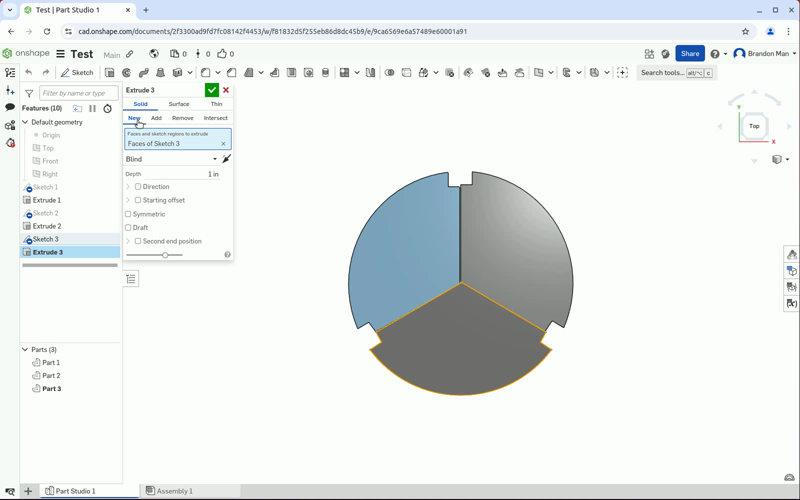
key(tab, 4)
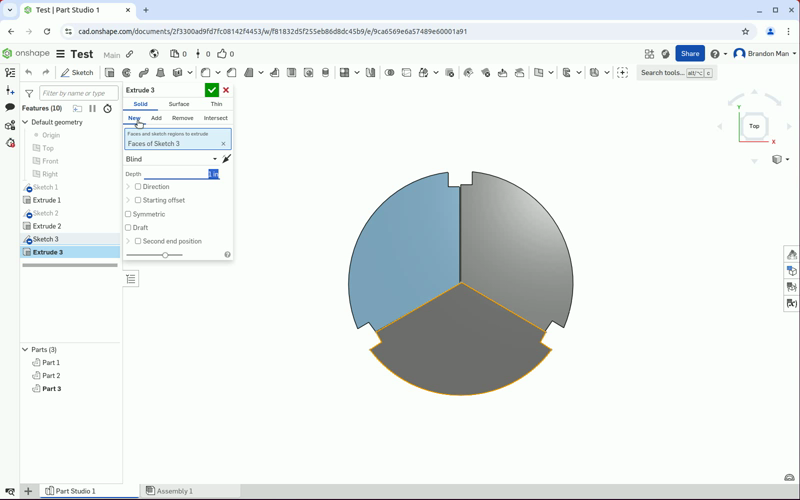
text(0.722)
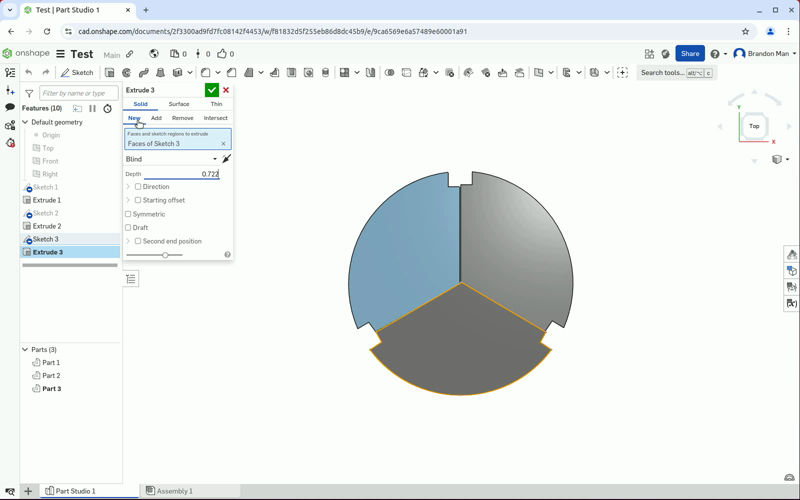
key(enter)
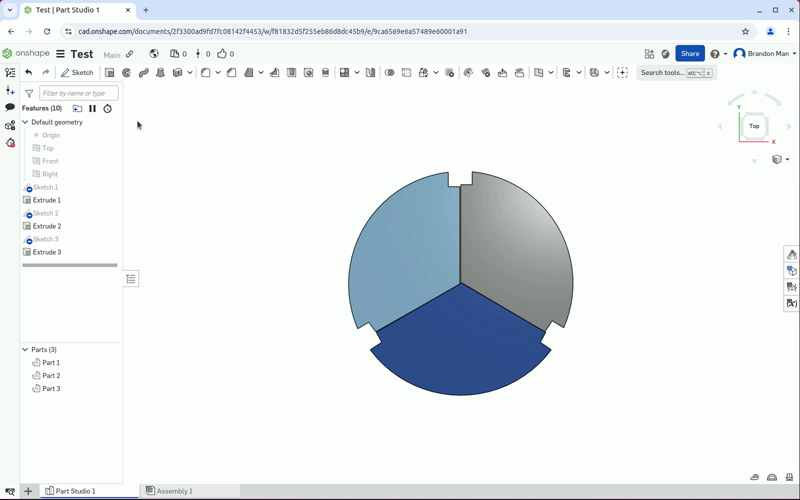
key(shift+h)
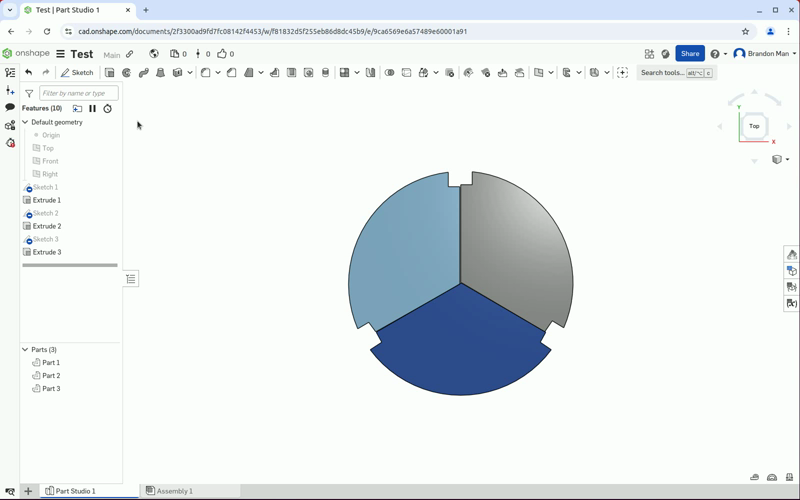
key(shift+h)
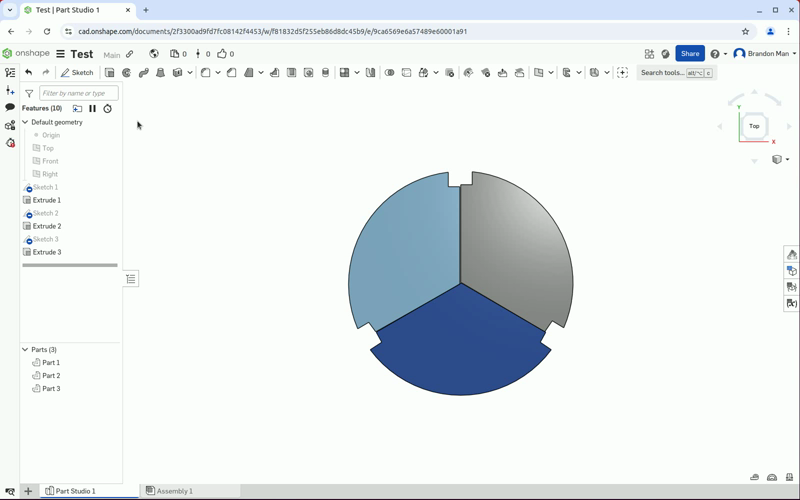
mouse_move(73, 189)
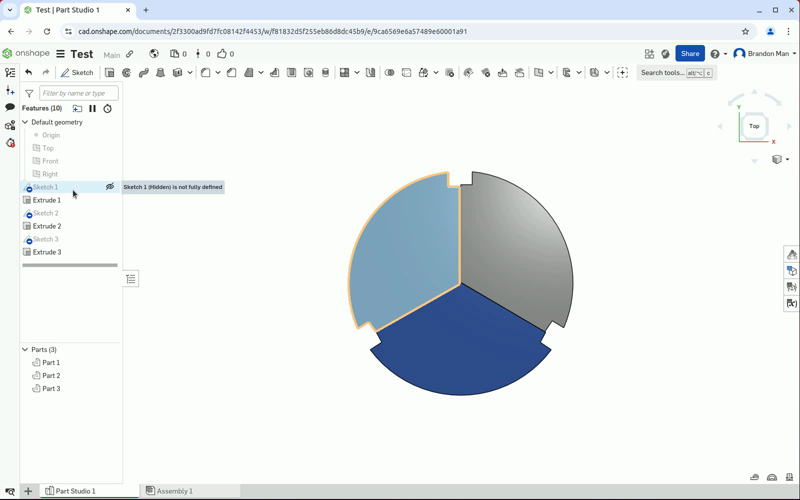
click(73, 189)
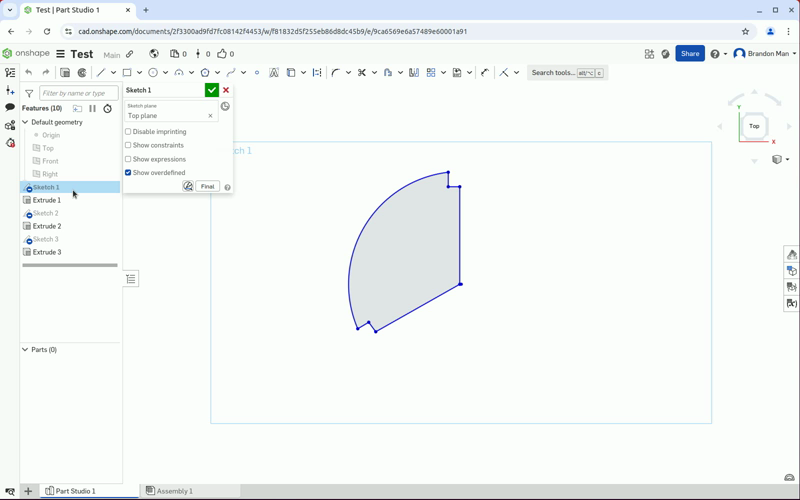
mouse_move(229, 92)
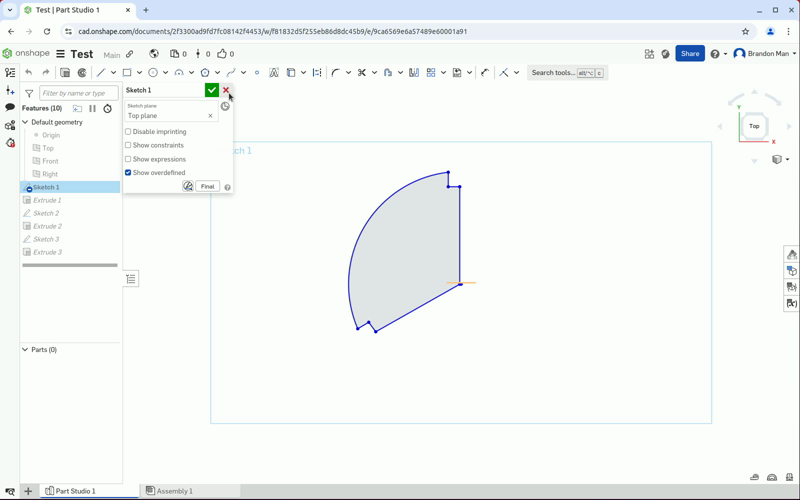
click(229, 92)
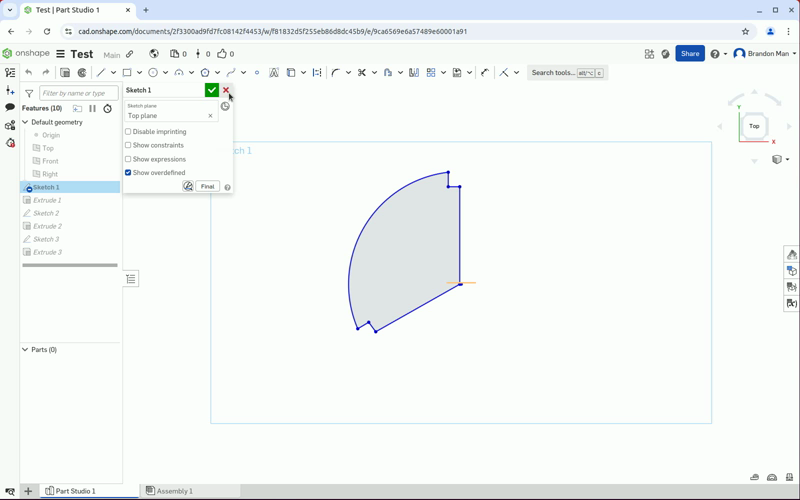
key(shift+s)
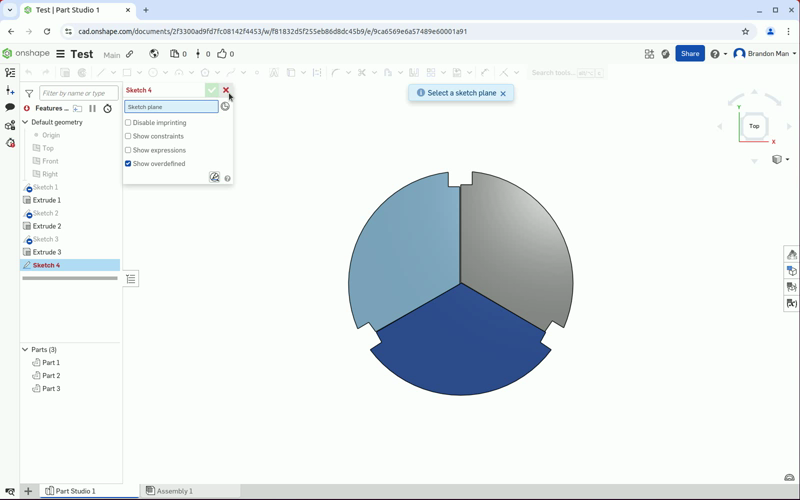
mouse_move(73, 150)
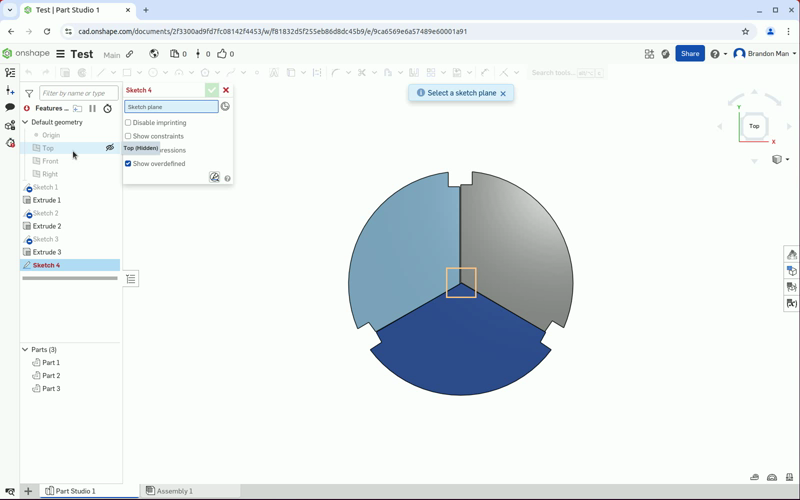
click(73, 150)
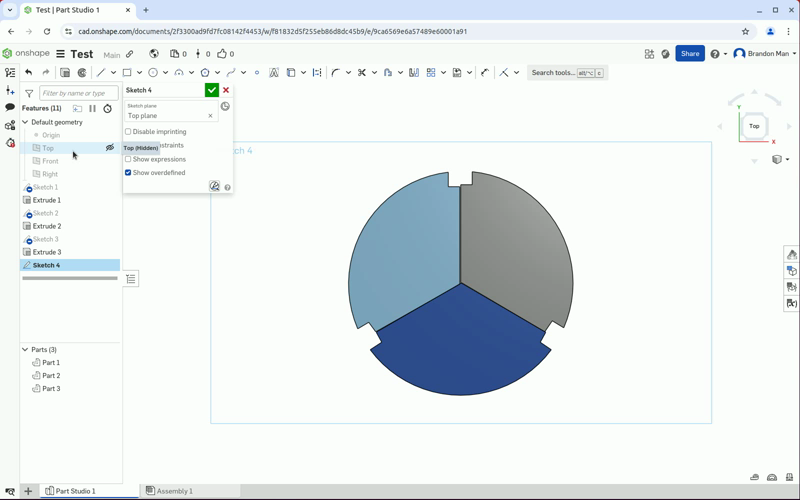
mouse_move(73, 352)
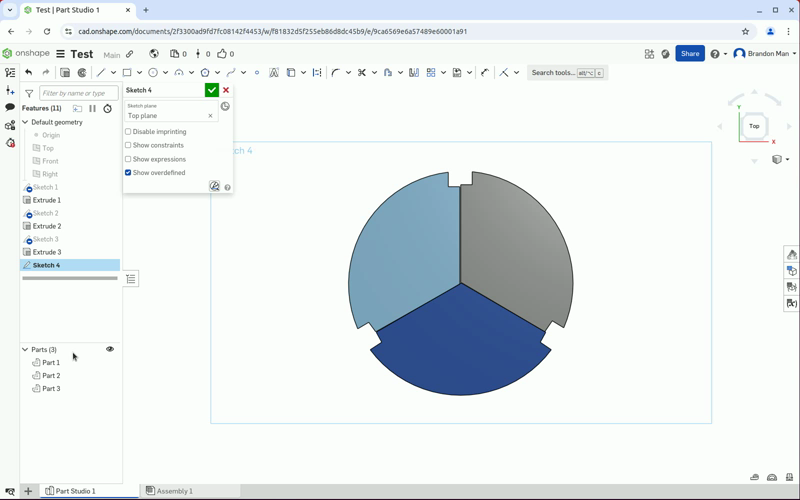
key(y)
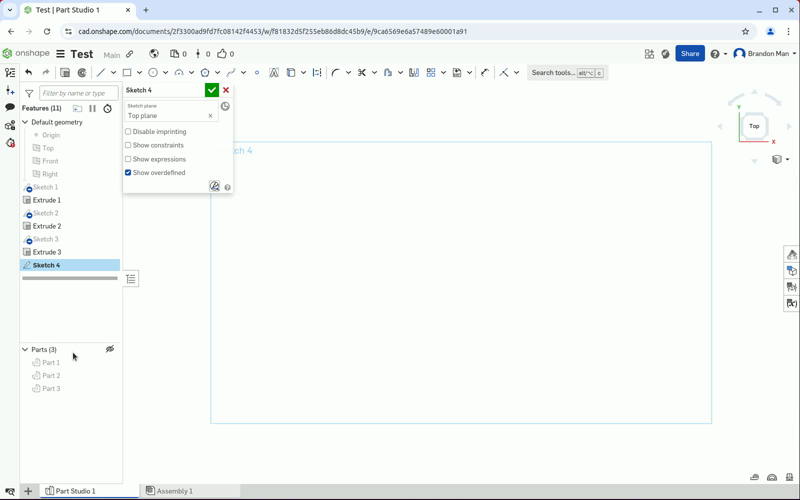
key(a)
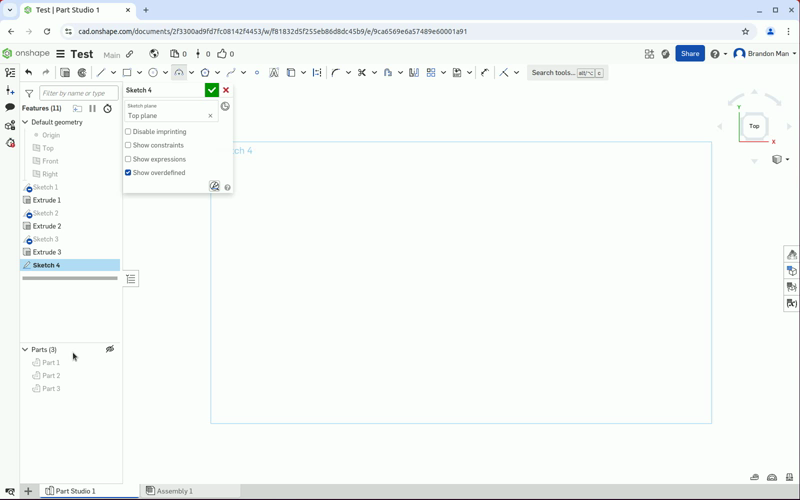
key_down(shift)
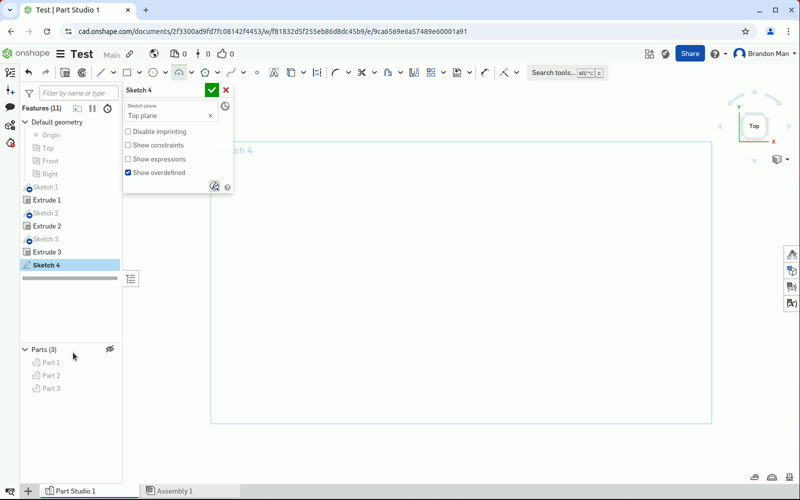
mouse_move(357, 328)
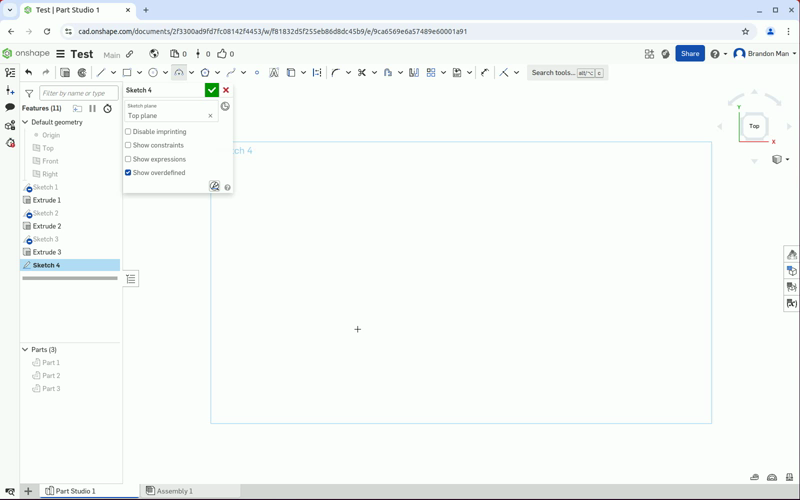
click(357, 328)
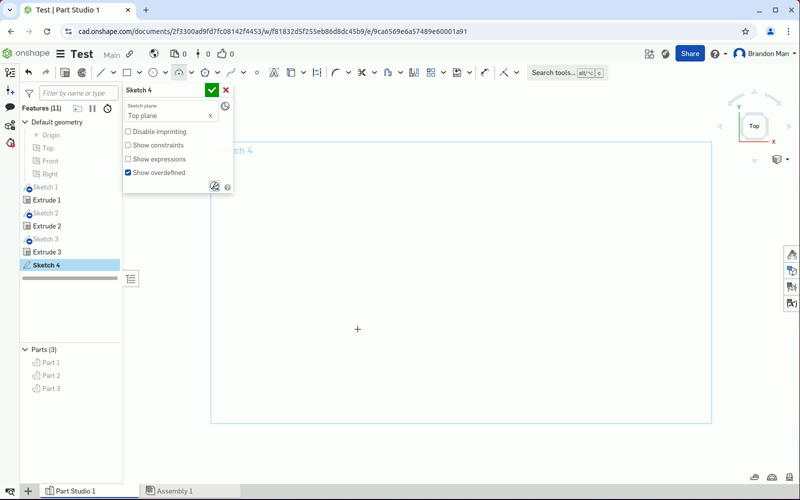
key_up(shift)
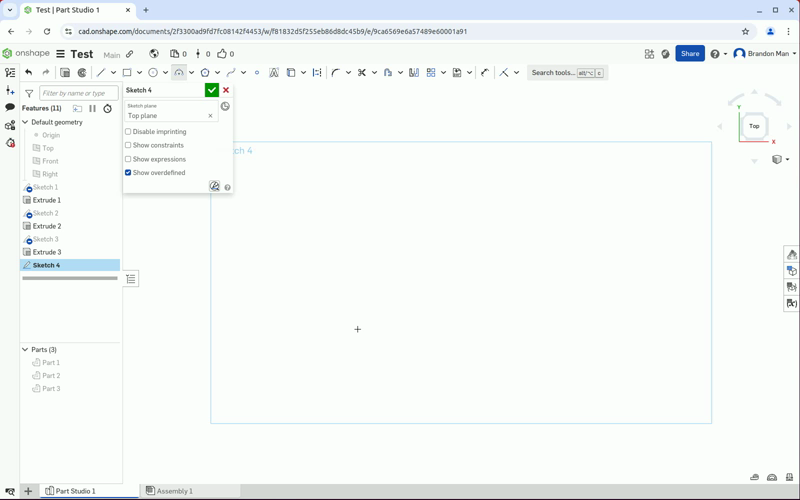
key_down(shift)
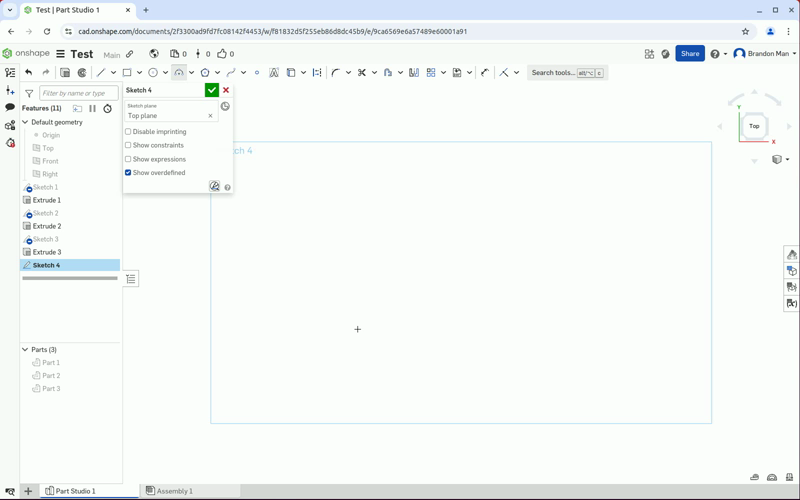
mouse_move(370, 350)
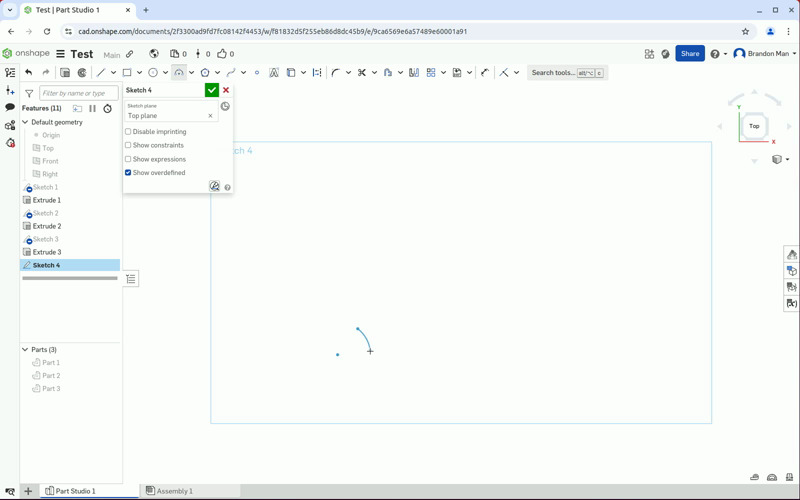
click(370, 350)
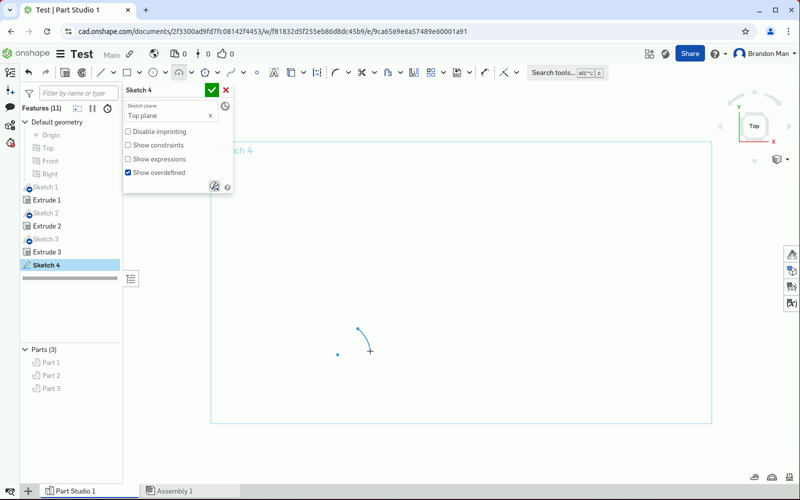
mouse_move(363, 339)
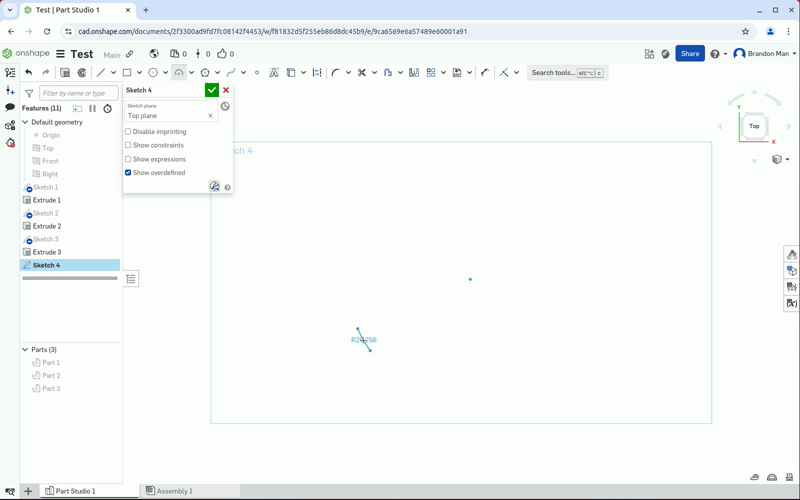
click(363, 339)
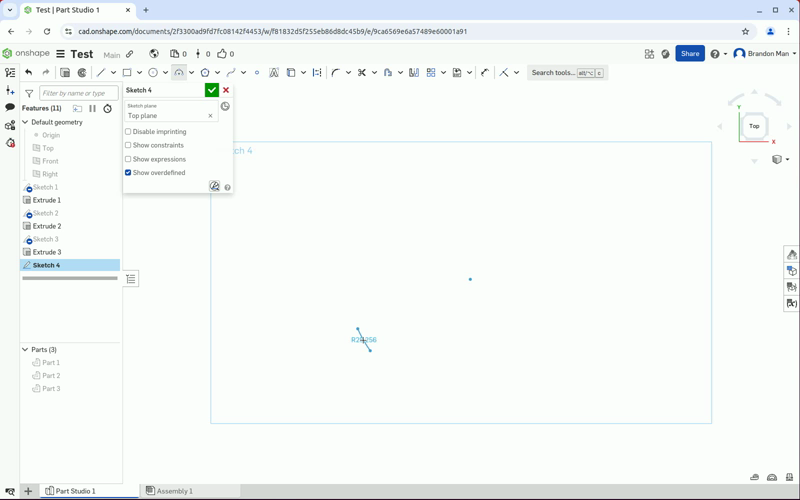
key_up(shift)
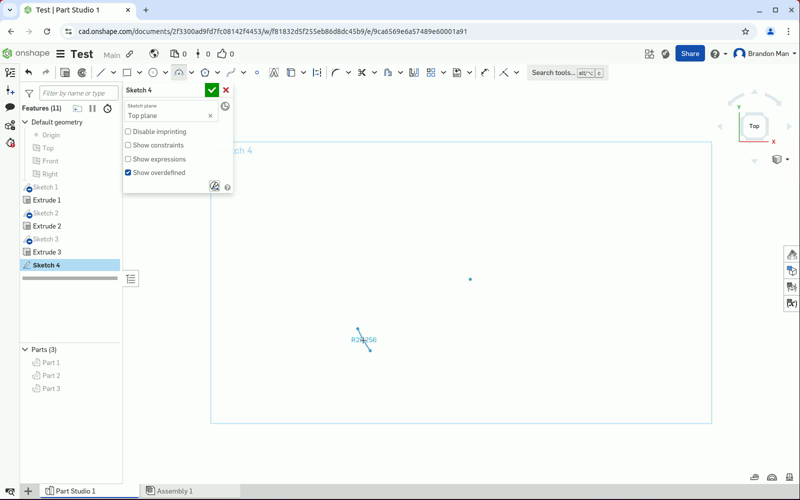
key(esc)
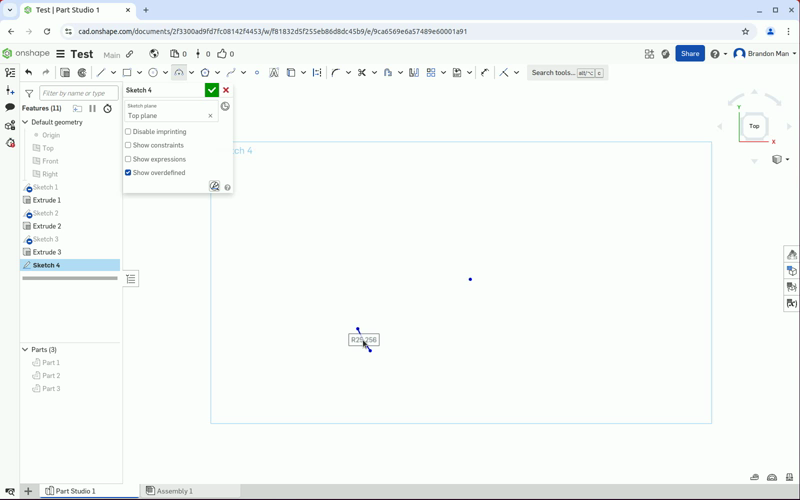
key(l)
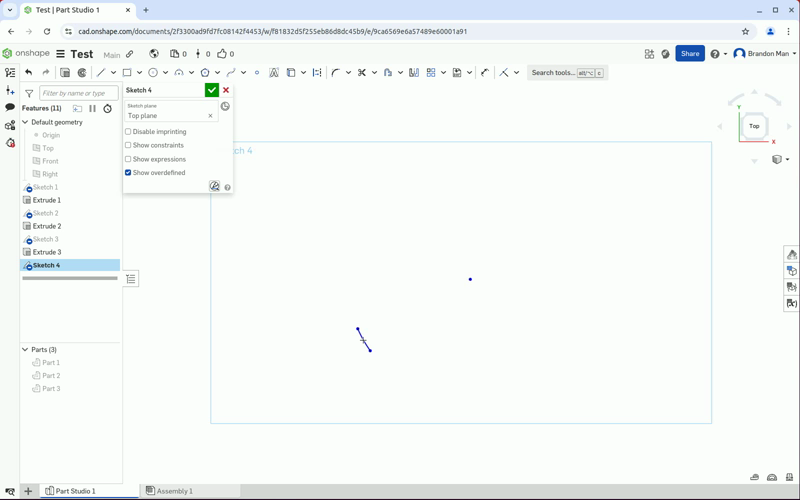
mouse_move(370, 350)
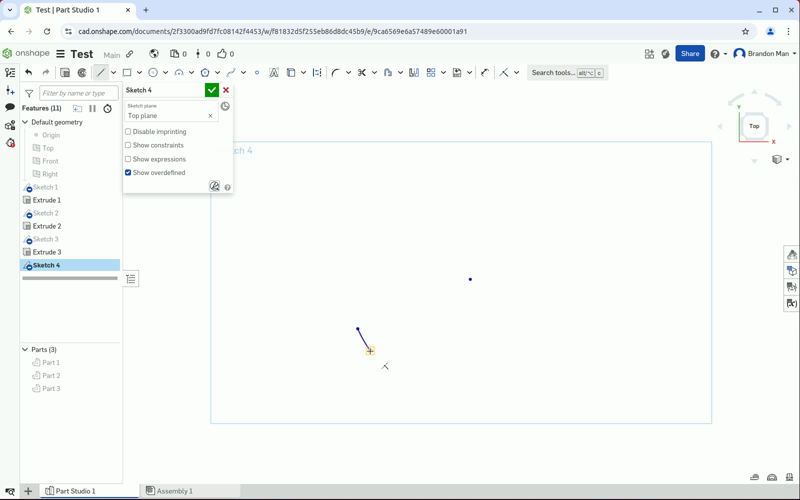
click(370, 350)
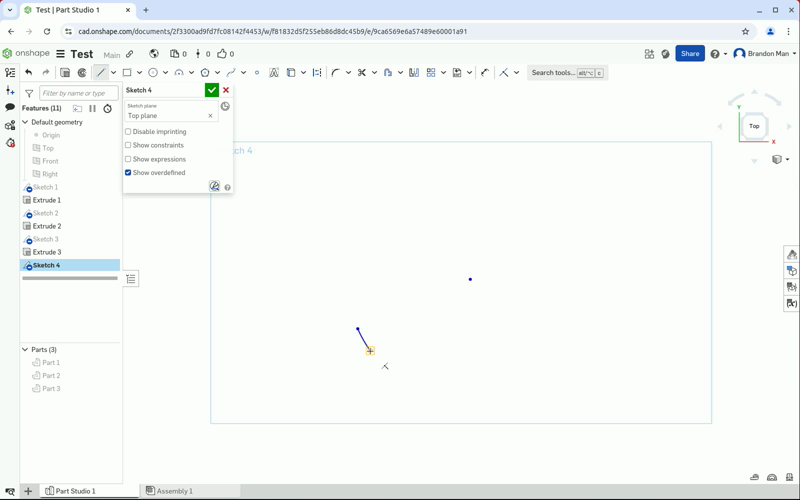
key_down(shift)
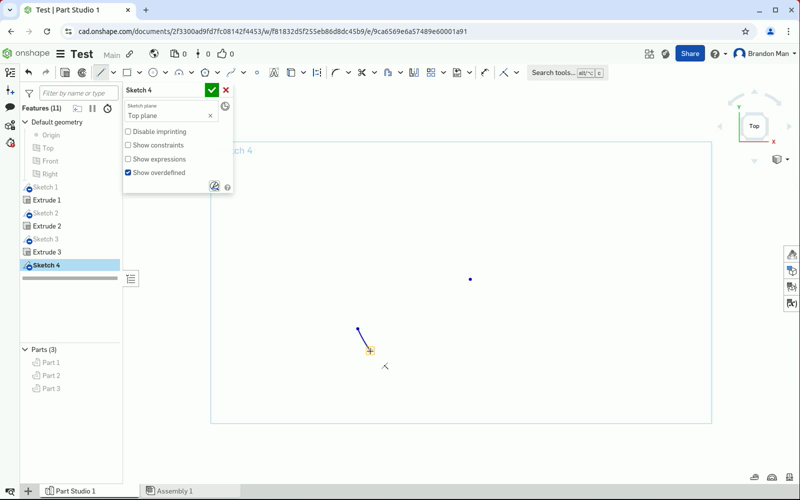
mouse_move(400, 350)
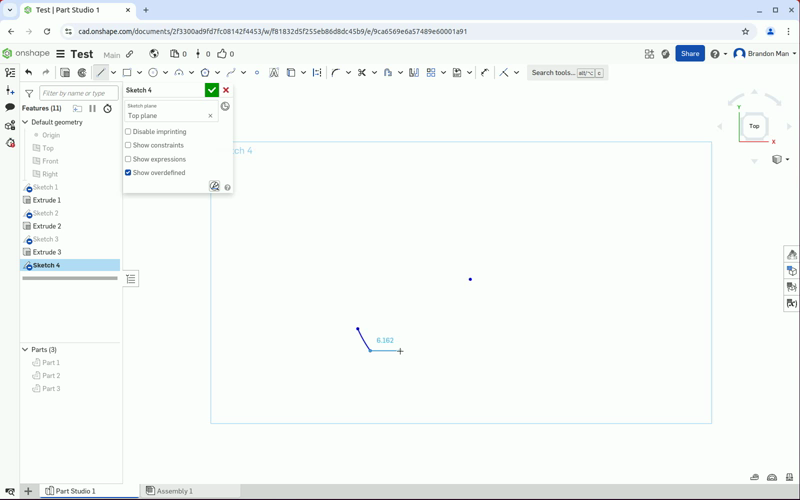
mouse_move(383, 343)
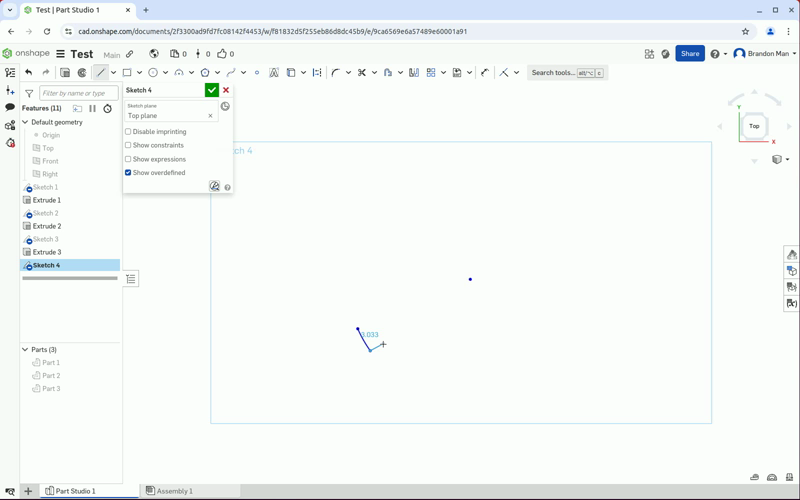
click(383, 343)
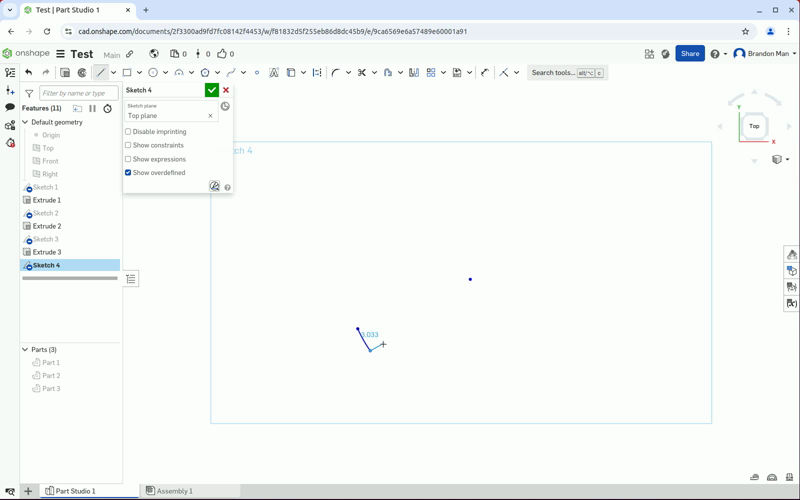
key_up(shift)
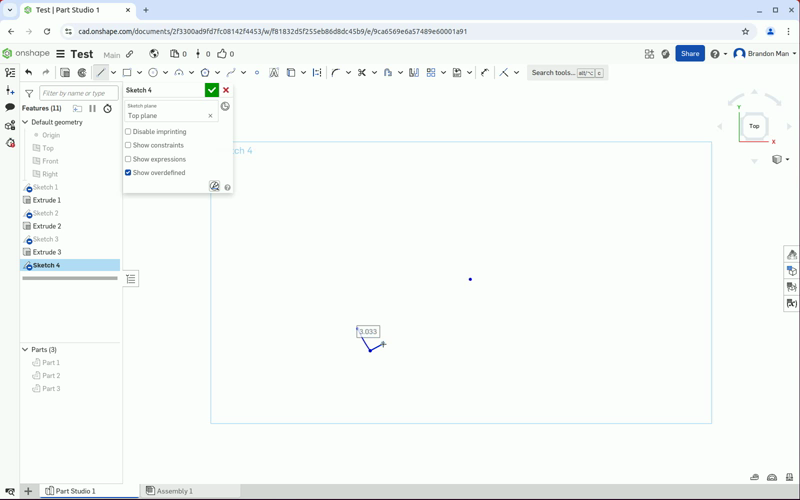
key_down(shift)
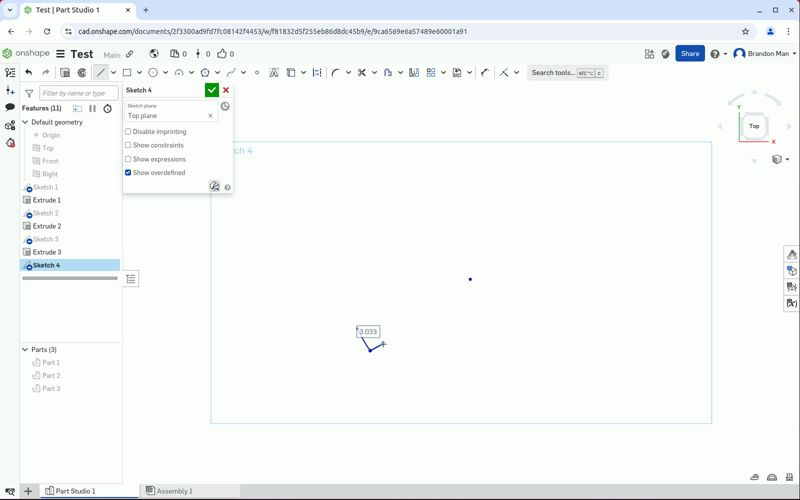
mouse_move(413, 343)
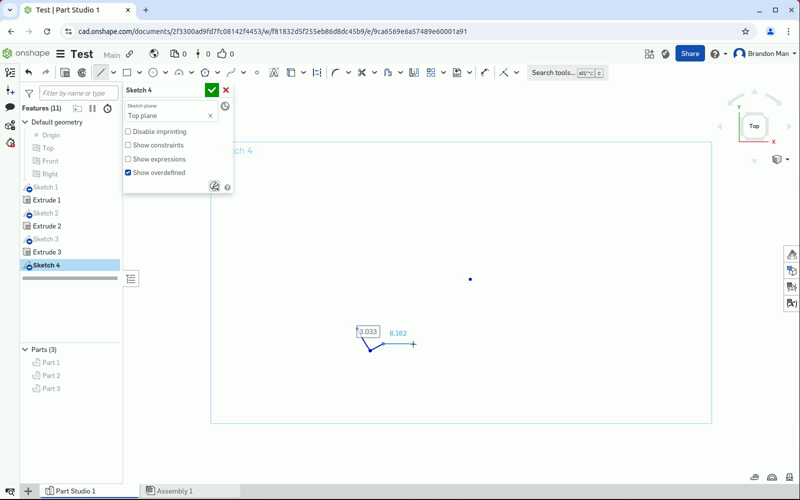
mouse_move(376, 332)
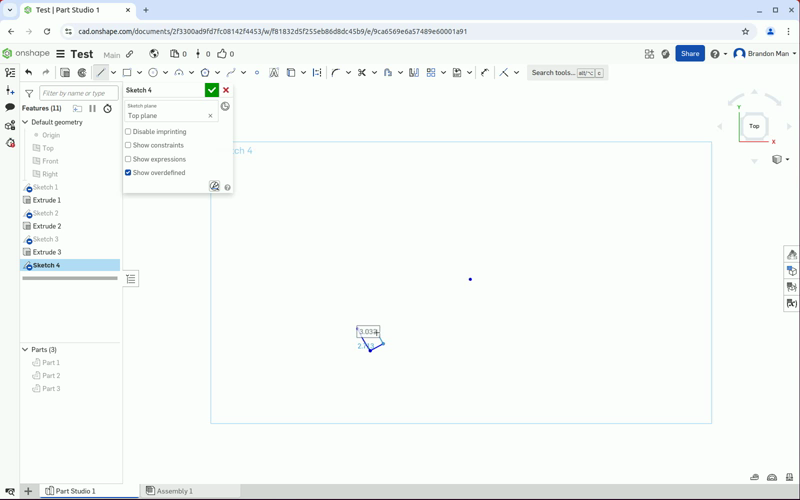
click(376, 332)
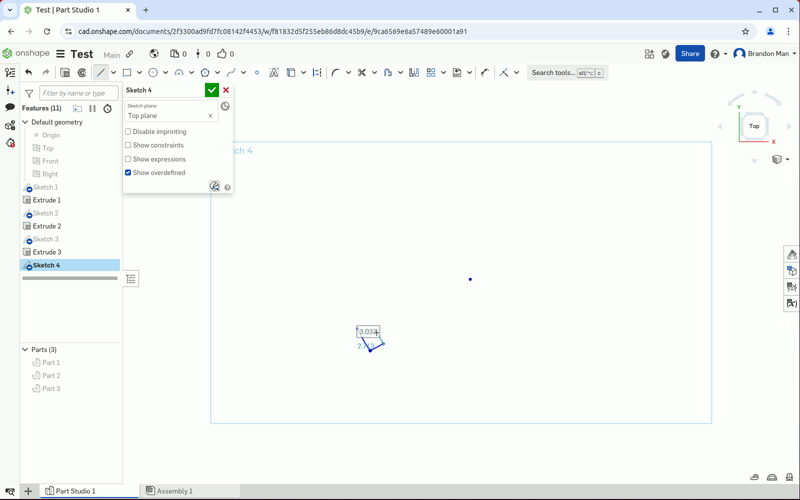
key_up(shift)
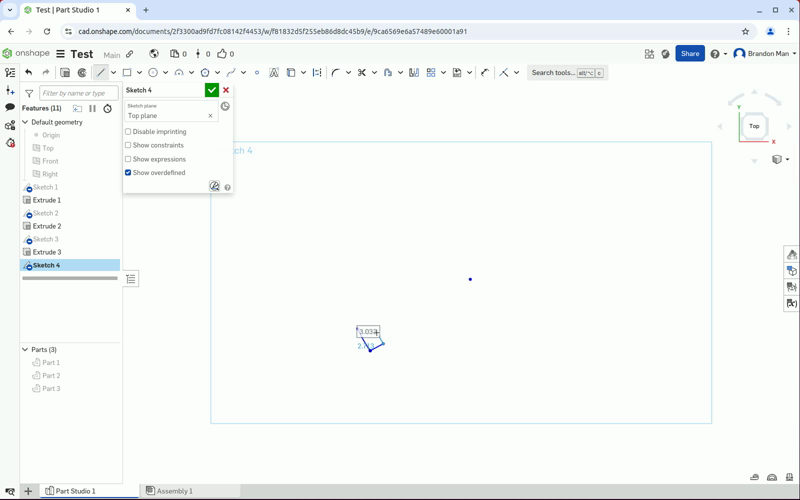
key_down(shift)
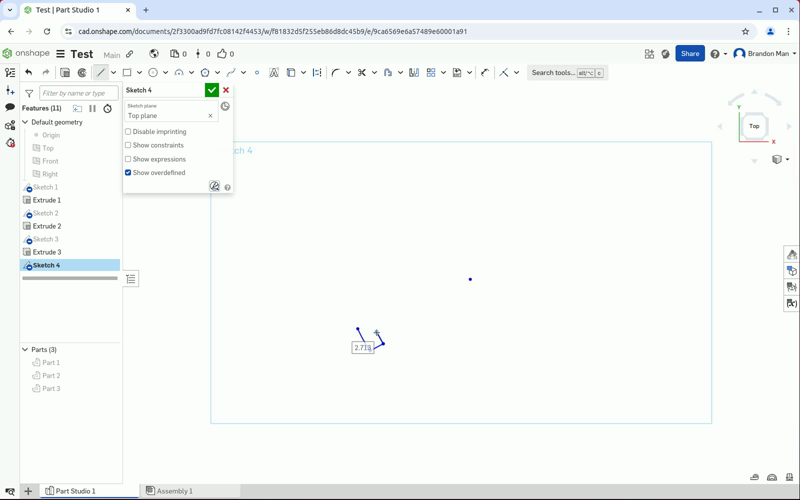
mouse_move(406, 332)
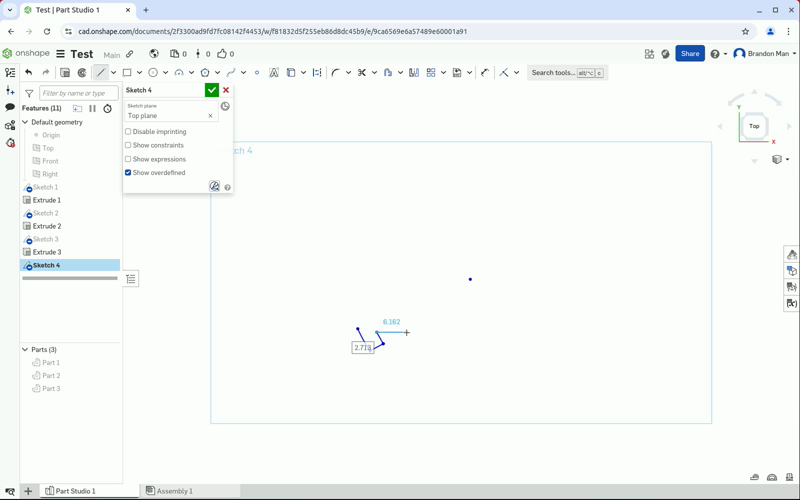
mouse_move(370, 321)
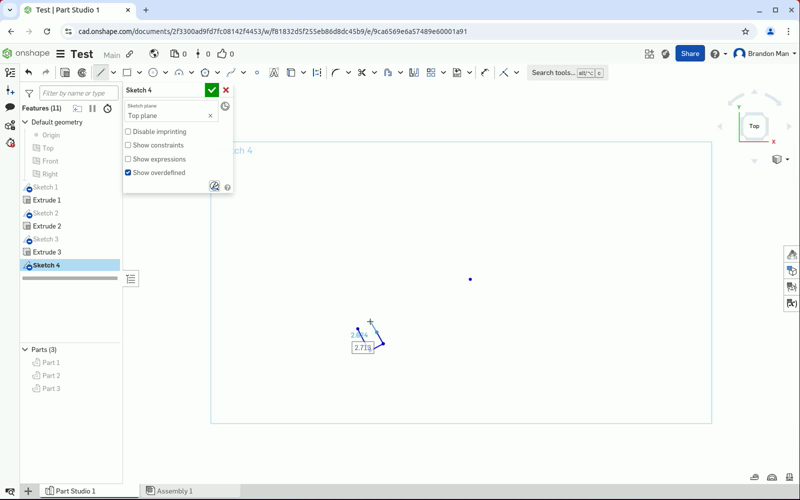
click(370, 321)
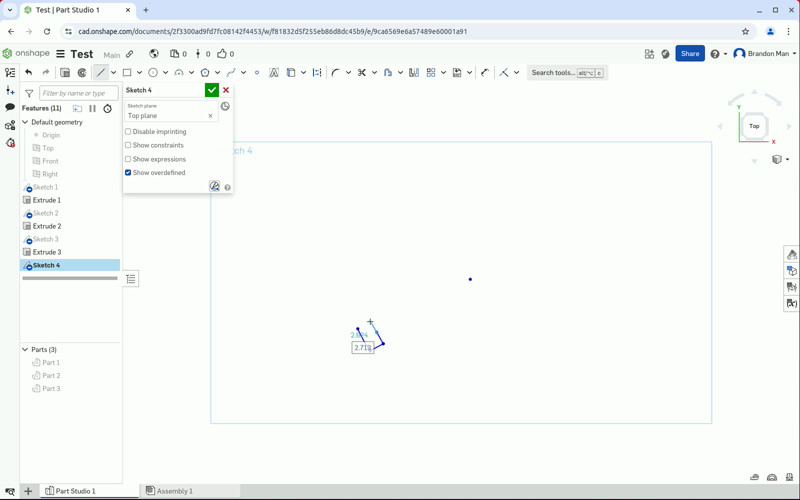
key_up(shift)
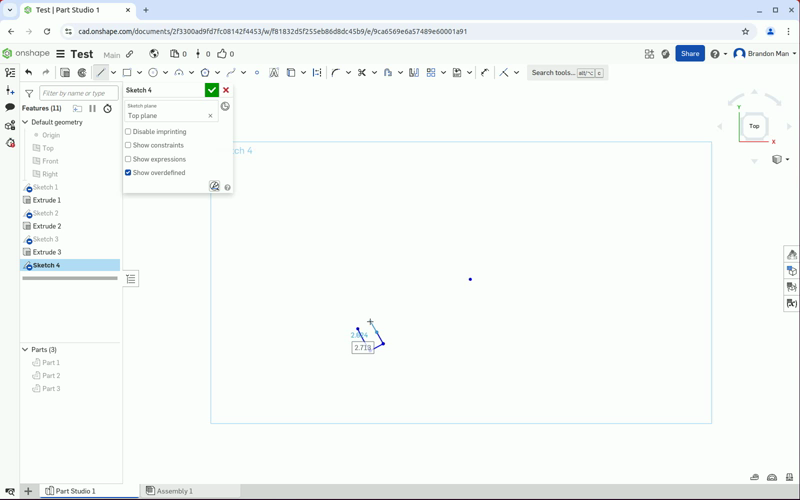
mouse_move(400, 321)
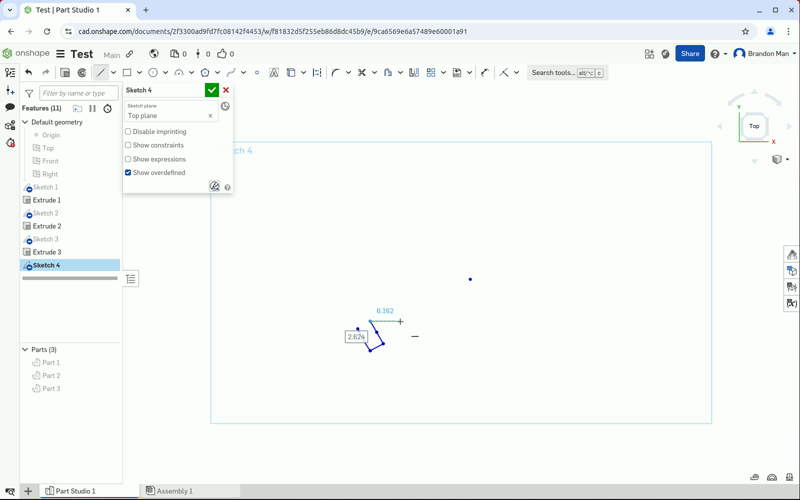
key_down(shift)
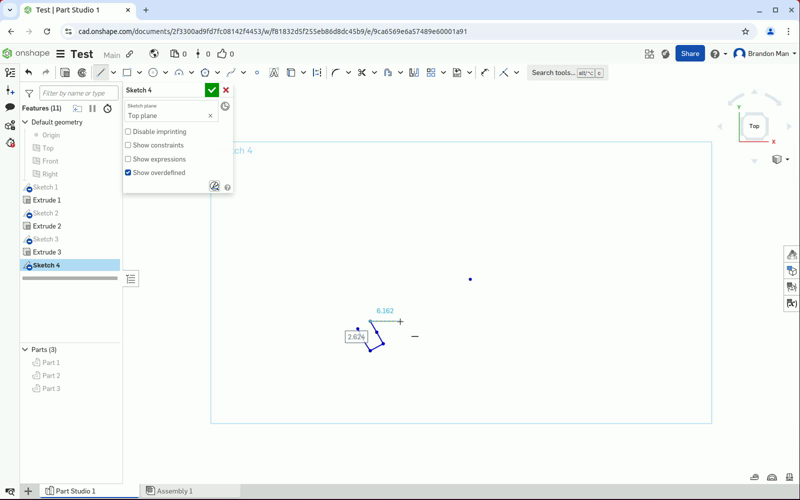
mouse_move(357, 328)
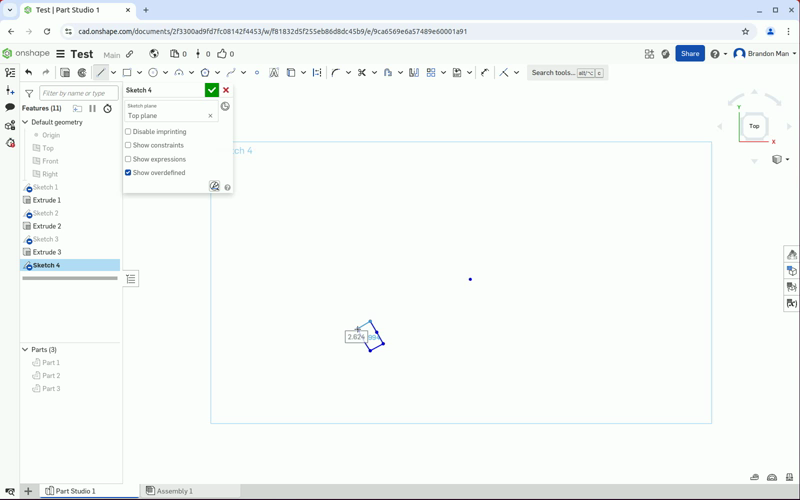
key_up(shift)
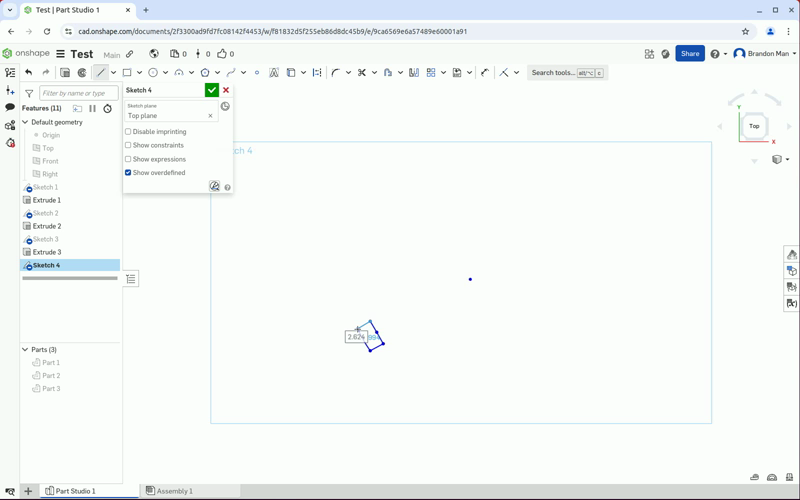
click(357, 328)
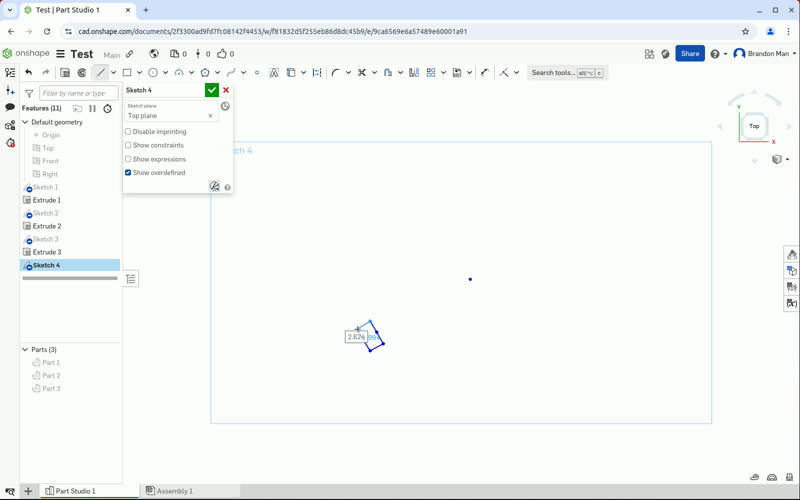
key(esc)
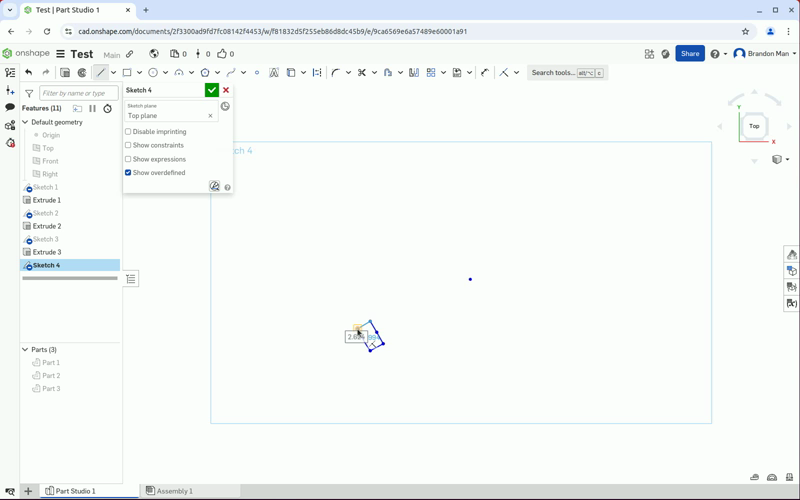
mouse_move(373, 338)
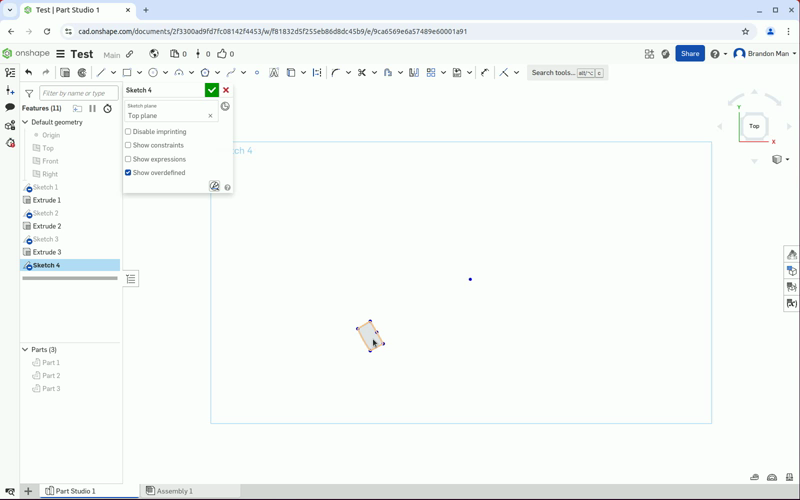
scroll(6)
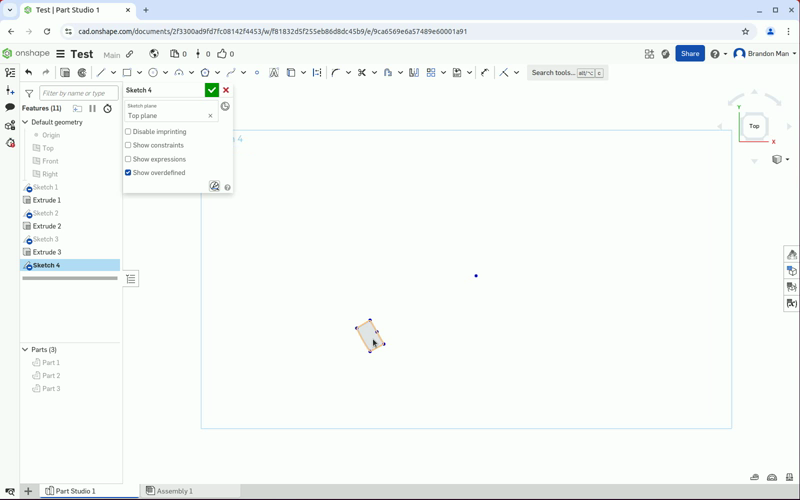
scroll(6)
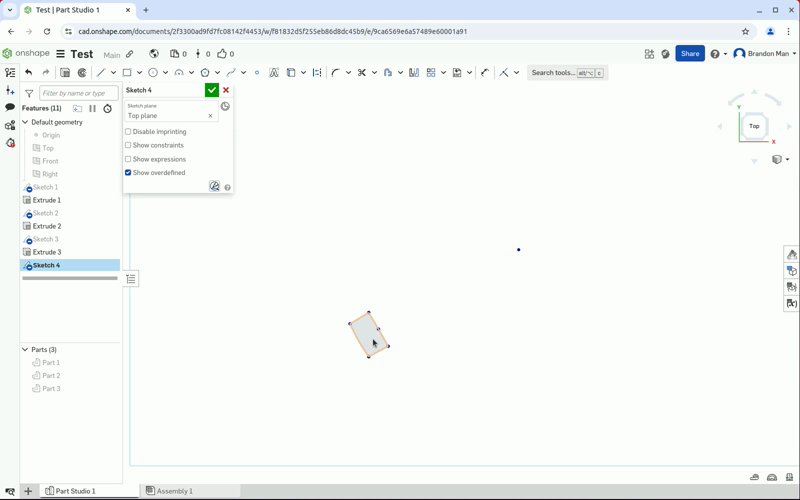
scroll(6)
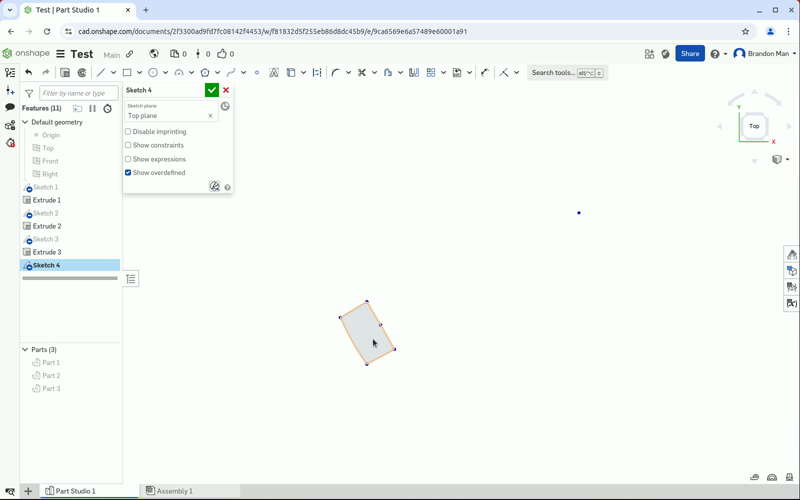
scroll(6)
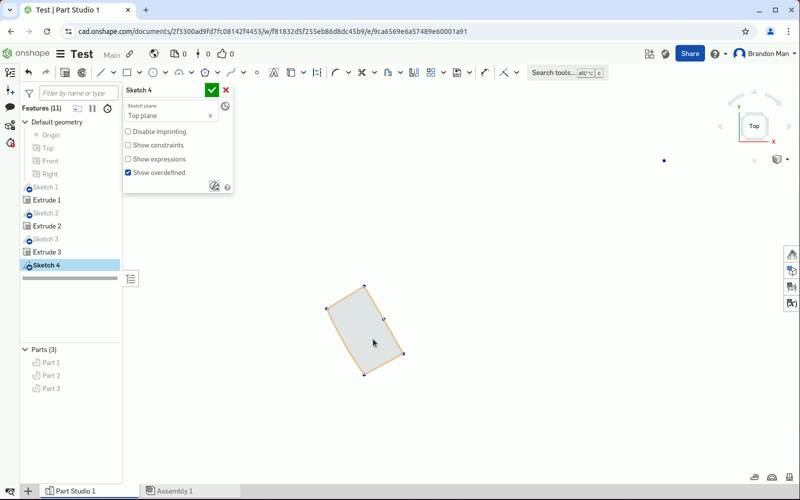
scroll(6)
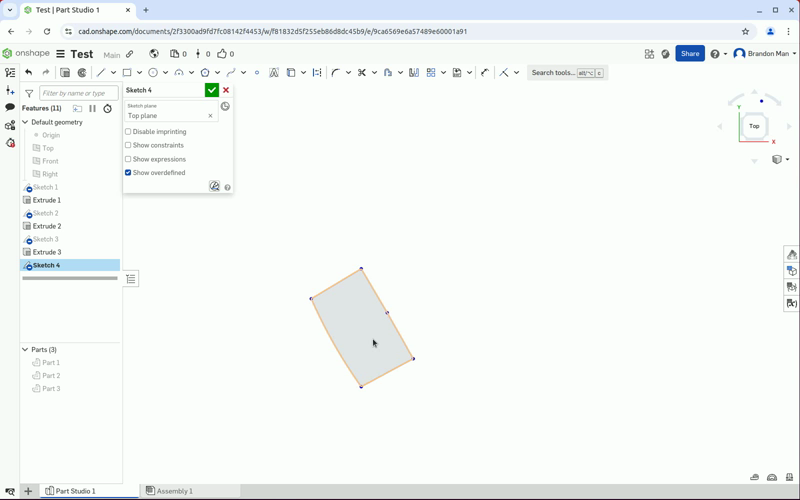
scroll(6)
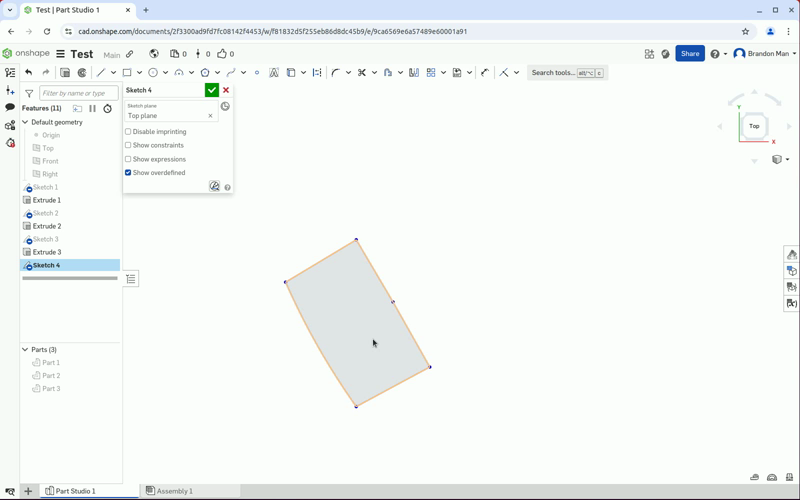
scroll(6)
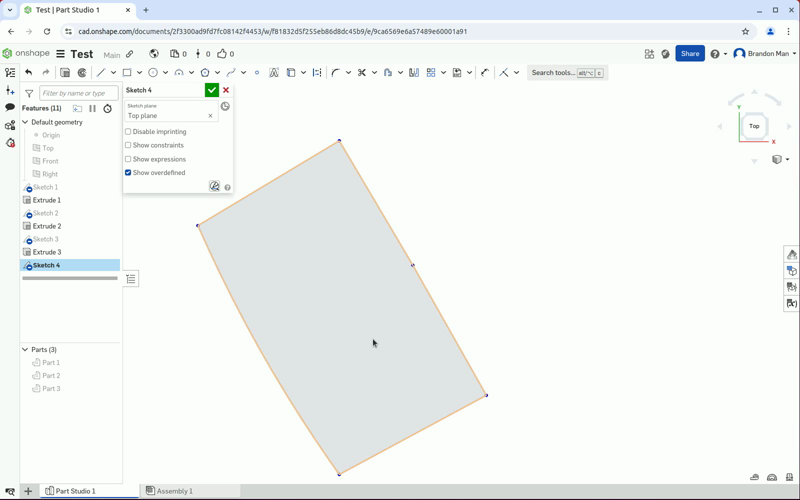
click(373, 338)
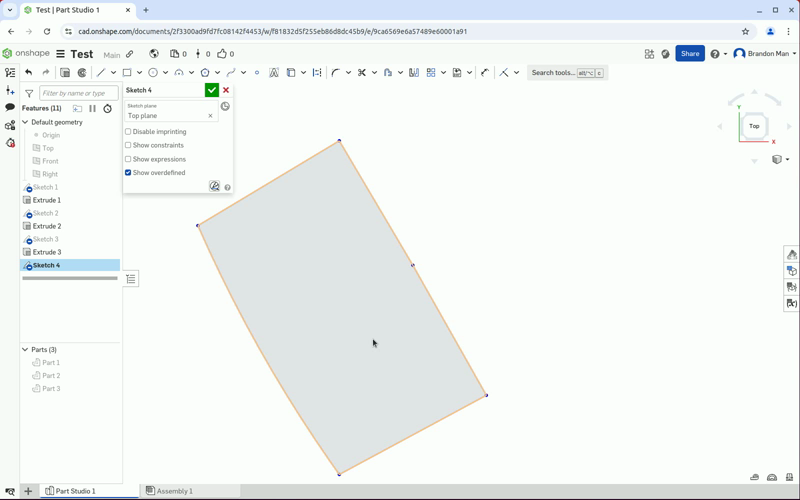
scroll(-6)
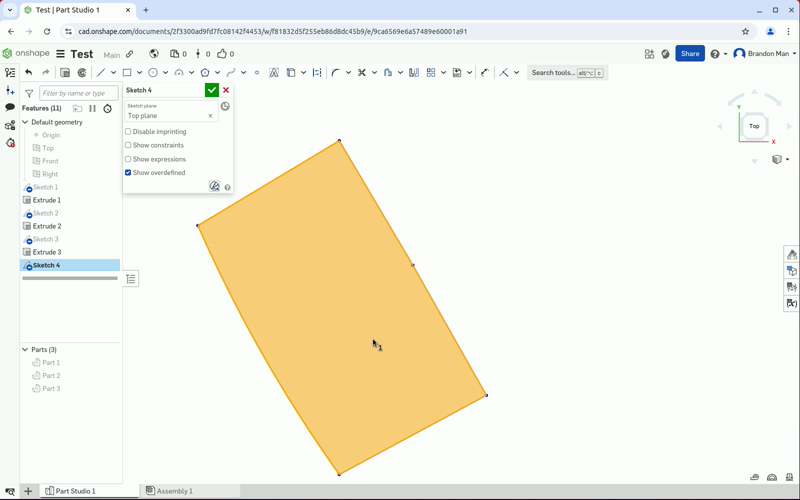
scroll(-6)
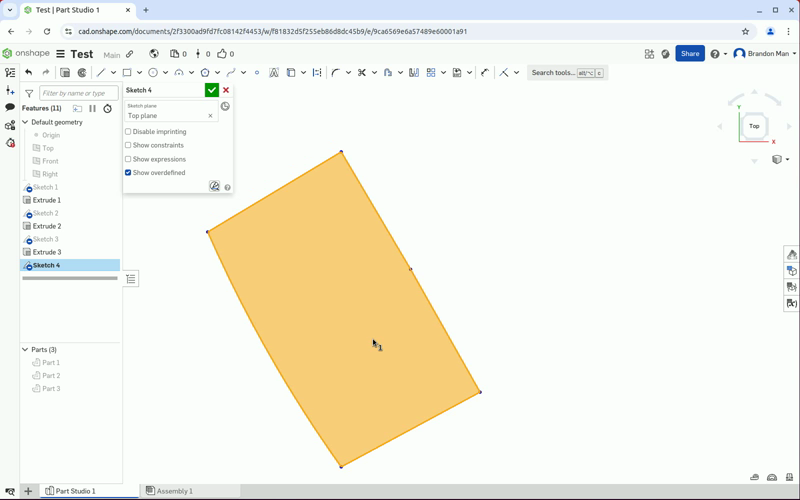
scroll(-6)
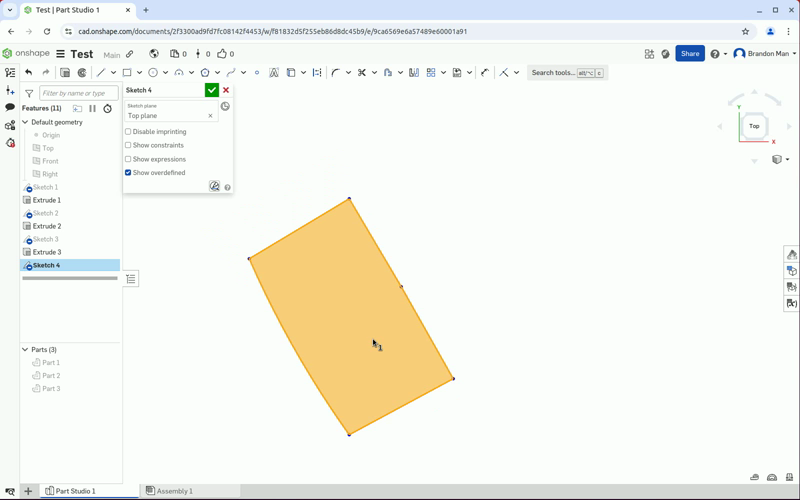
scroll(-6)
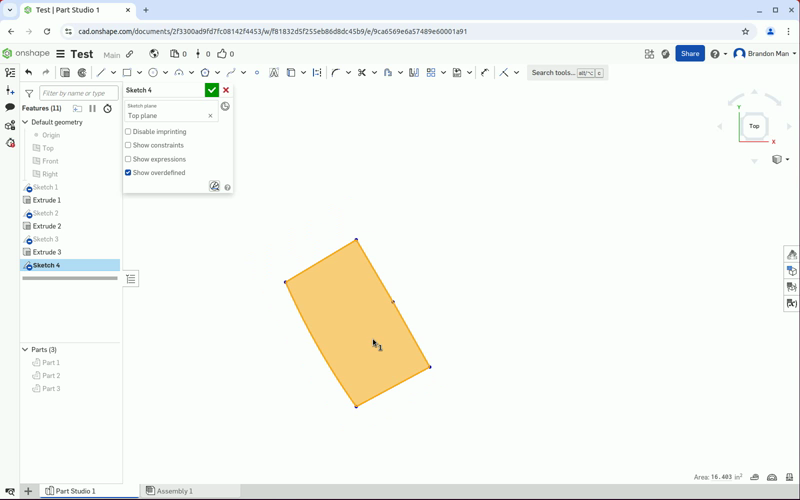
scroll(-6)
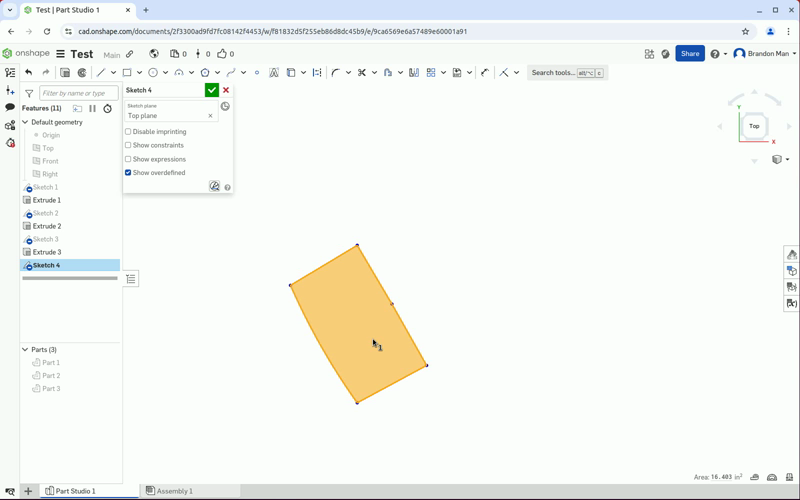
scroll(-6)
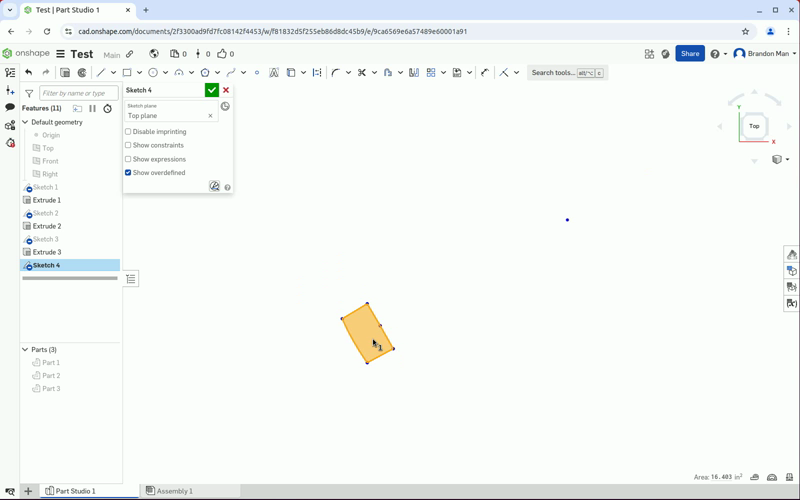
scroll(-6)
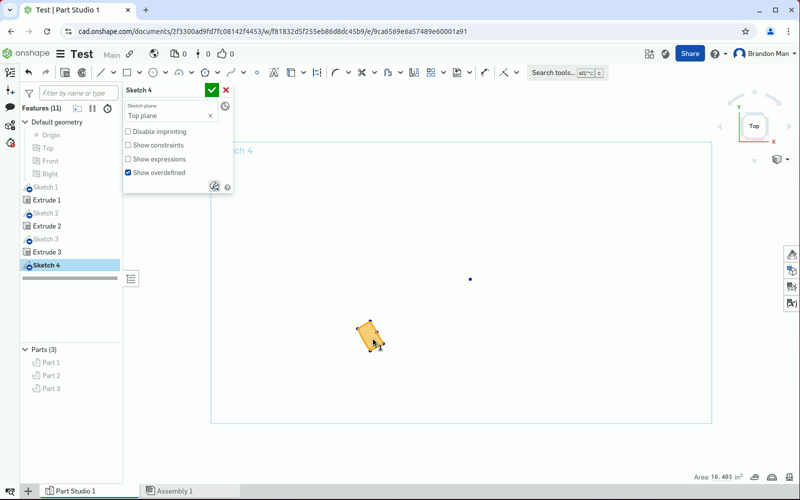
mouse_move(73, 352)
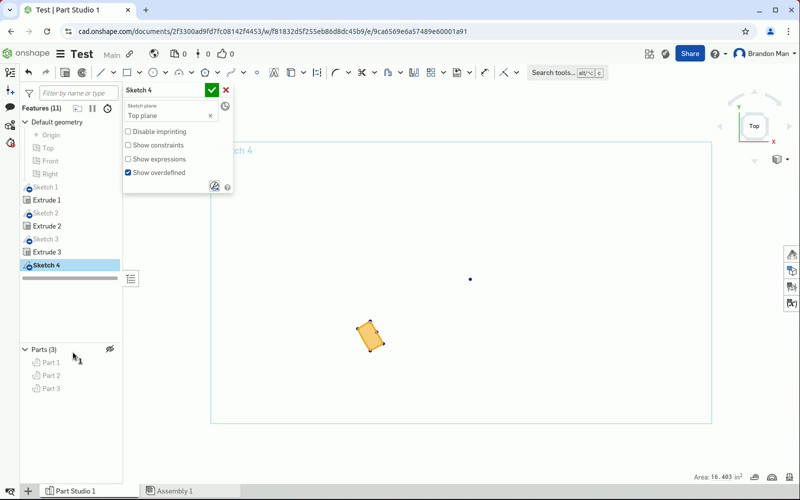
key(shift+y)
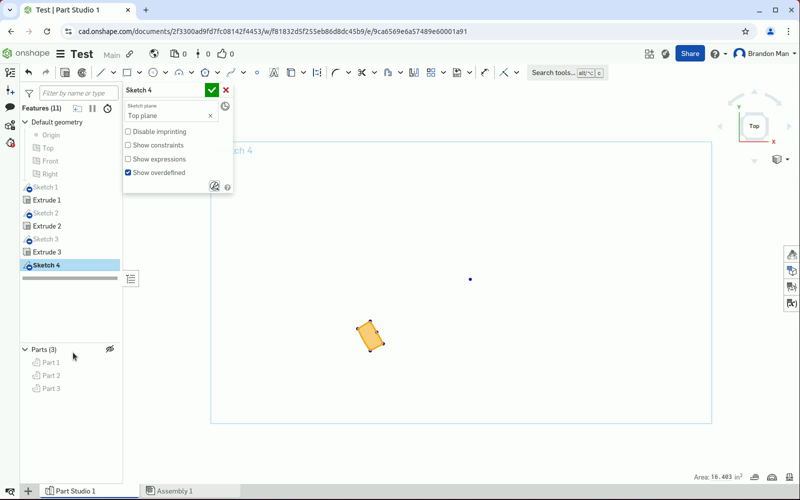
key(shift+e)
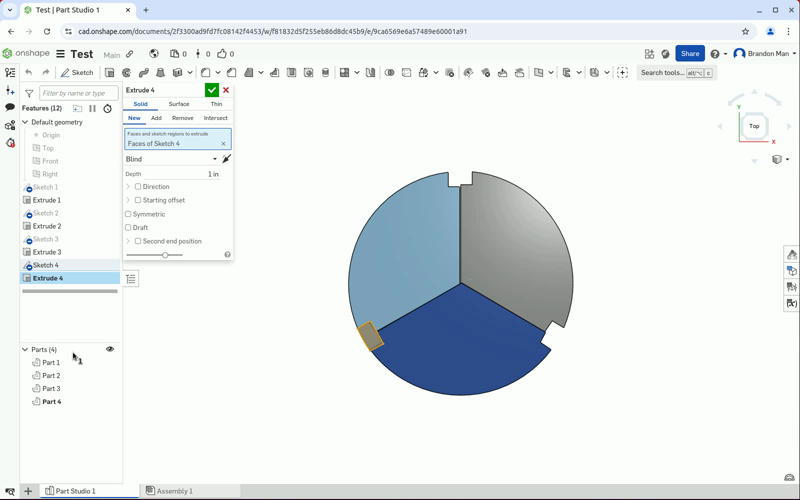
mouse_move(143, 106)
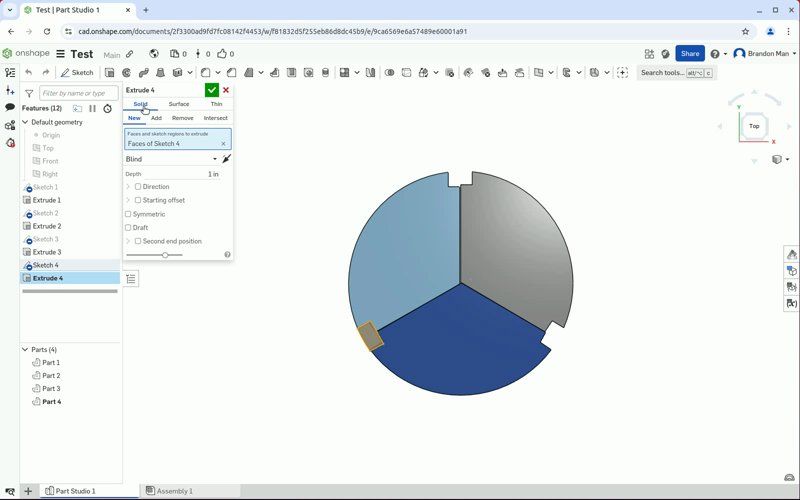
click(143, 106)
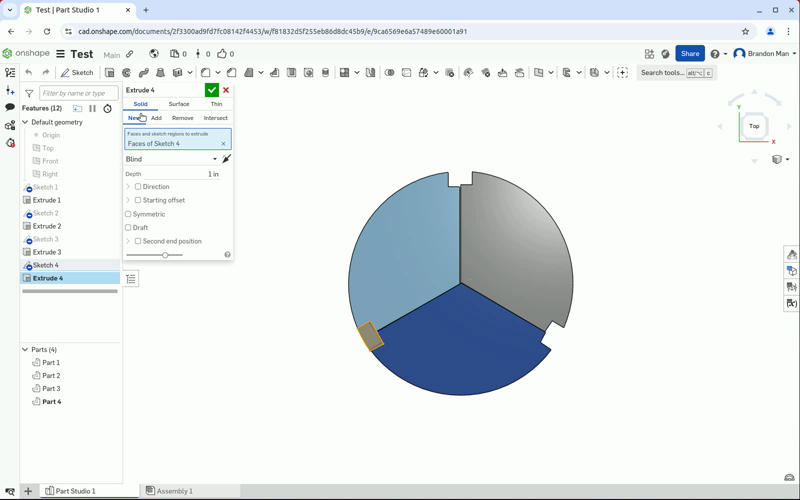
mouse_move(137, 120)
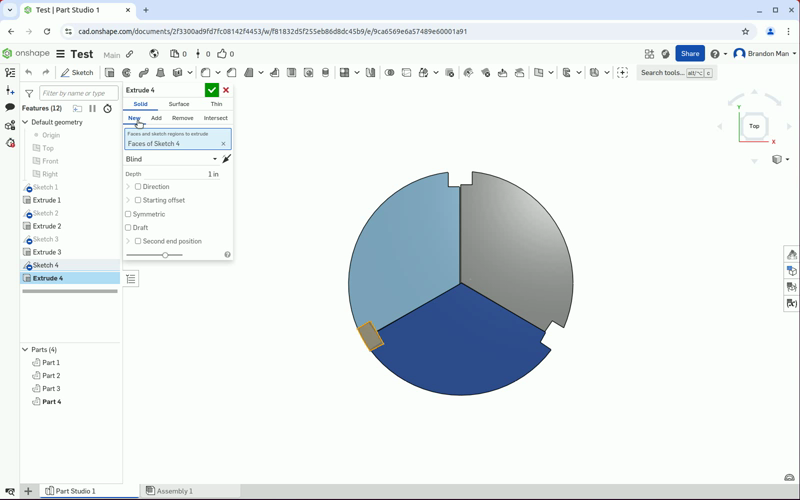
click(137, 120)
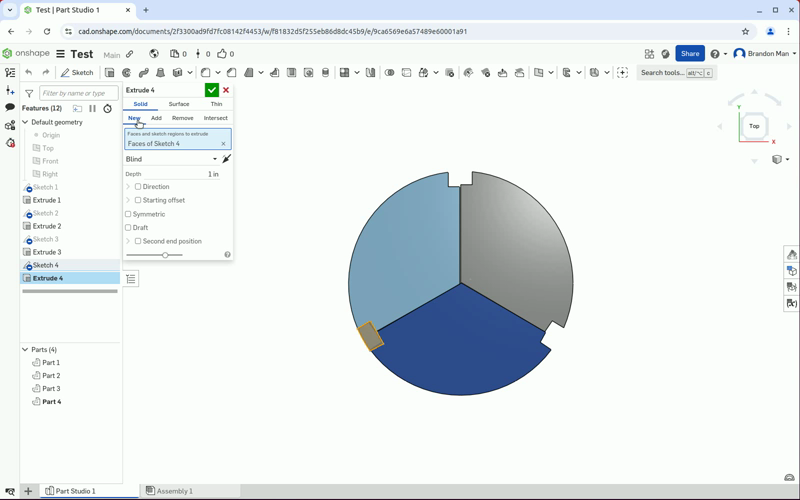
key(tab, 4)
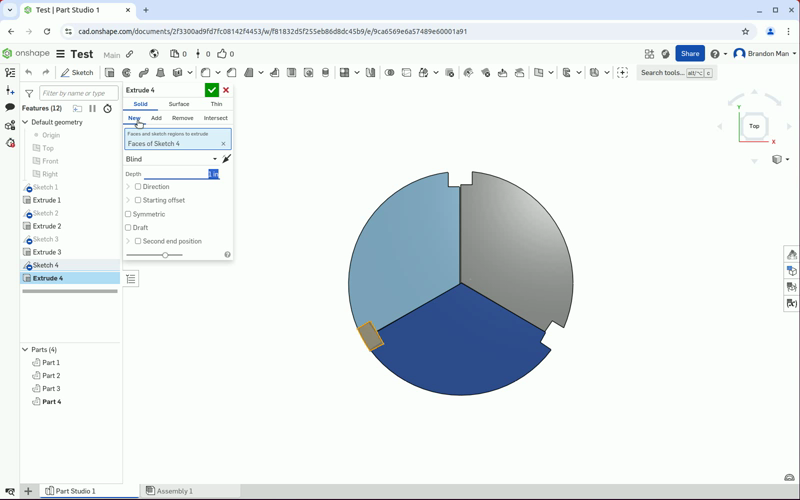
text(0.722)
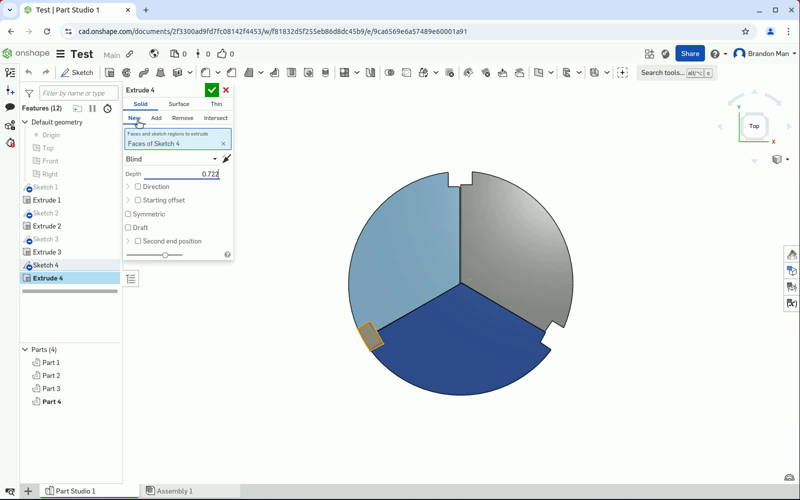
key(enter)
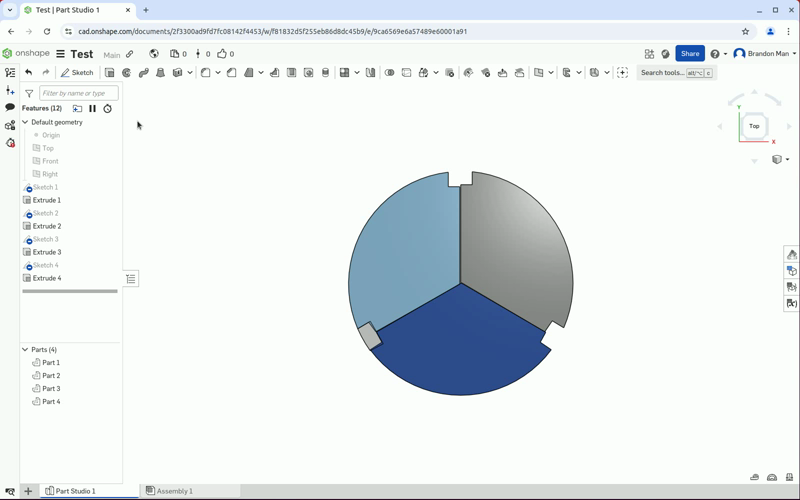
key(shift+h)
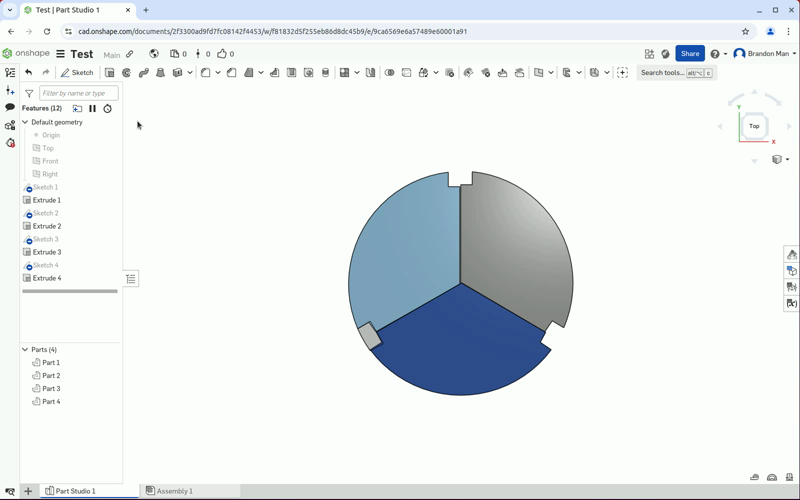
key(shift+h)
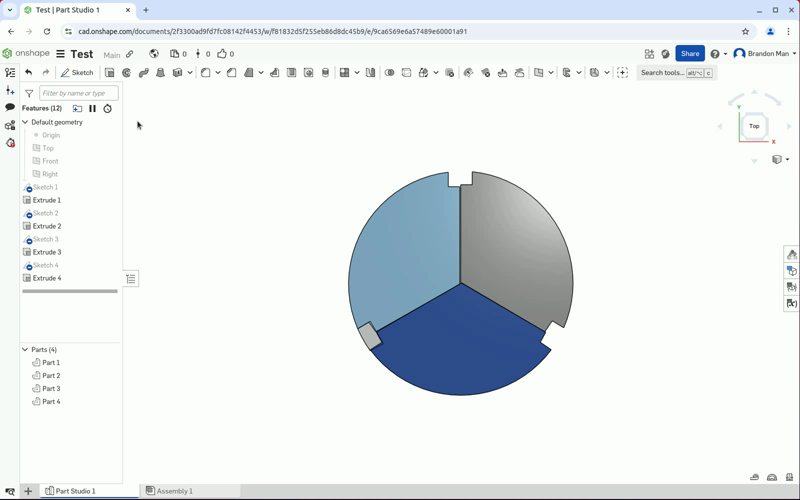
mouse_move(73, 189)
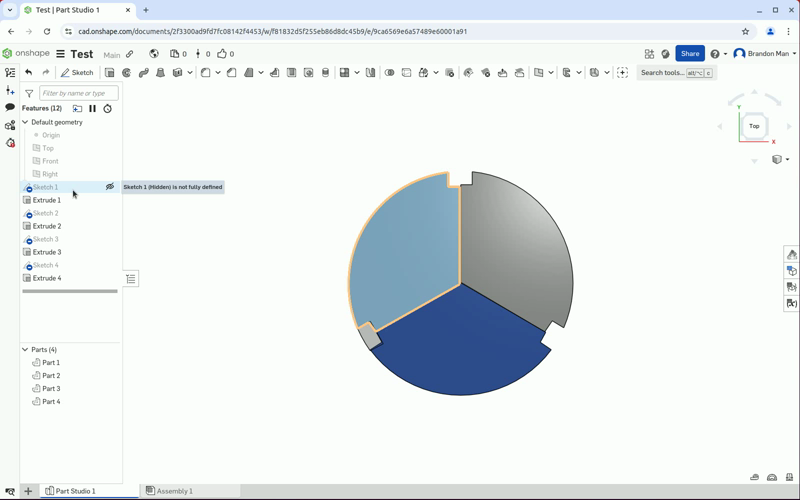
click(73, 189)
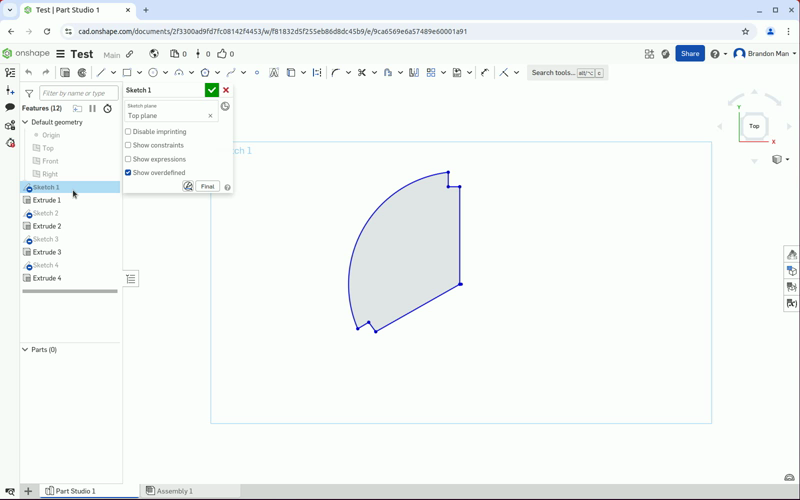
mouse_move(229, 92)
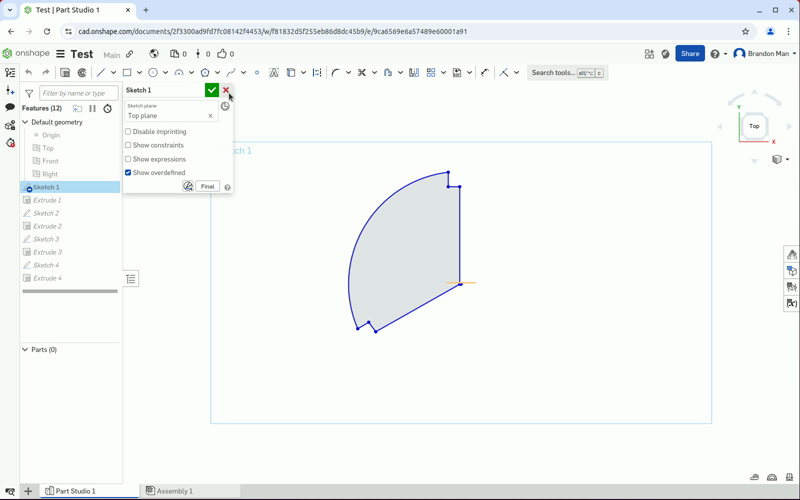
click(229, 92)
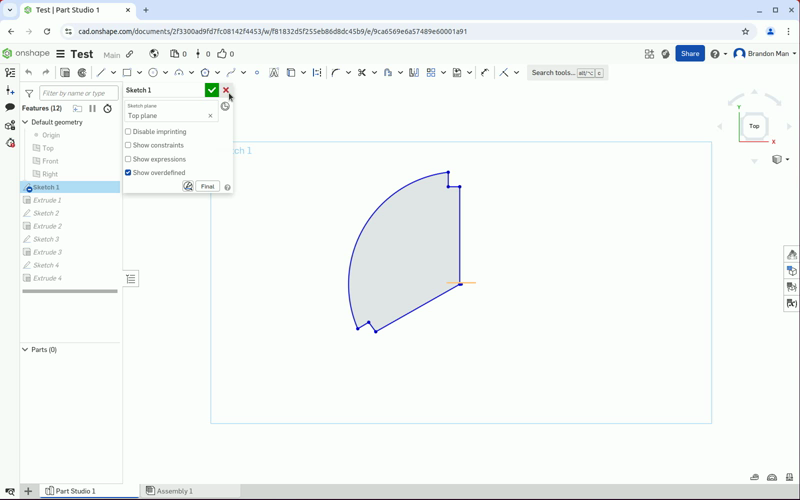
key(shift+s)
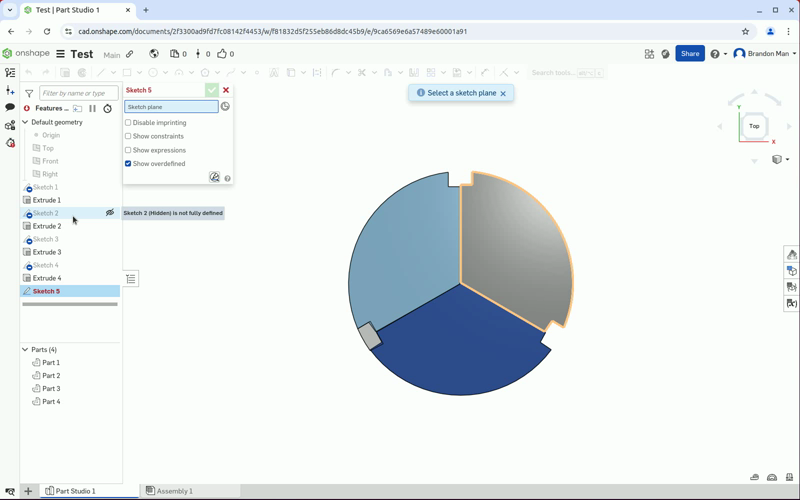
scroll(3)
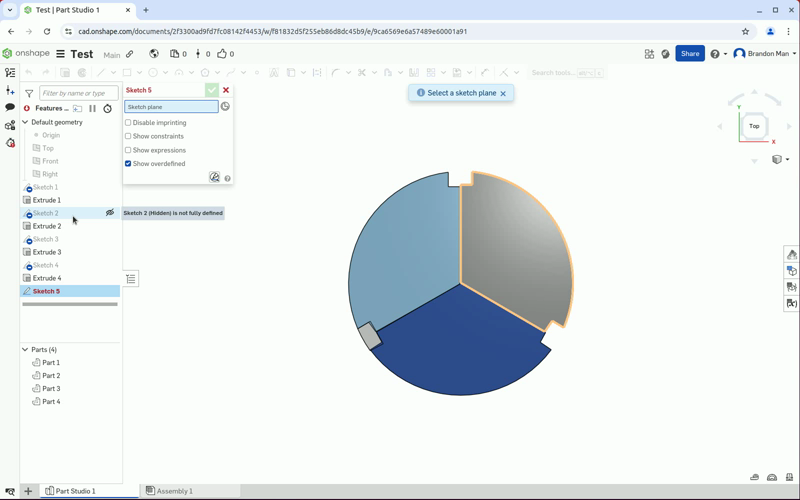
mouse_move(73, 150)
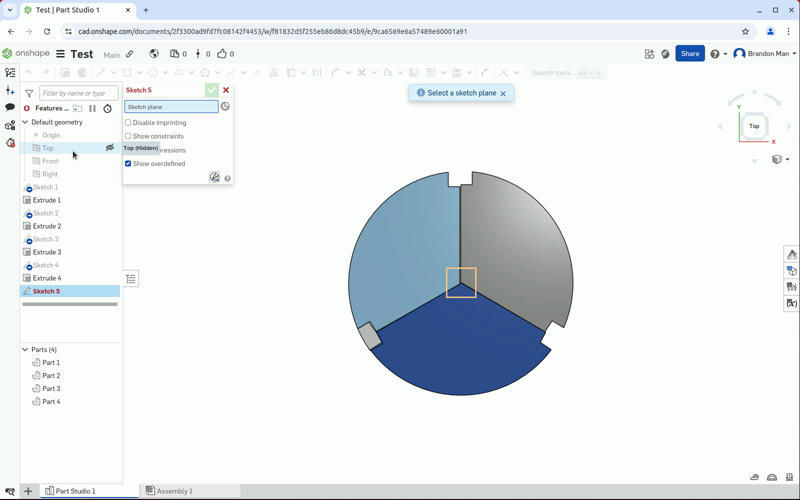
click(73, 150)
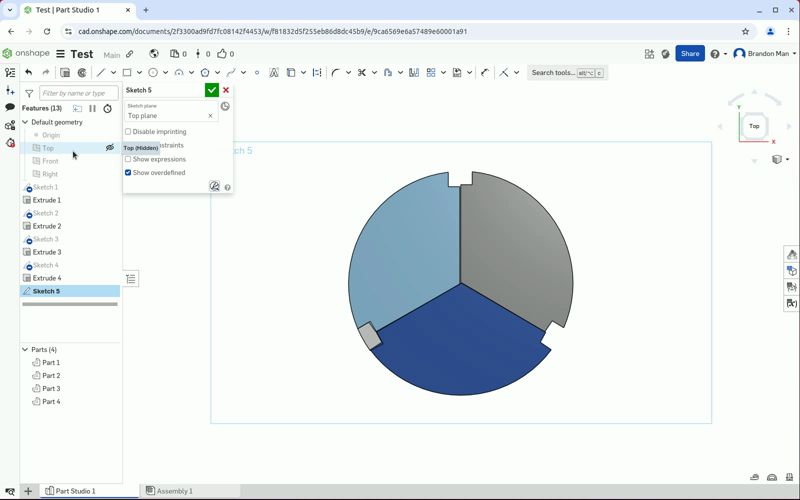
mouse_move(73, 352)
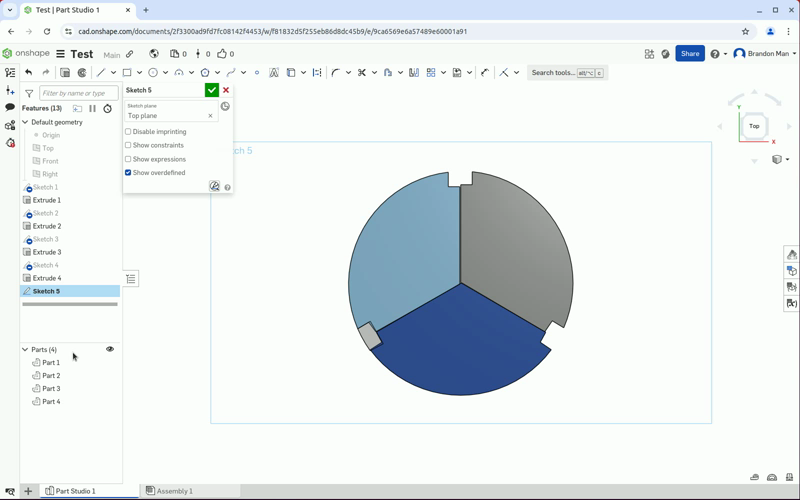
key(y)
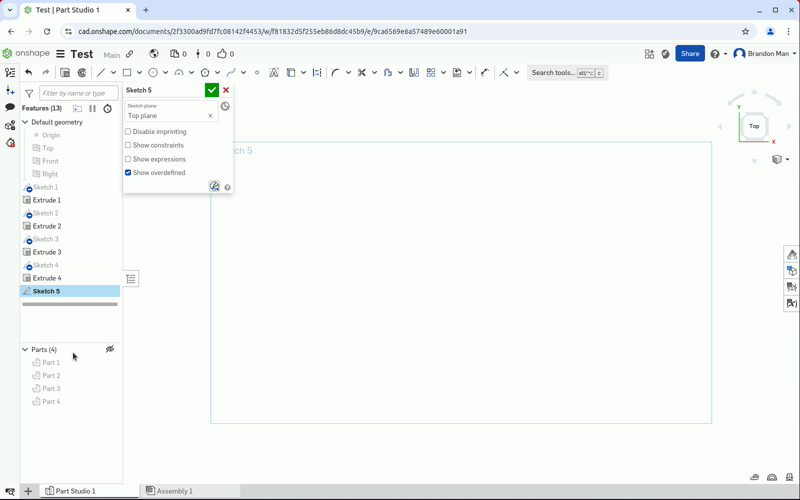
key(l)
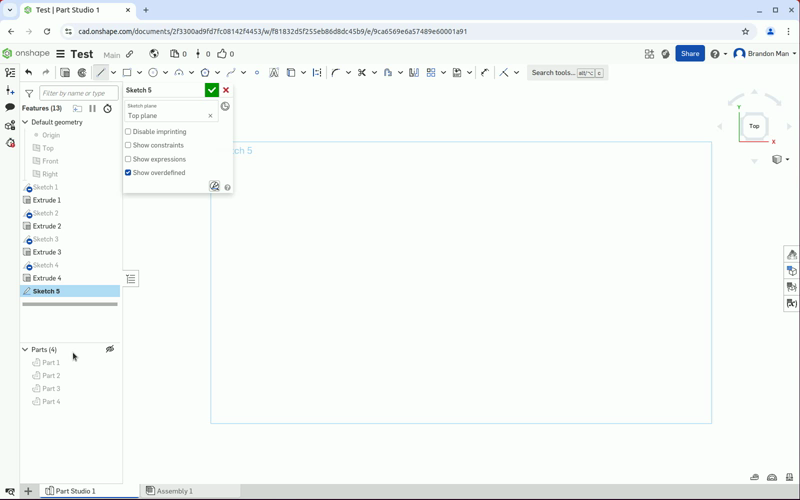
key_down(shift)
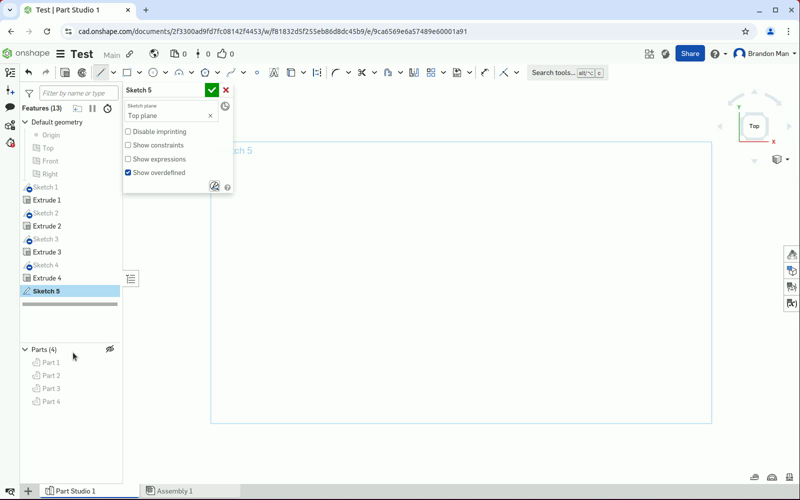
mouse_move(539, 342)
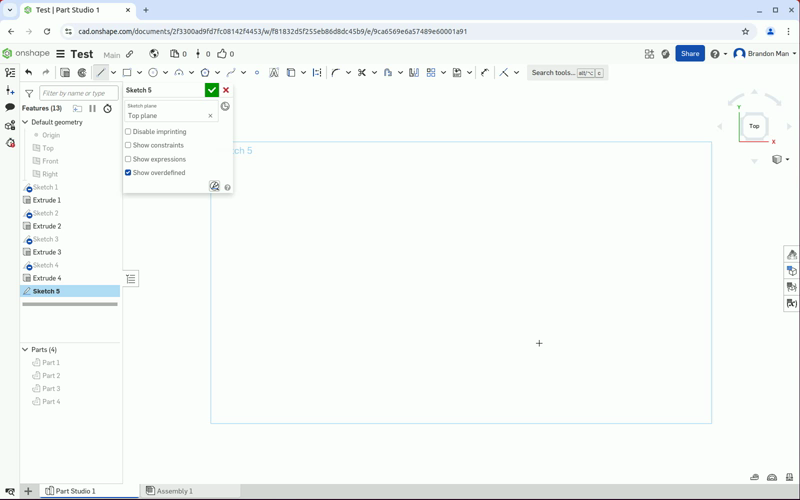
click(539, 342)
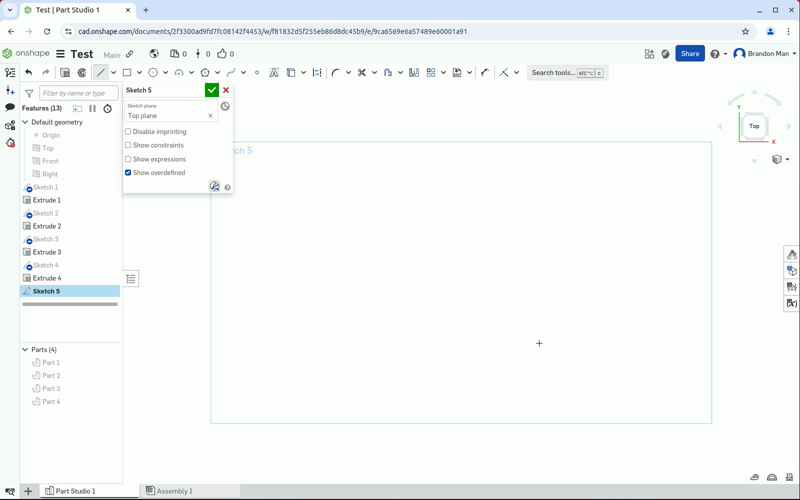
key_up(shift)
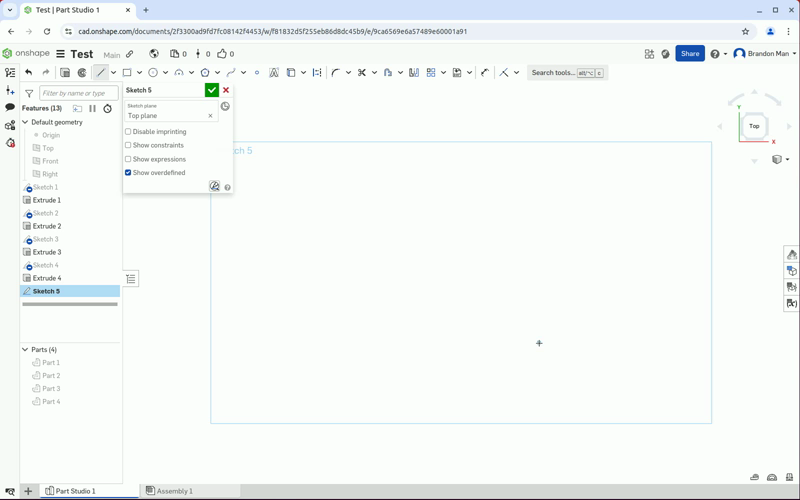
key_down(shift)
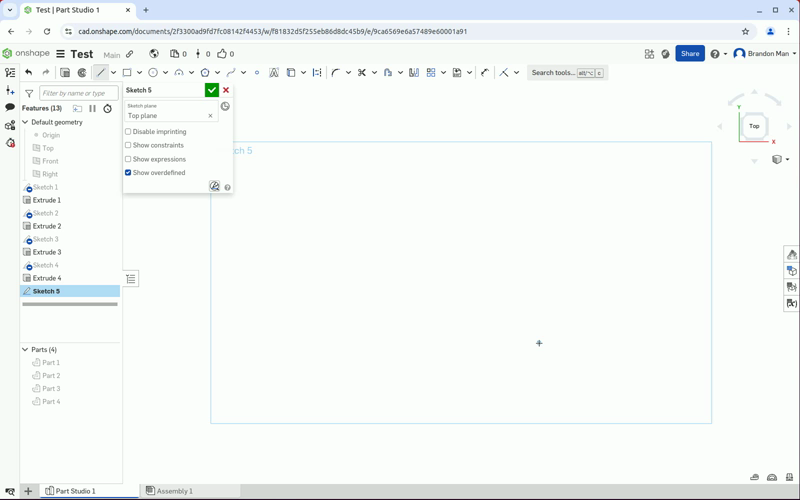
mouse_move(569, 342)
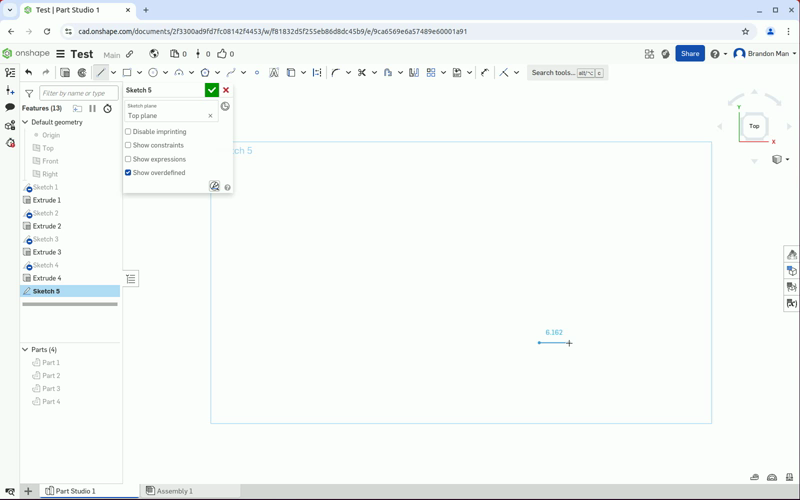
mouse_move(552, 349)
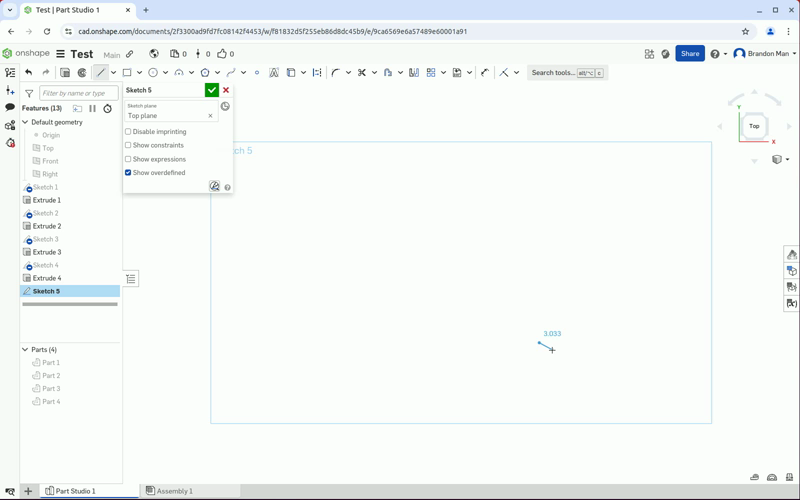
click(552, 349)
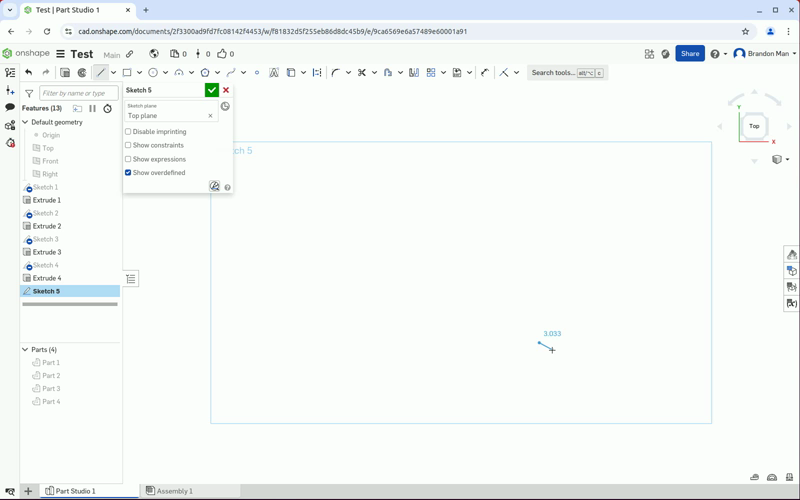
key_up(shift)
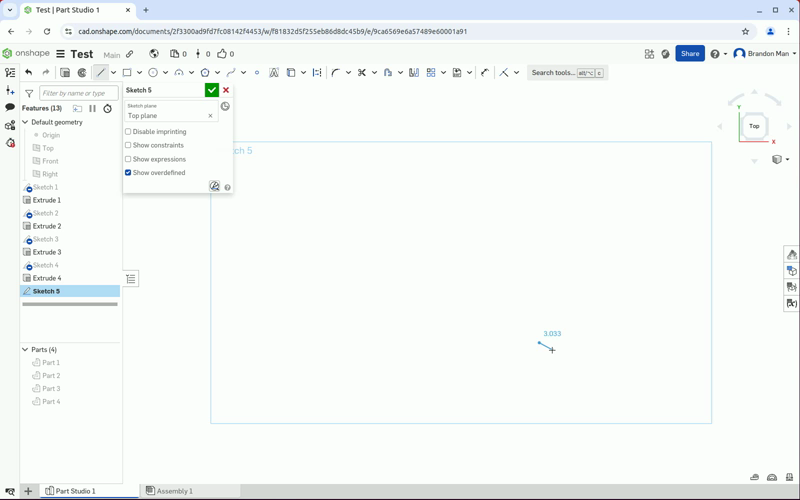
key(esc)
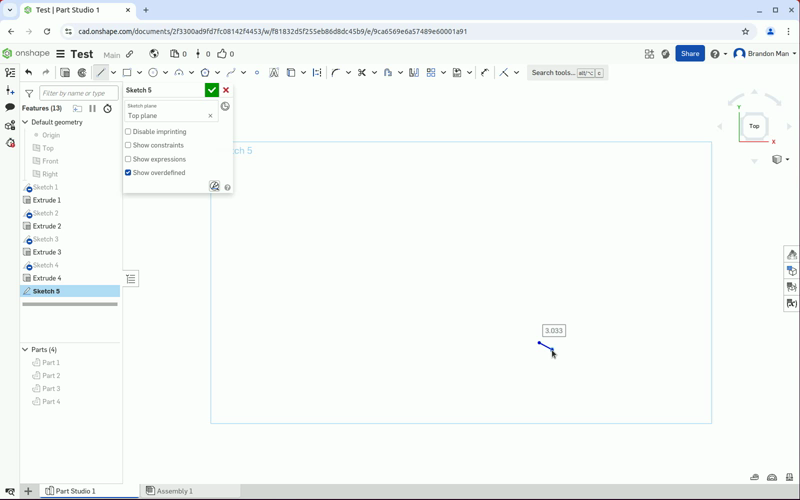
key(a)
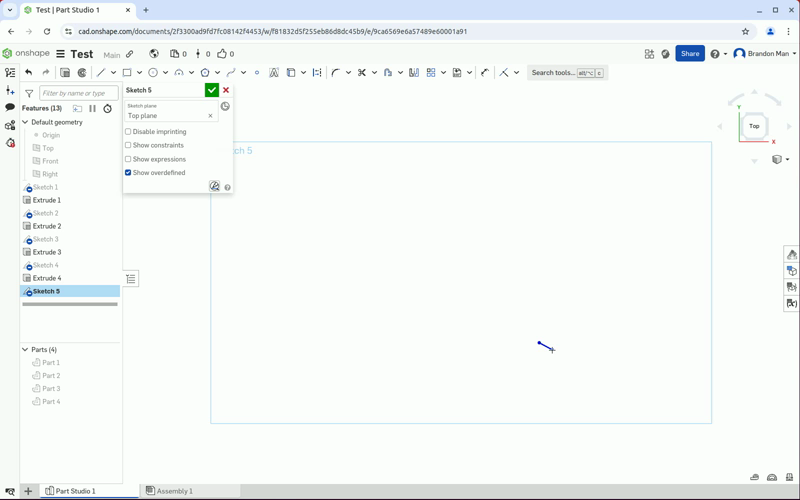
mouse_move(552, 349)
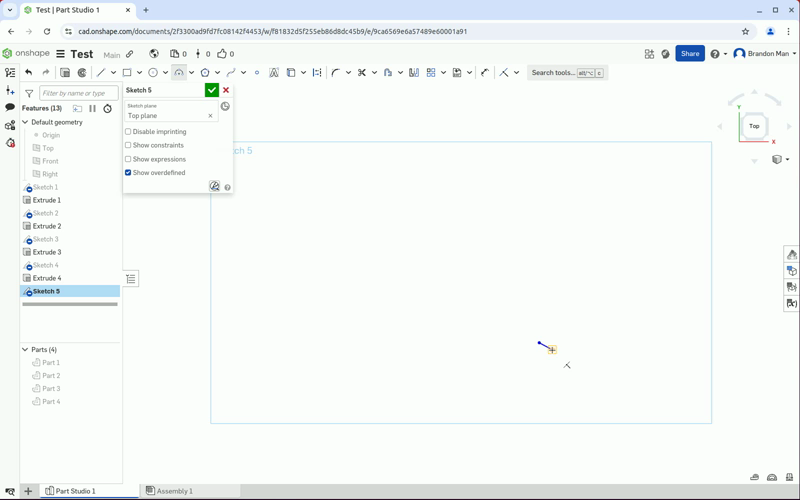
click(552, 349)
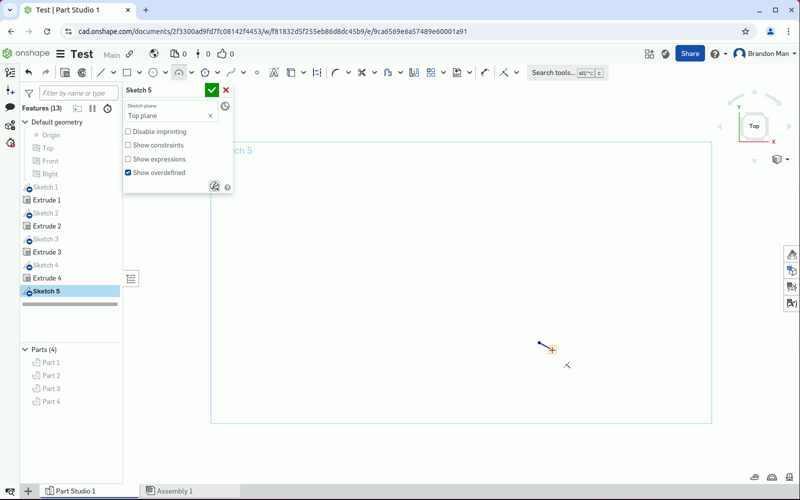
key_down(shift)
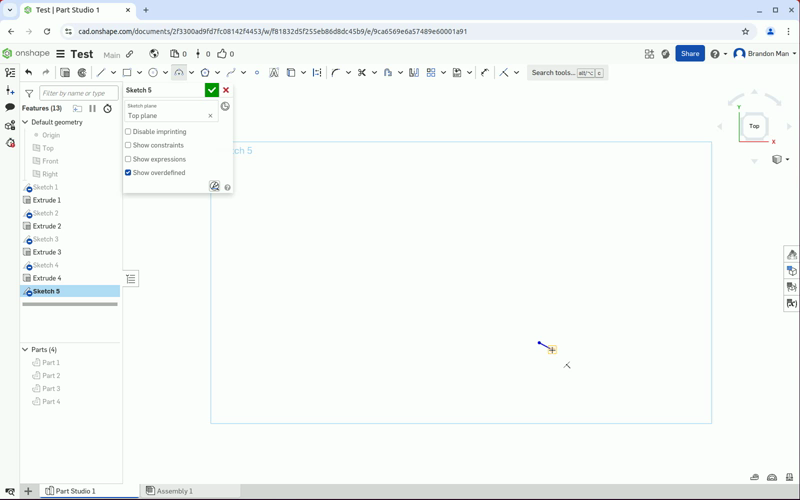
mouse_move(564, 327)
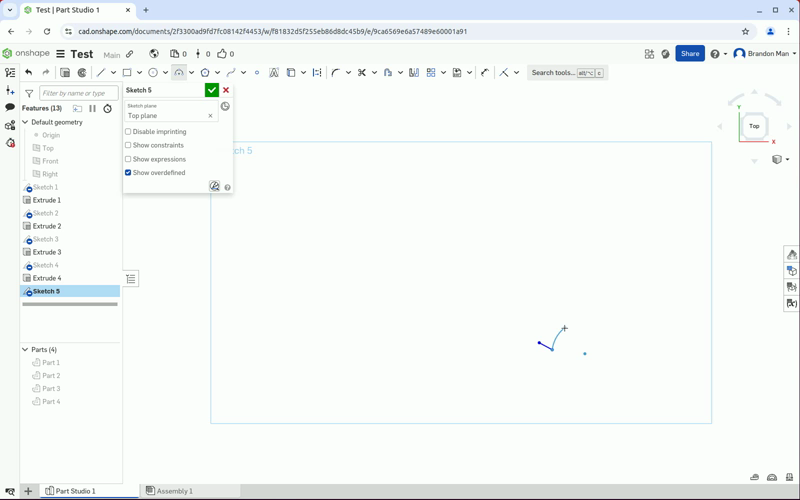
click(564, 327)
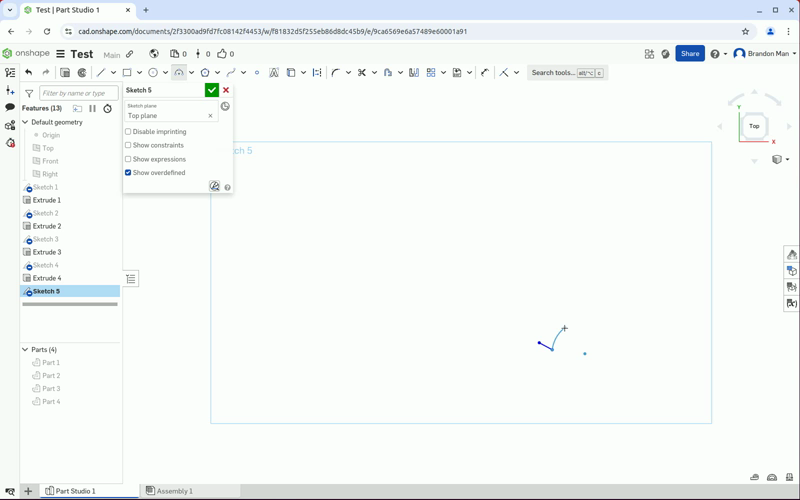
mouse_move(559, 339)
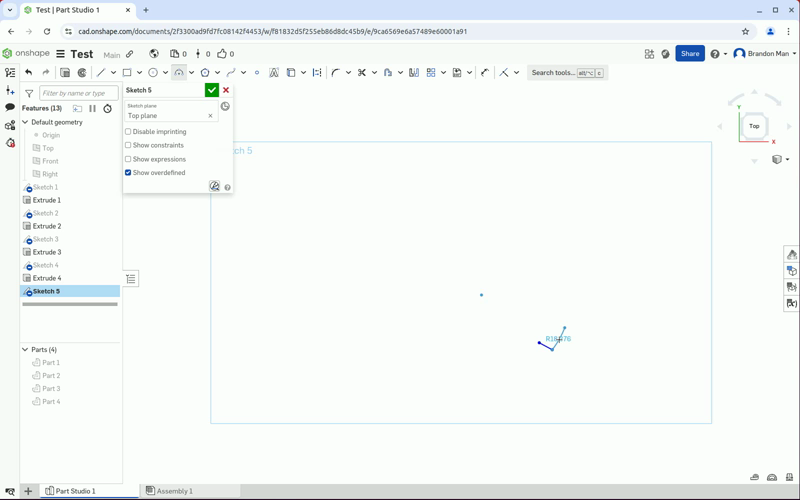
click(559, 339)
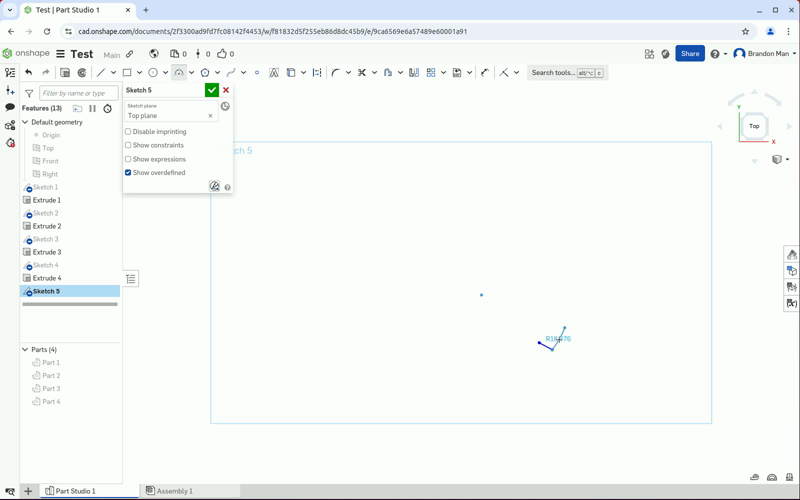
key_up(shift)
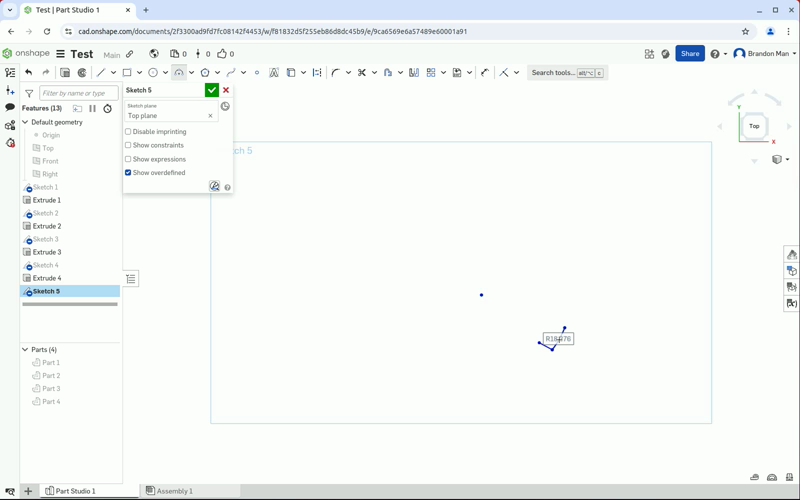
key(esc)
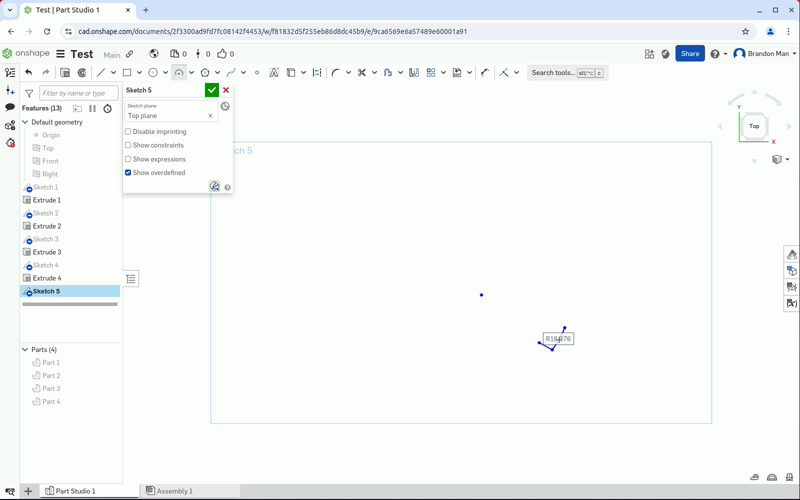
key(l)
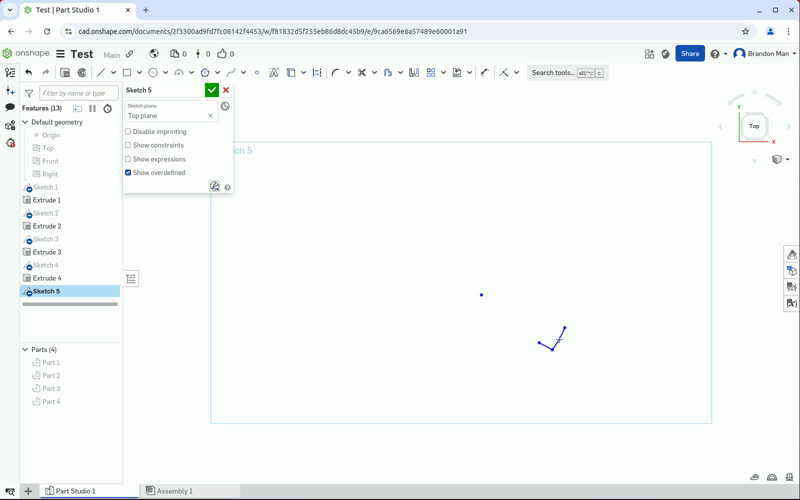
mouse_move(564, 327)
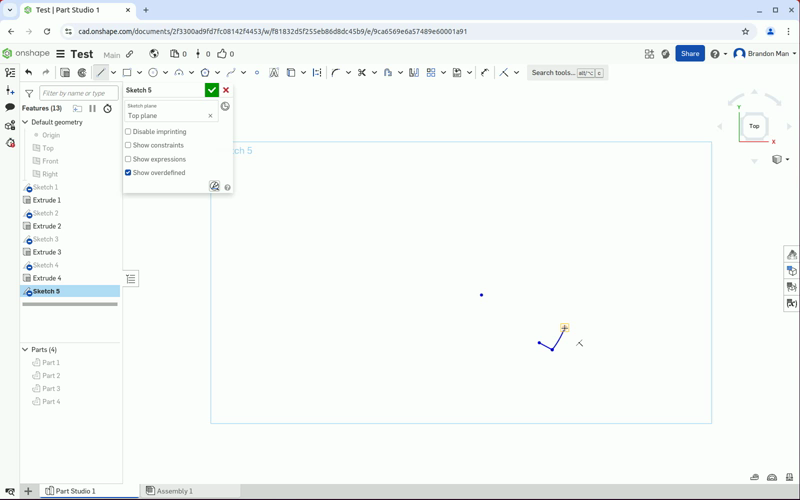
click(564, 327)
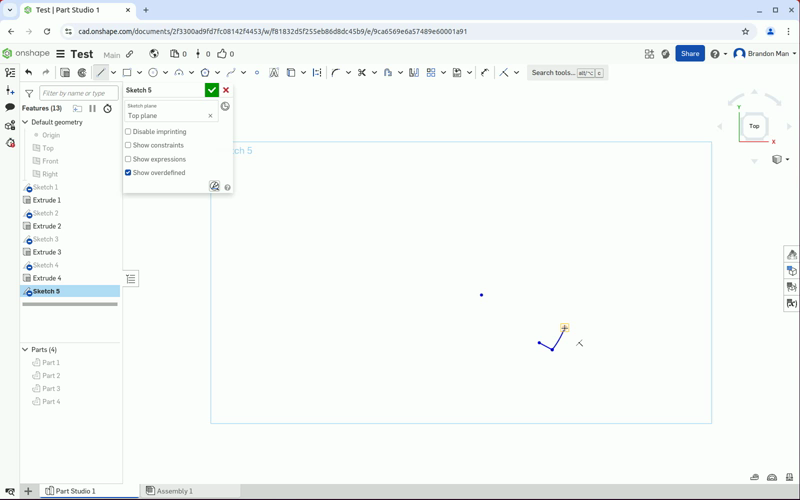
key_down(shift)
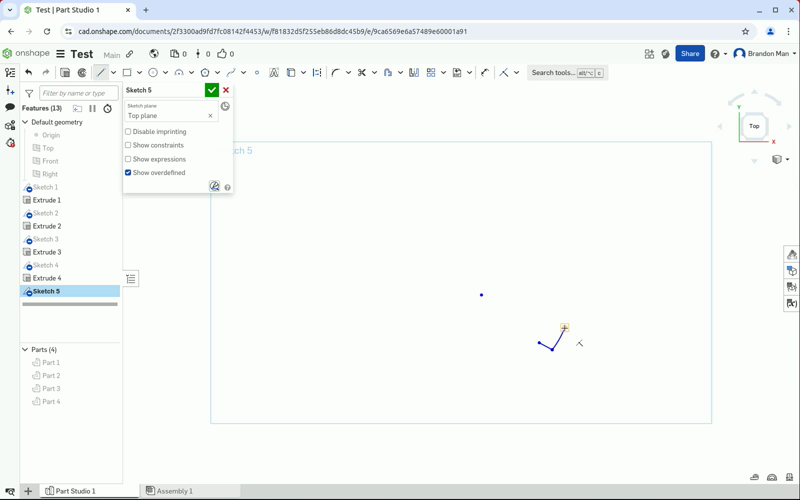
mouse_move(589, 327)
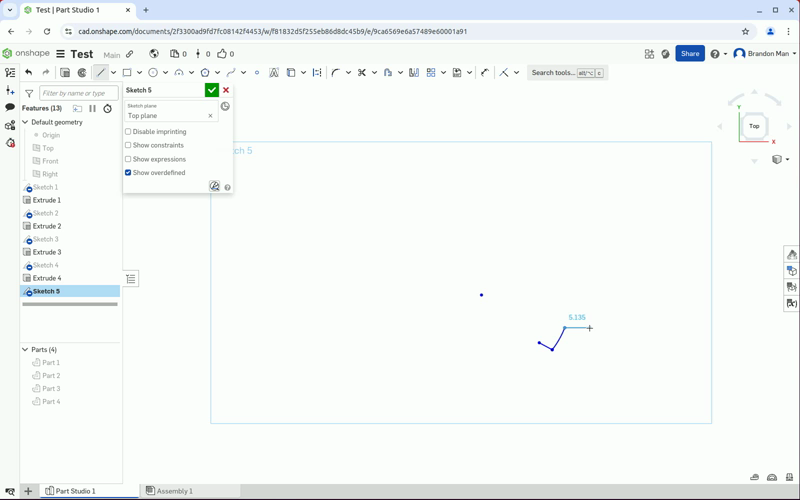
mouse_move(552, 320)
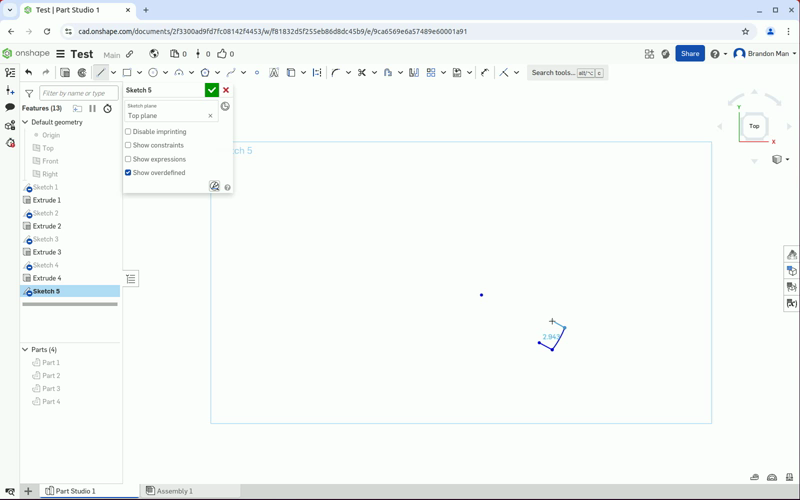
click(552, 320)
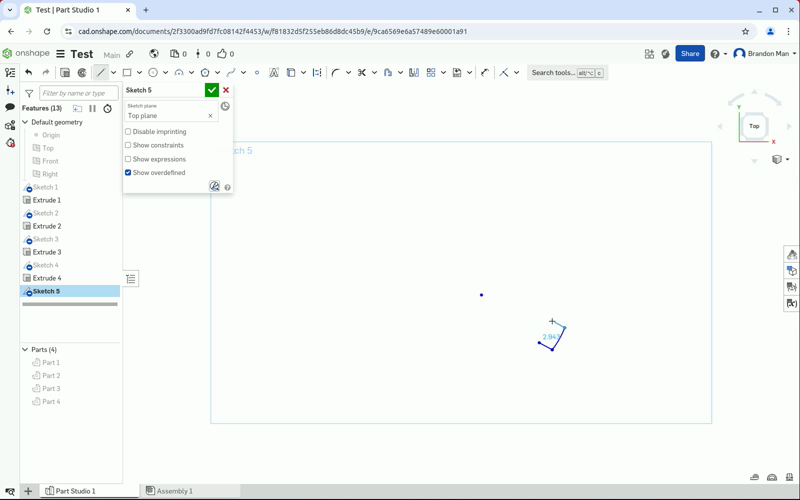
key_up(shift)
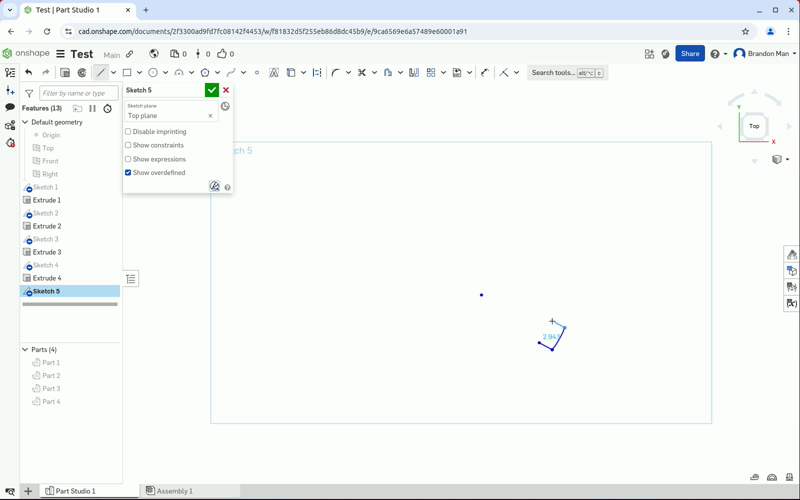
key_down(shift)
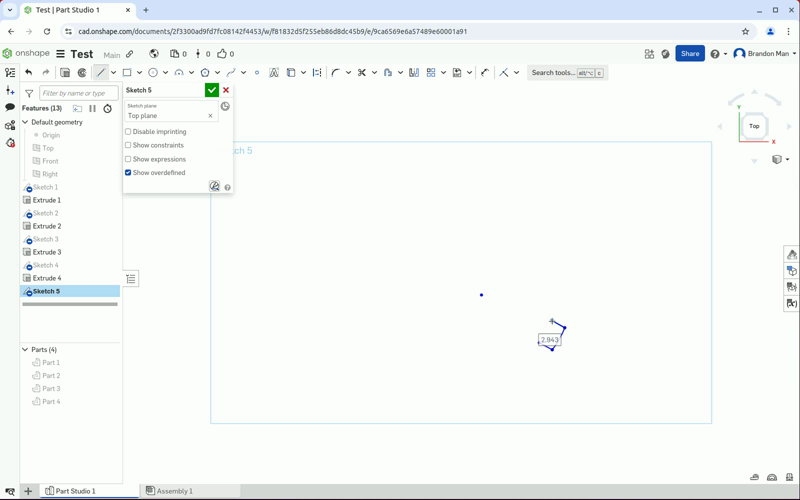
mouse_move(582, 320)
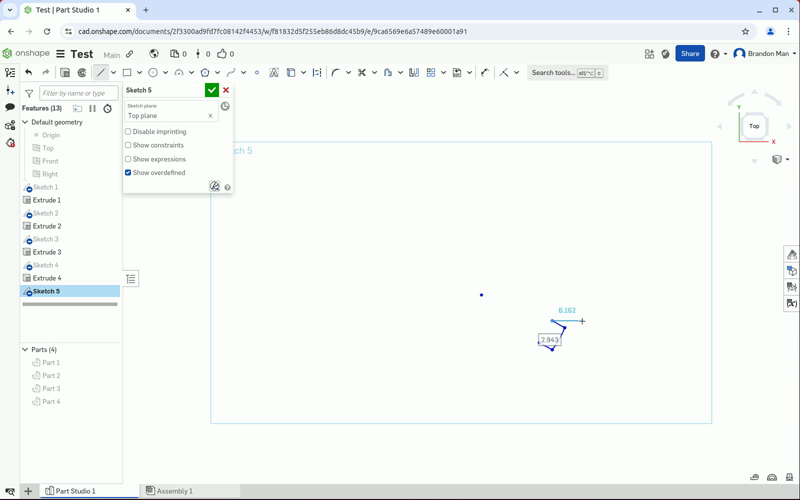
mouse_move(545, 331)
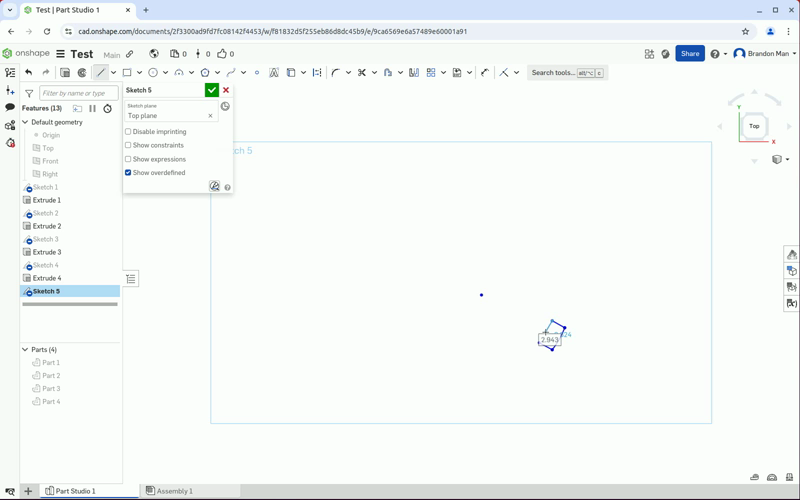
click(545, 331)
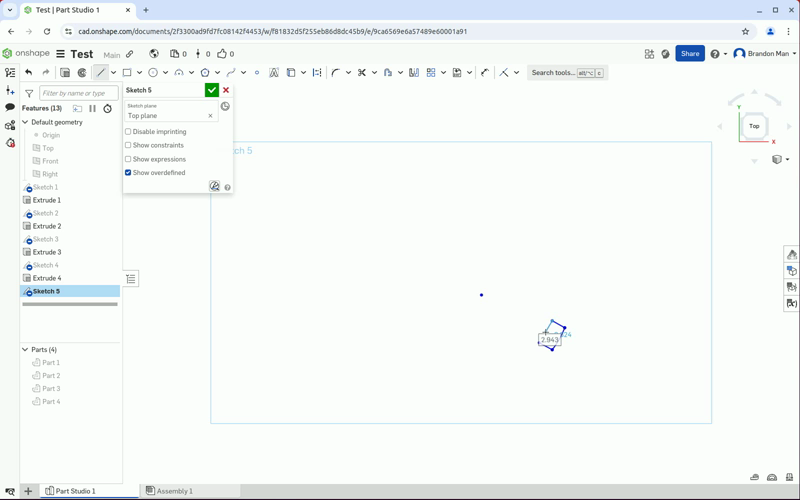
key_up(shift)
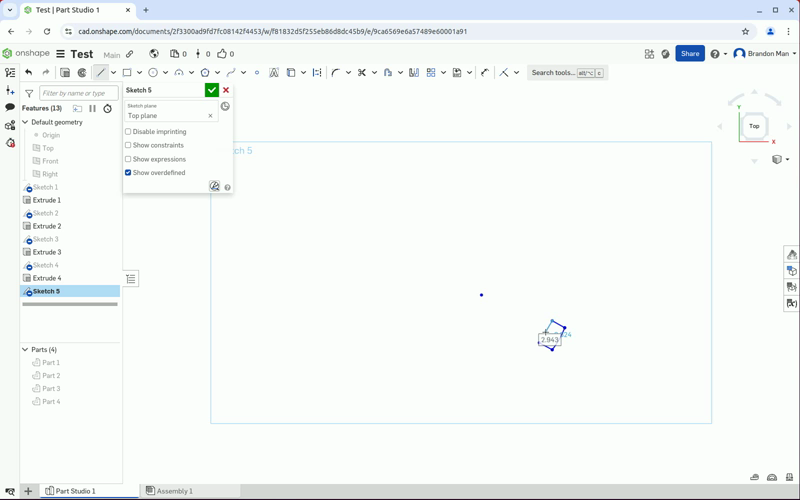
mouse_move(575, 331)
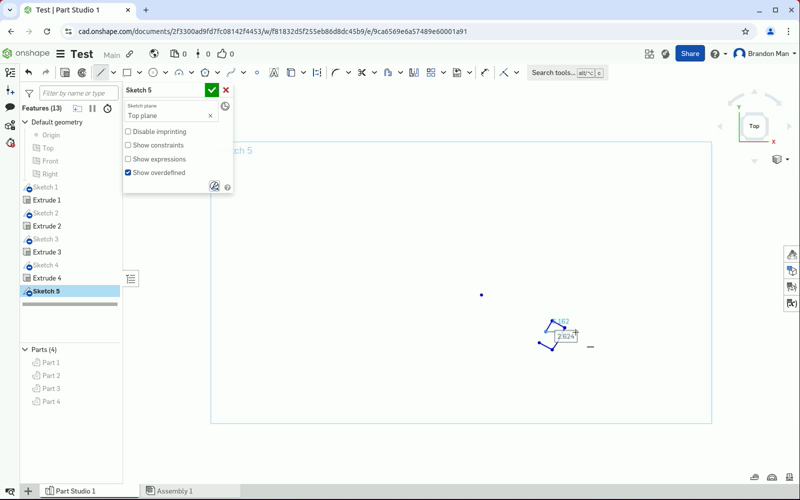
key_down(shift)
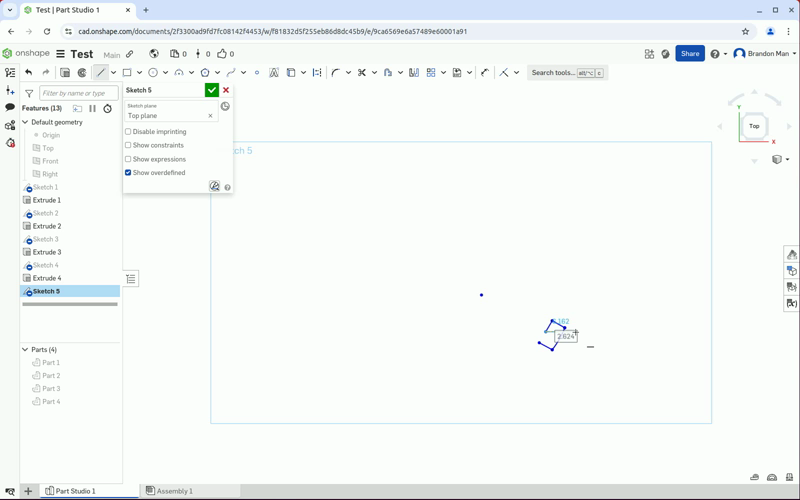
mouse_move(539, 342)
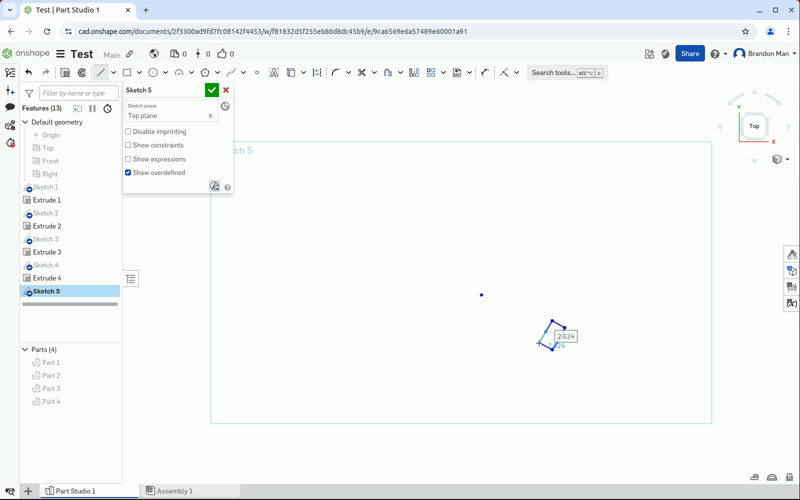
key_up(shift)
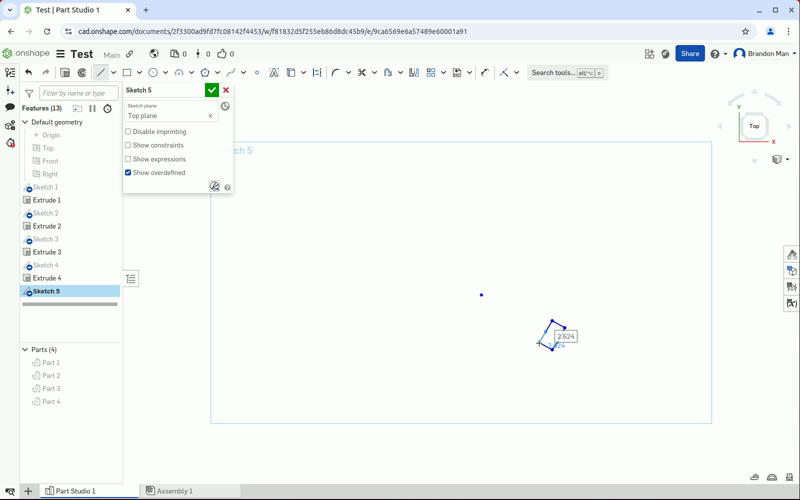
click(539, 342)
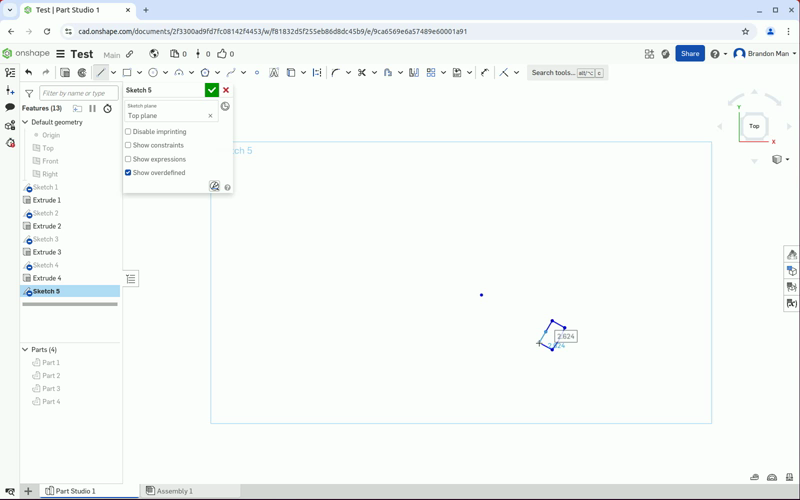
key(esc)
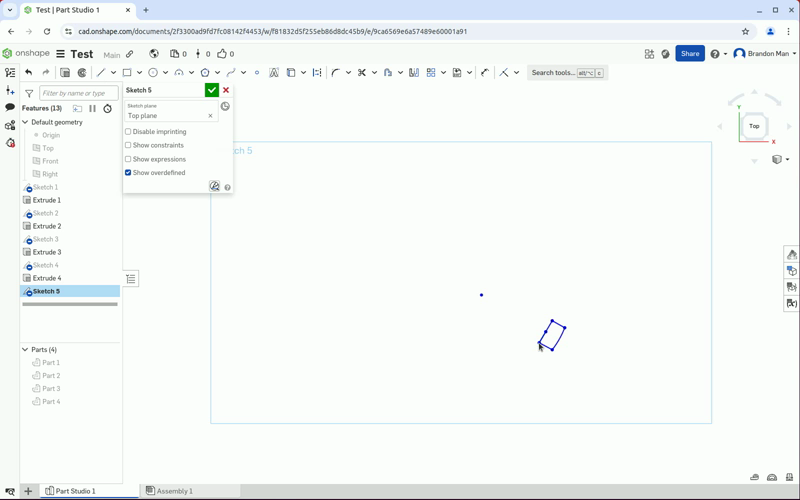
mouse_move(553, 330)
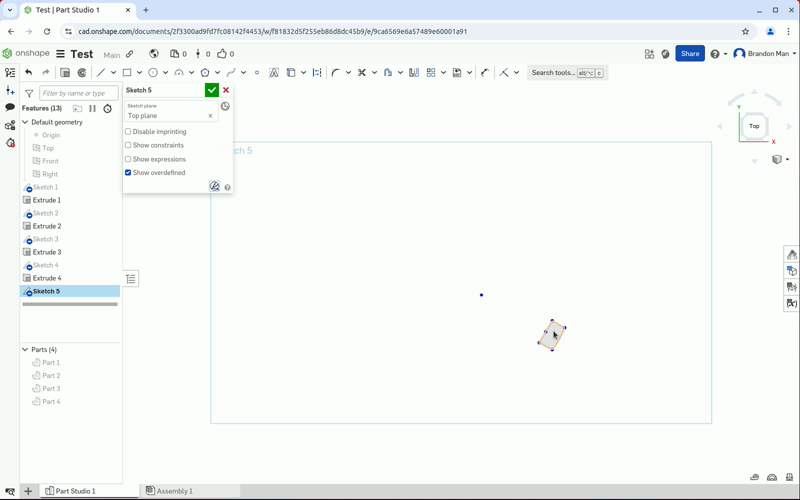
scroll(6)
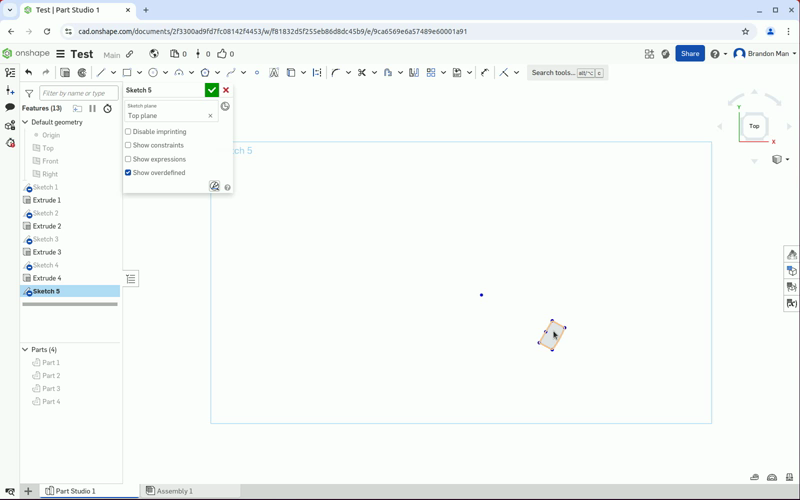
scroll(6)
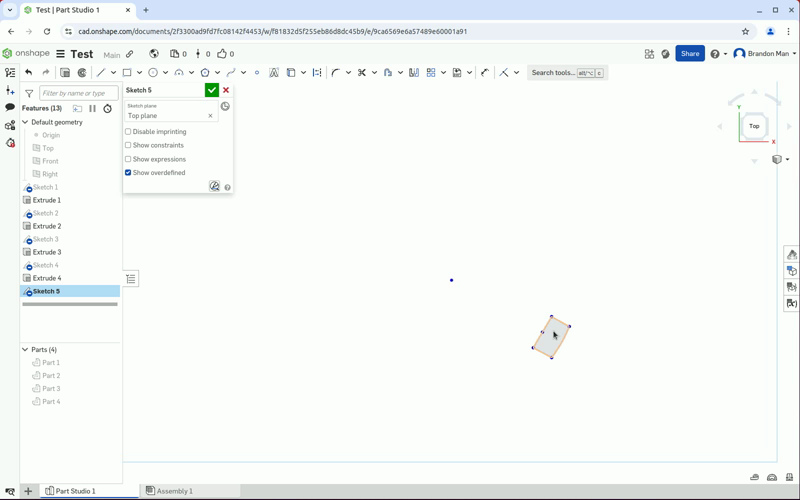
scroll(6)
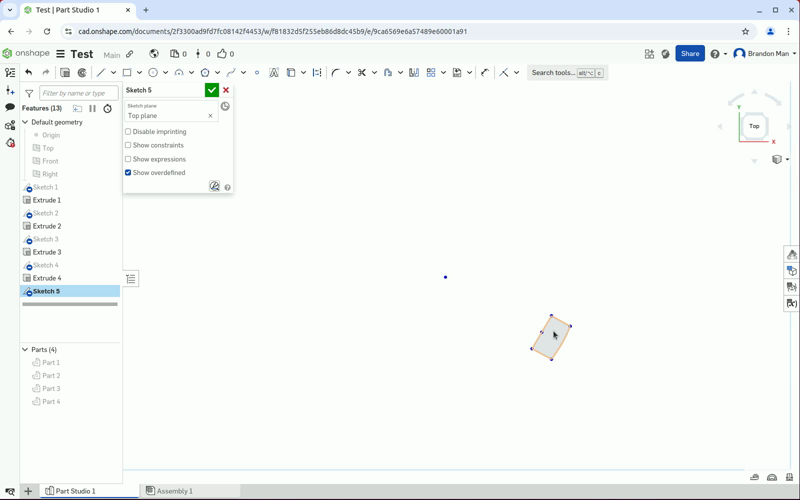
scroll(6)
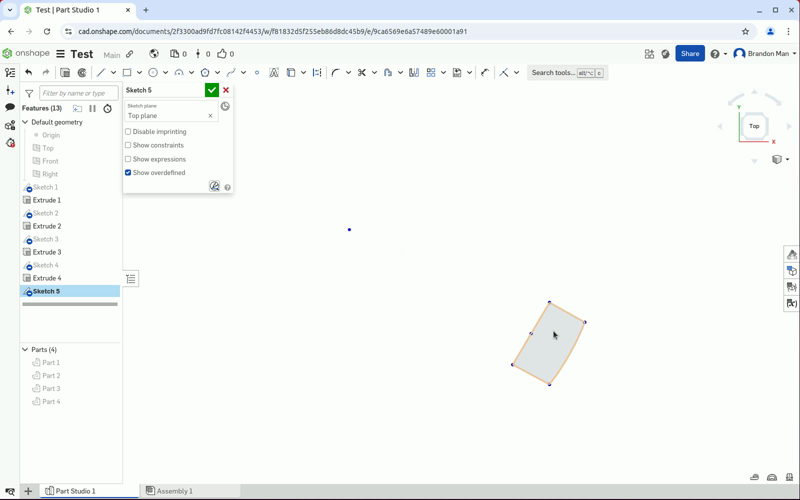
scroll(6)
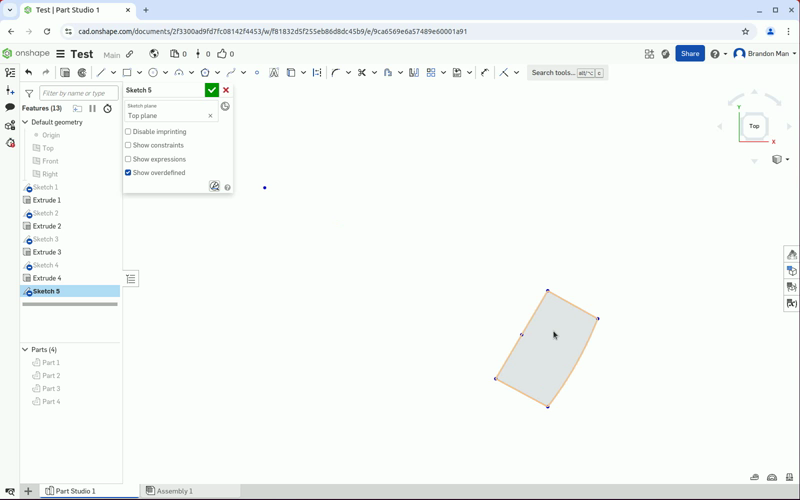
scroll(6)
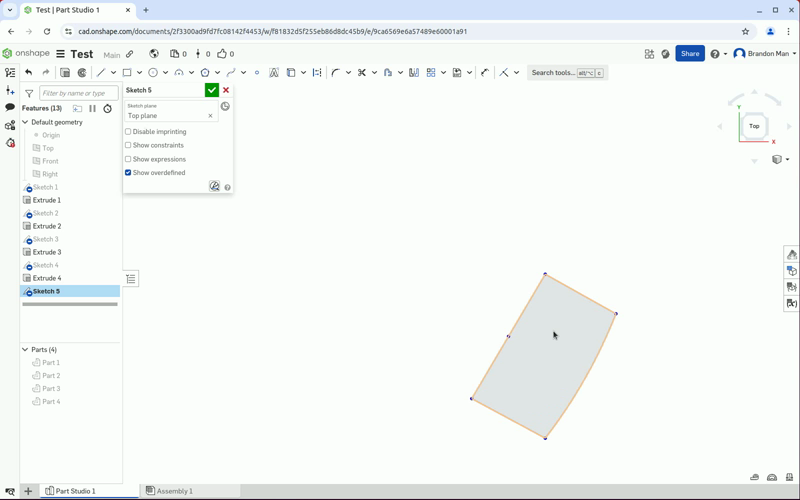
scroll(6)
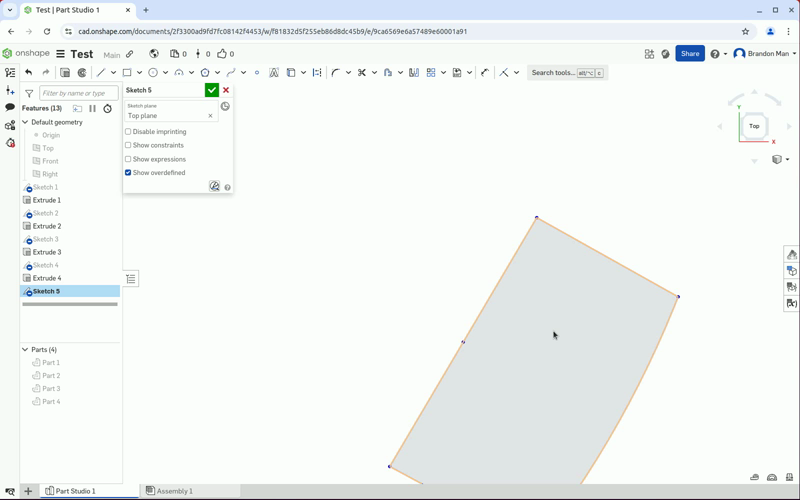
click(553, 330)
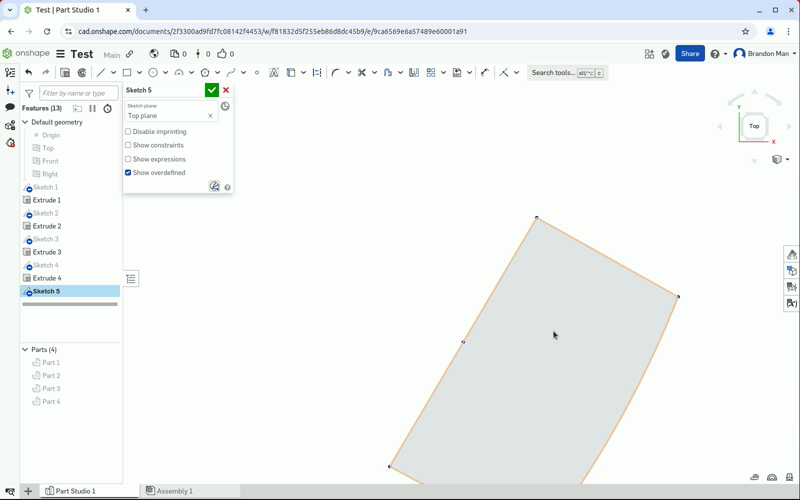
scroll(-6)
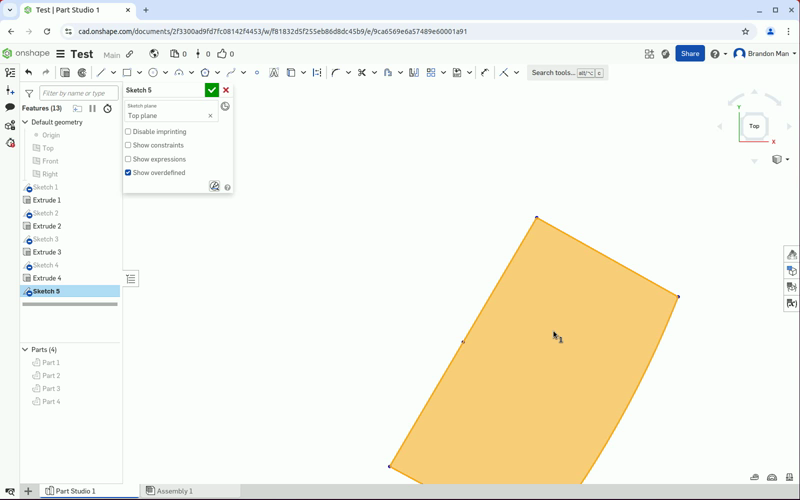
scroll(-6)
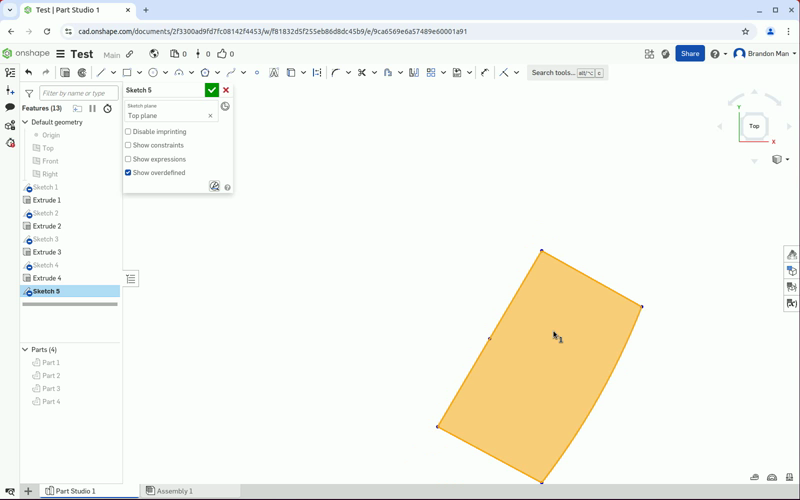
scroll(-6)
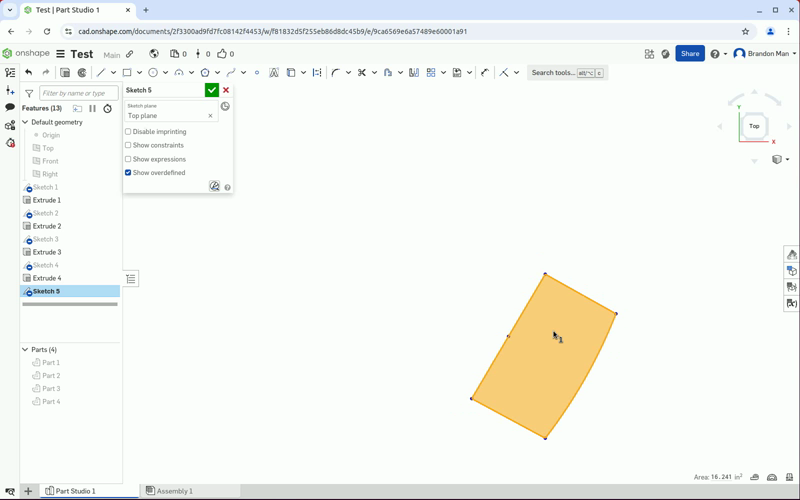
scroll(-6)
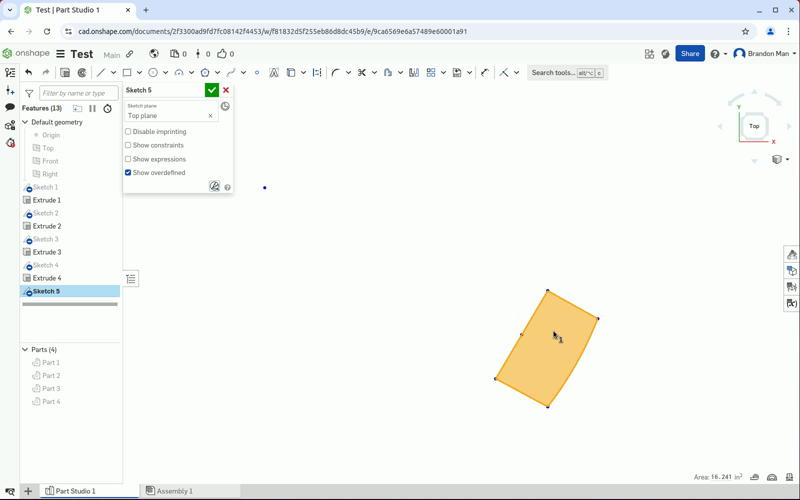
scroll(-6)
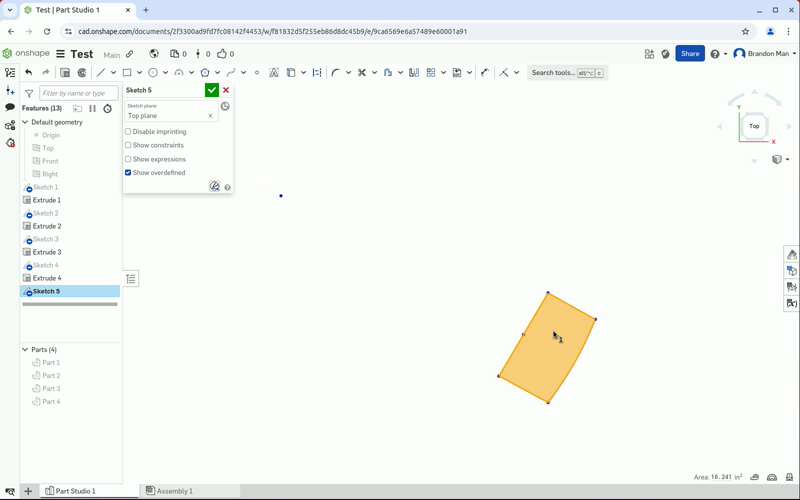
scroll(-6)
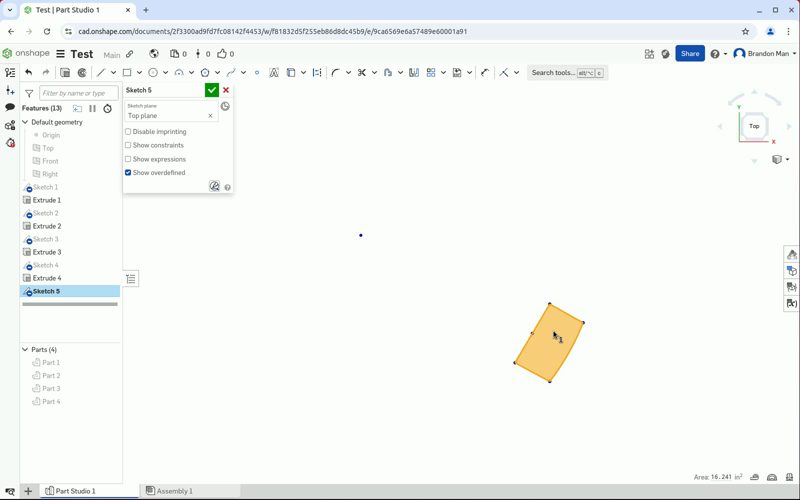
scroll(-6)
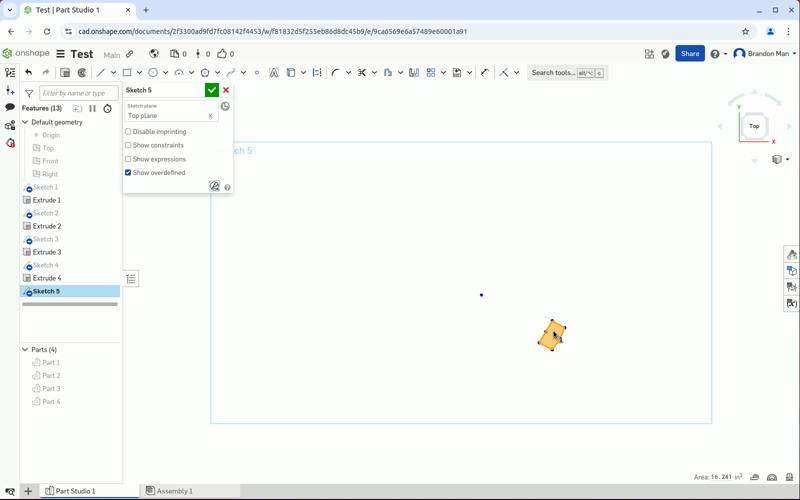
mouse_move(73, 352)
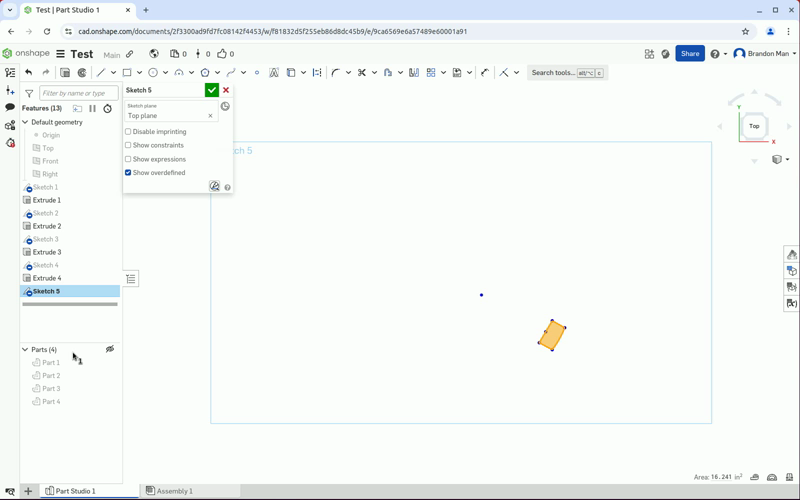
key(shift+y)
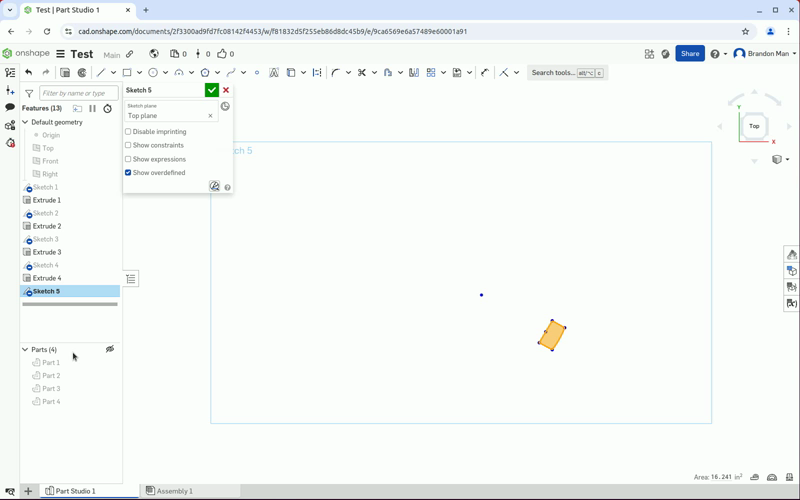
key(shift+e)
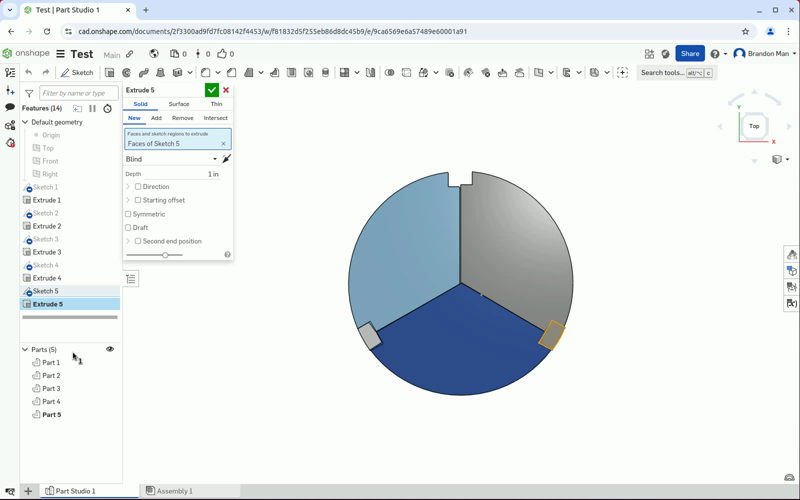
mouse_move(143, 106)
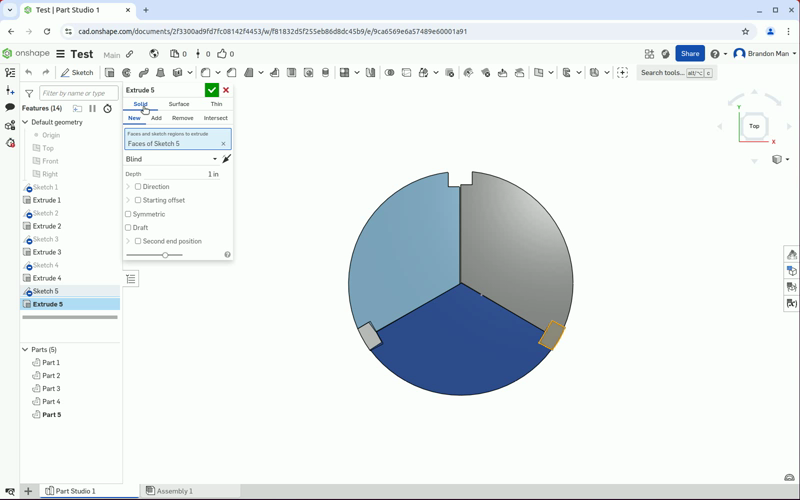
click(143, 106)
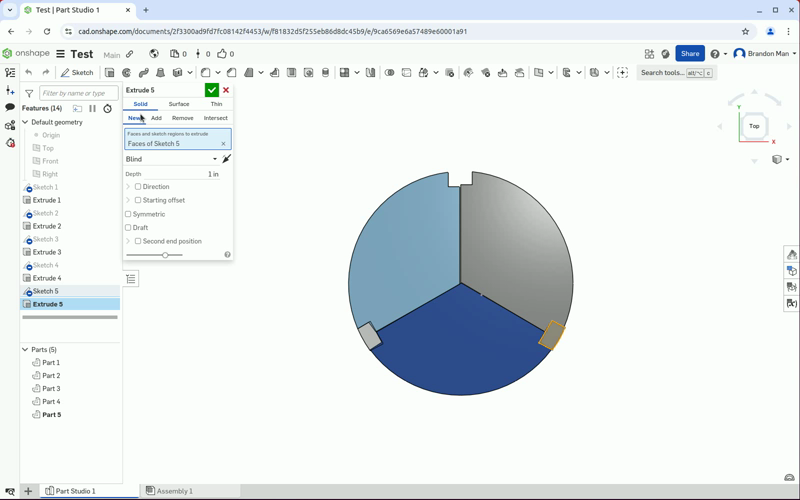
mouse_move(137, 120)
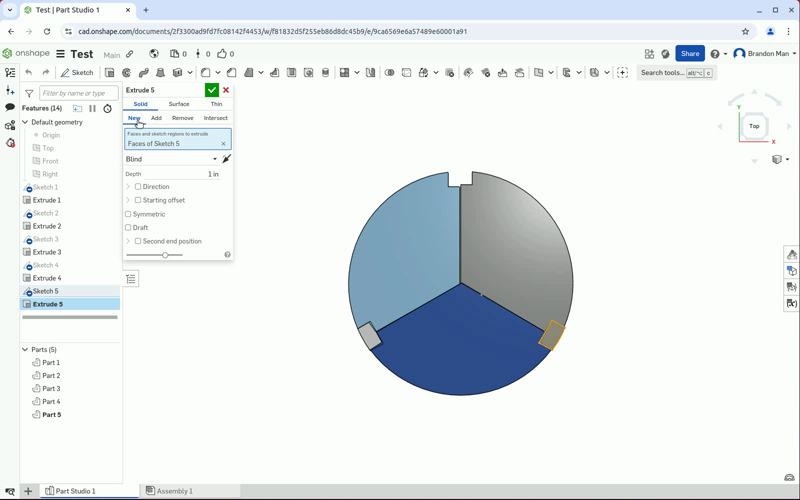
click(137, 120)
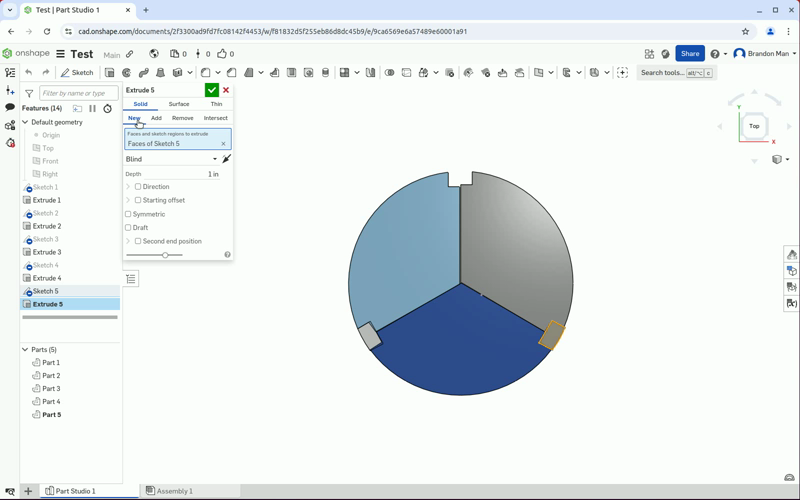
key(tab, 4)
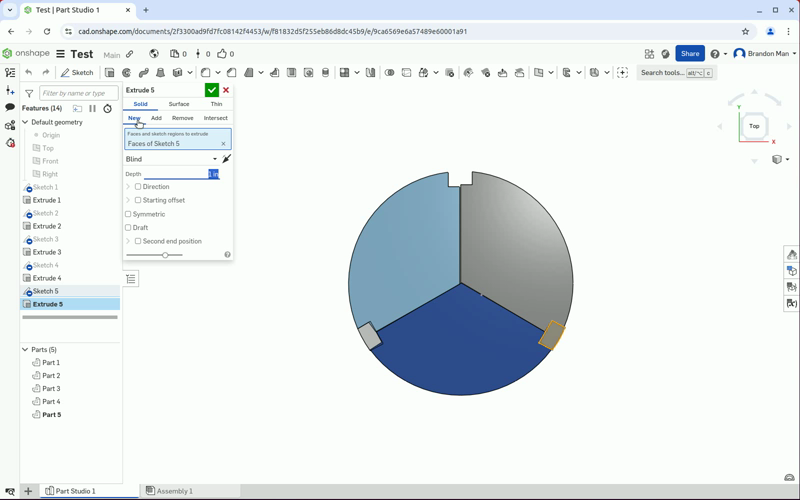
text(0.722)
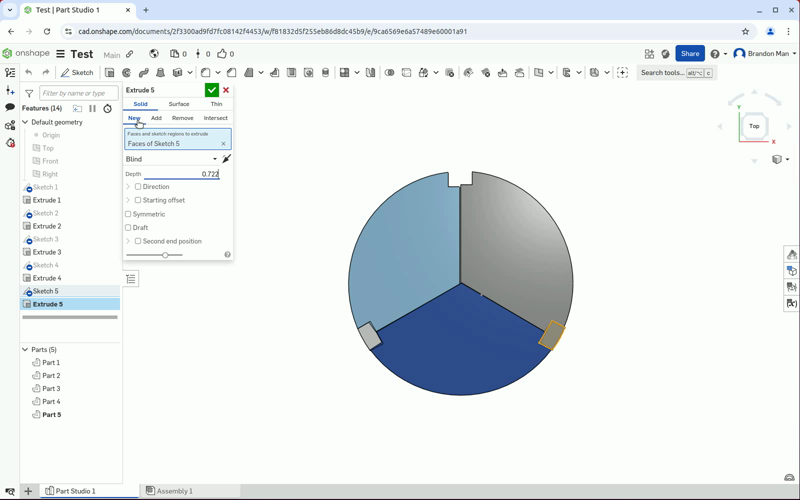
key(enter)
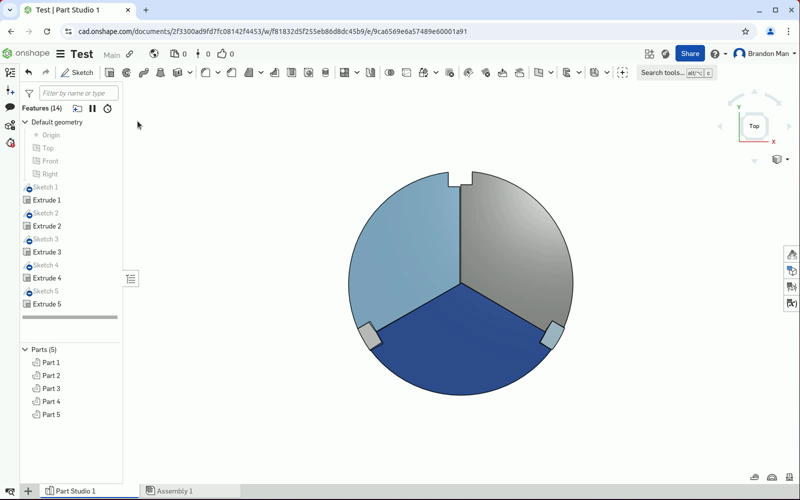
key(shift+h)
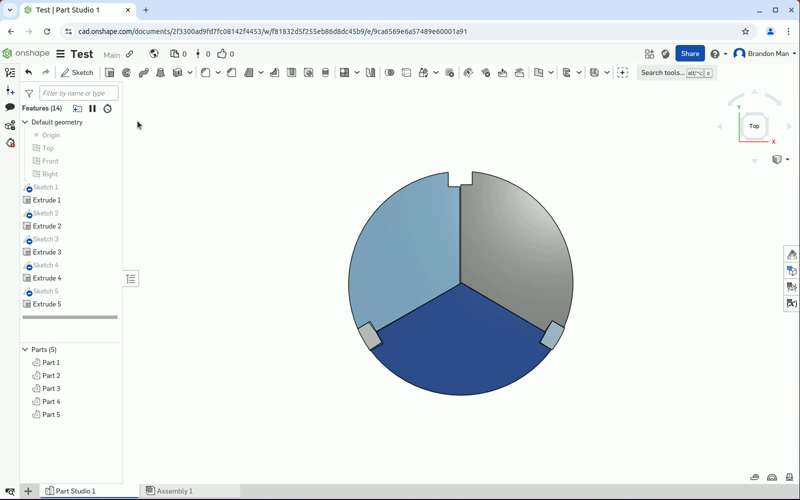
key(shift+h)
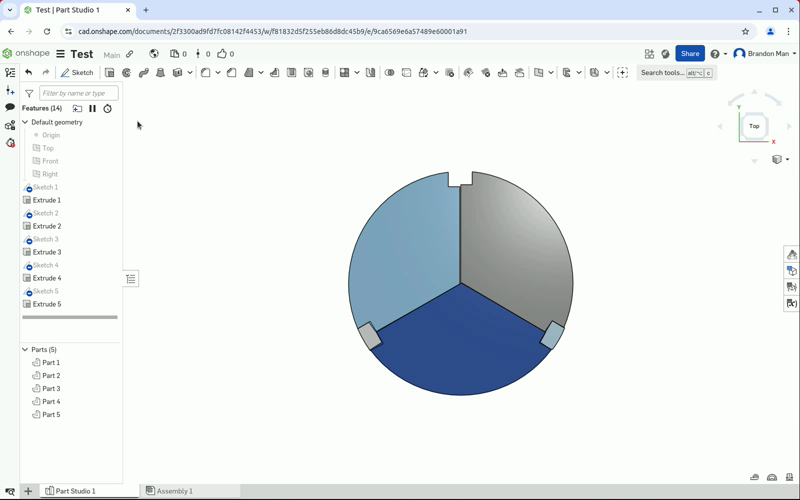
mouse_move(73, 189)
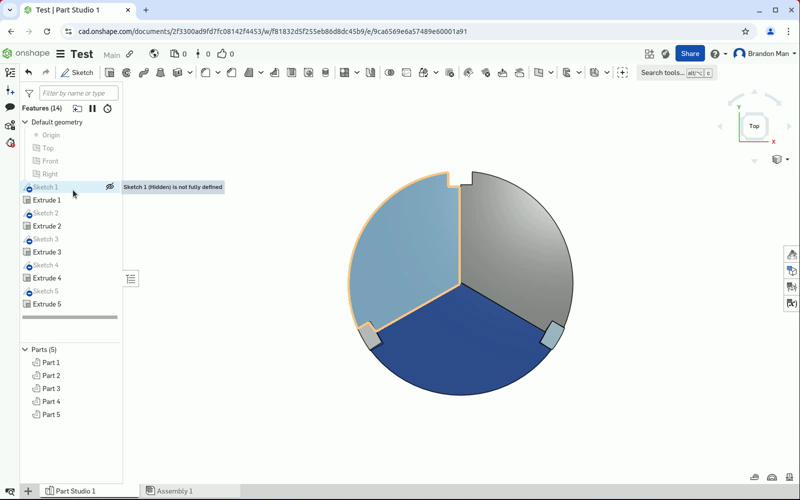
click(73, 189)
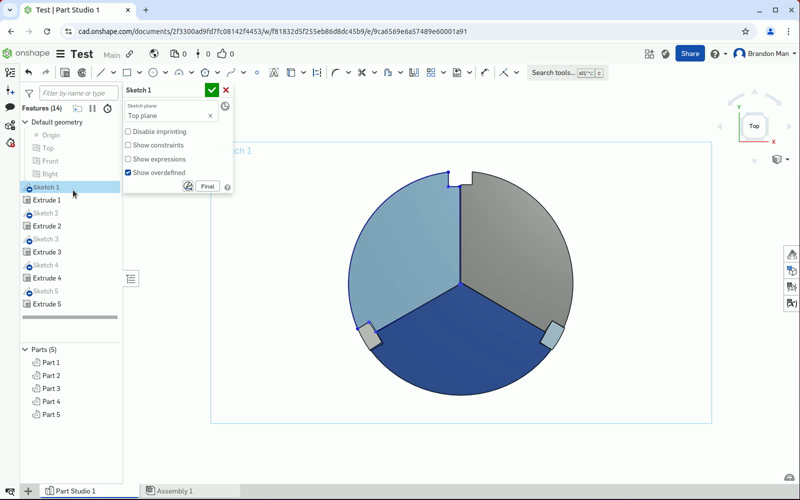
mouse_move(229, 92)
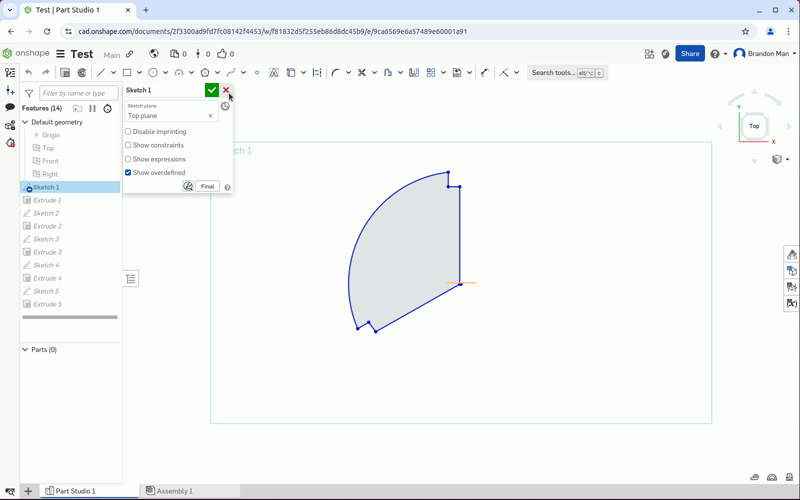
click(229, 92)
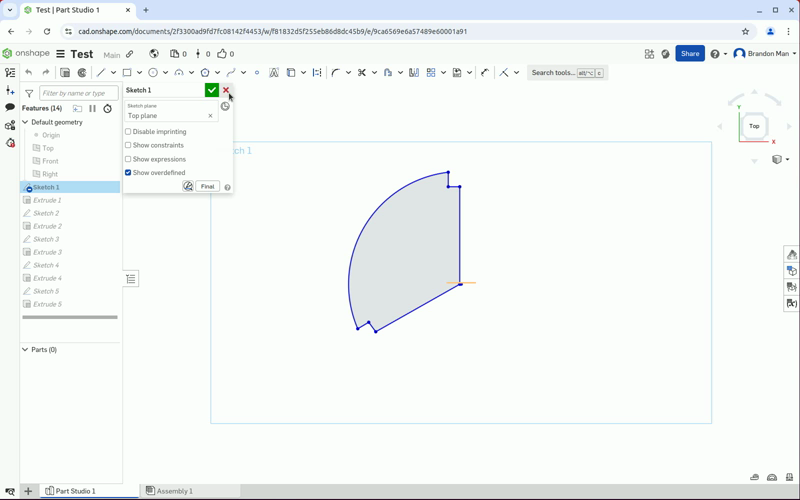
key(shift+s)
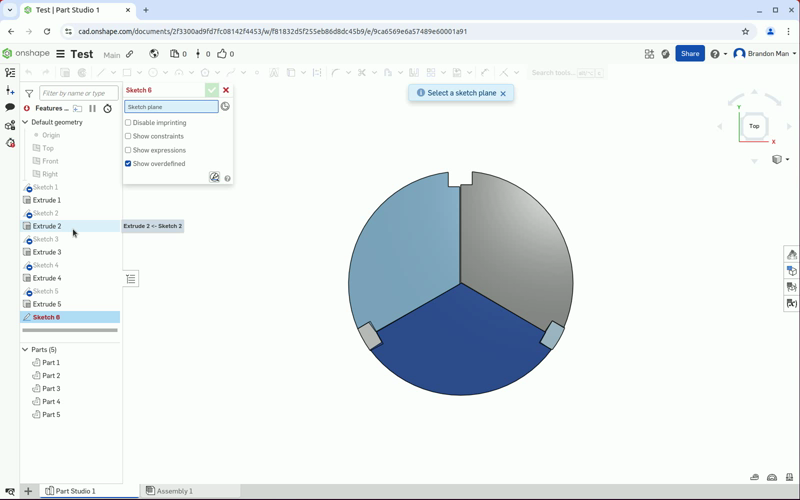
scroll(3)
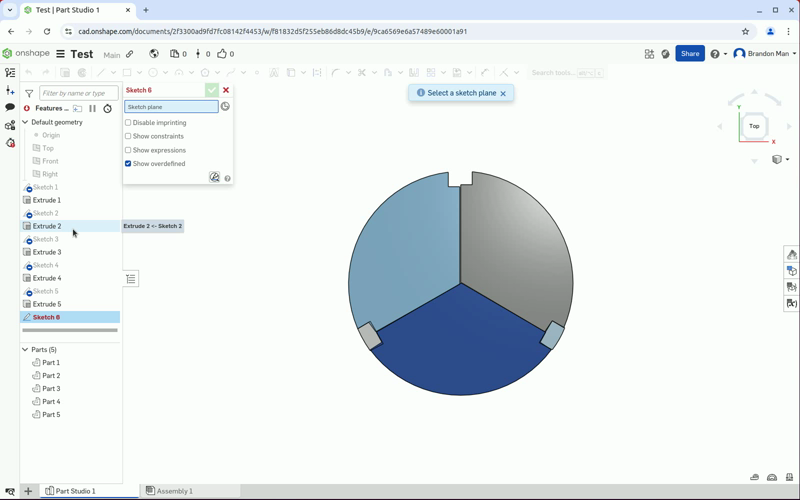
mouse_move(73, 150)
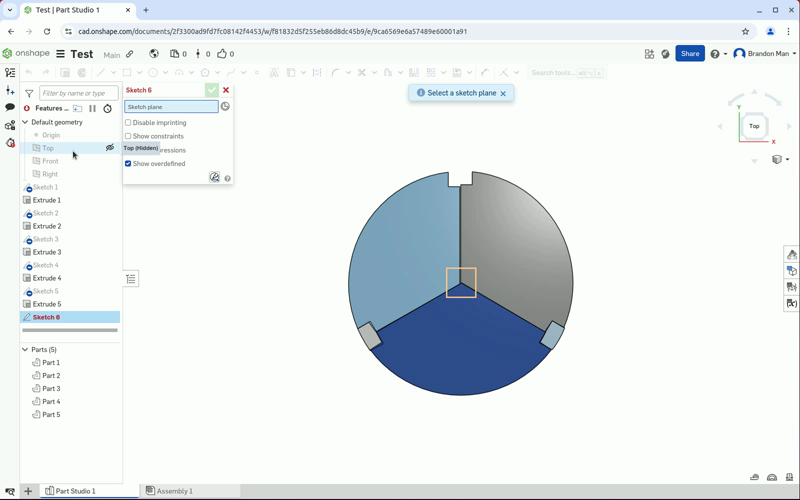
click(73, 150)
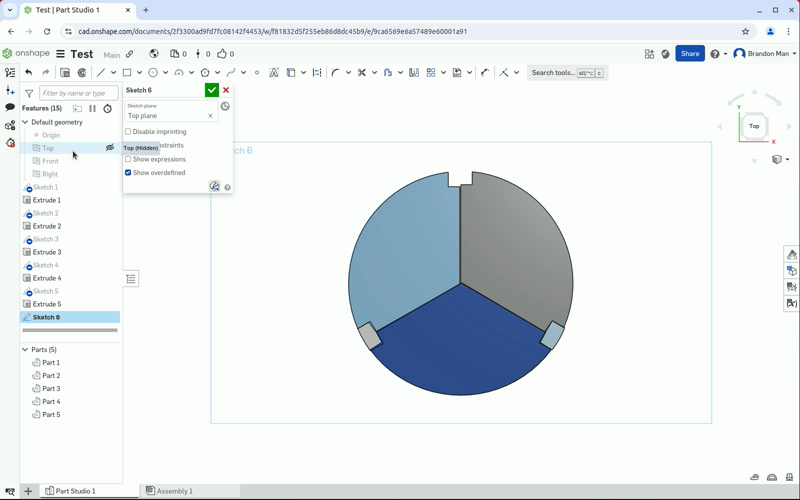
mouse_move(73, 352)
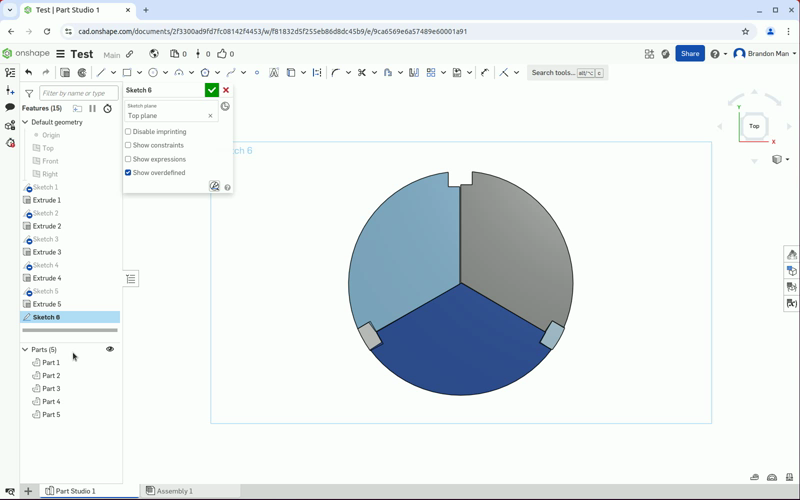
key(y)
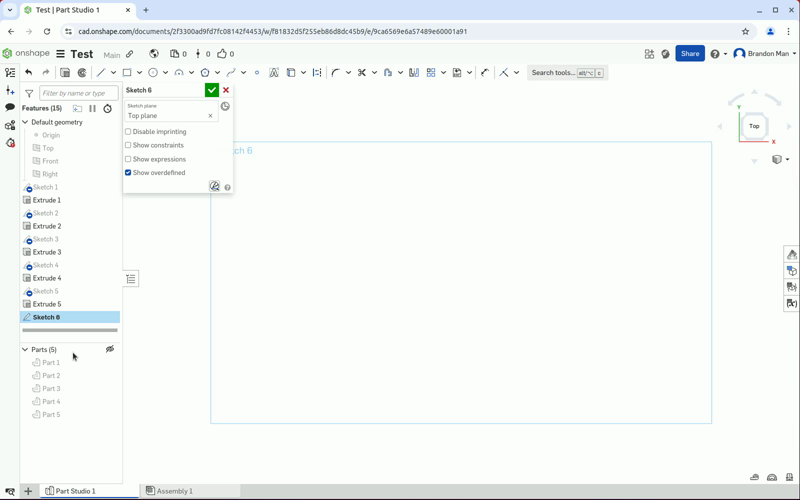
key(l)
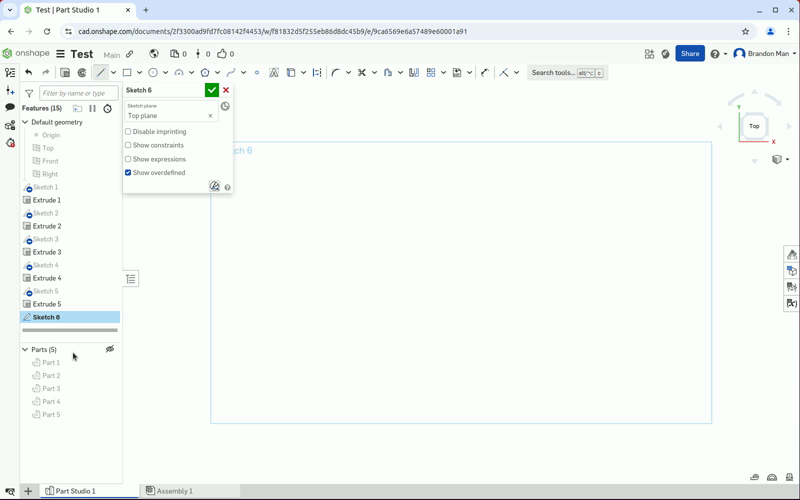
key_down(shift)
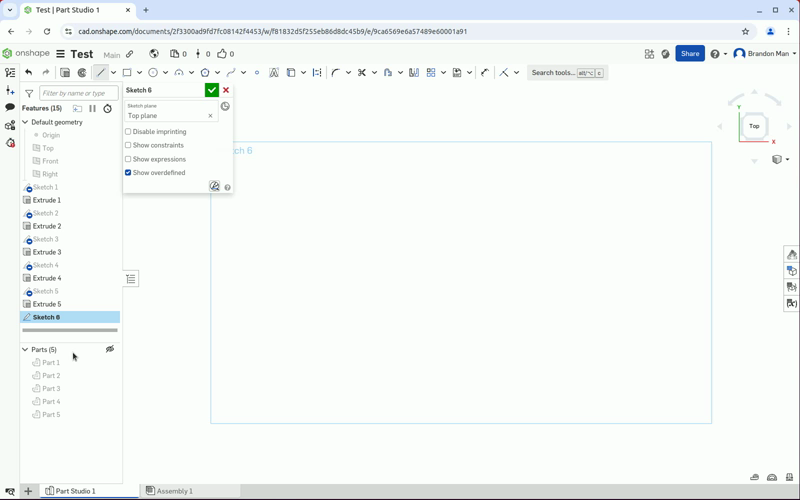
mouse_move(449, 185)
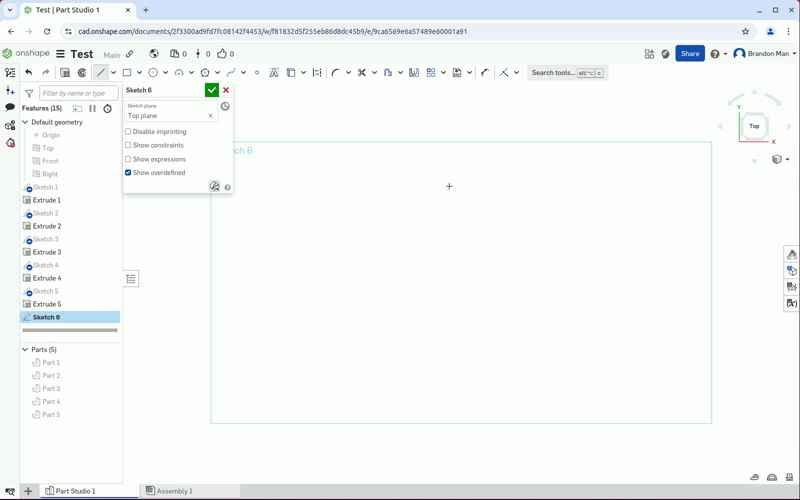
click(449, 185)
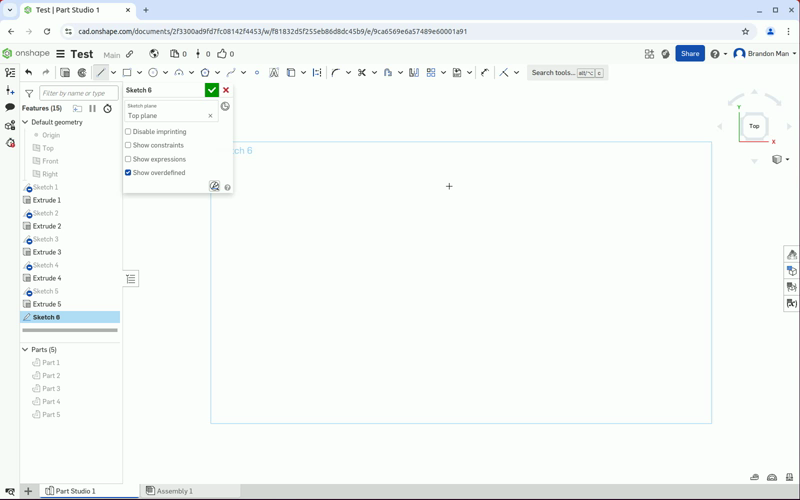
key_up(shift)
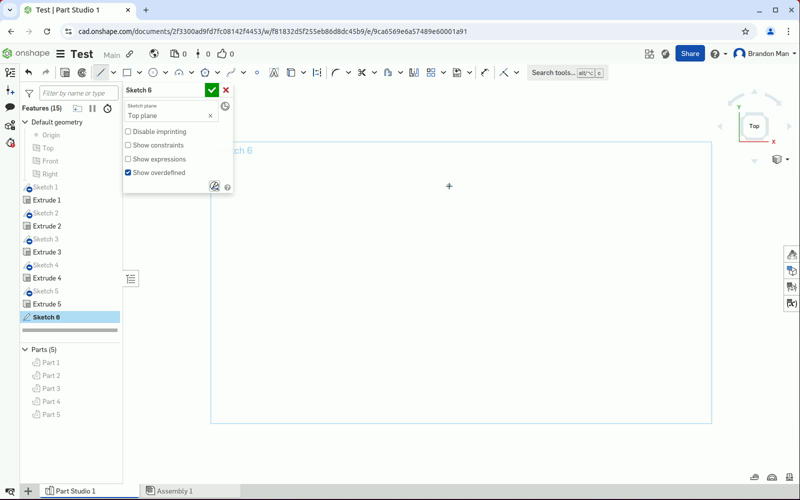
key_down(shift)
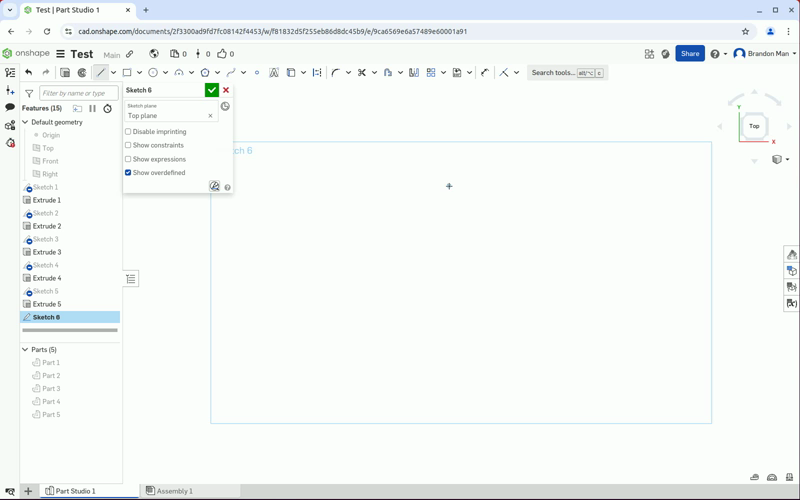
mouse_move(479, 185)
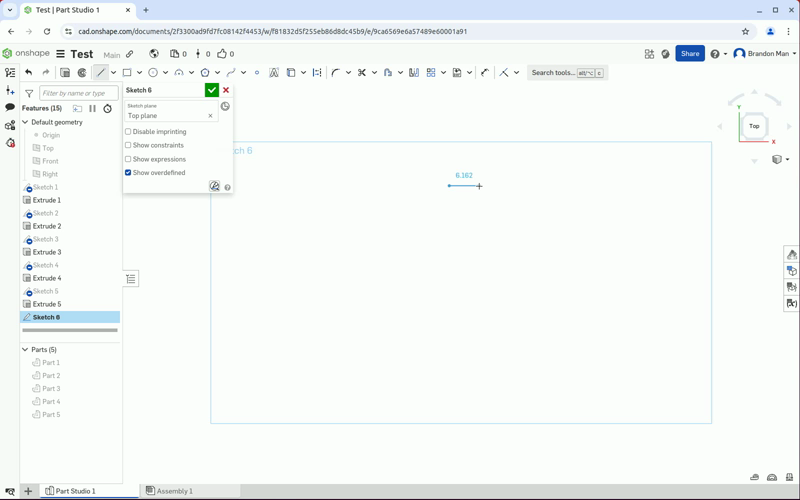
mouse_move(461, 185)
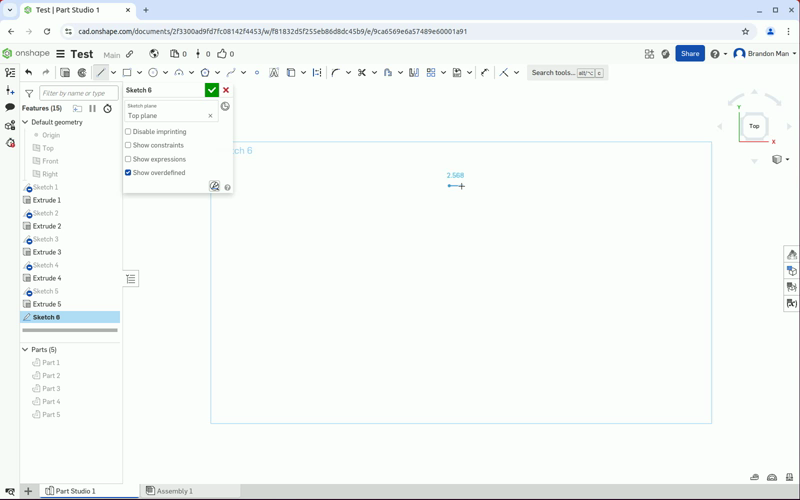
click(461, 185)
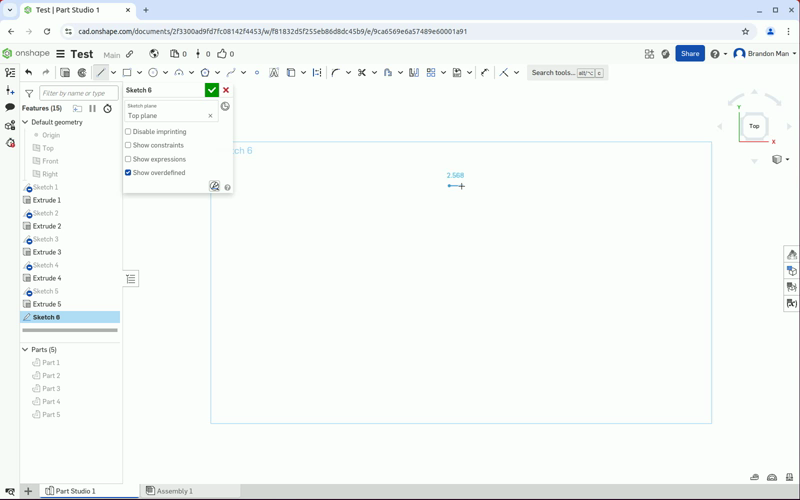
key_up(shift)
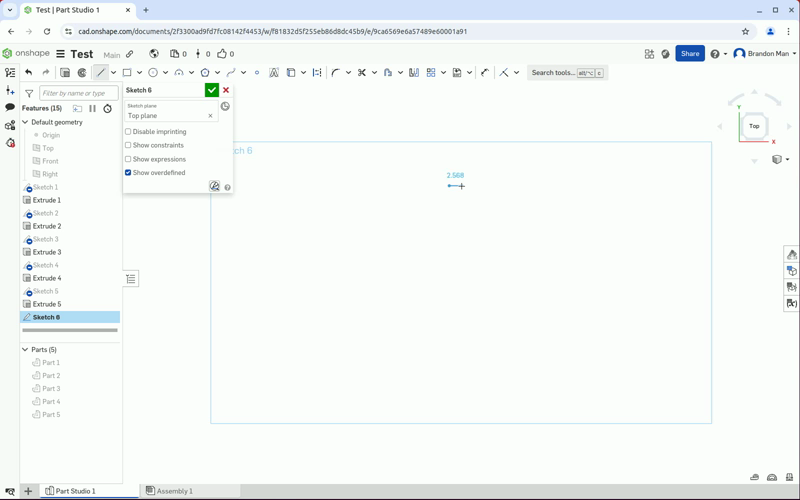
key_down(shift)
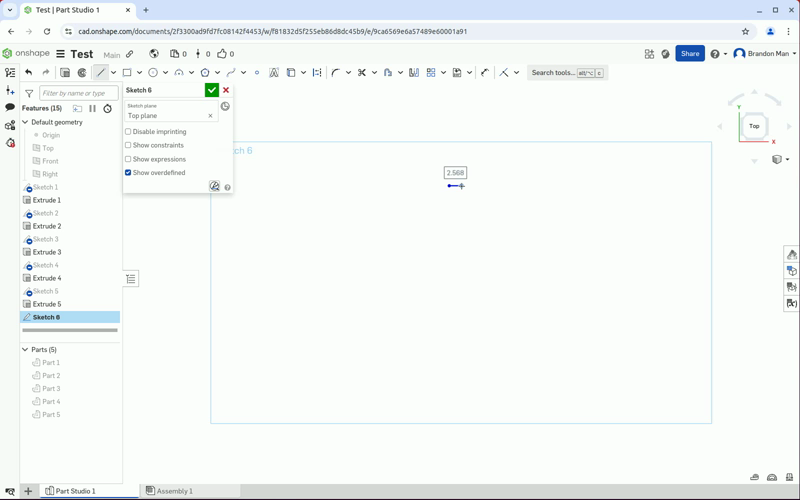
mouse_move(492, 185)
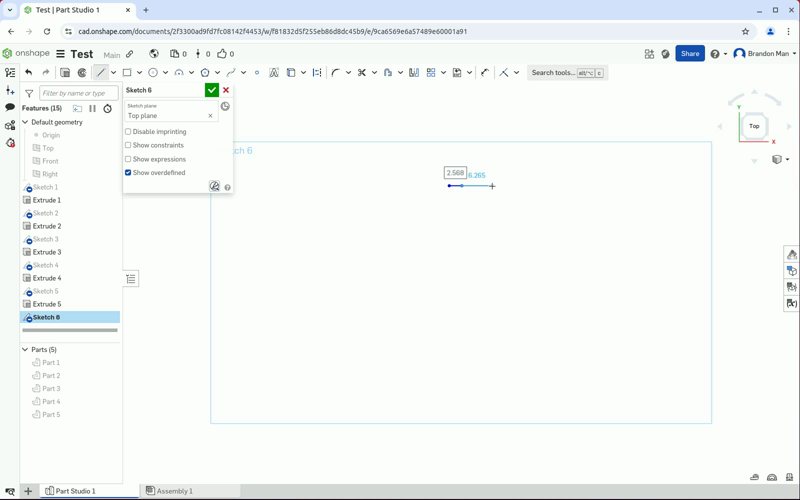
mouse_move(474, 185)
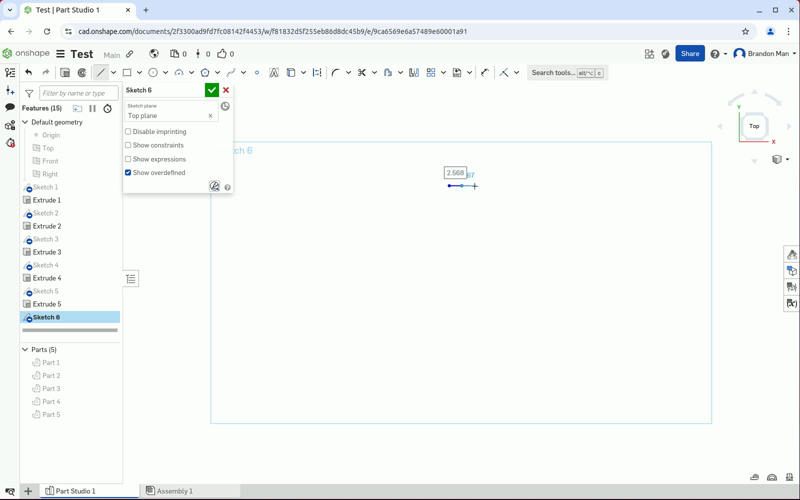
click(474, 185)
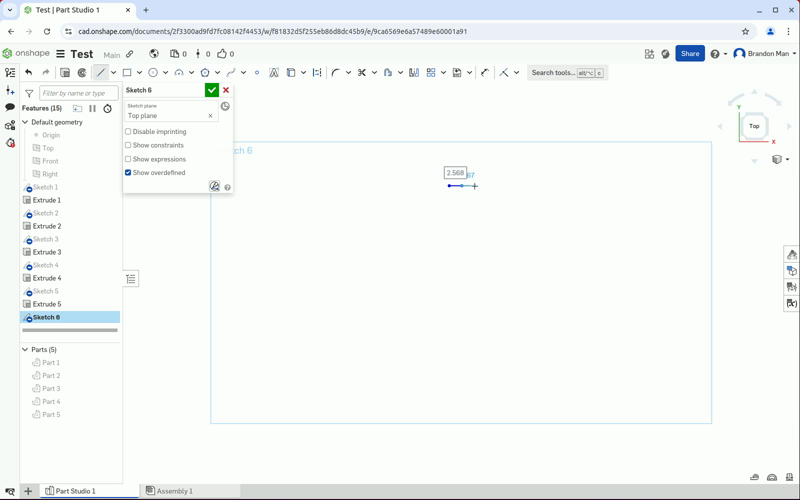
key_up(shift)
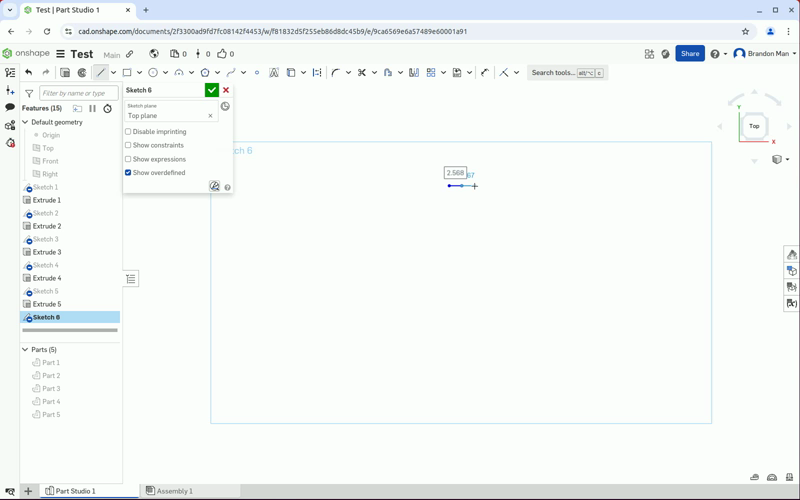
key_down(shift)
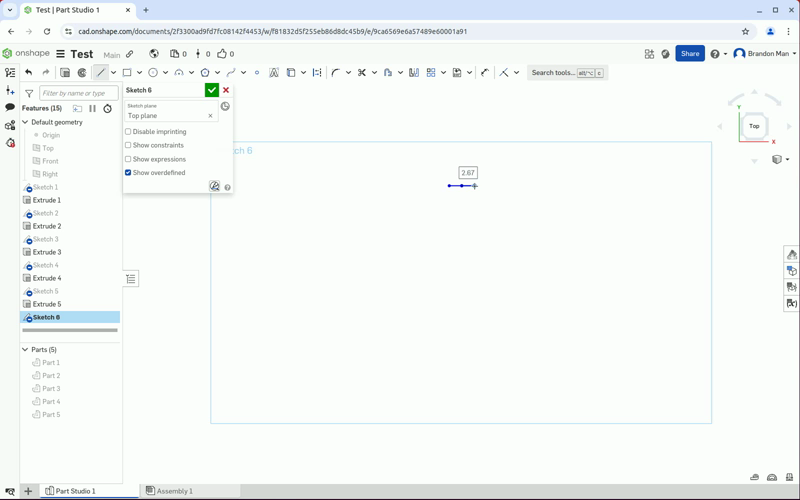
mouse_move(504, 185)
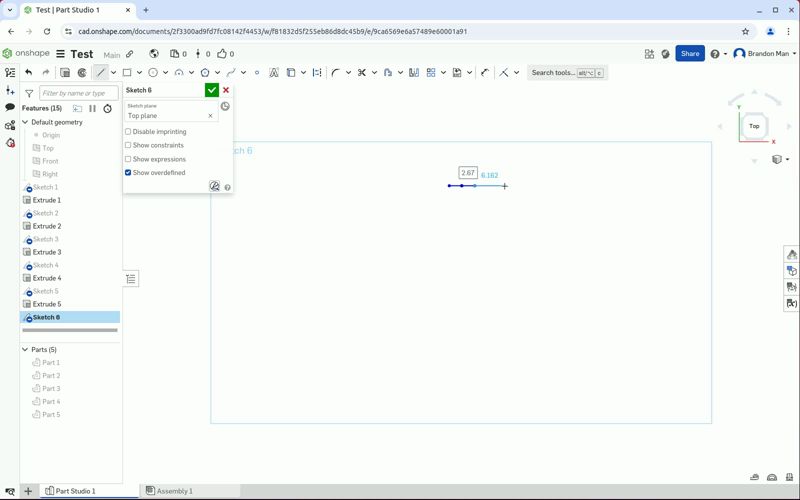
mouse_move(474, 170)
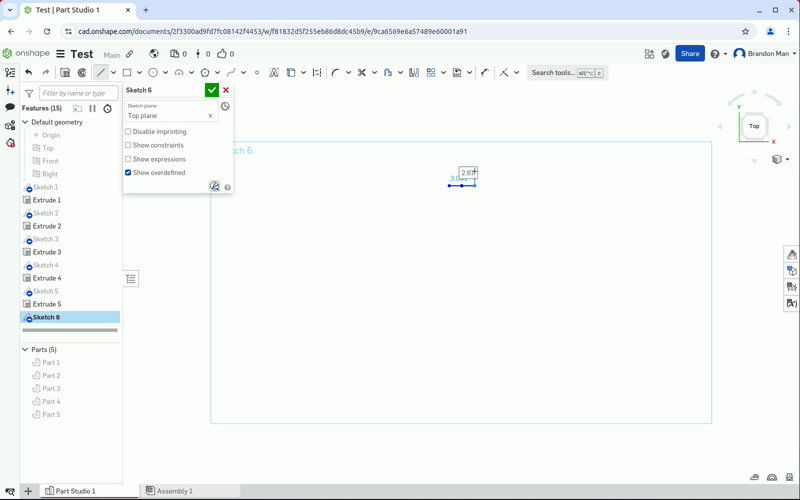
click(474, 170)
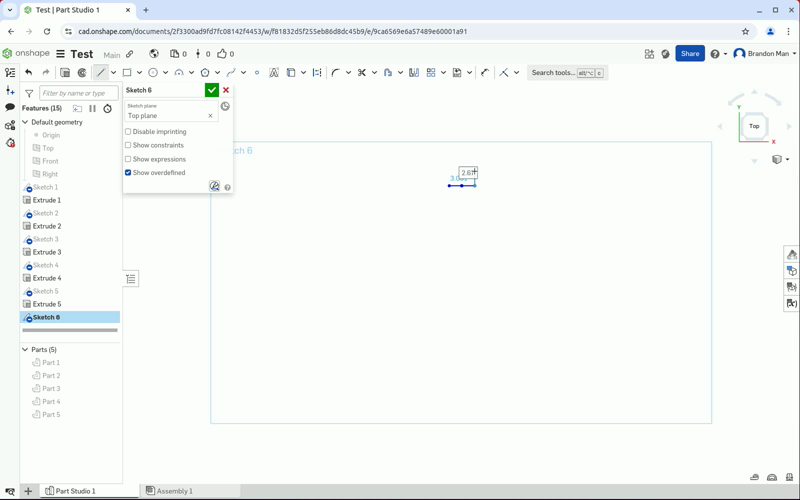
key_up(shift)
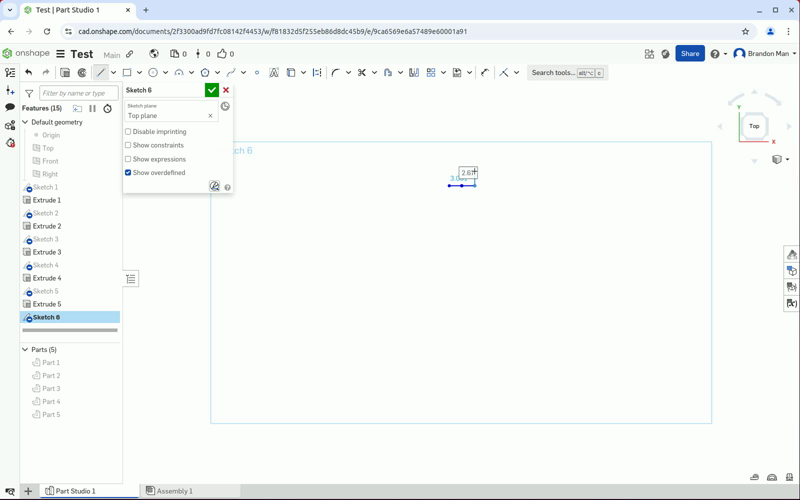
key(esc)
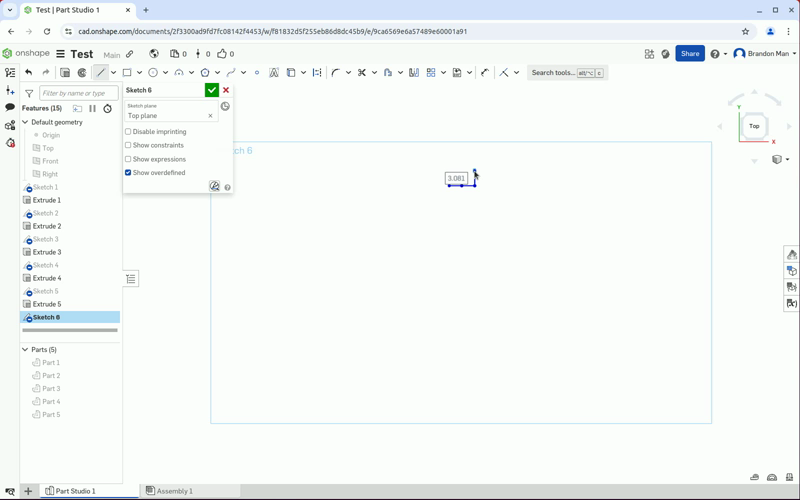
key(a)
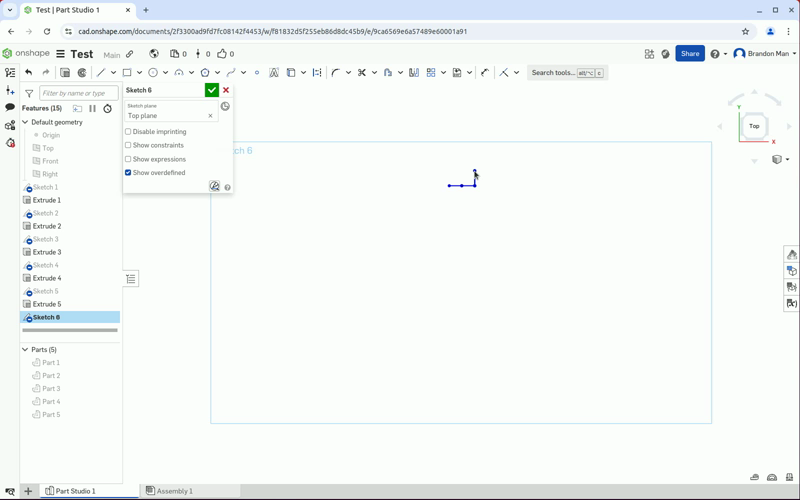
mouse_move(474, 170)
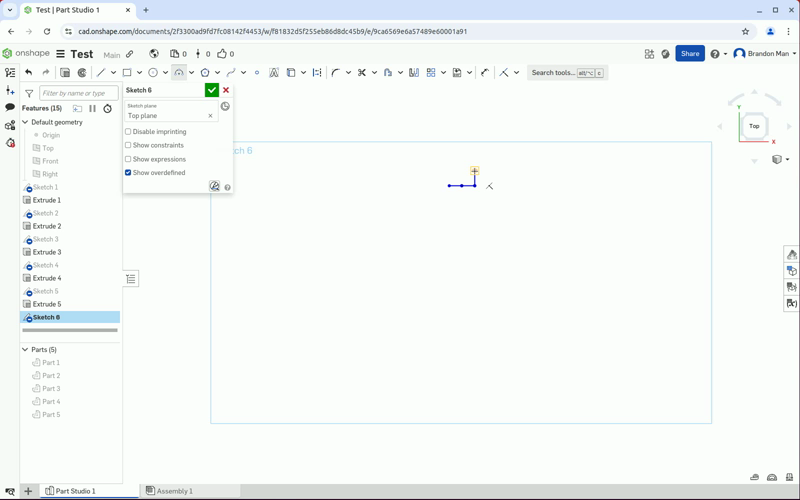
click(474, 170)
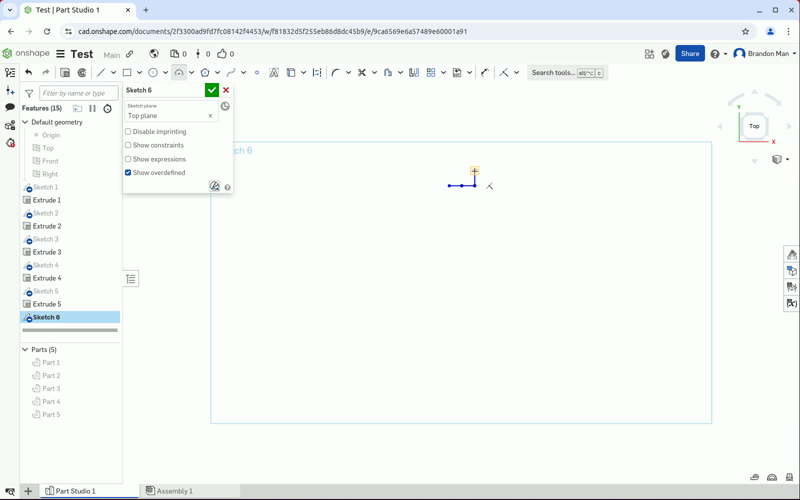
key_down(shift)
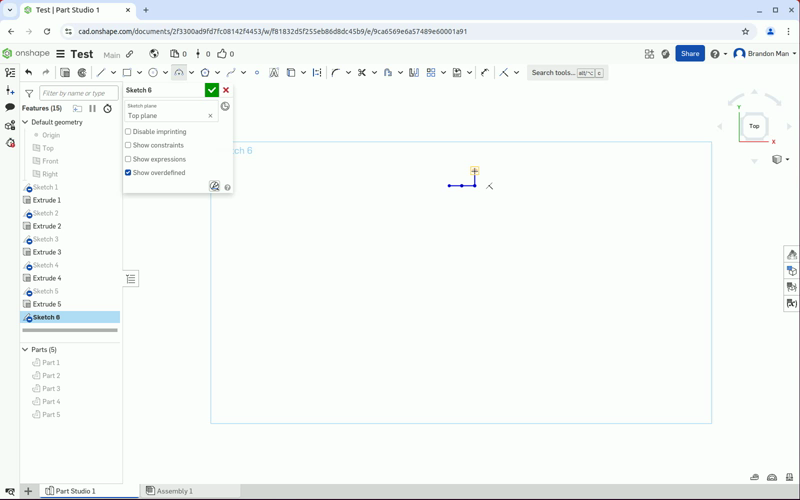
mouse_move(449, 170)
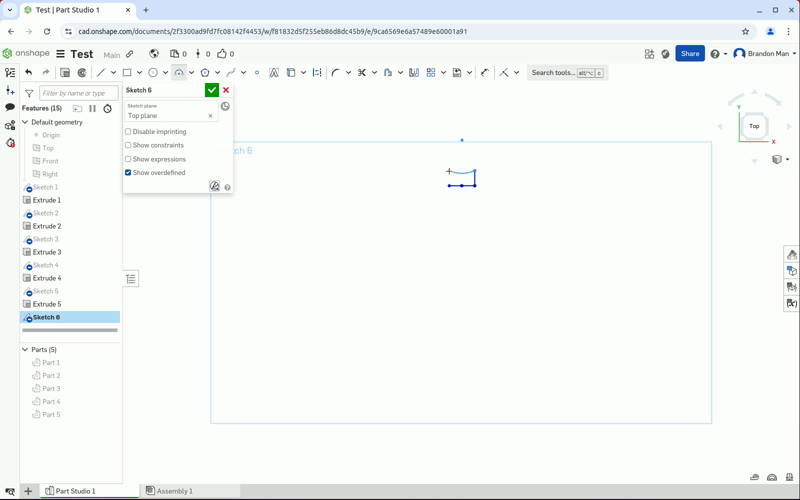
click(449, 170)
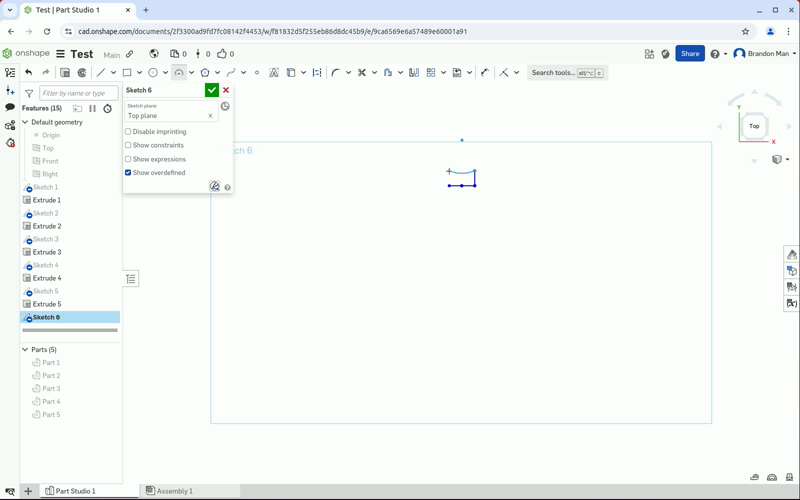
mouse_move(461, 170)
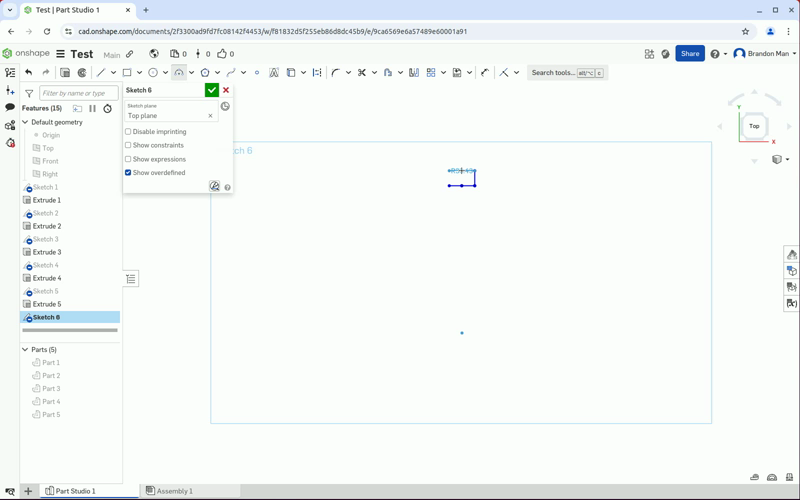
click(461, 170)
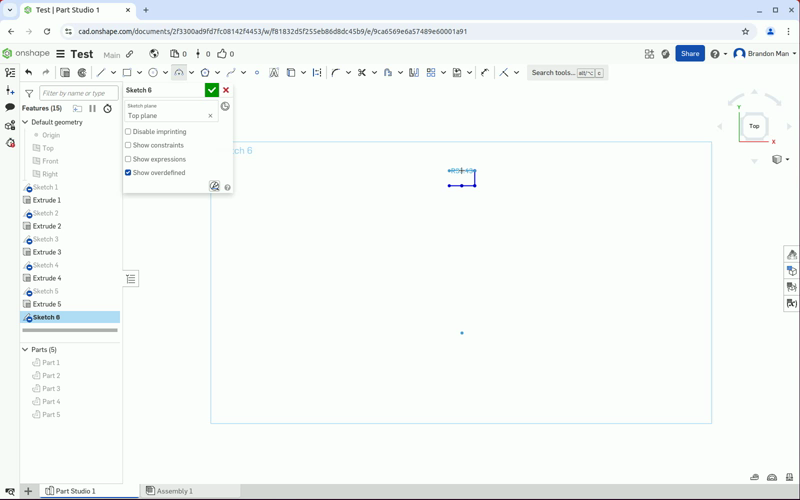
key_up(shift)
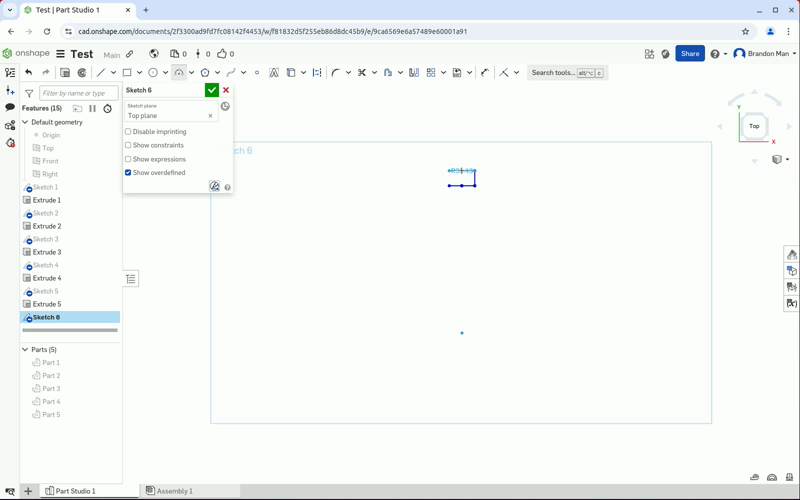
key(esc)
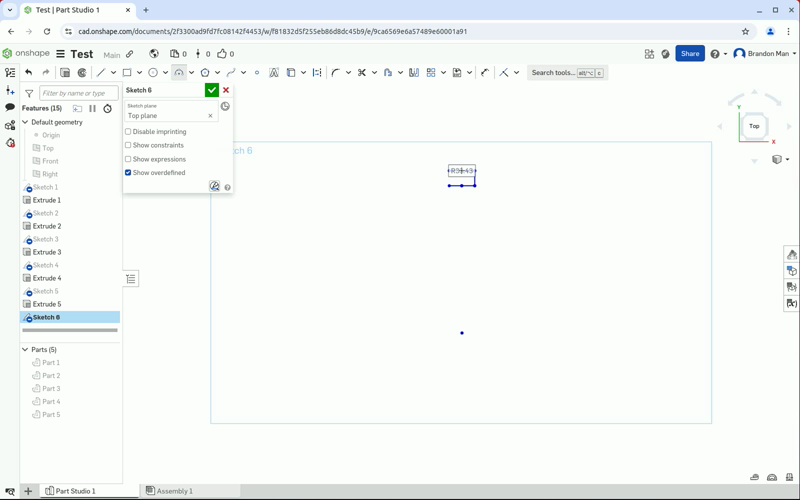
key(l)
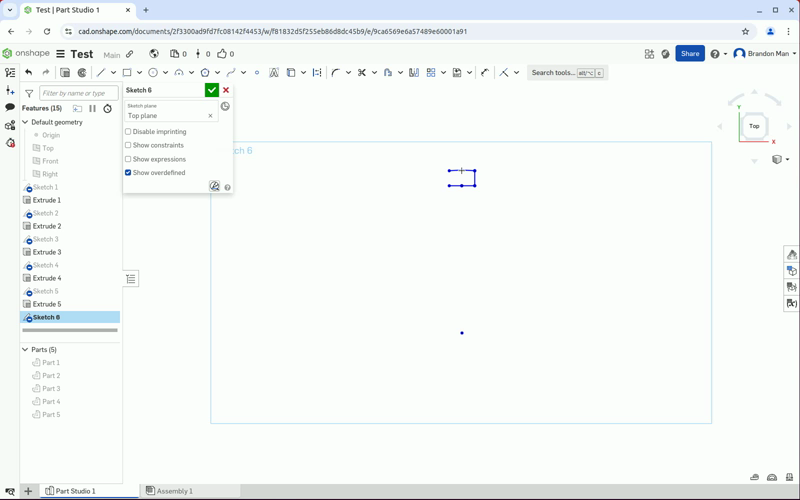
mouse_move(449, 170)
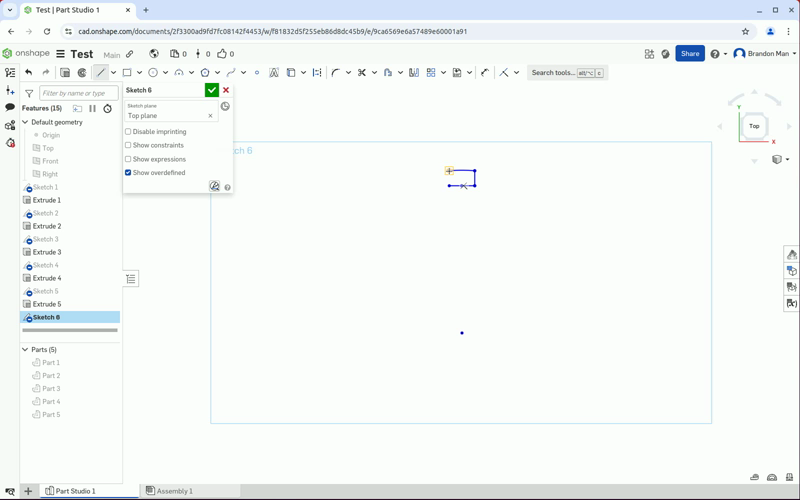
click(449, 170)
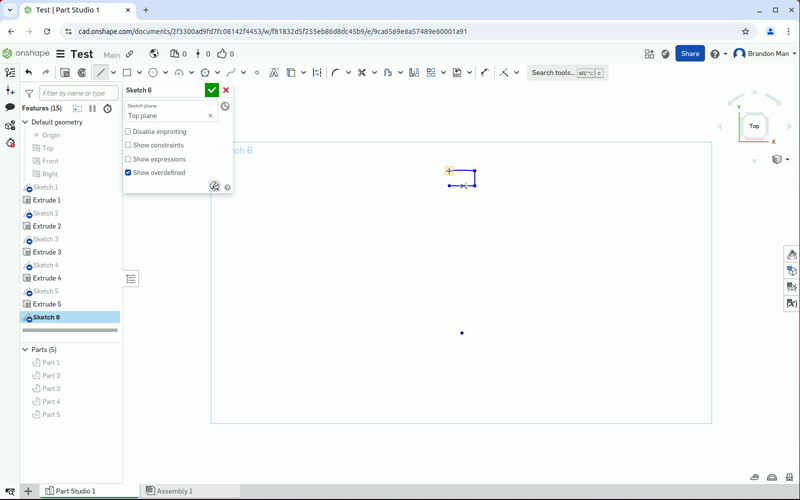
mouse_move(479, 170)
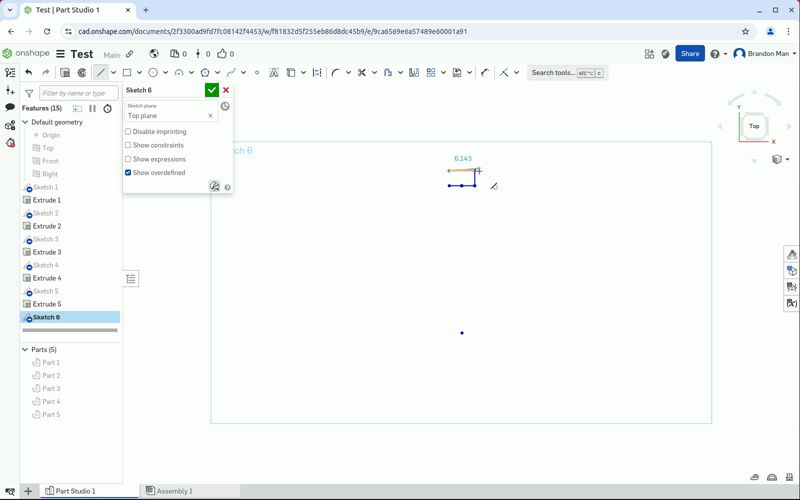
key_down(shift)
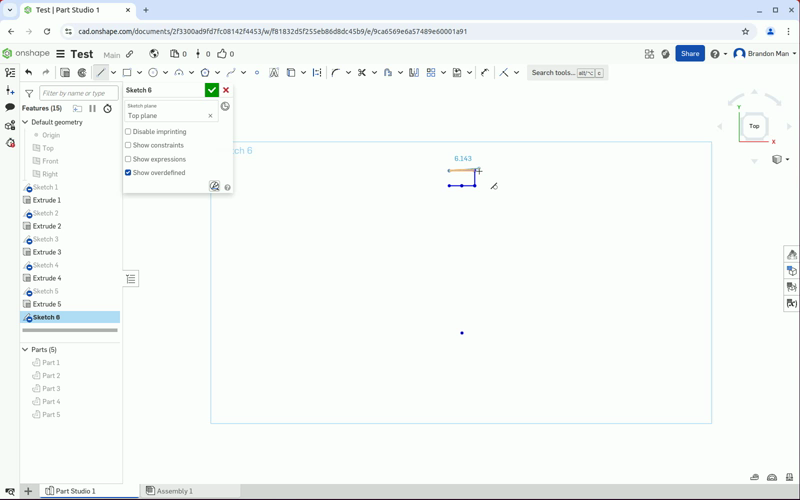
mouse_move(449, 185)
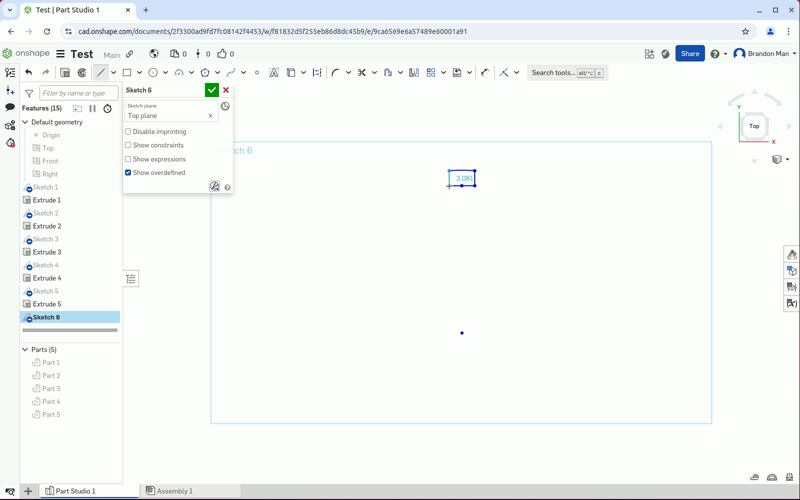
key_up(shift)
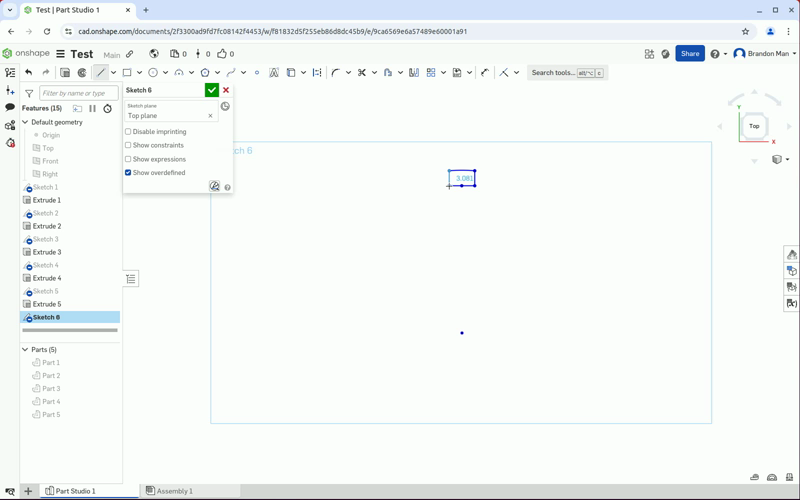
click(449, 185)
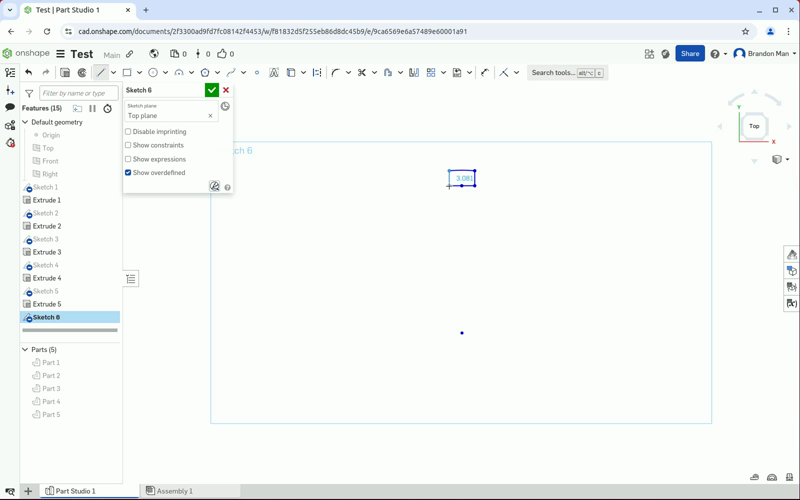
key(esc)
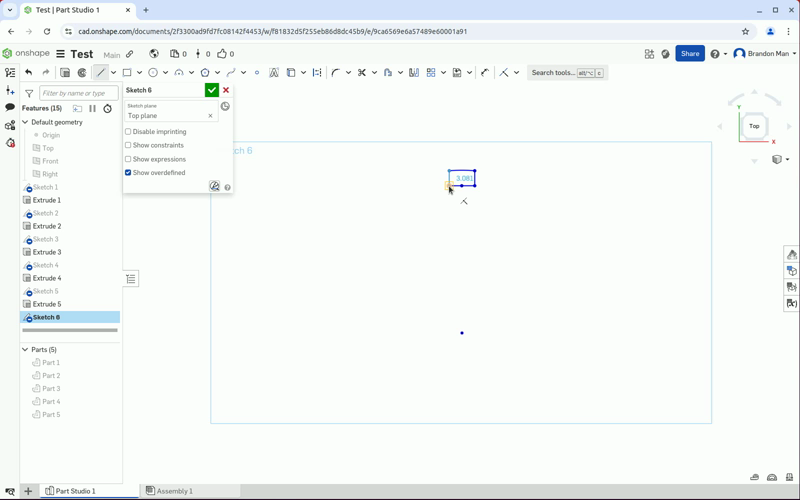
mouse_move(451, 173)
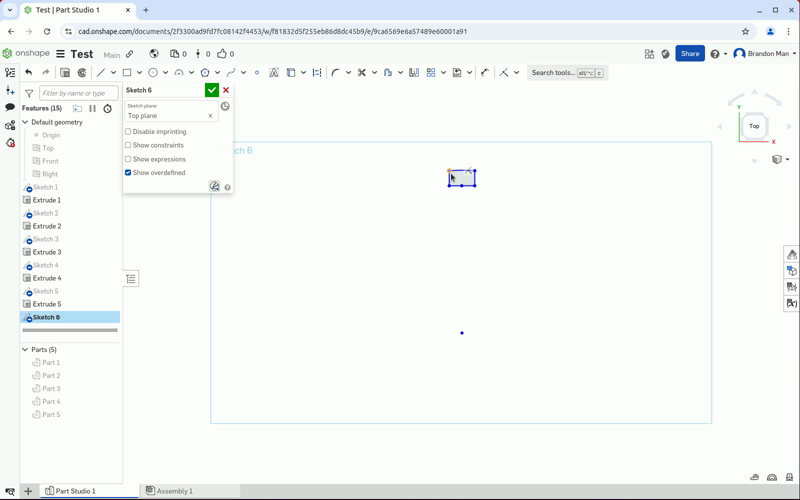
scroll(6)
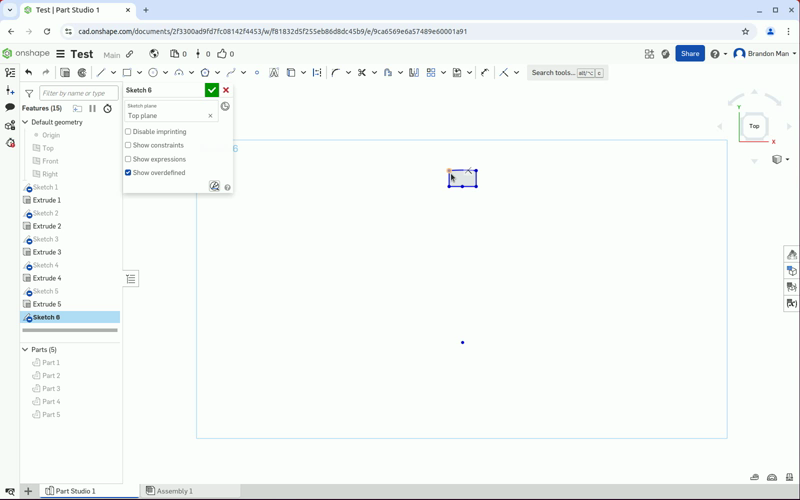
scroll(6)
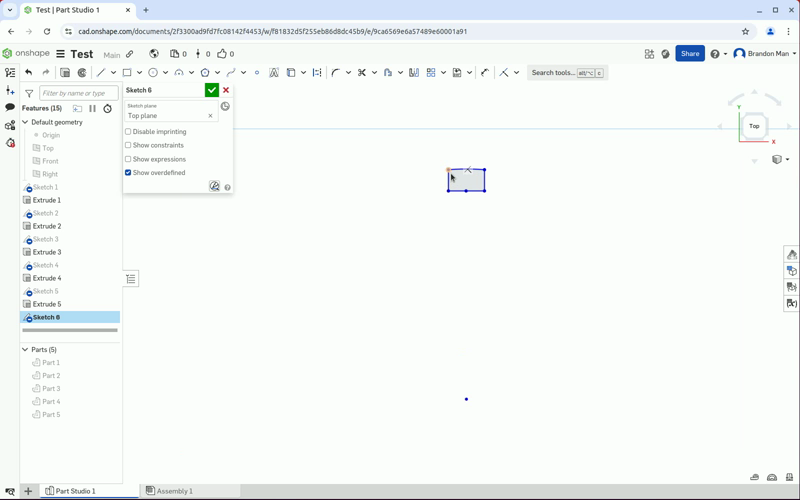
scroll(6)
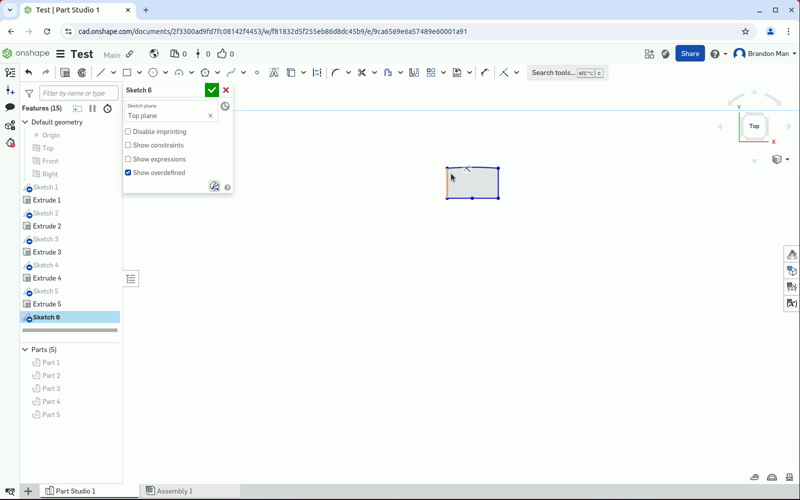
scroll(6)
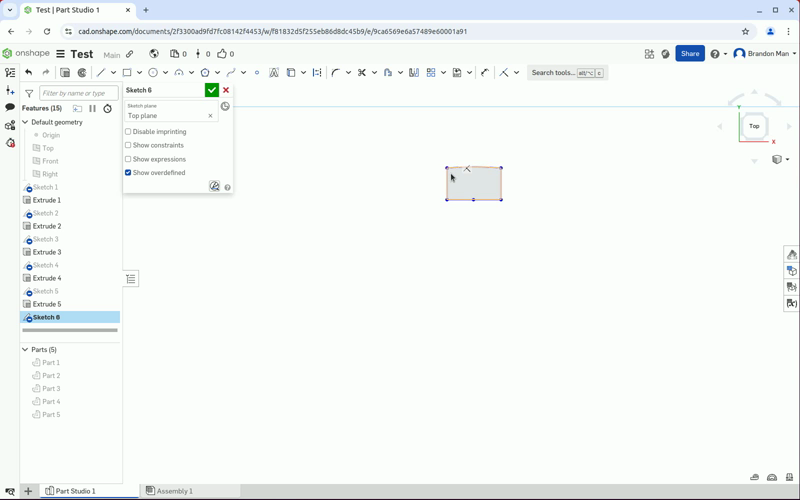
scroll(6)
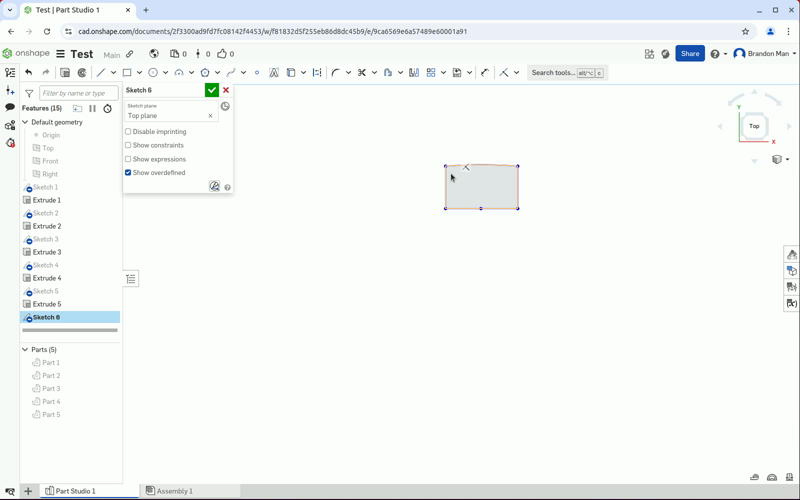
scroll(6)
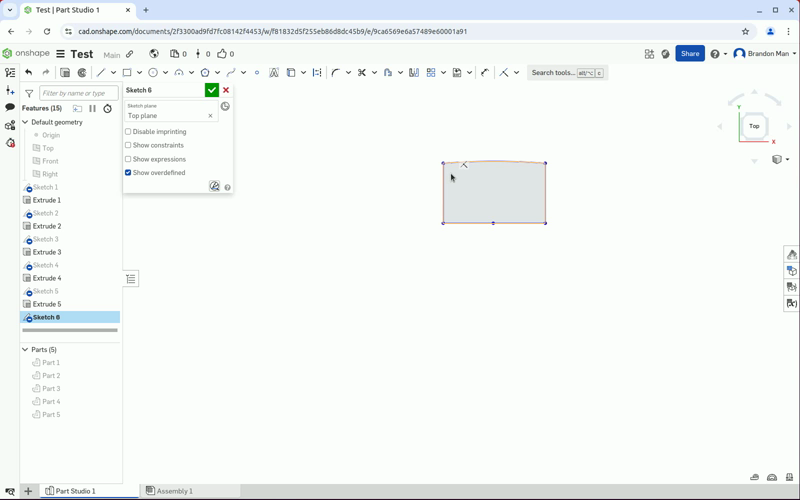
scroll(6)
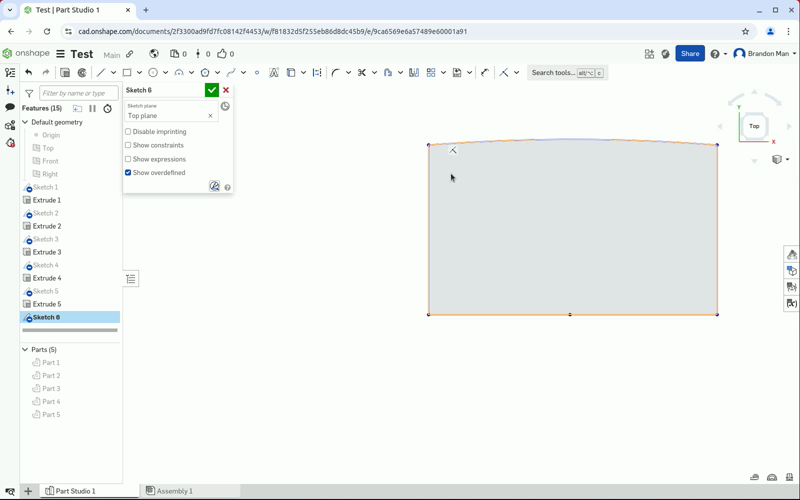
click(451, 173)
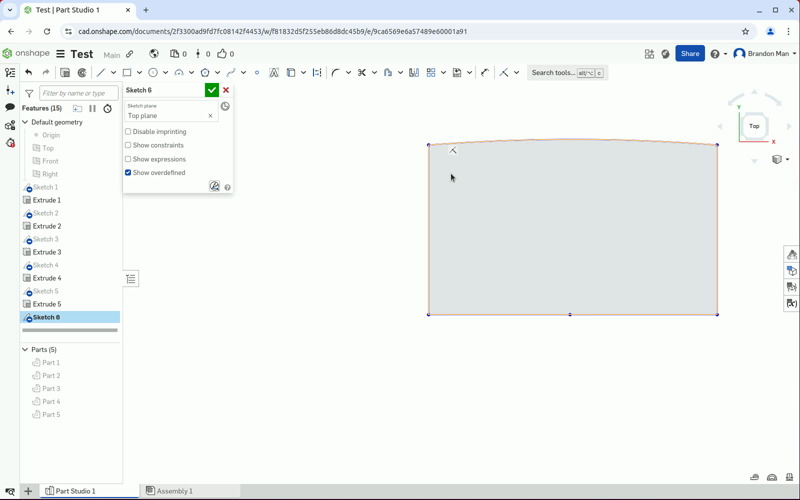
scroll(-6)
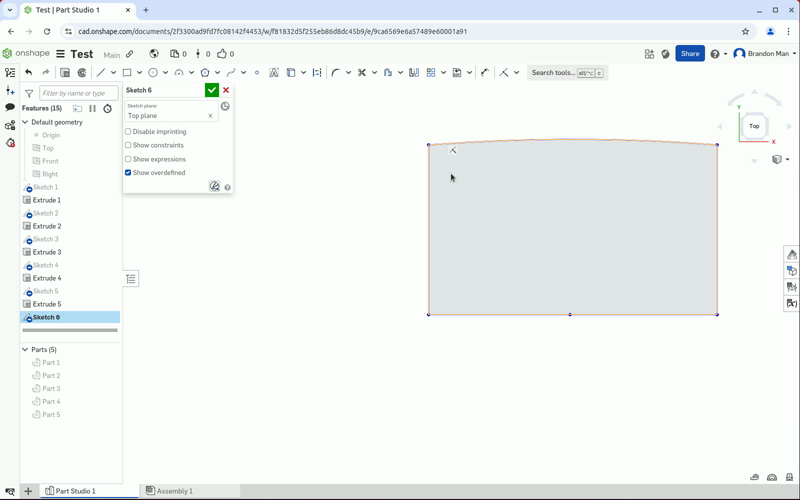
scroll(-6)
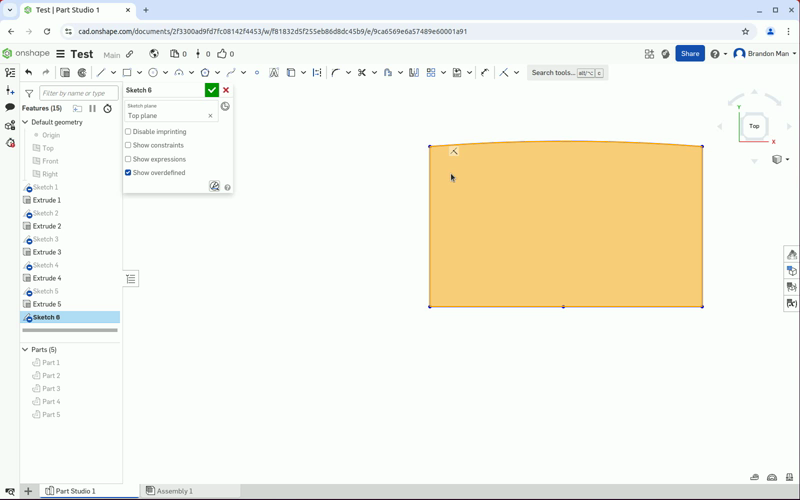
scroll(-6)
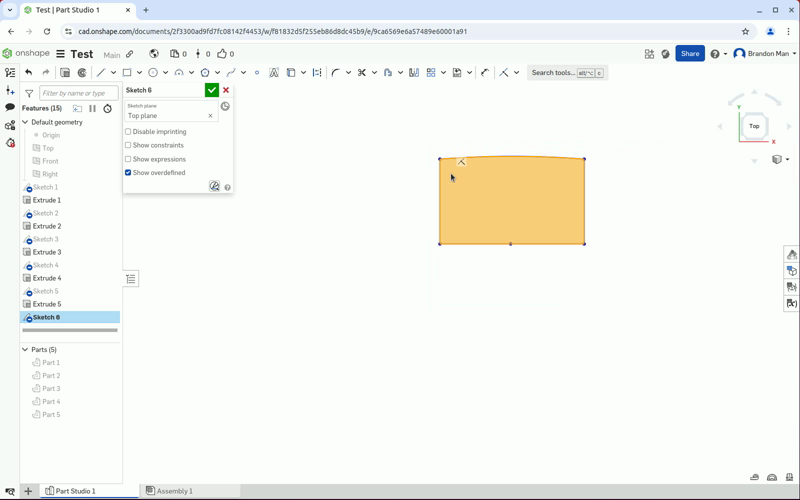
scroll(-6)
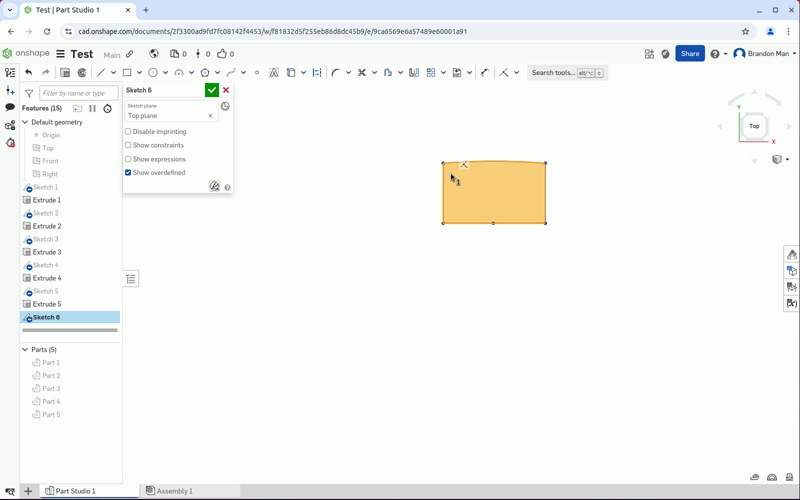
scroll(-6)
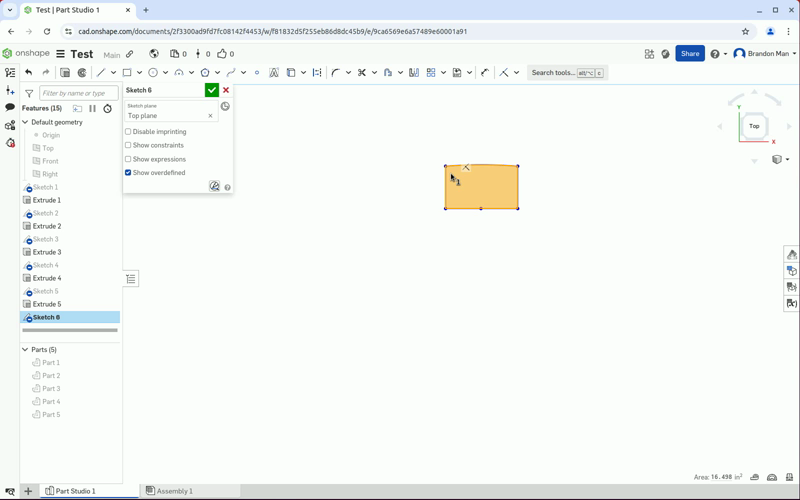
scroll(-6)
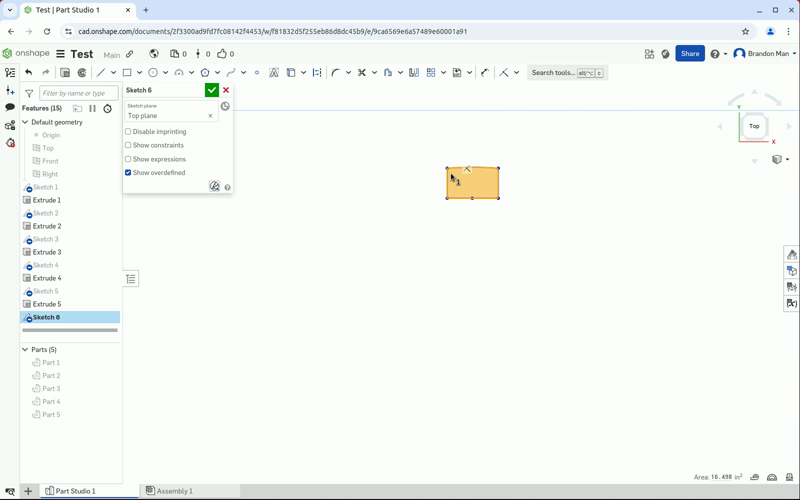
scroll(-6)
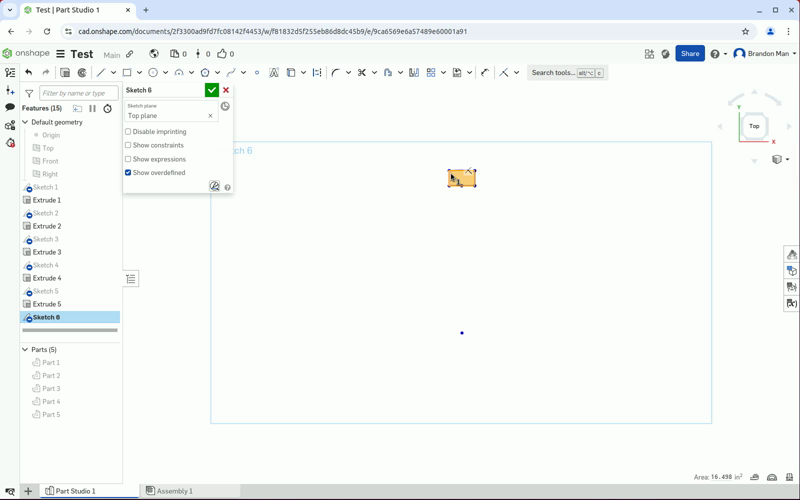
mouse_move(73, 352)
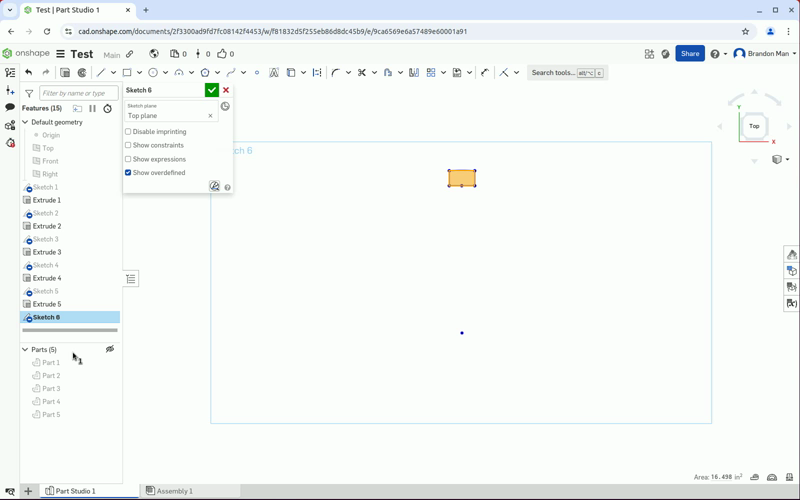
key(shift+y)
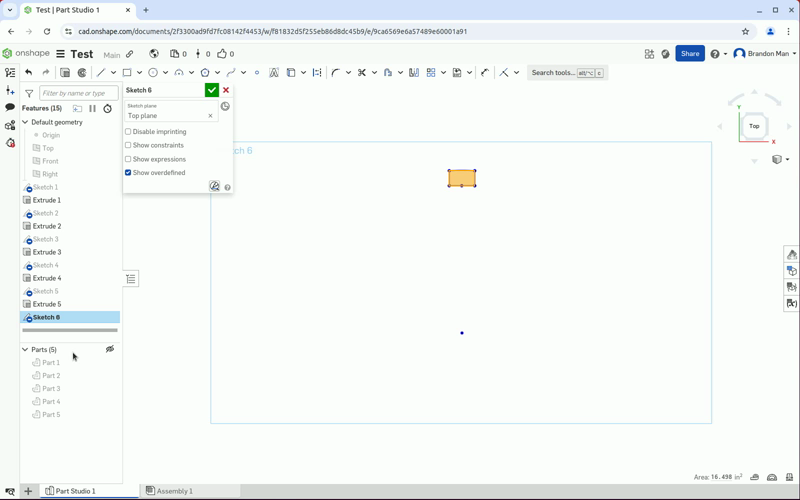
key(shift+e)
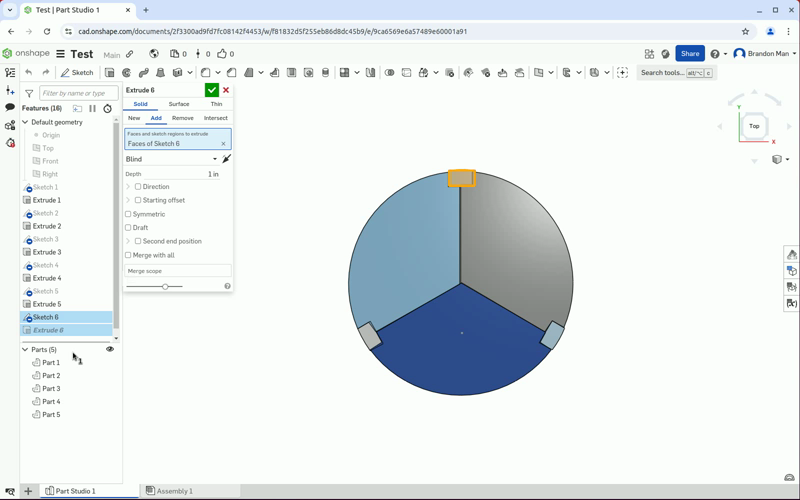
mouse_move(143, 106)
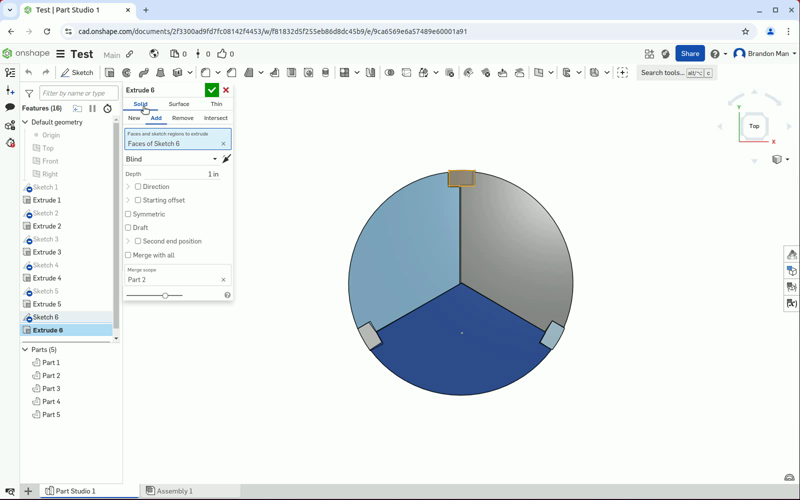
click(143, 106)
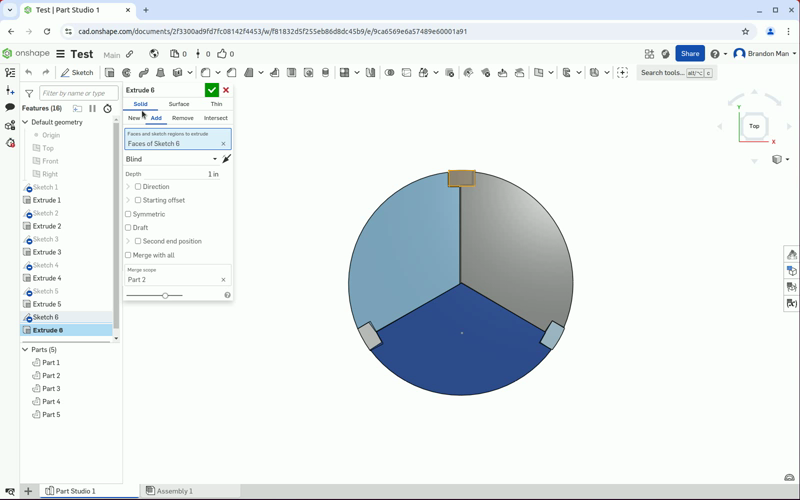
mouse_move(137, 120)
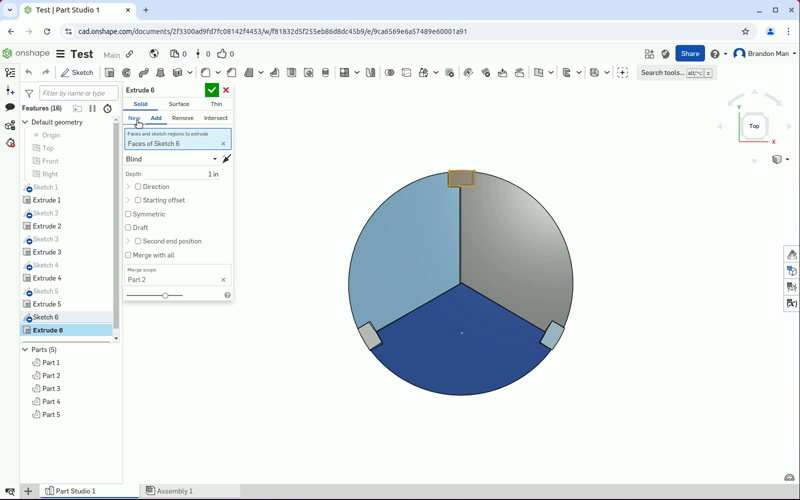
click(137, 120)
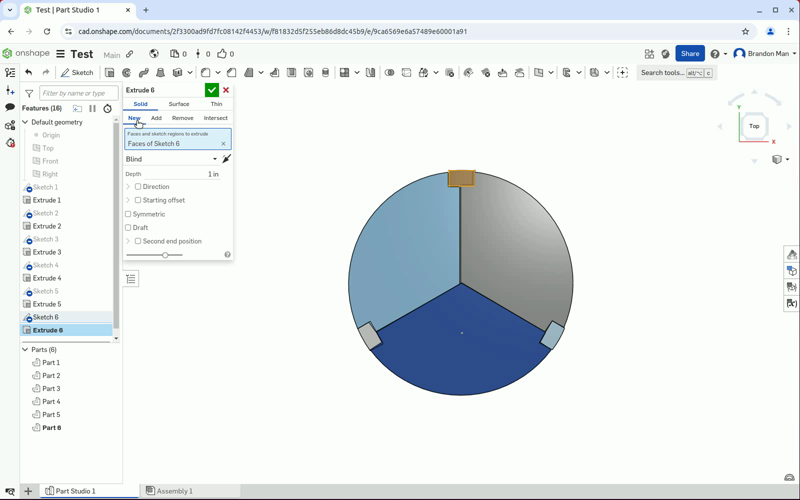
key(tab, 4)
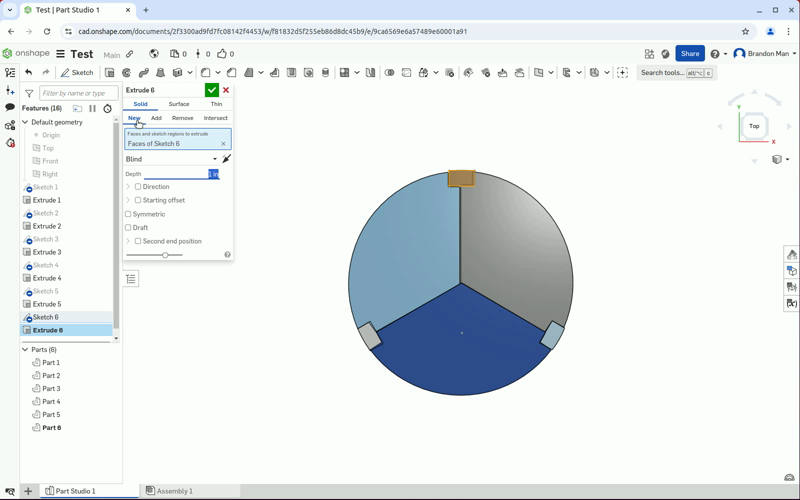
text(0.722)
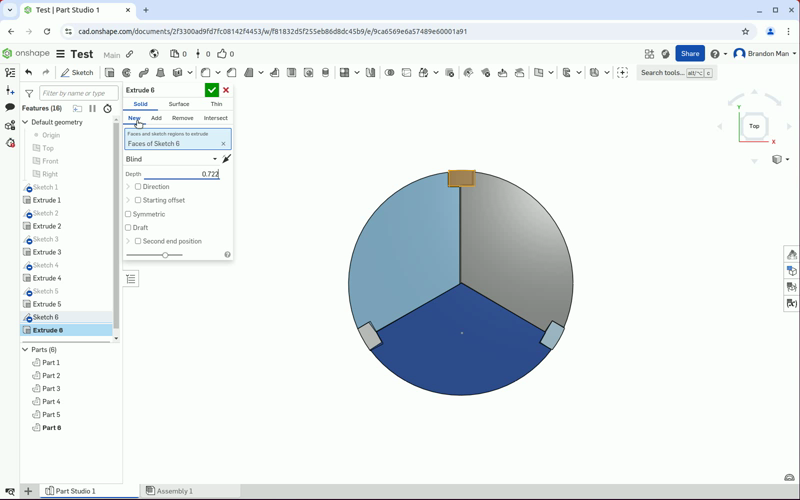
key(enter)
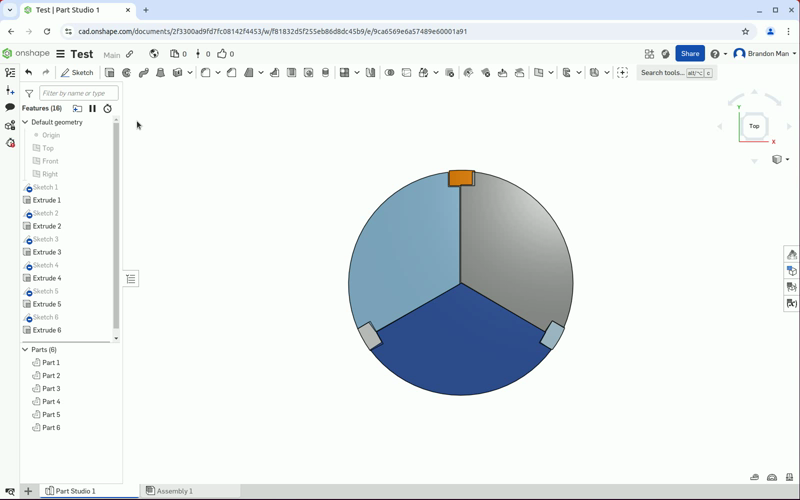
key(shift+h)
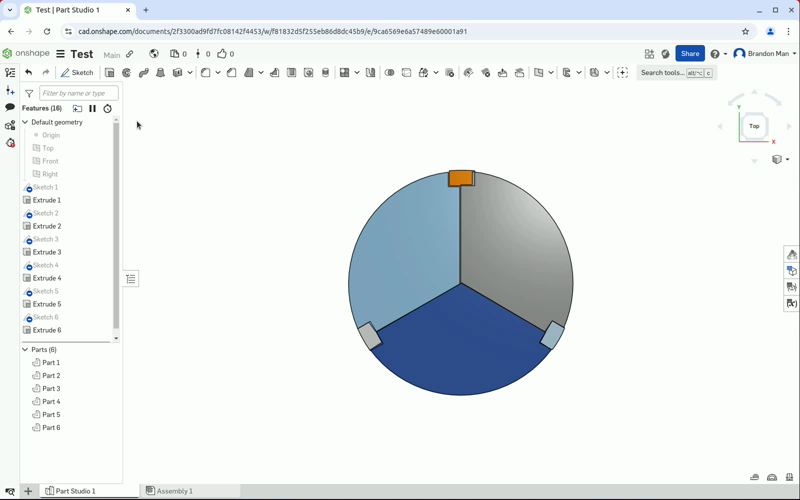
key(shift+h)
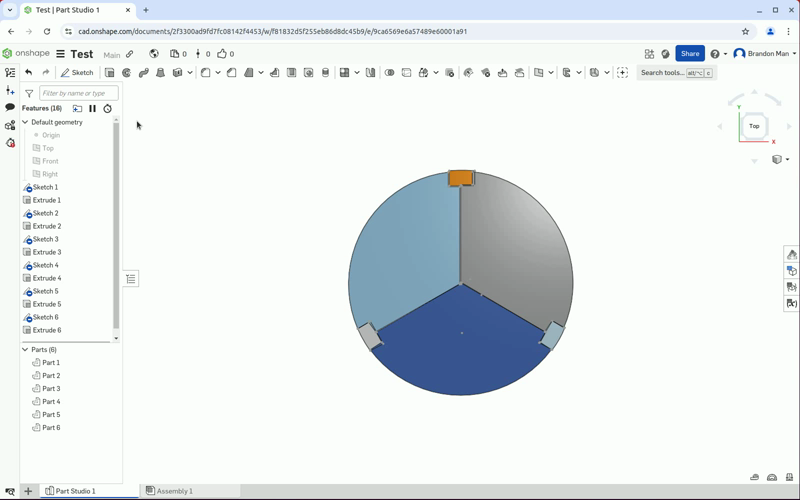
key(shift+7)
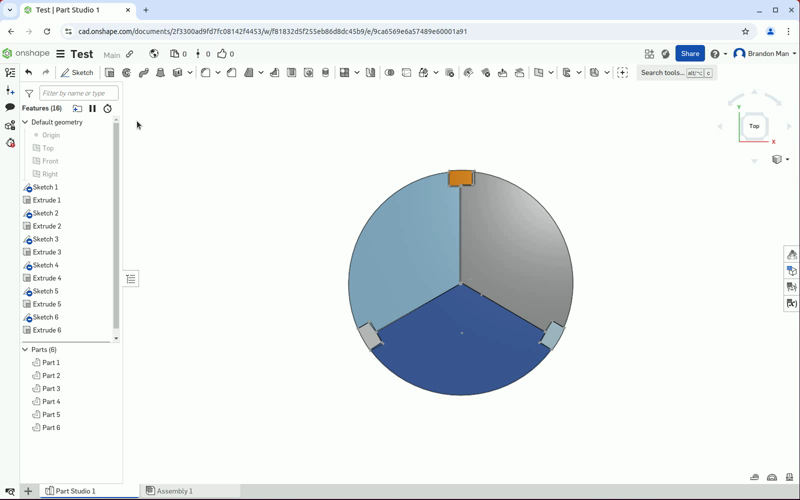
key(up, 3)
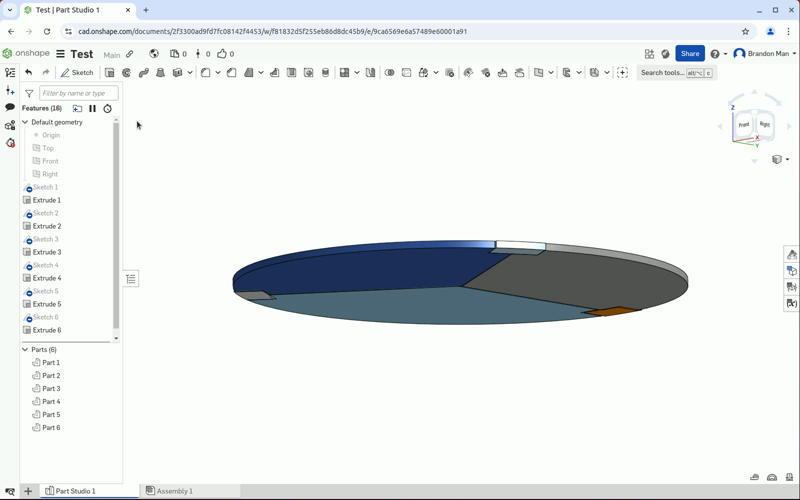
key(left, 3)
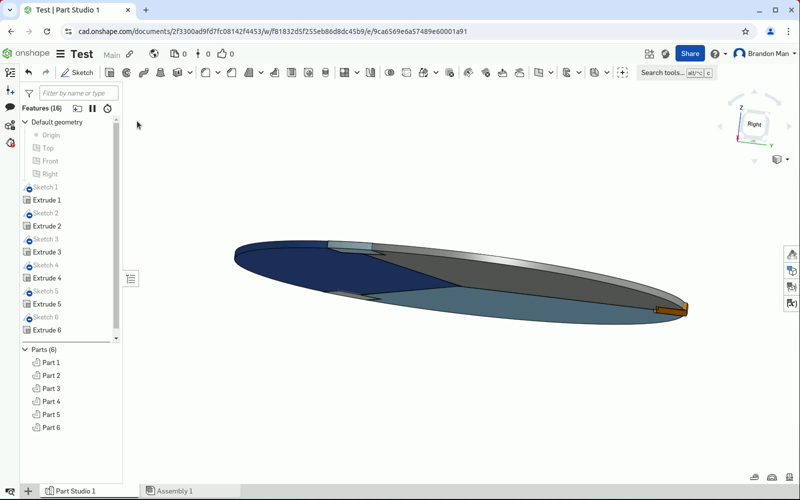
key(right, 3)
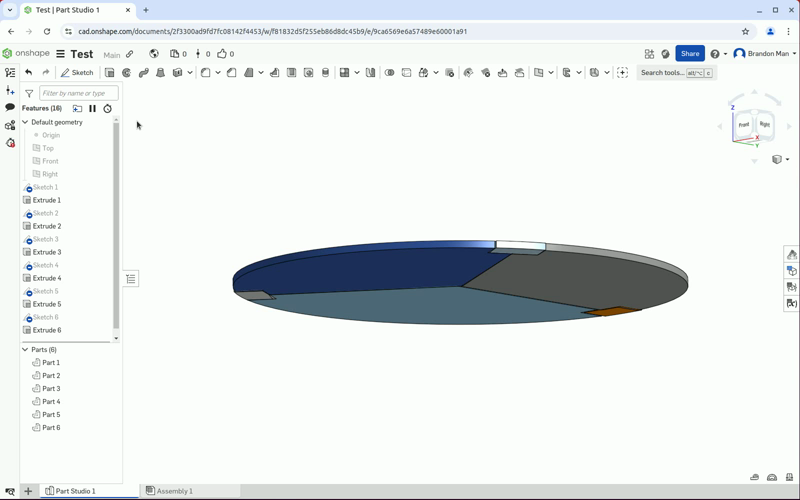
key(down, 3)
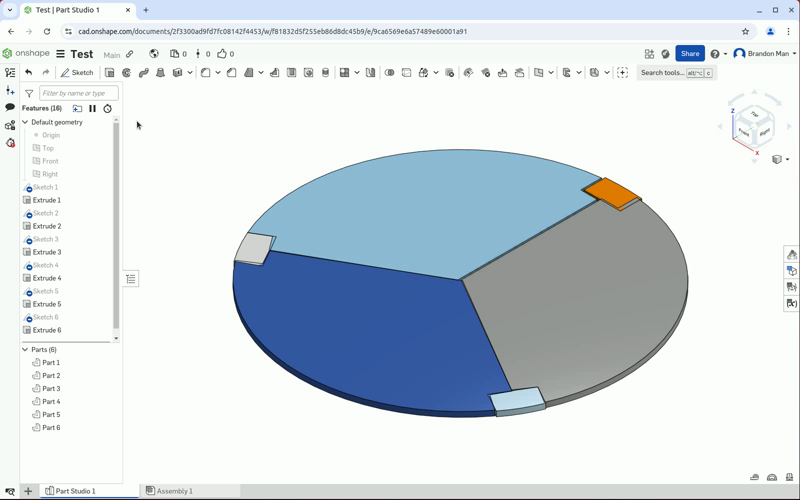
mouse_move(69, 189)
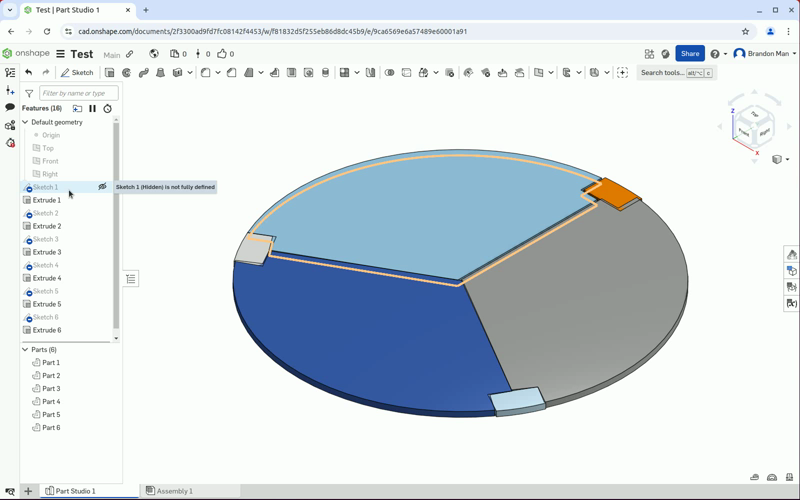
click(69, 189)